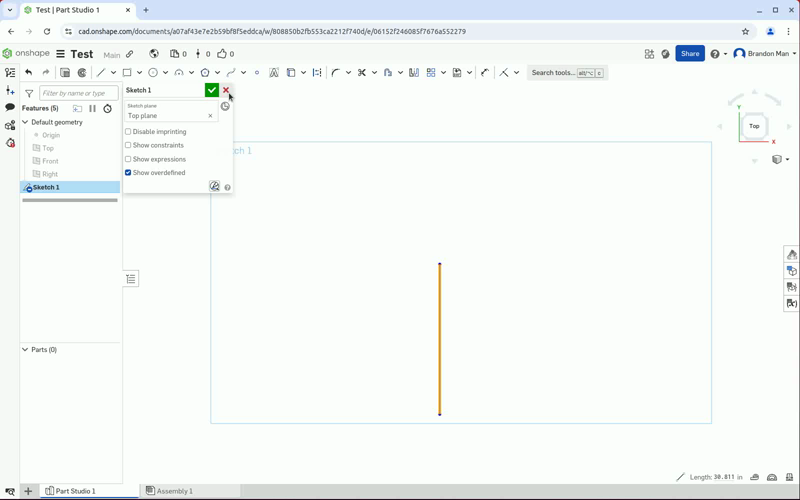
key(shift+h)
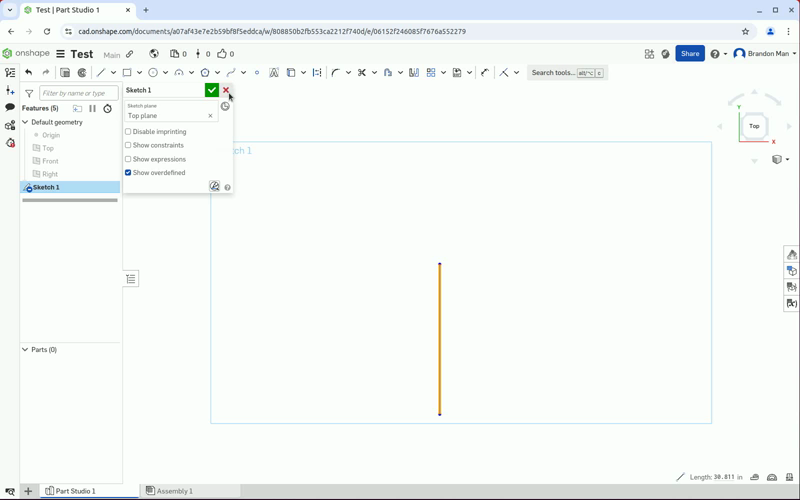
key(shift+s)
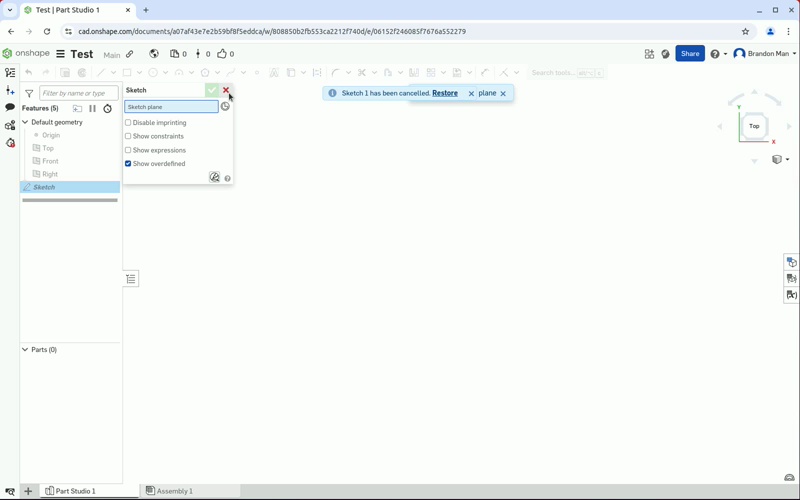
mouse_move(73, 150)
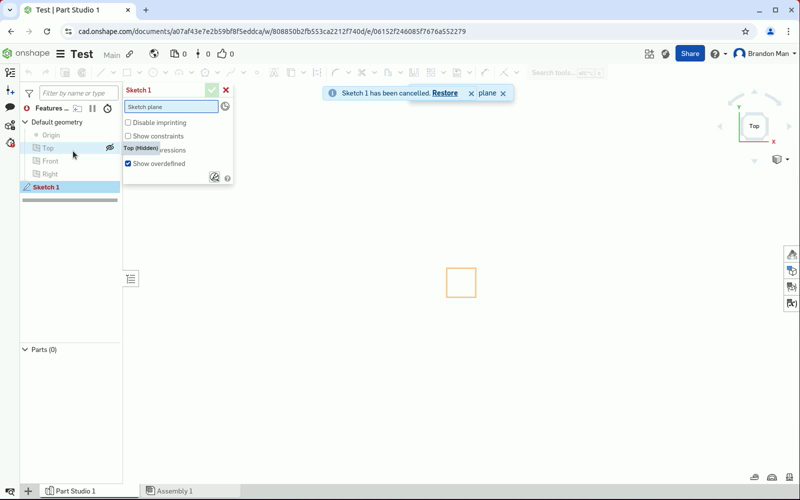
click(73, 150)
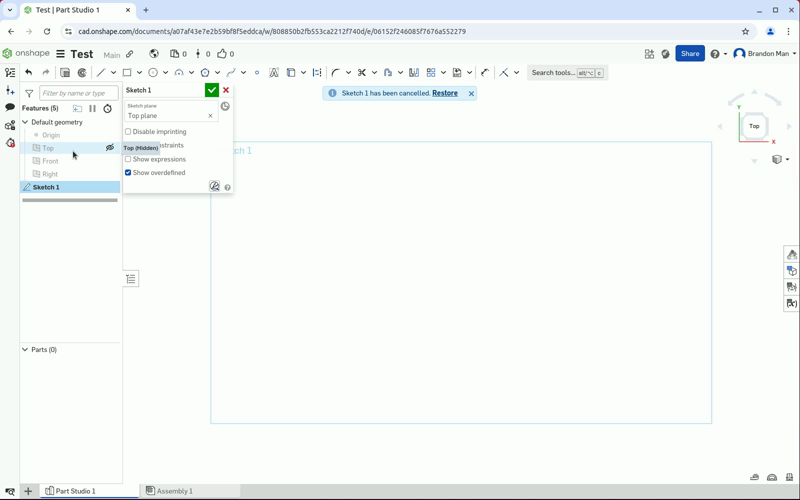
mouse_move(73, 352)
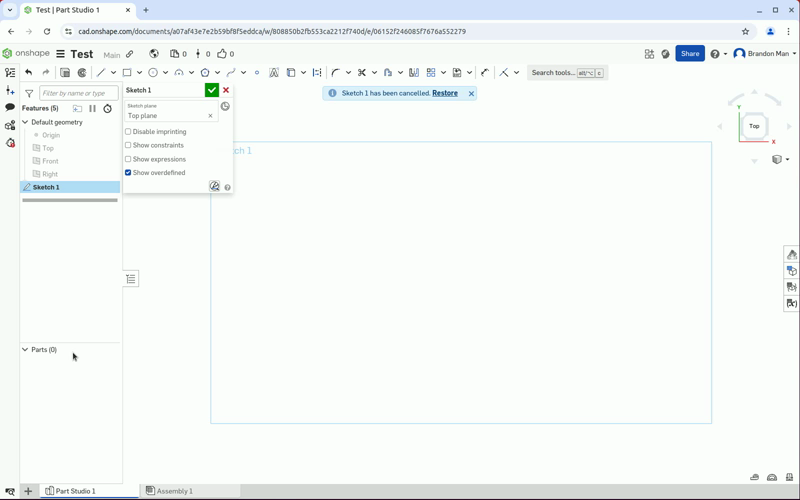
key(y)
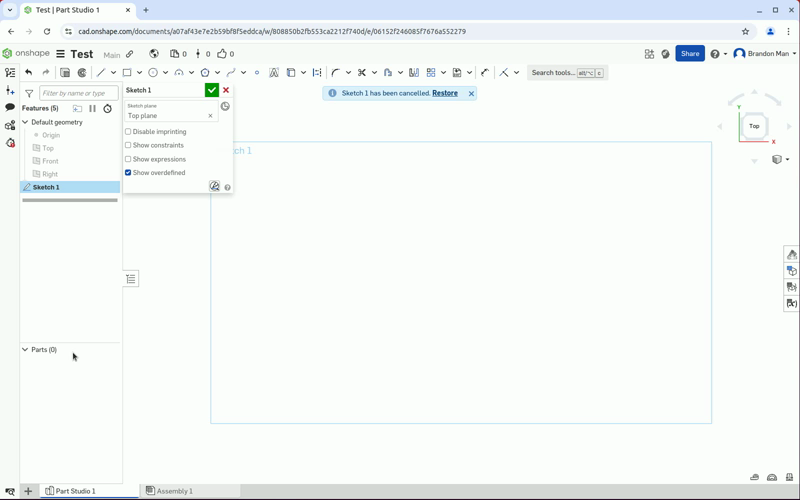
key(l)
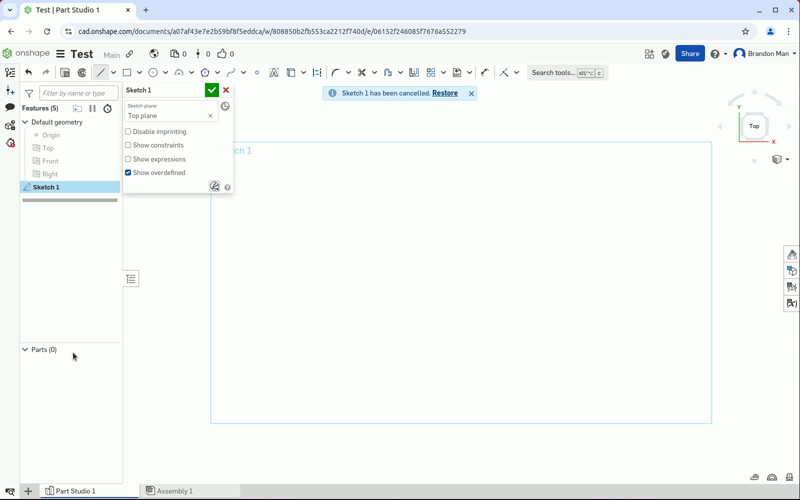
key_down(shift)
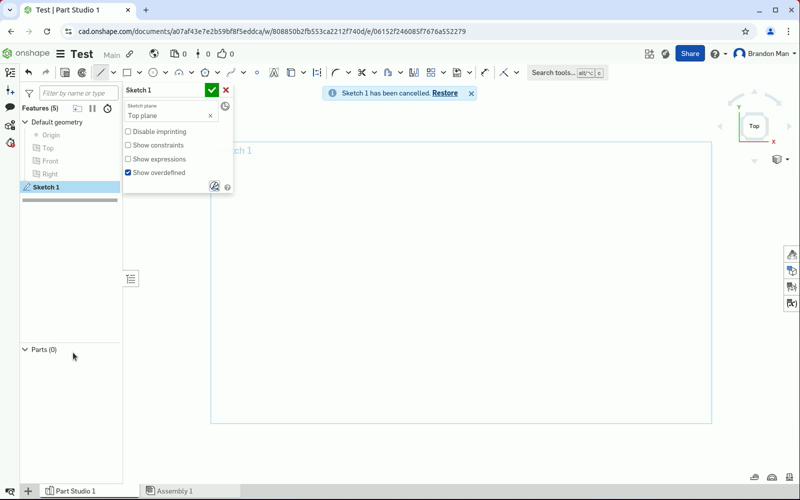
mouse_move(370, 395)
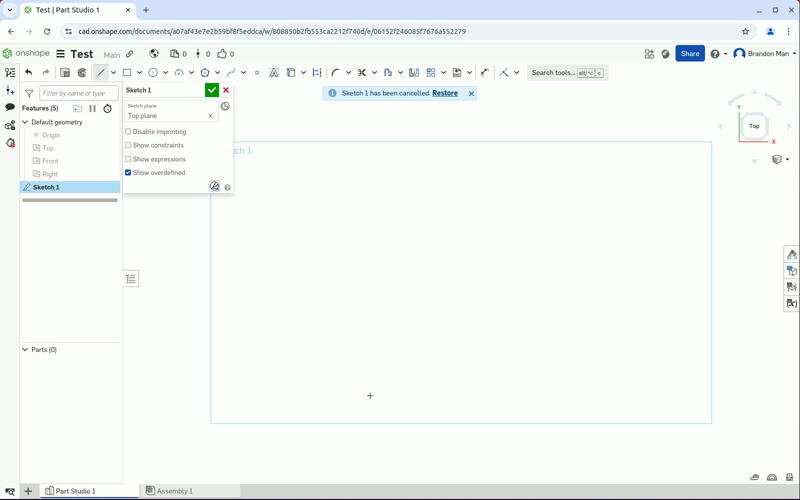
click(370, 395)
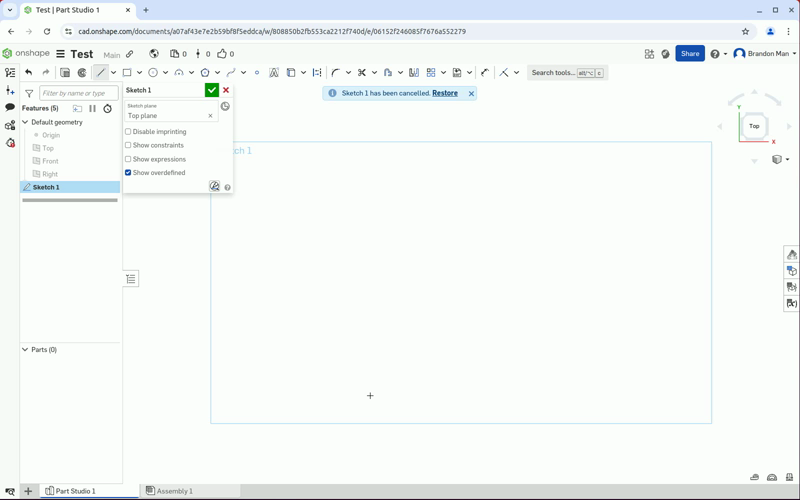
key_up(shift)
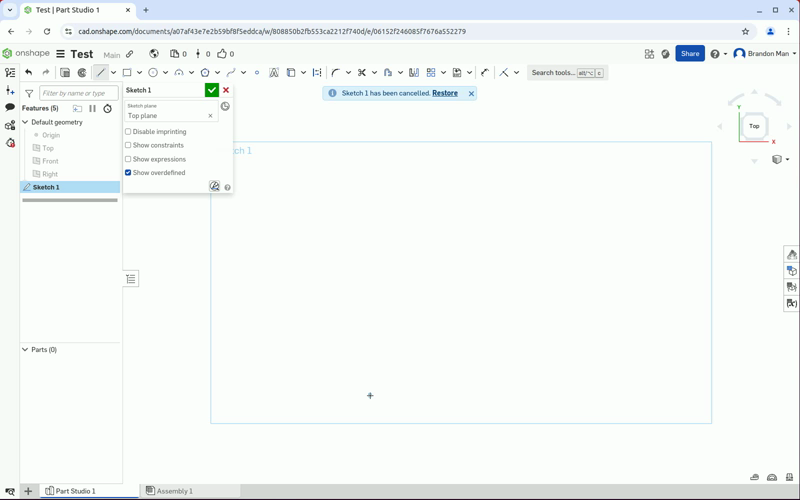
key_down(shift)
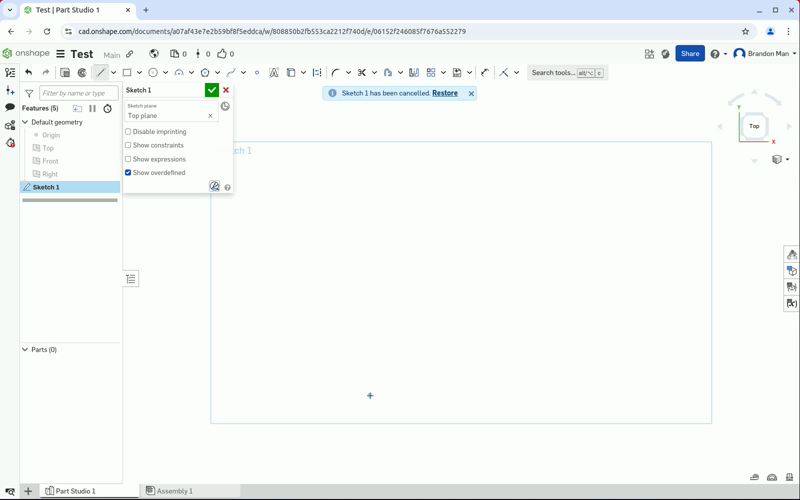
mouse_move(552, 395)
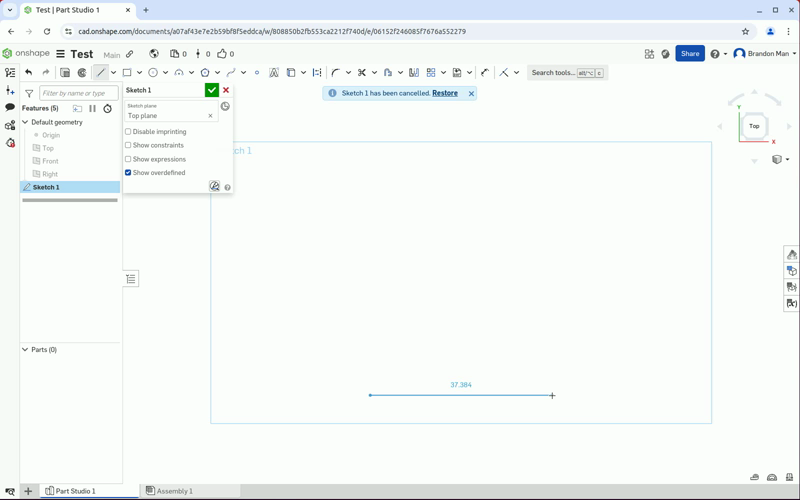
click(552, 395)
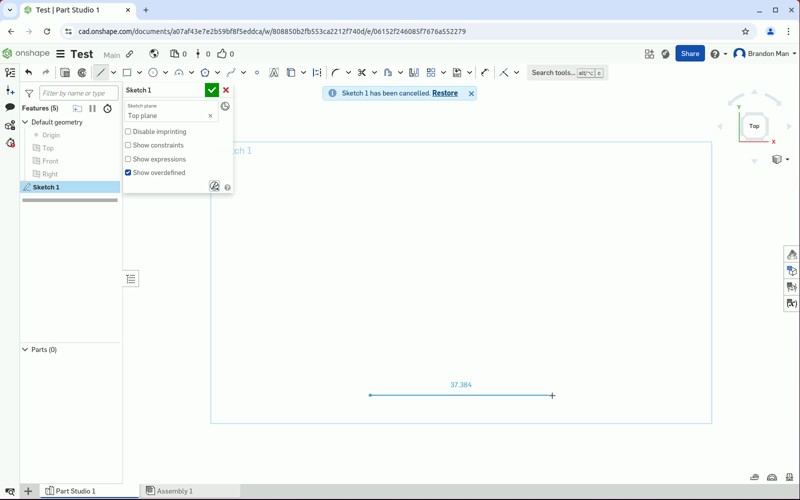
key_up(shift)
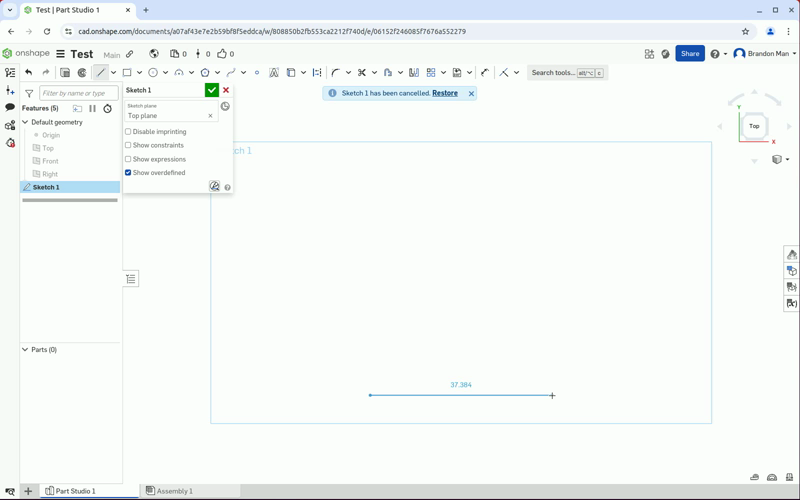
key_down(shift)
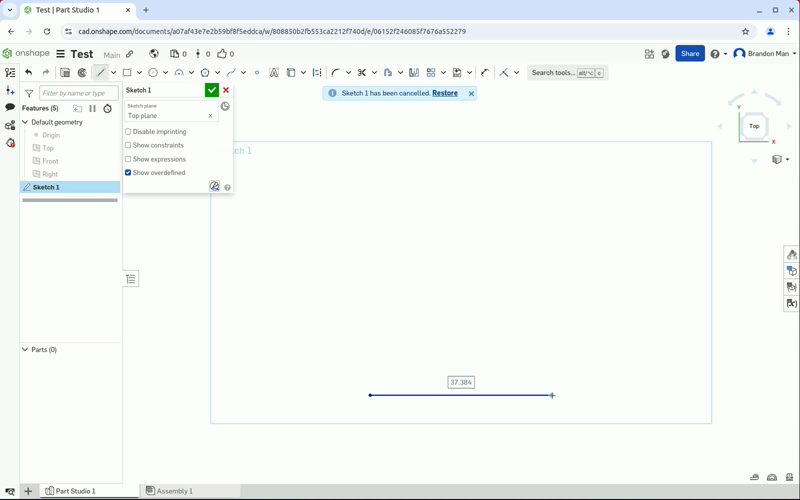
mouse_move(552, 171)
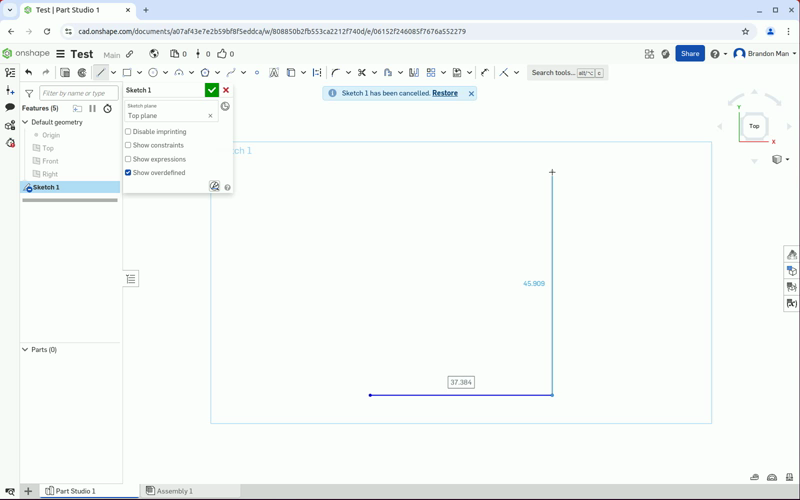
click(552, 171)
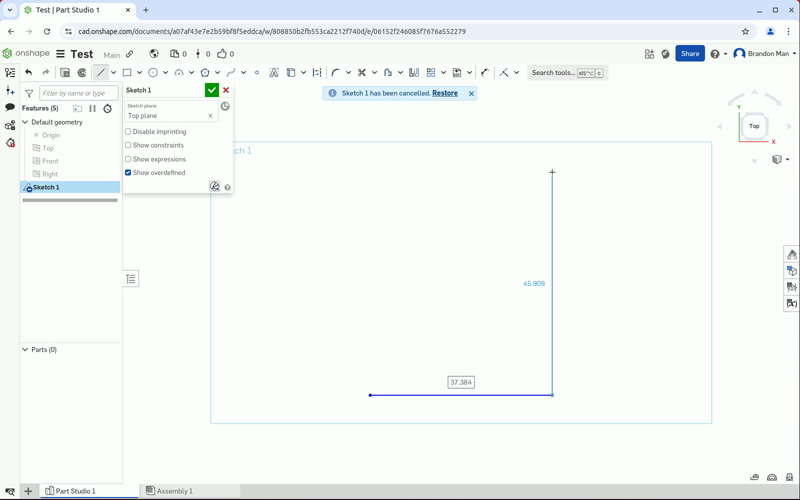
key_up(shift)
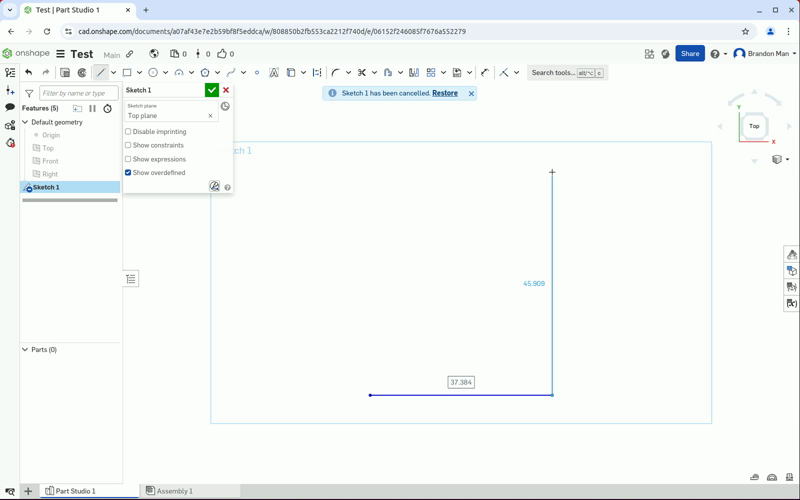
key_down(shift)
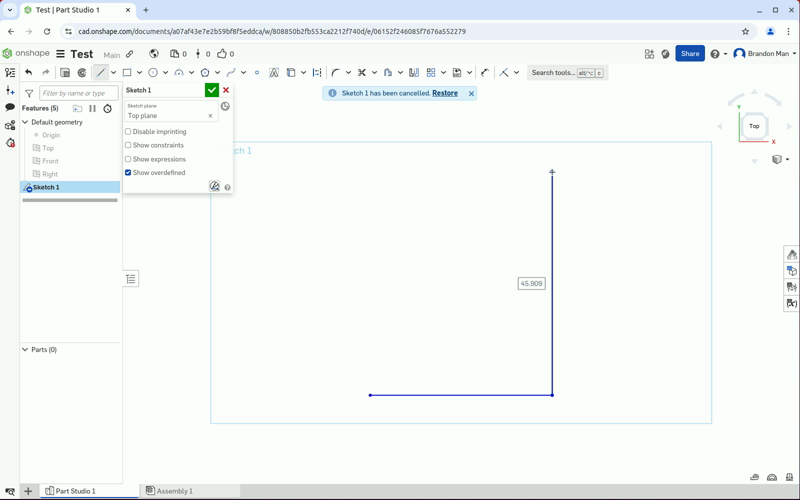
mouse_move(370, 171)
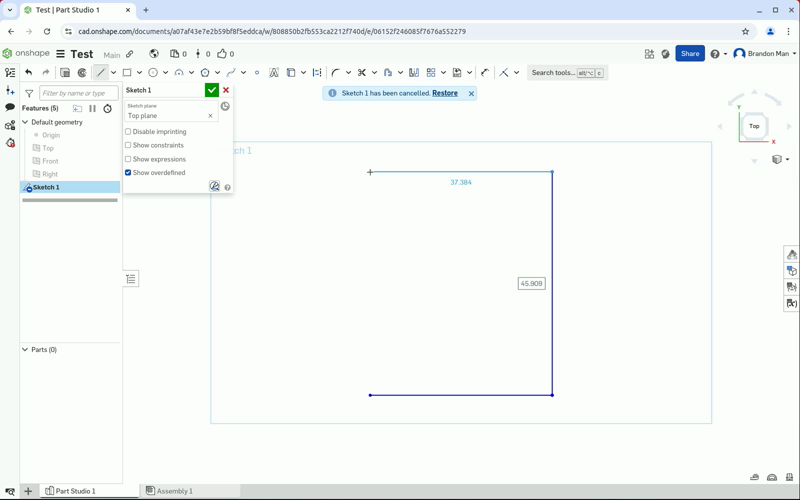
click(370, 171)
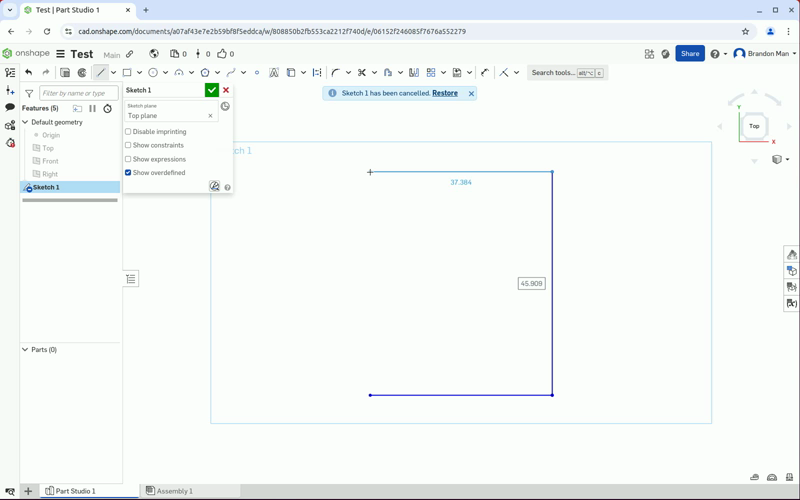
key_up(shift)
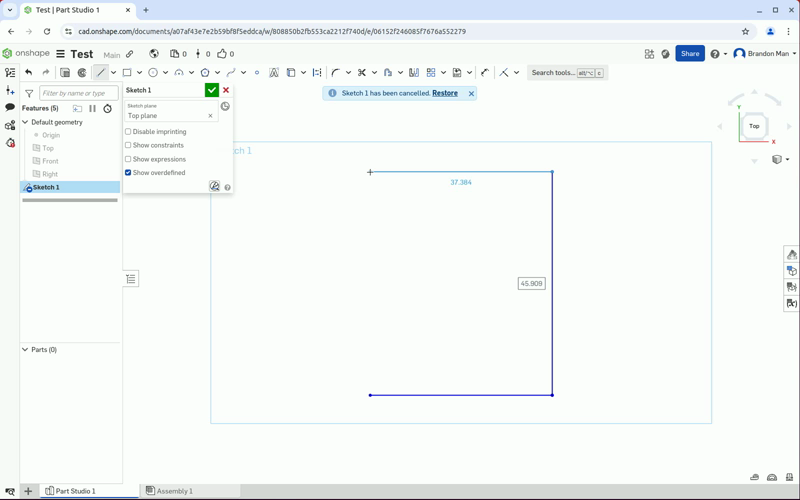
key_down(shift)
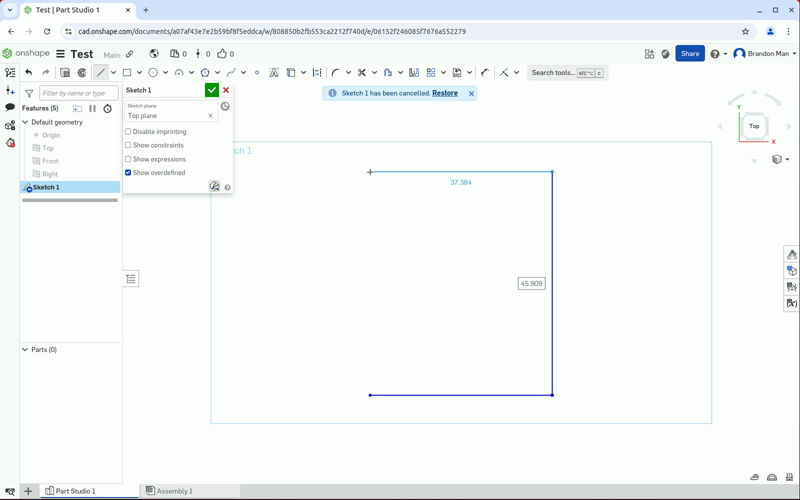
mouse_move(370, 395)
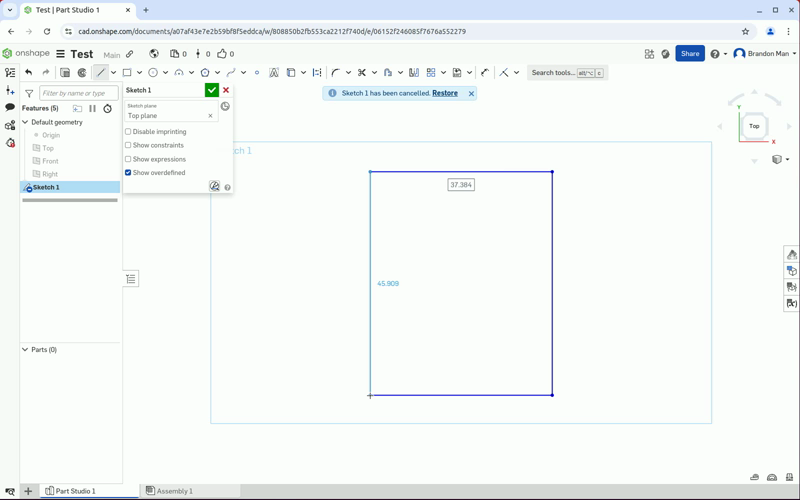
key_up(shift)
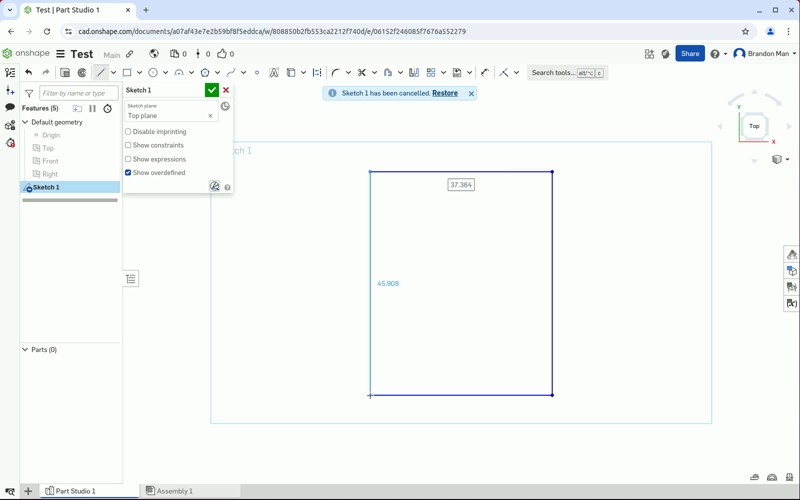
click(370, 395)
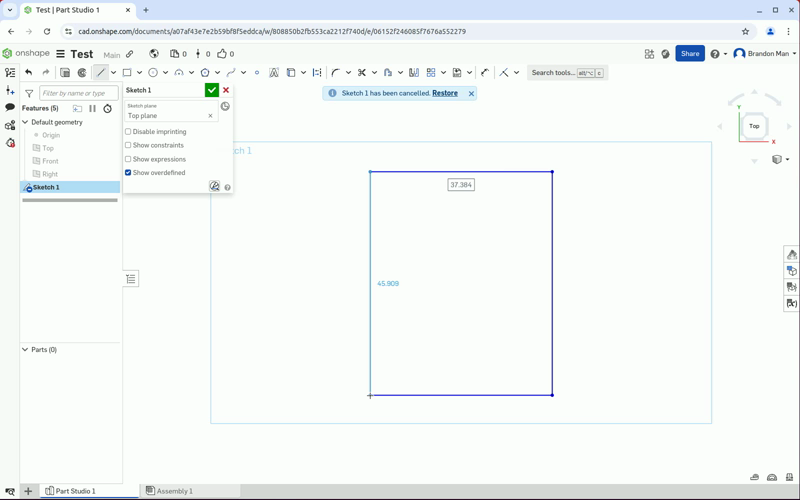
key(esc)
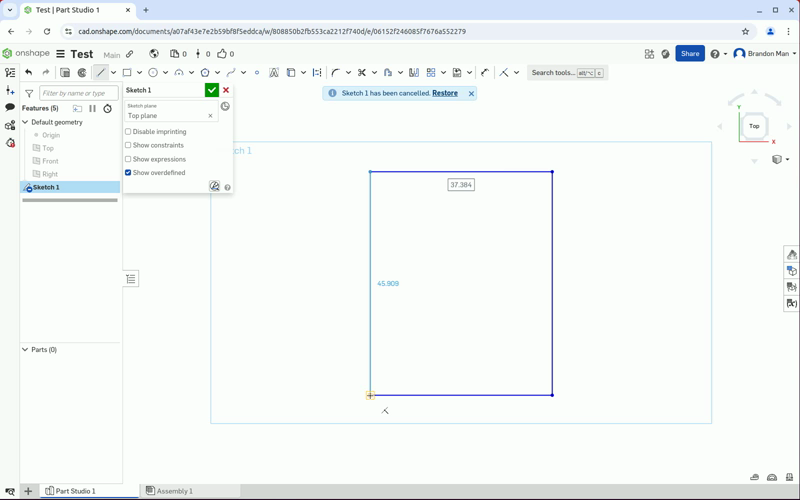
mouse_move(414, 285)
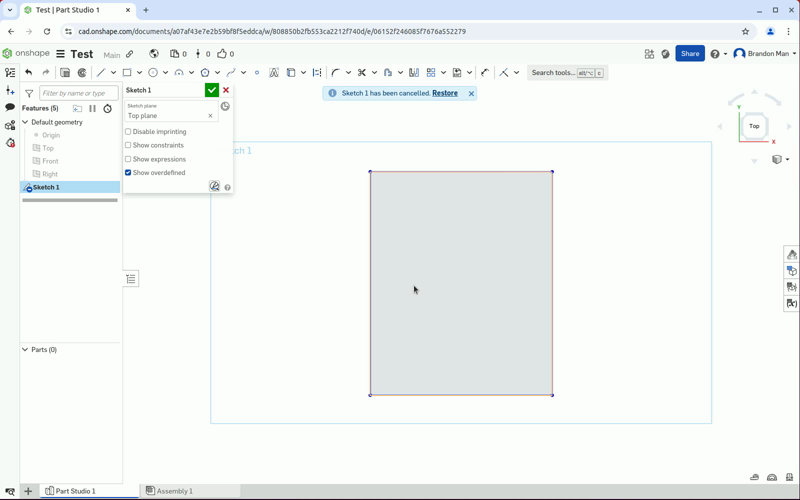
click(414, 285)
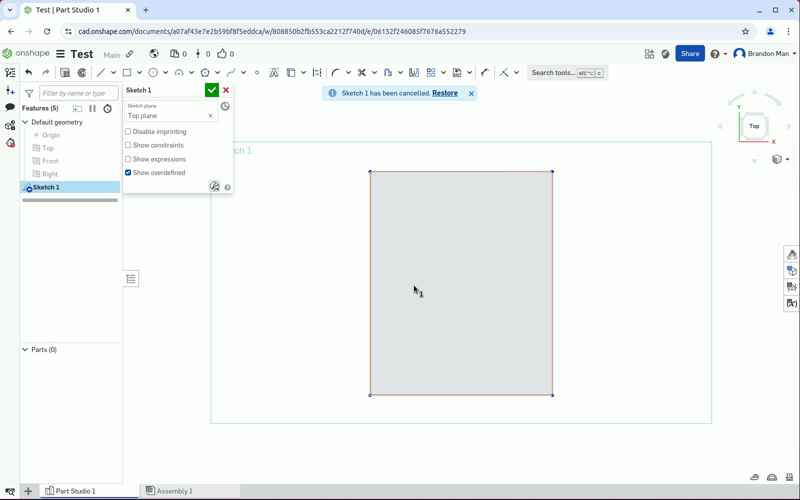
mouse_move(73, 352)
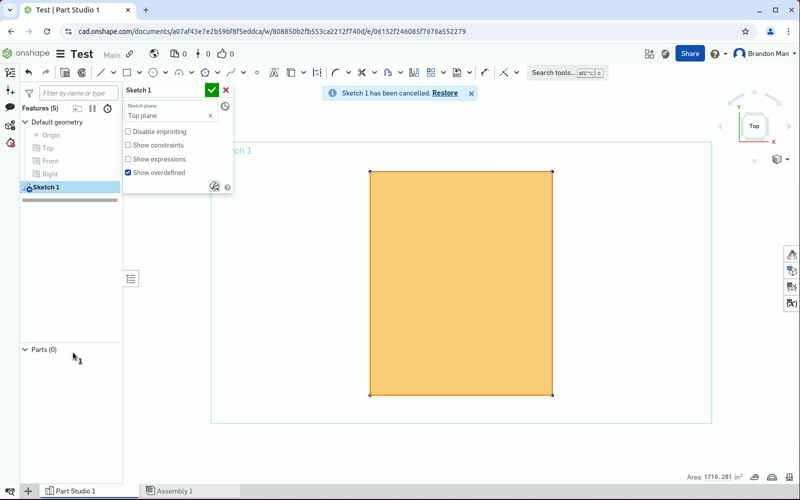
key(shift+y)
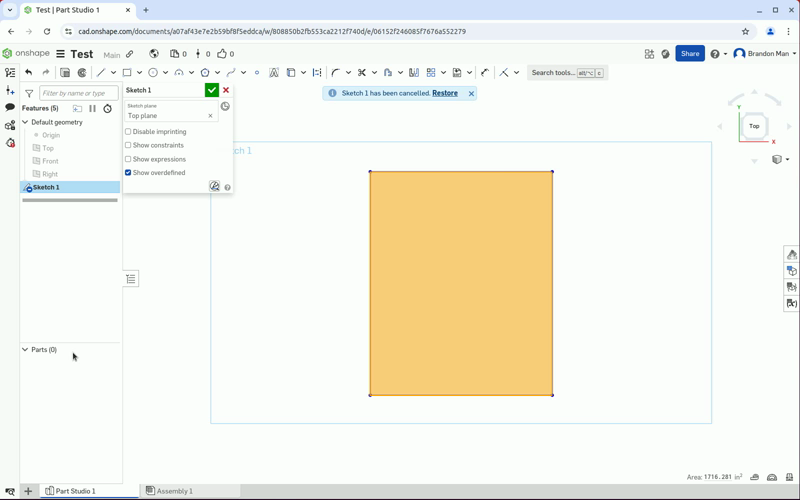
key(shift+e)
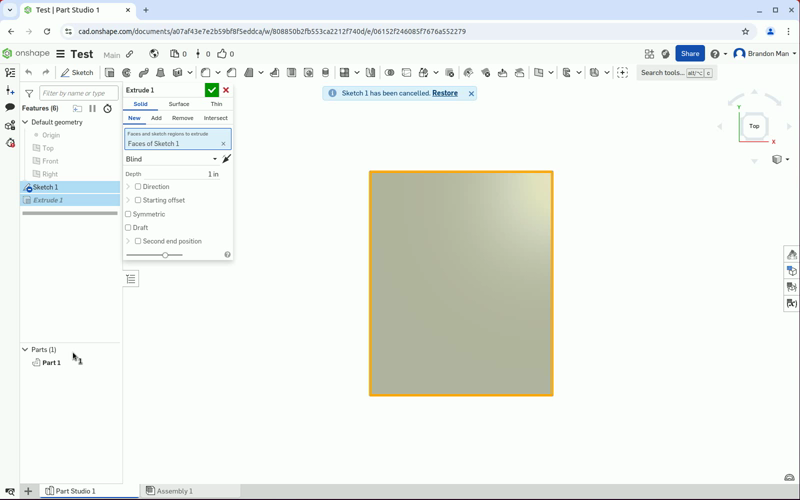
mouse_move(143, 106)
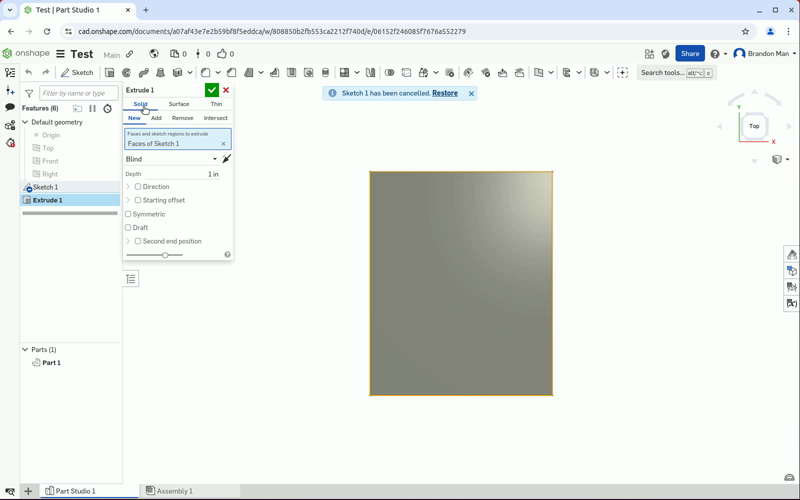
click(143, 106)
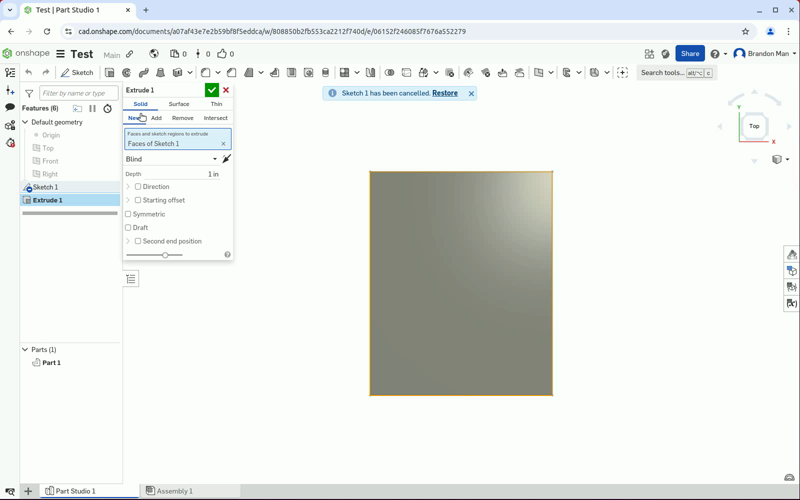
mouse_move(137, 120)
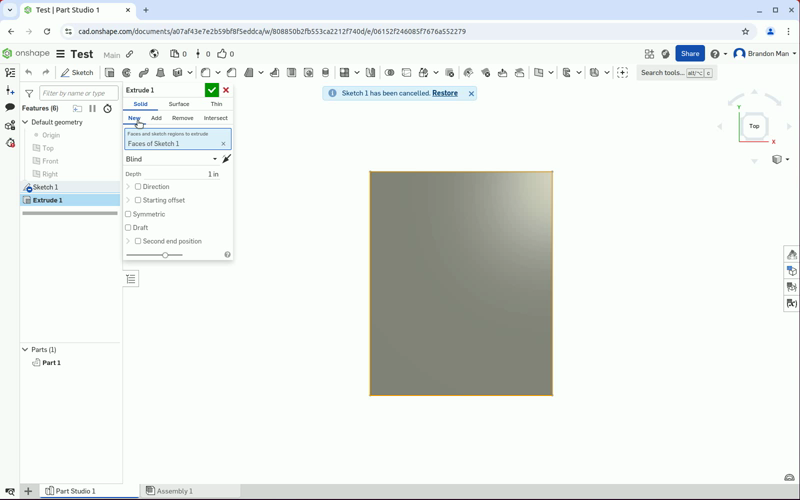
click(137, 120)
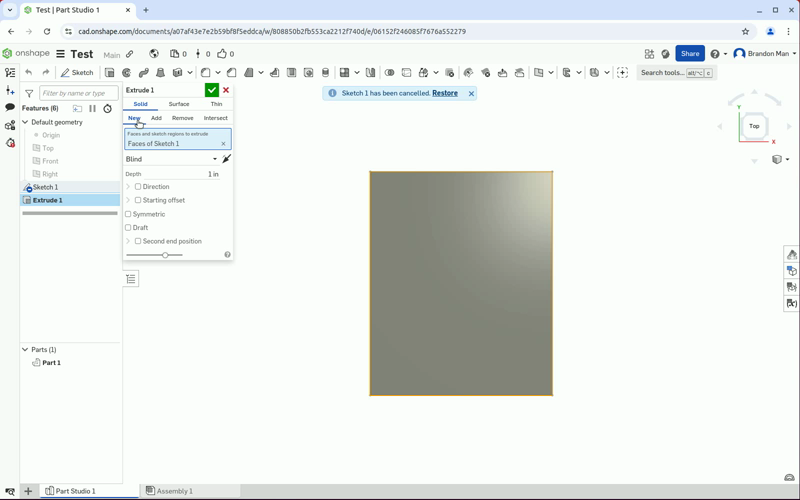
key(tab, 4)
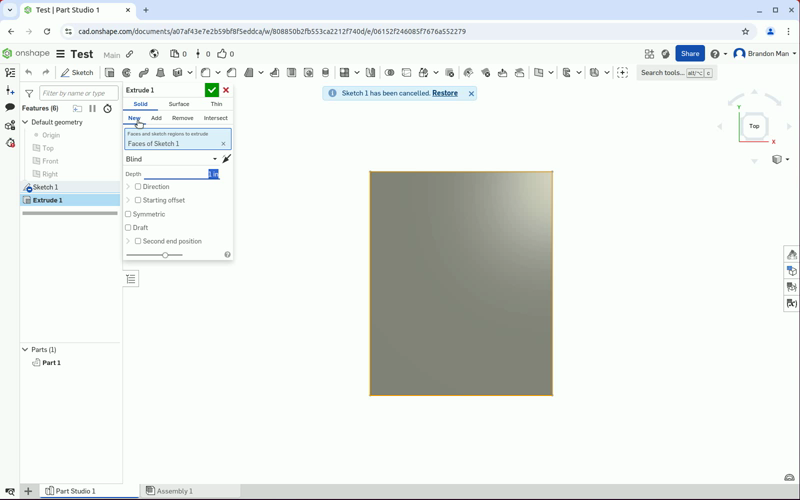
text(4.574)
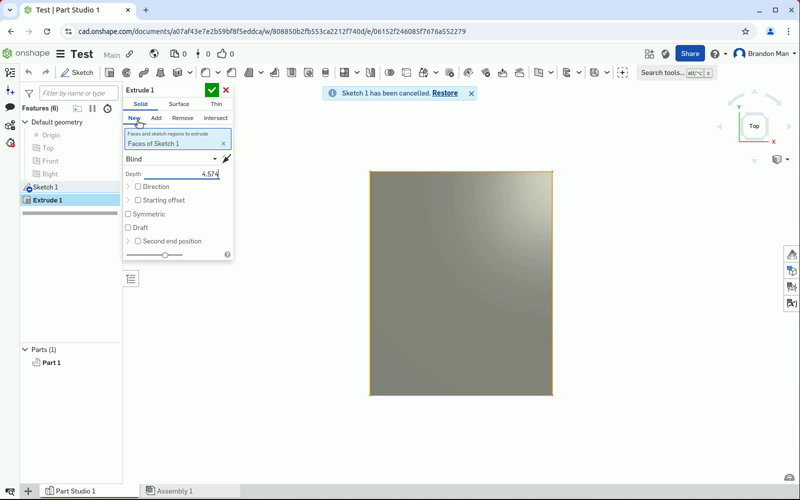
key(enter)
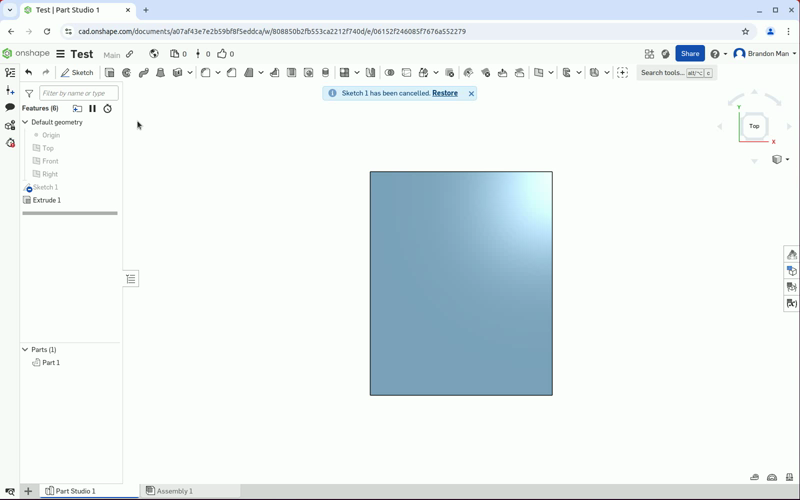
key(shift+h)
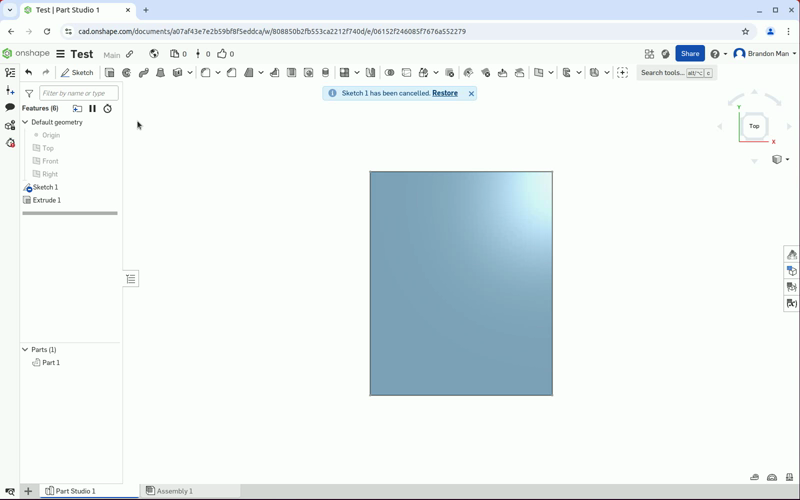
key(shift+h)
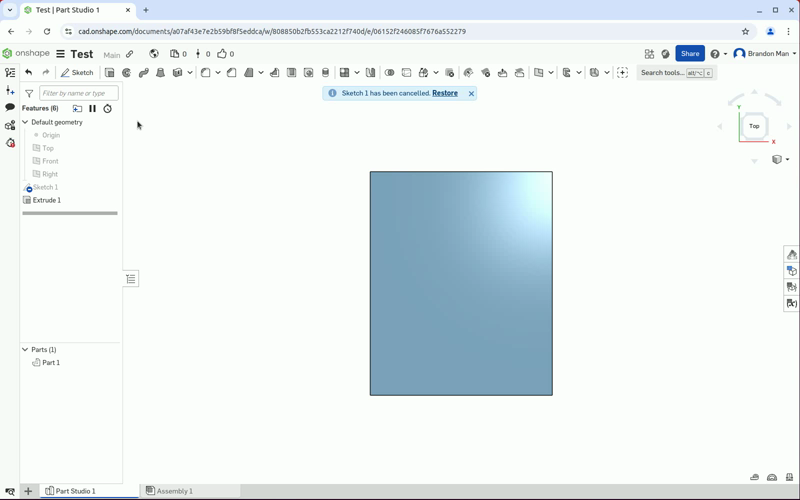
mouse_move(73, 189)
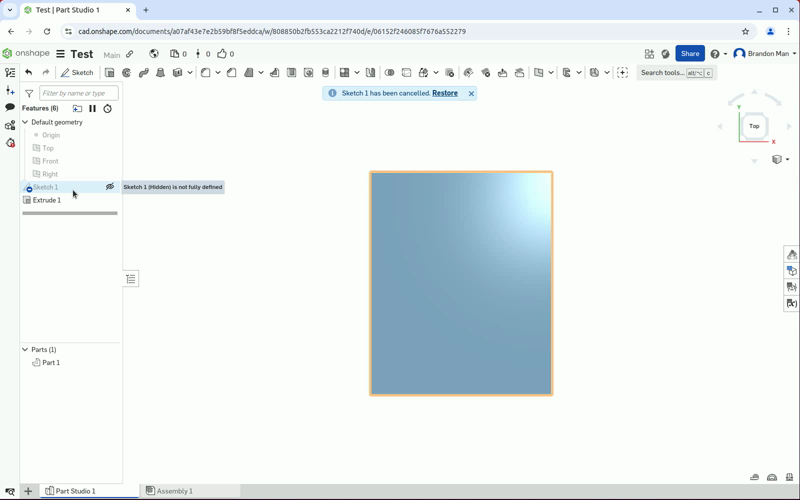
click(73, 189)
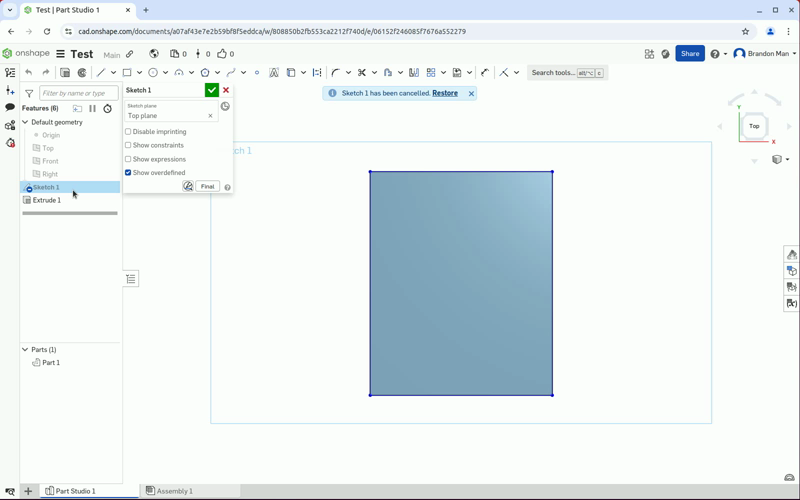
mouse_move(229, 92)
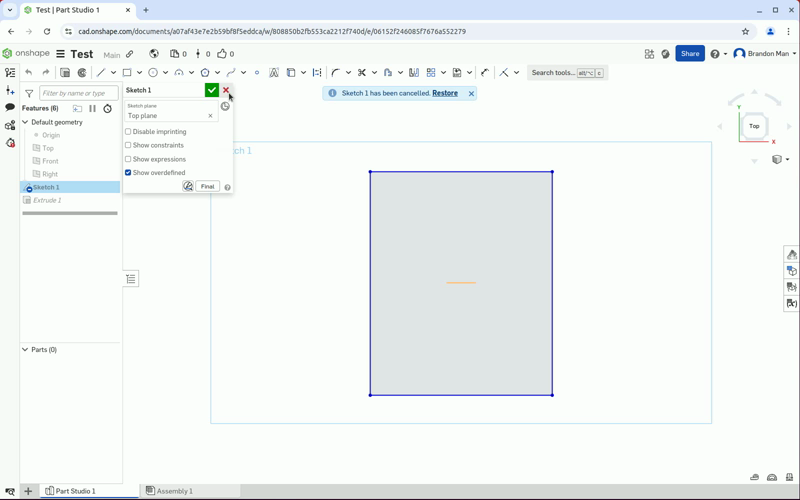
click(229, 92)
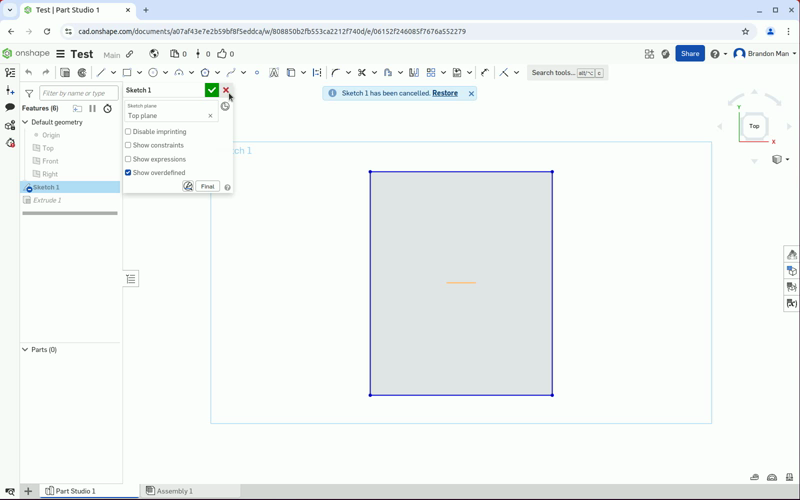
key(shift+s)
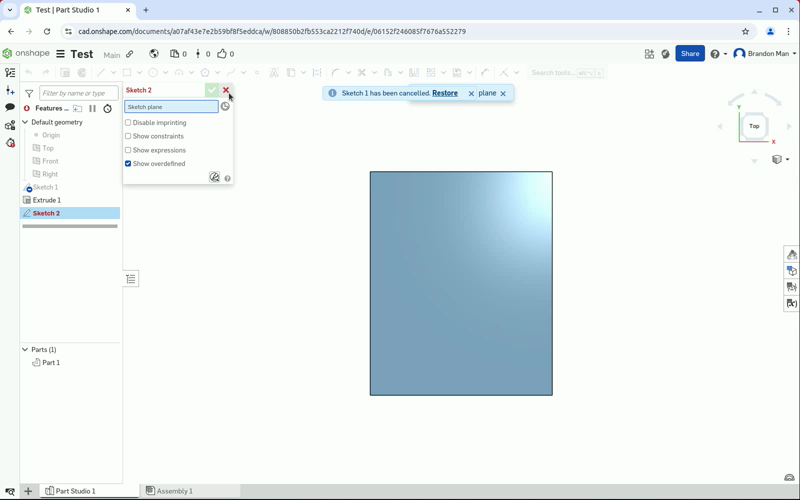
mouse_move(73, 150)
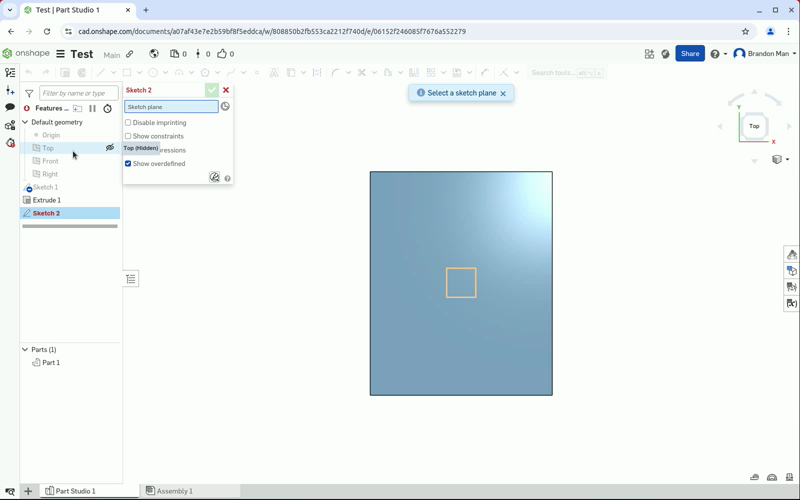
click(73, 150)
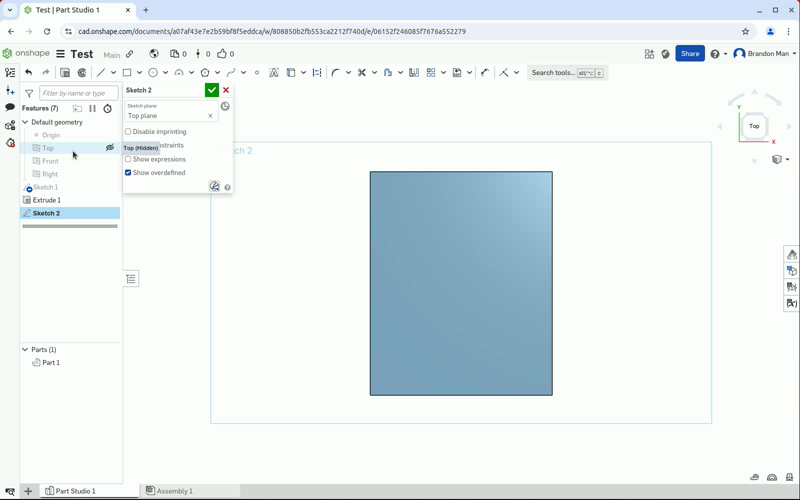
mouse_move(73, 352)
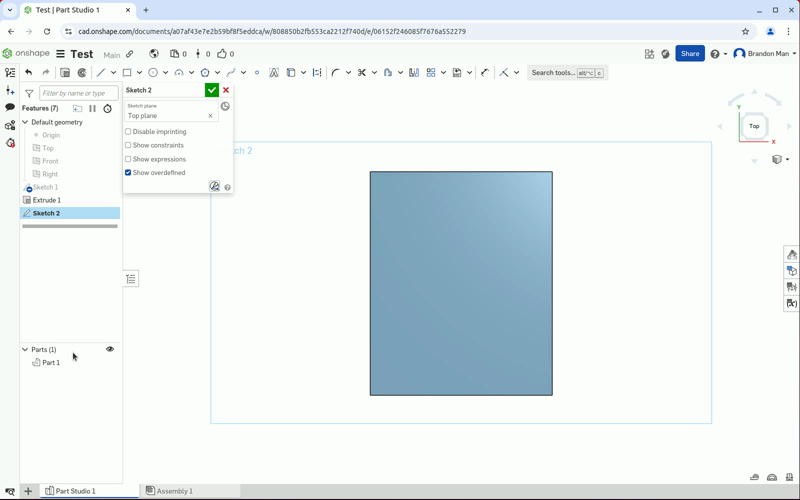
key(y)
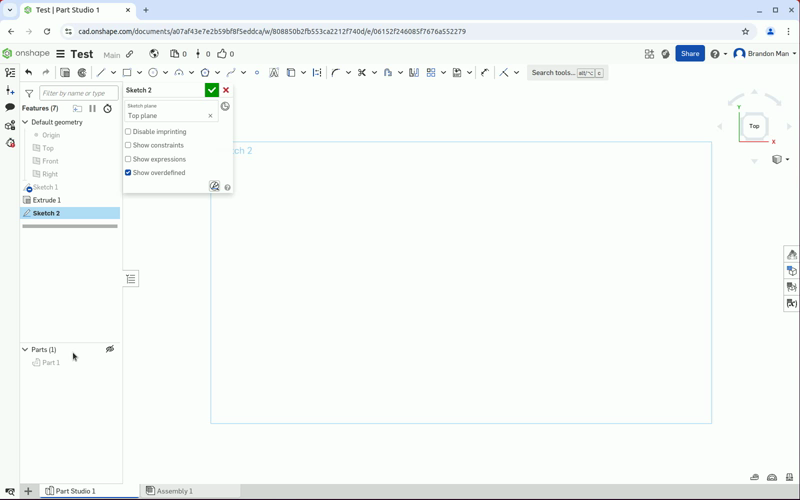
key(c)
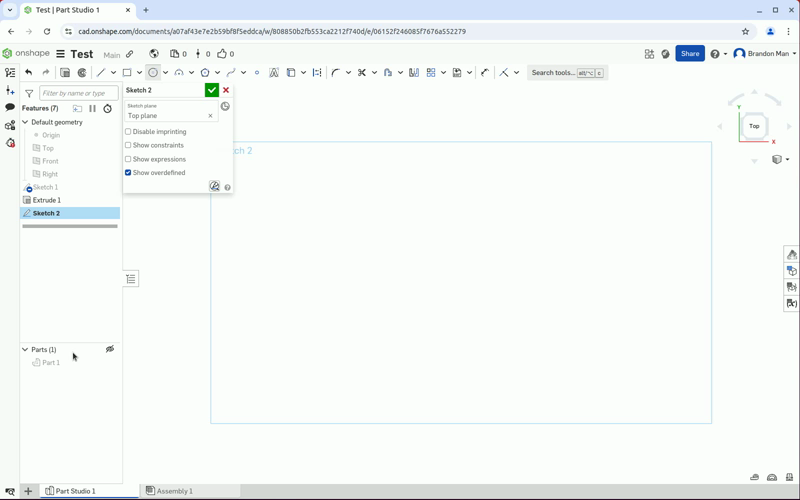
key_down(shift)
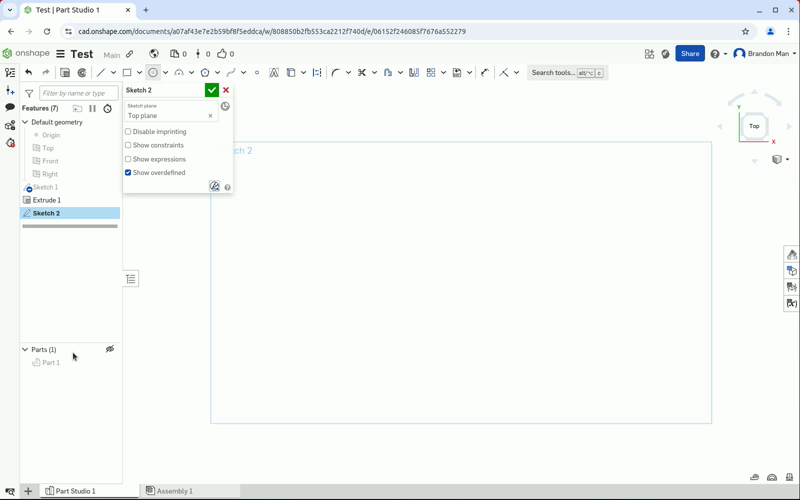
mouse_move(461, 243)
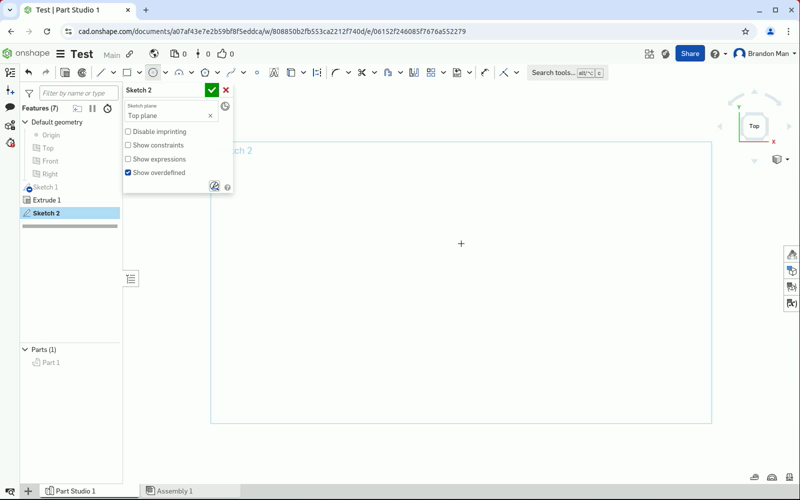
click(461, 243)
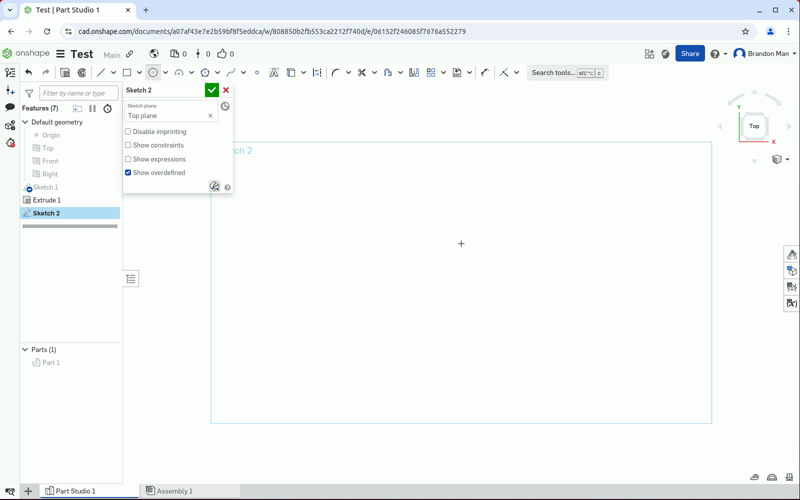
key_up(shift)
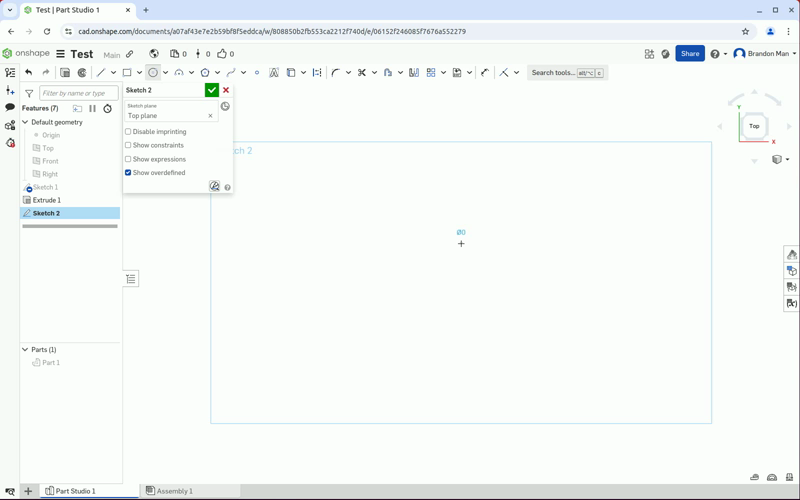
mouse_move(472, 243)
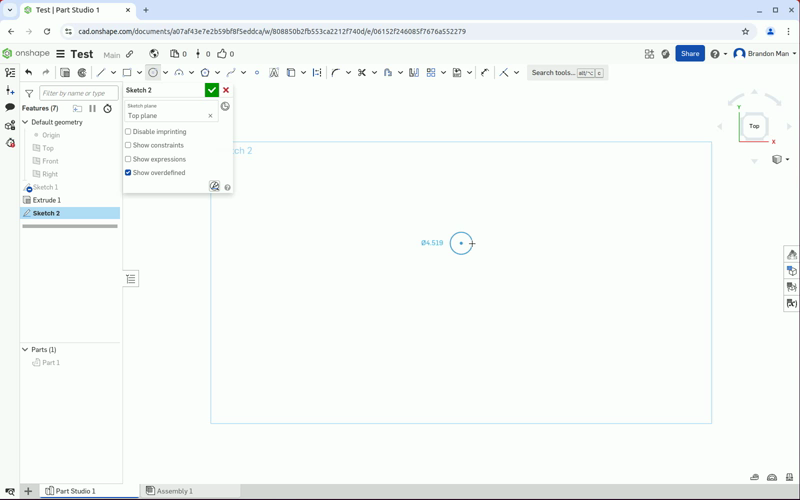
click(472, 243)
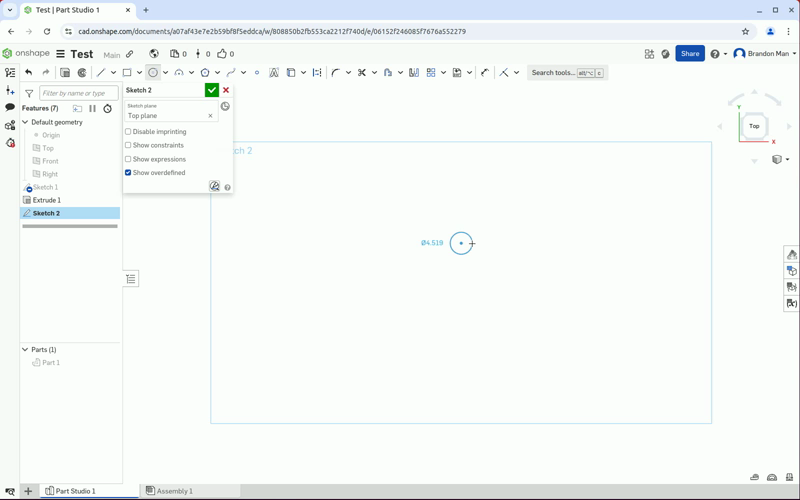
key(esc)
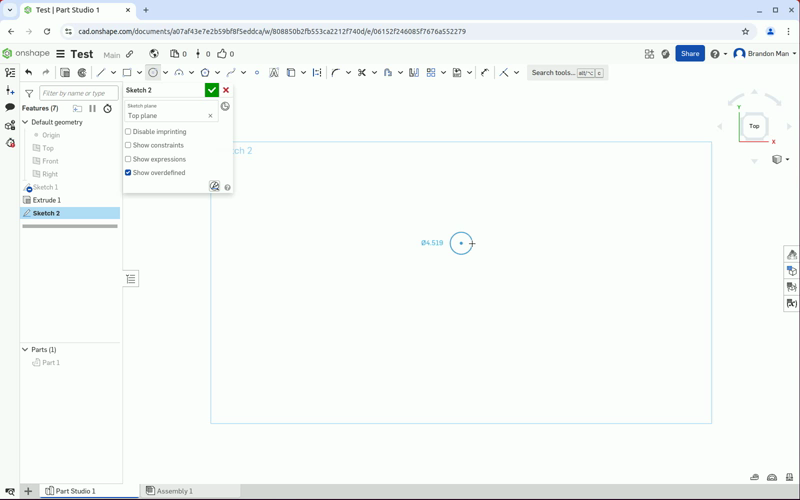
mouse_move(468, 237)
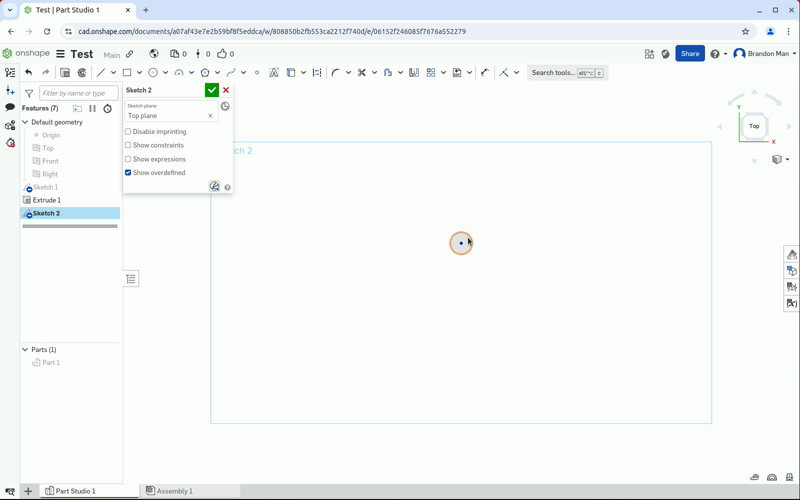
scroll(6)
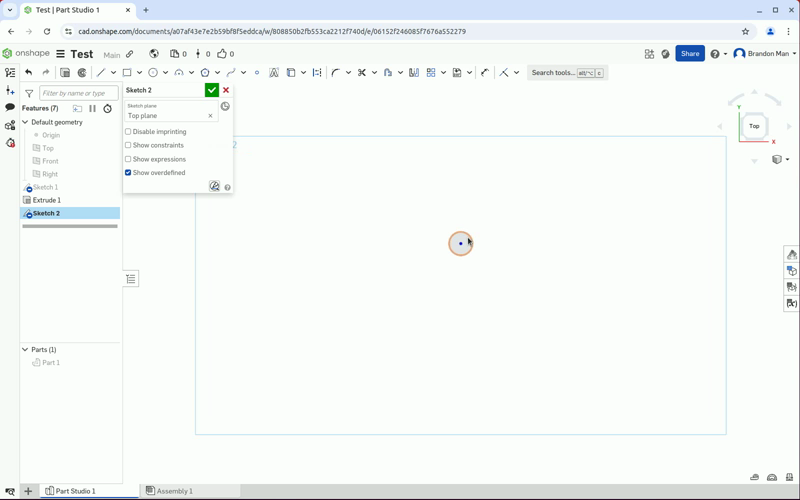
scroll(6)
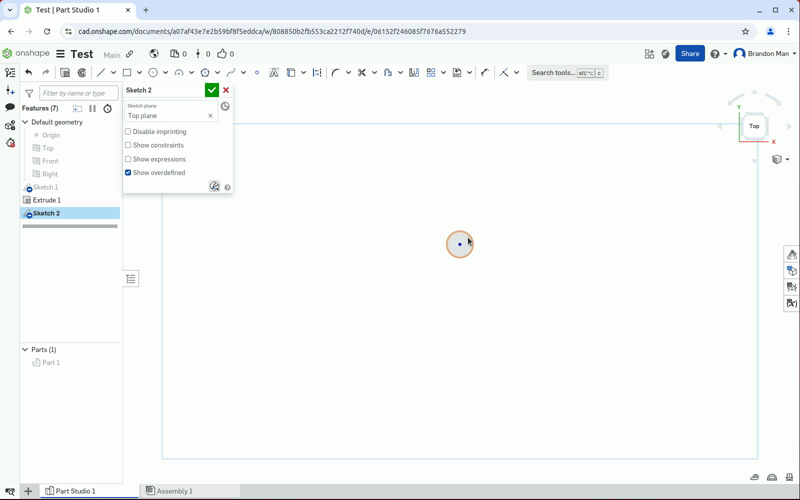
scroll(6)
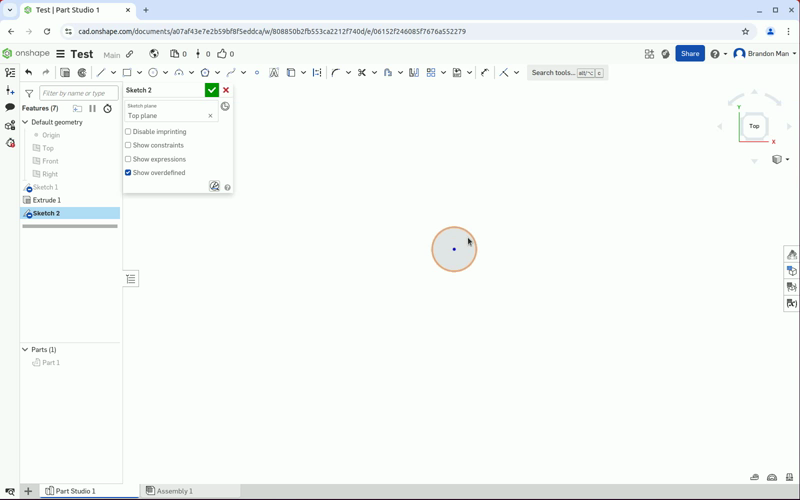
scroll(6)
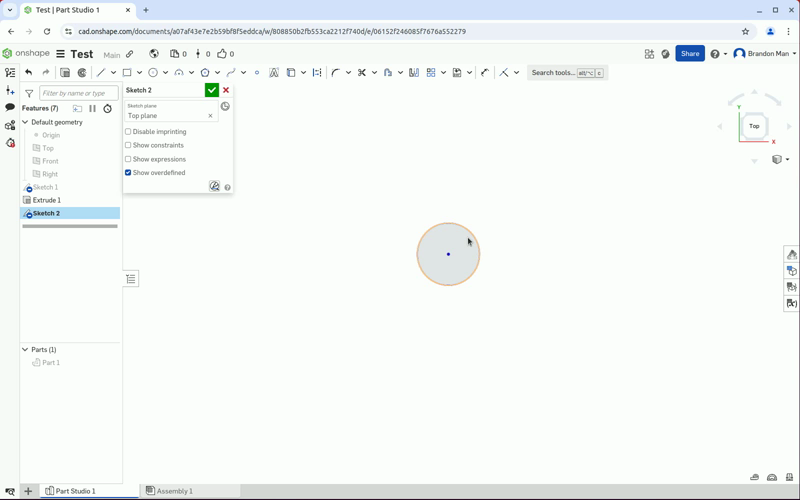
scroll(6)
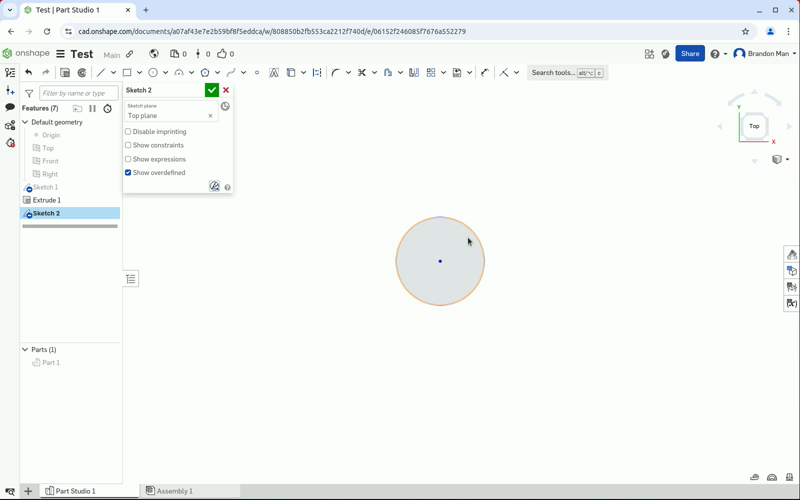
scroll(6)
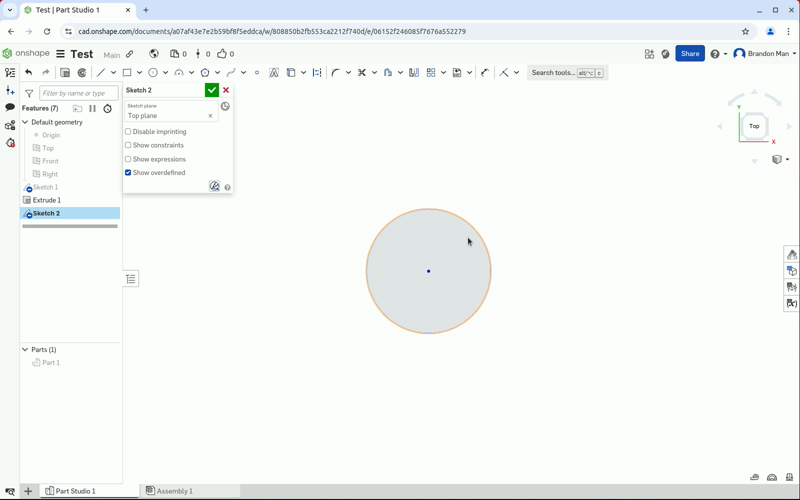
scroll(6)
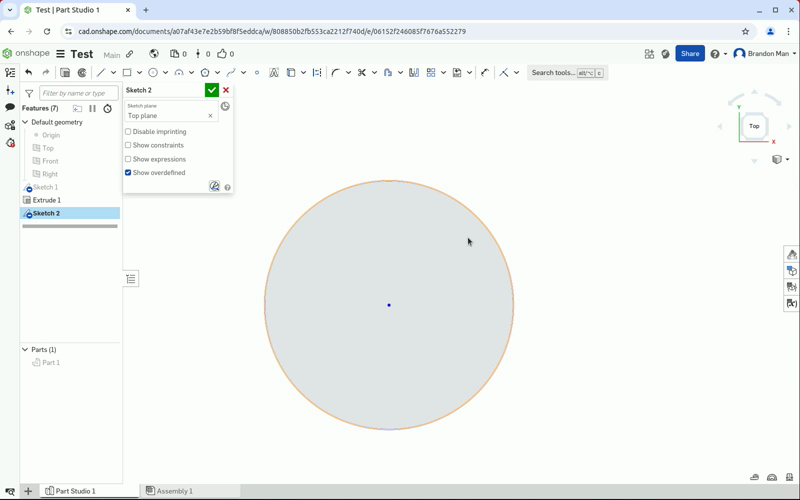
click(468, 237)
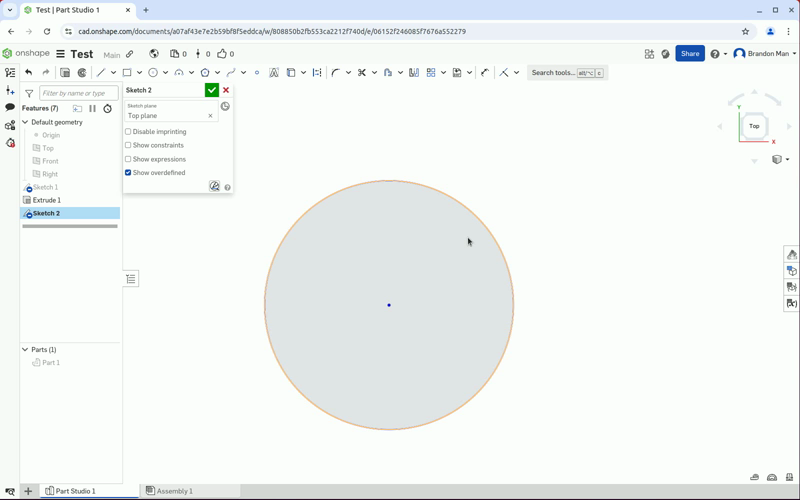
scroll(-6)
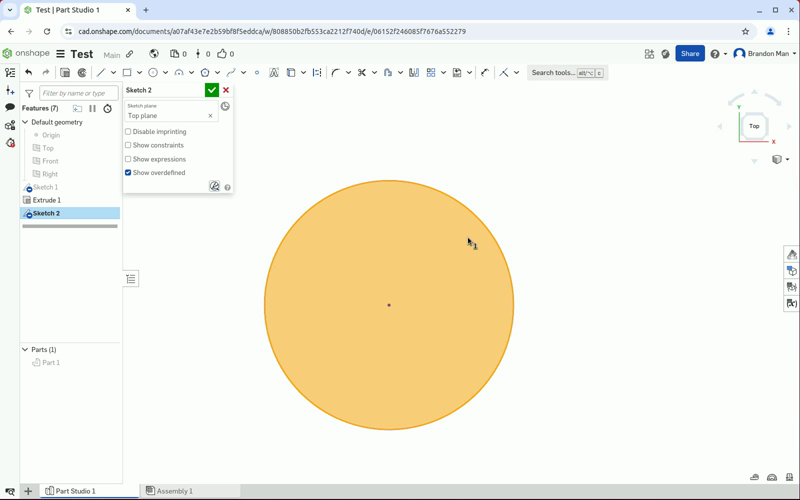
scroll(-6)
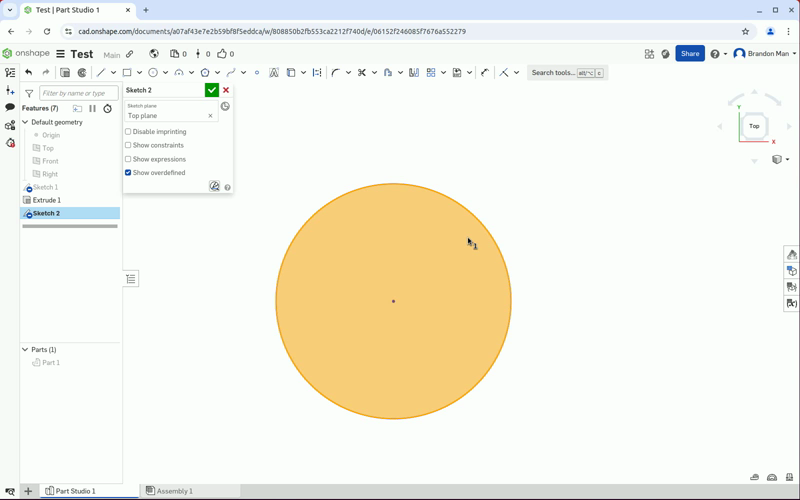
scroll(-6)
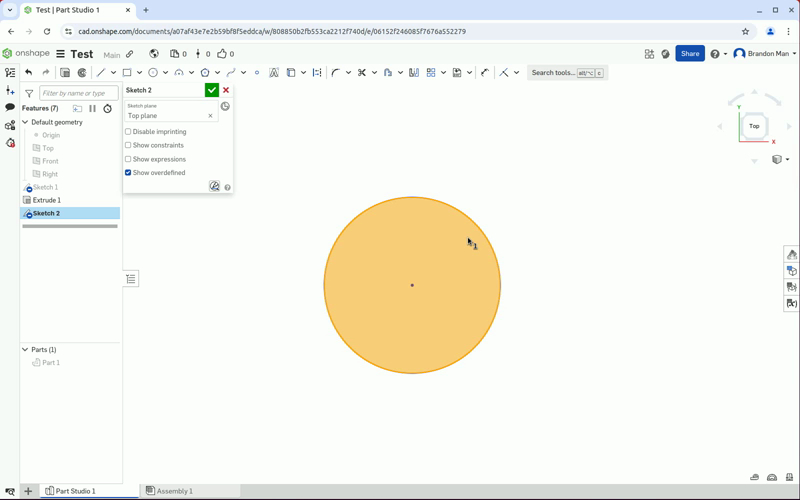
scroll(-6)
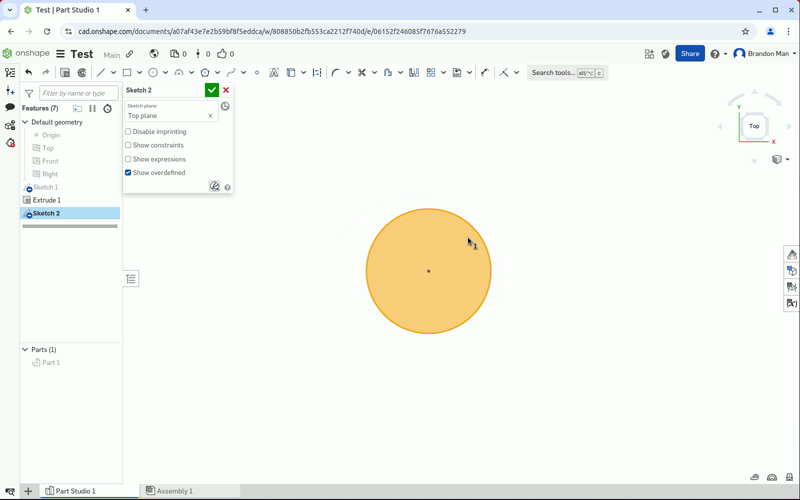
scroll(-6)
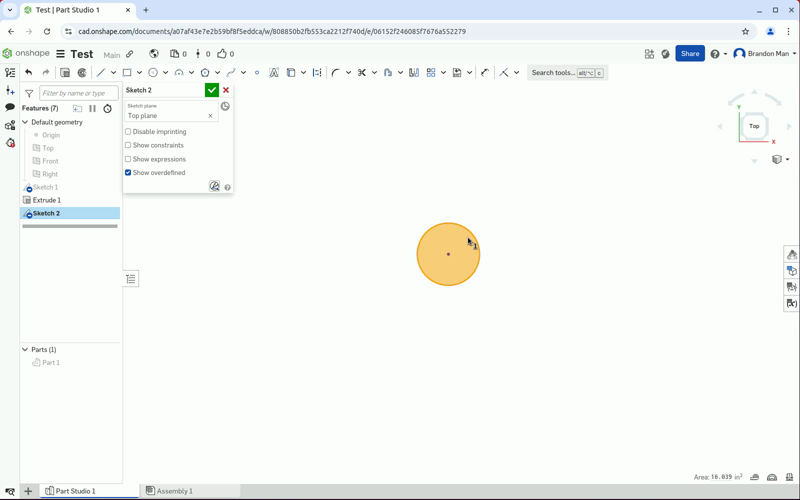
scroll(-6)
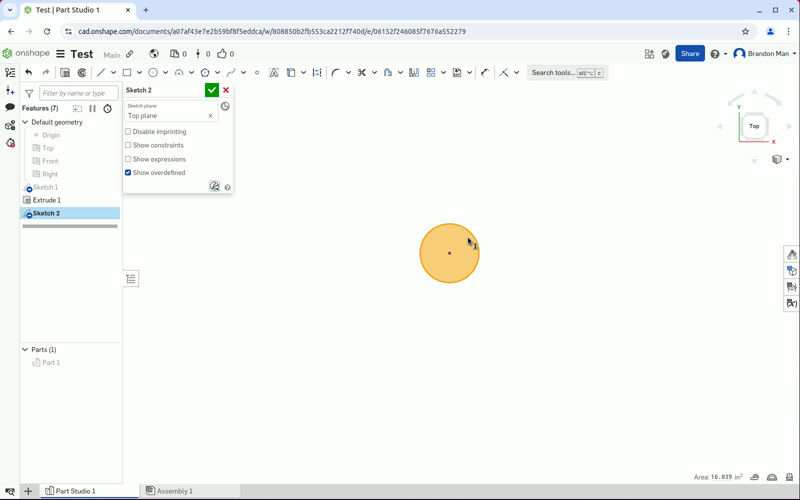
scroll(-6)
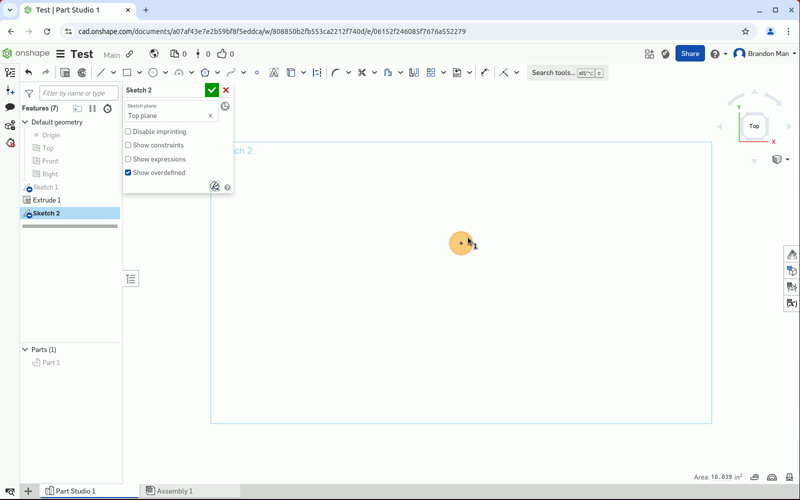
mouse_move(73, 352)
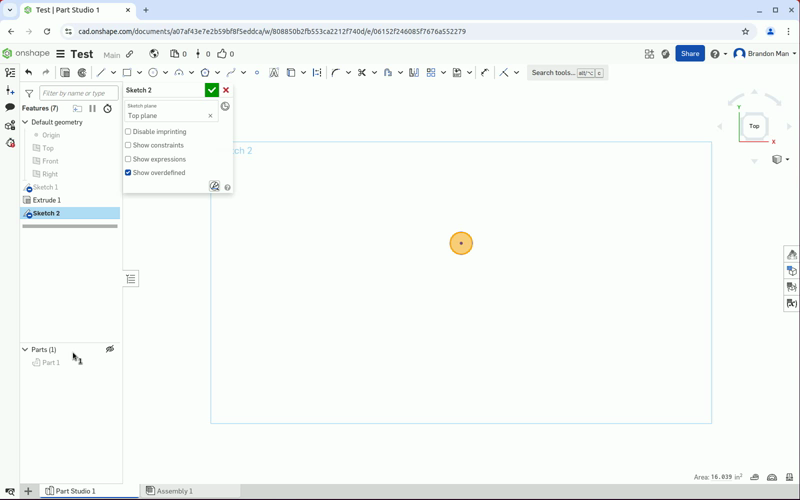
key(shift+y)
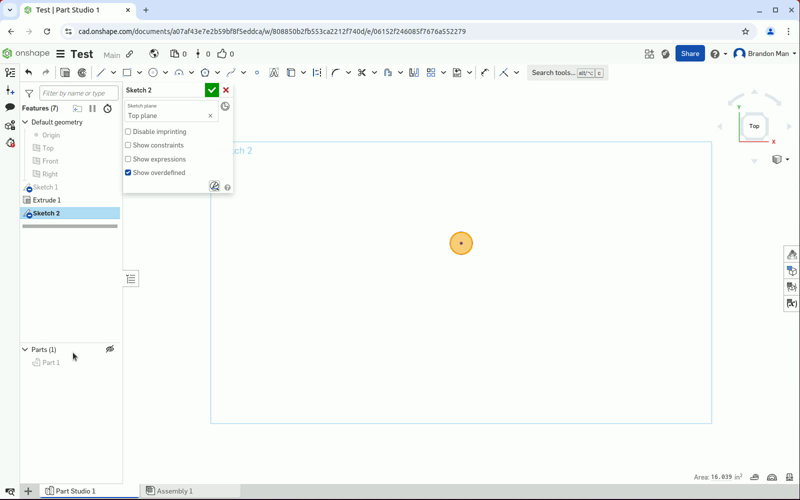
key(shift+e)
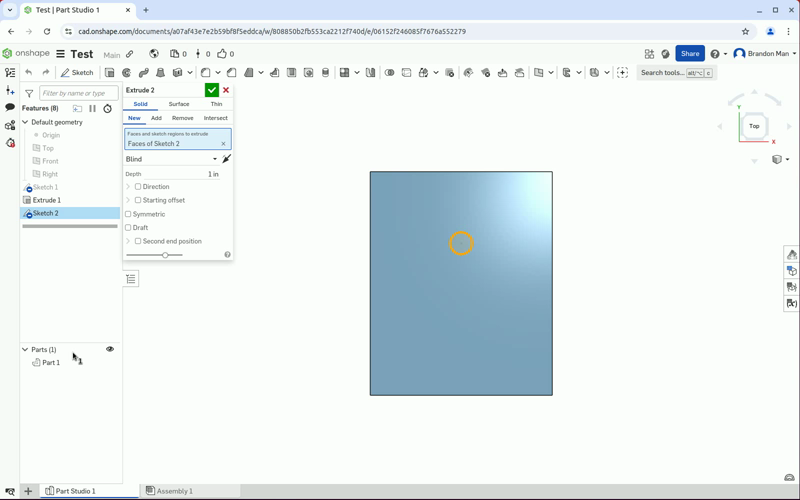
mouse_move(143, 106)
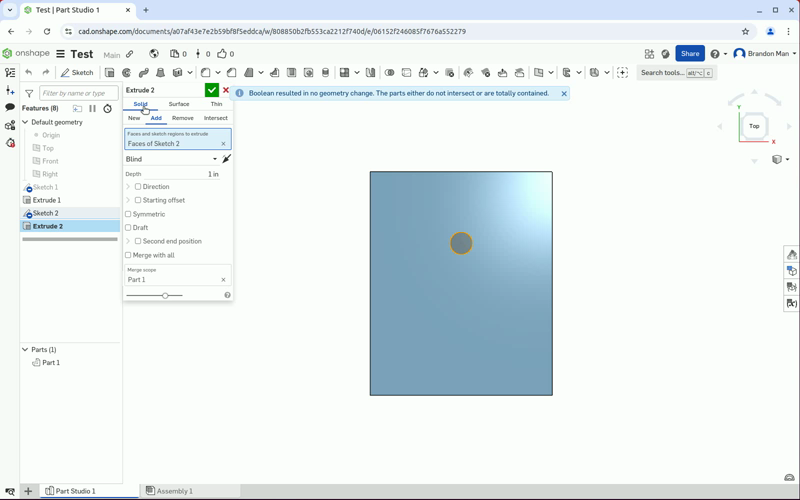
click(143, 106)
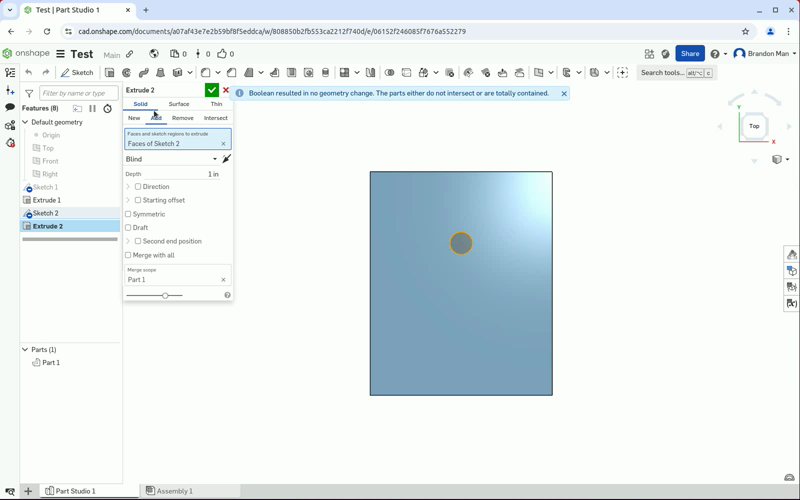
mouse_move(186, 120)
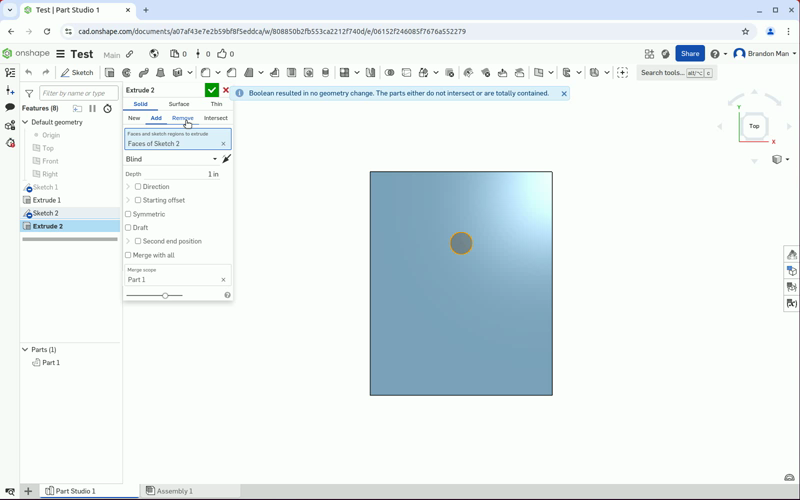
click(186, 120)
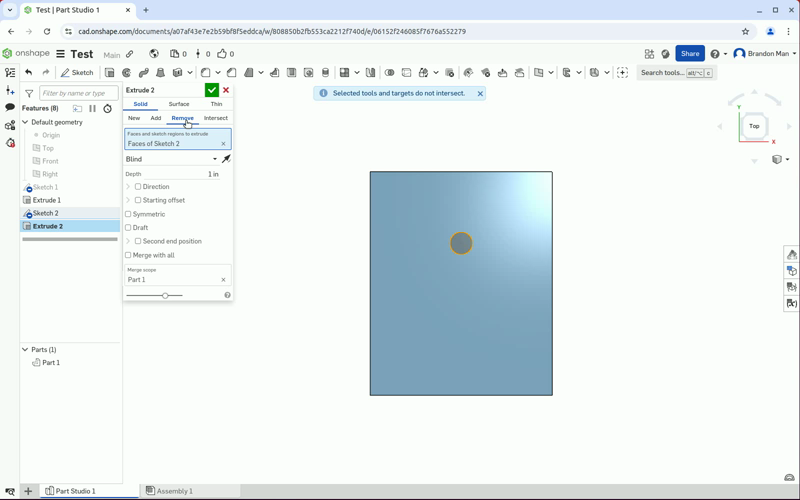
key(tab, 4)
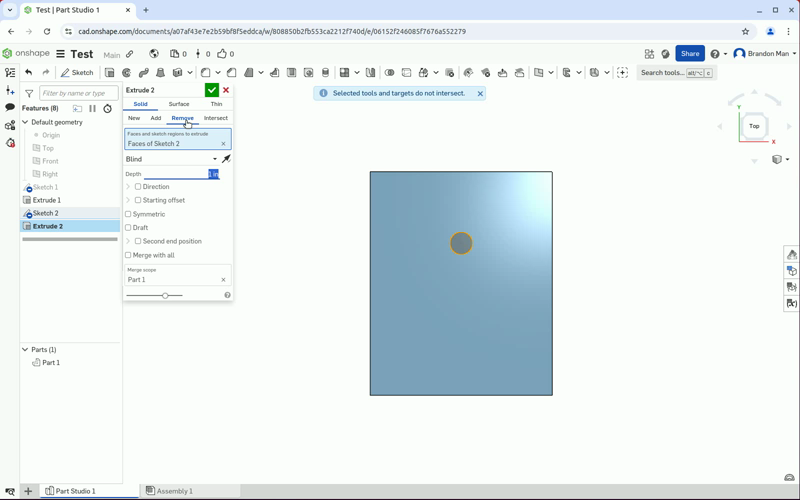
text(-4.574)
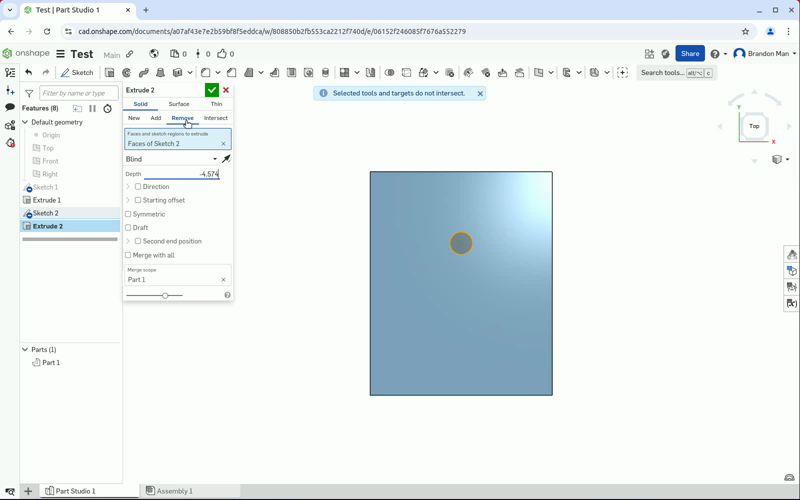
key(tab, 6)
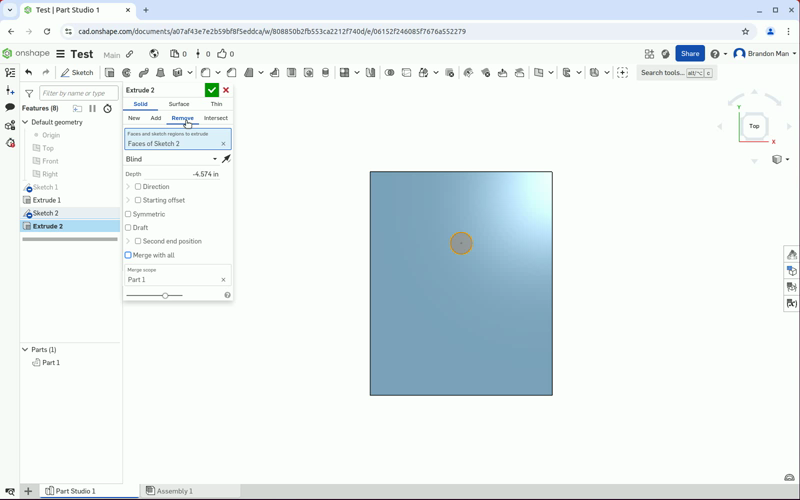
key(space)
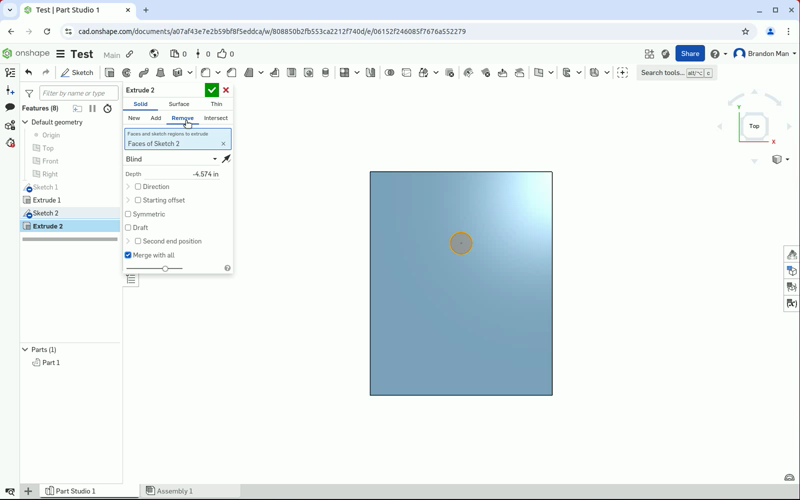
key(enter)
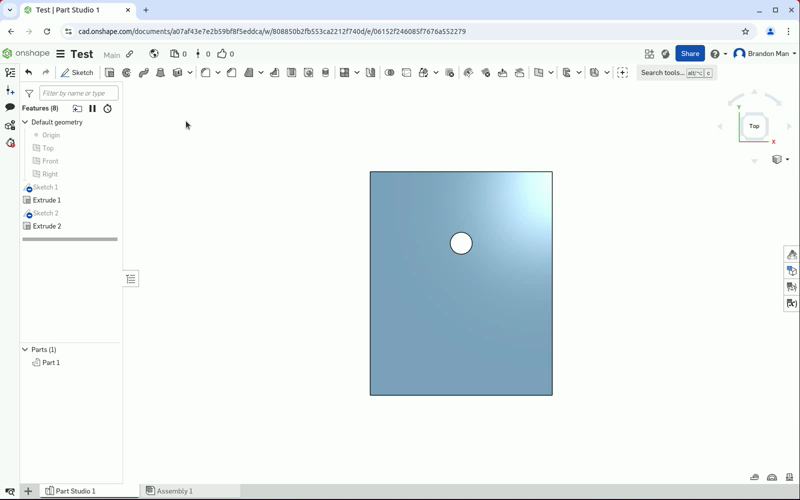
key(shift+h)
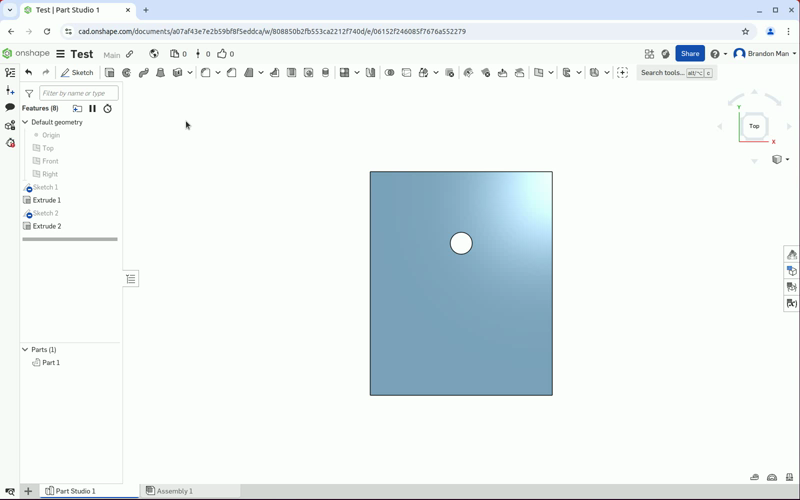
key(shift+h)
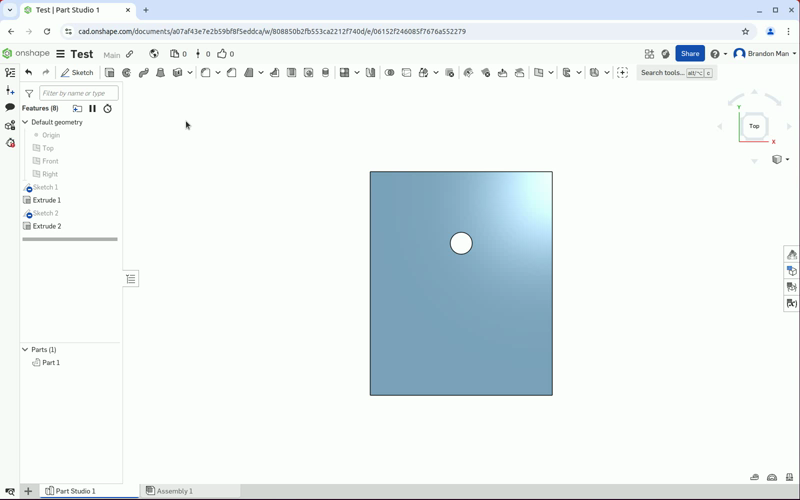
mouse_move(73, 189)
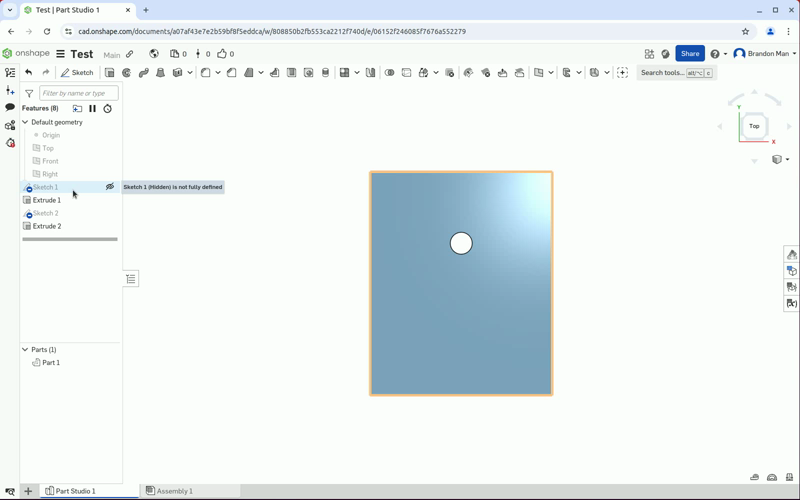
click(73, 189)
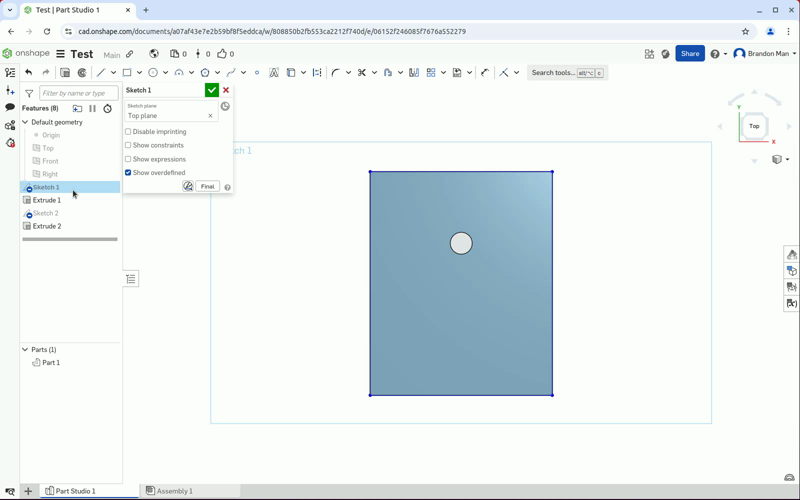
mouse_move(229, 92)
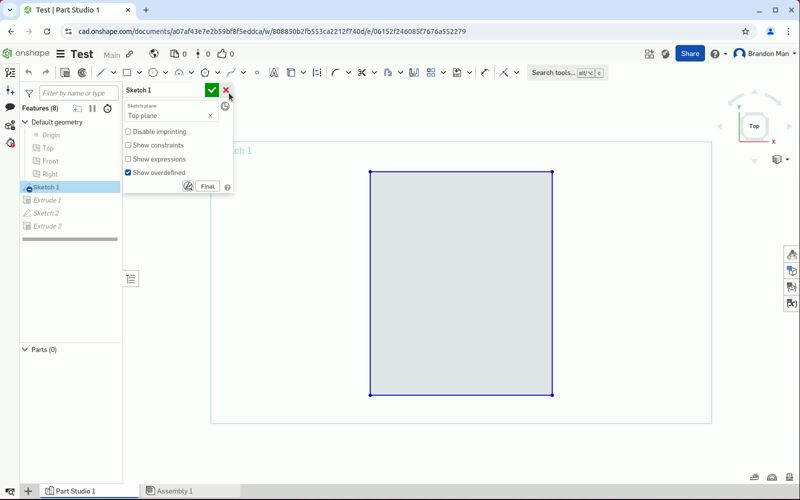
click(229, 92)
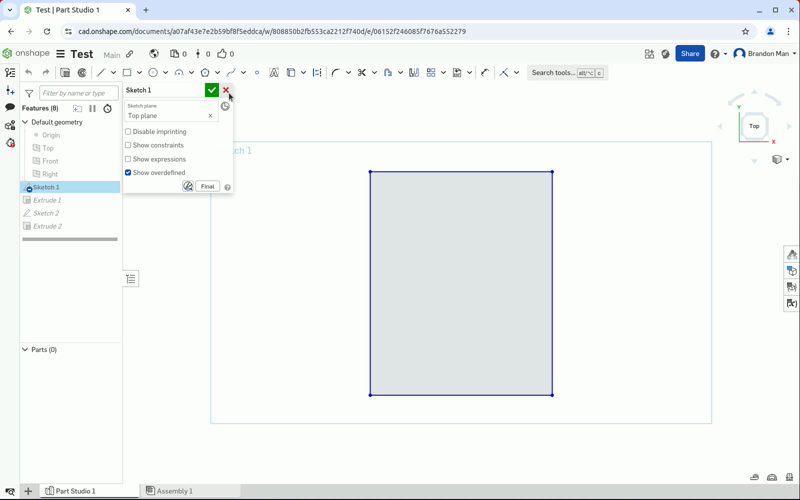
key(shift+s)
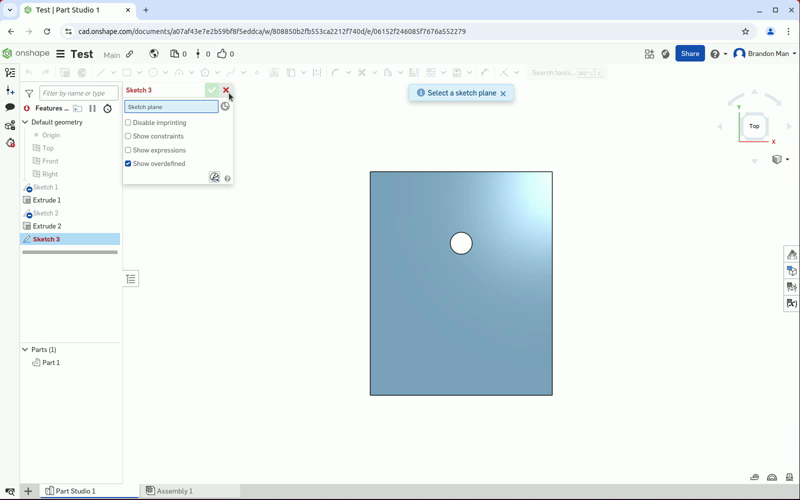
mouse_move(73, 150)
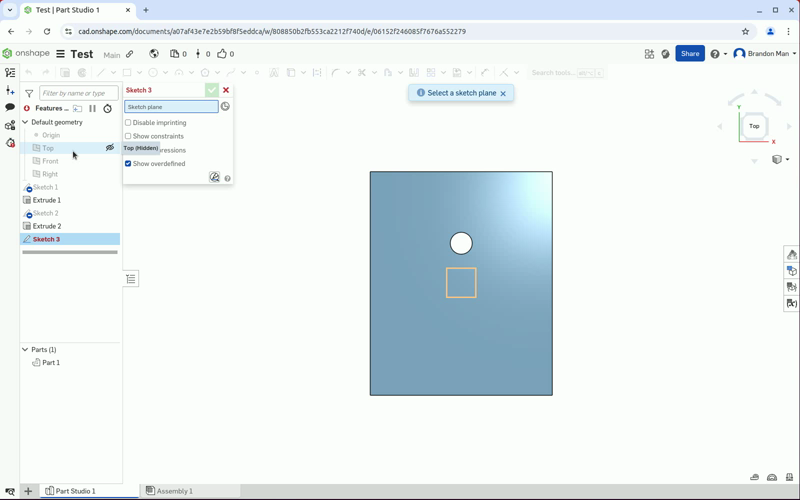
click(73, 150)
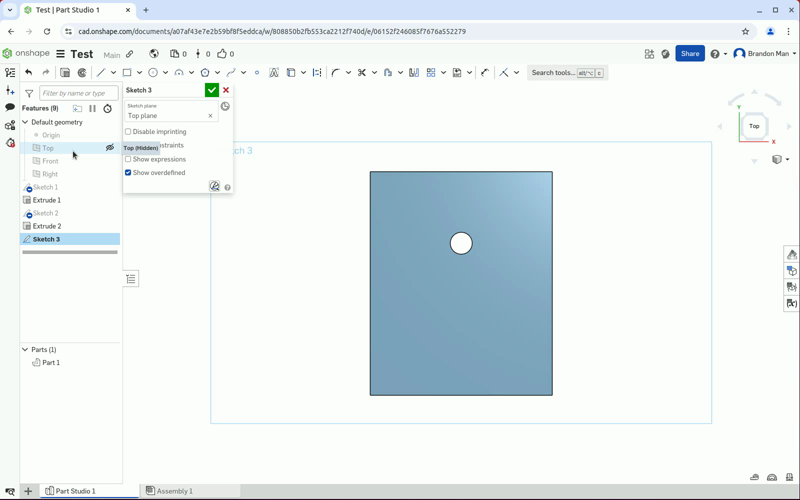
mouse_move(73, 352)
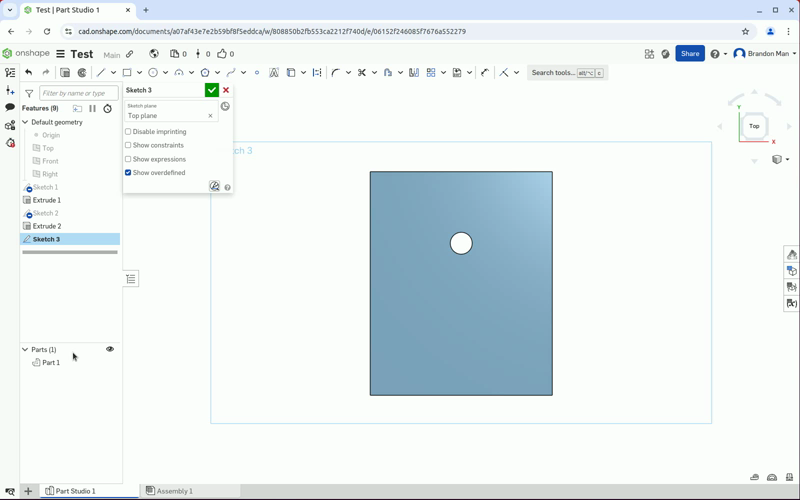
key(y)
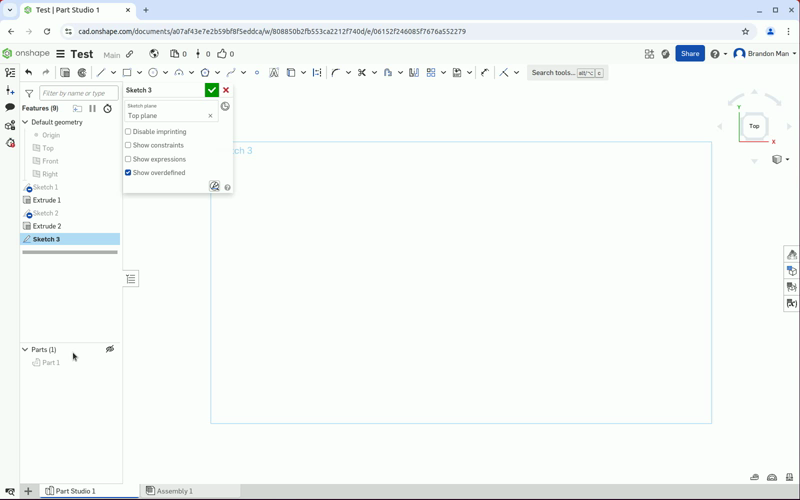
key(c)
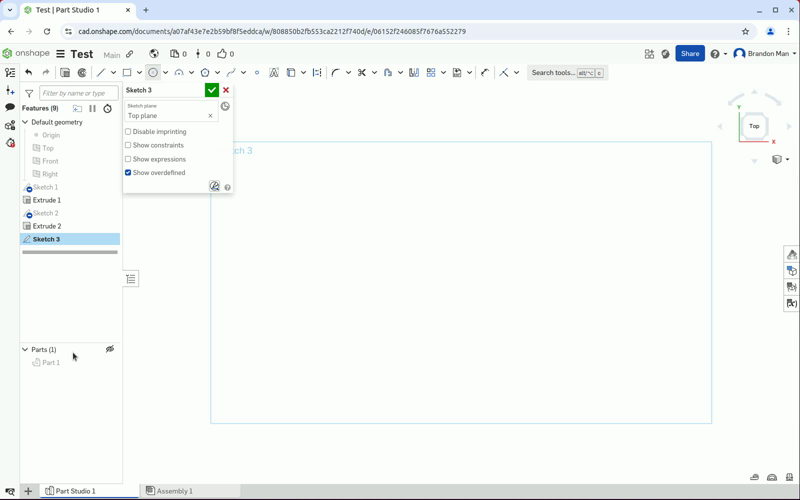
key_down(shift)
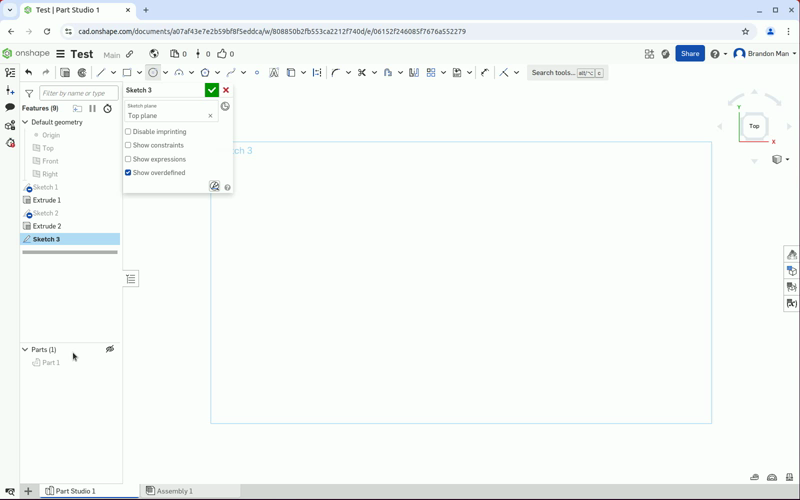
mouse_move(461, 210)
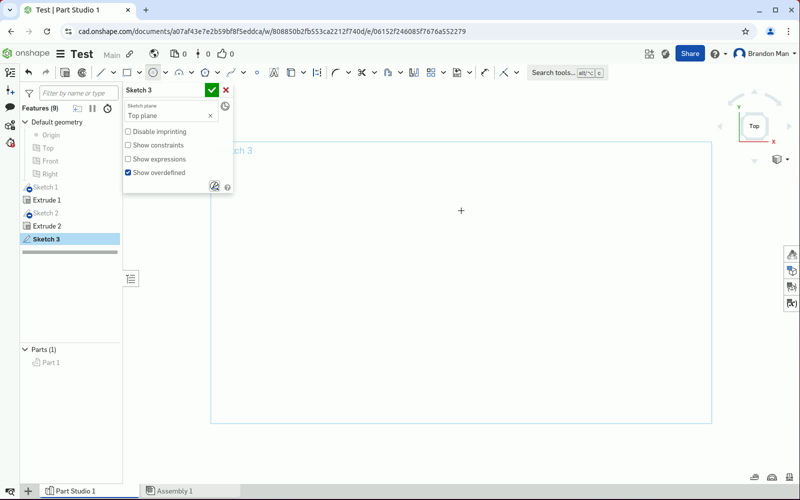
click(461, 210)
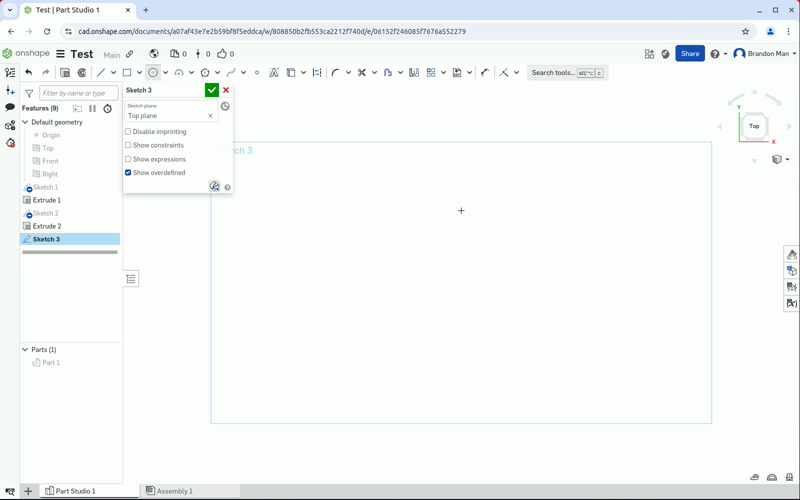
key_up(shift)
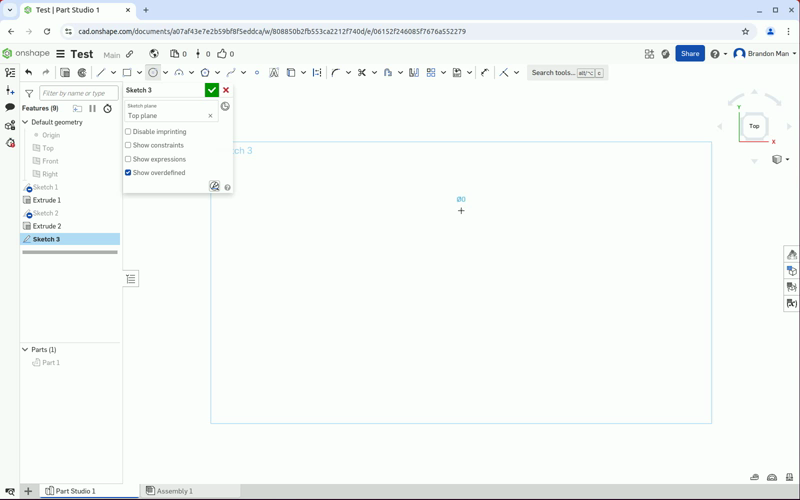
mouse_move(472, 210)
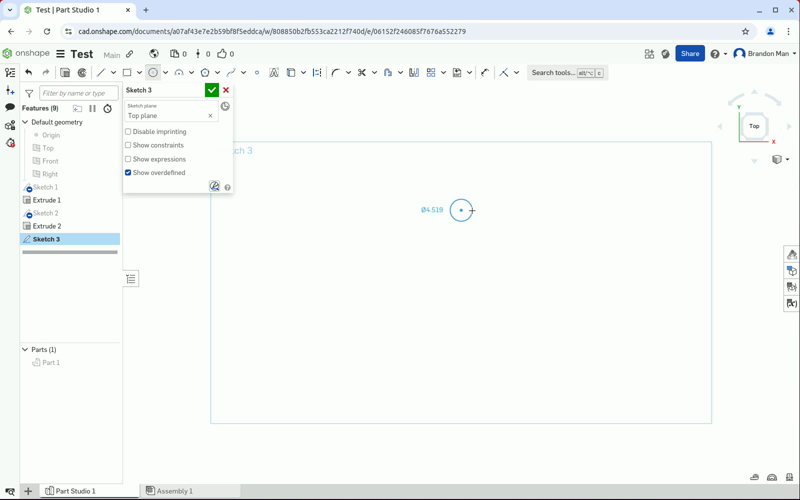
click(472, 210)
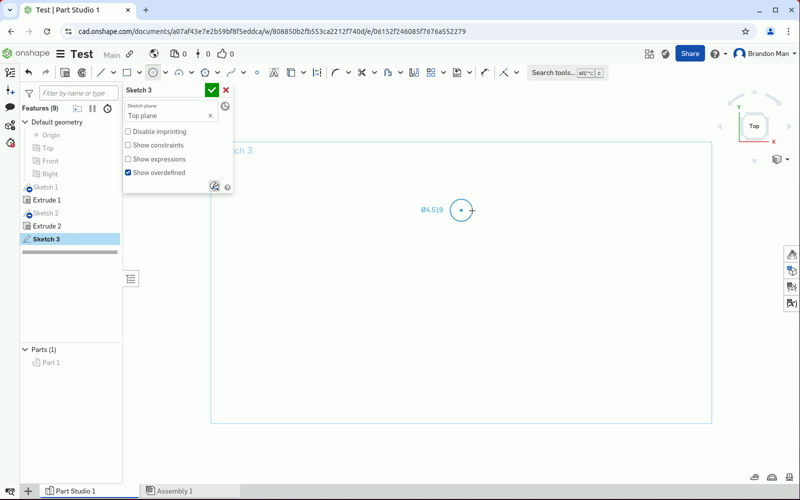
key(esc)
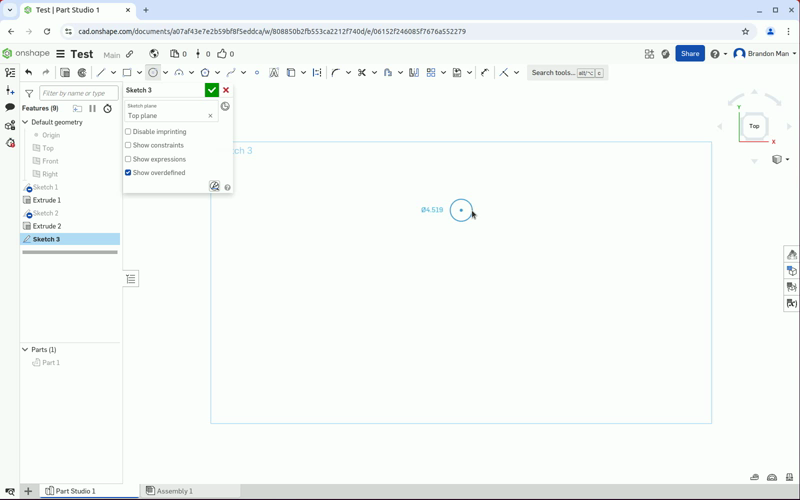
mouse_move(452, 207)
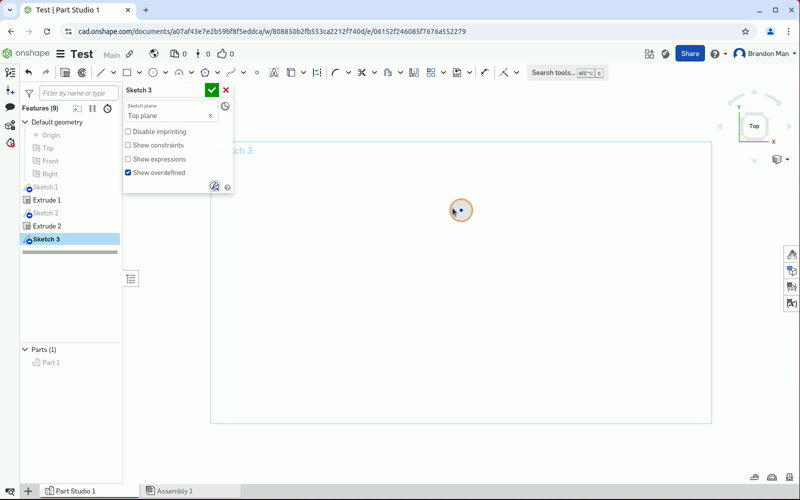
scroll(6)
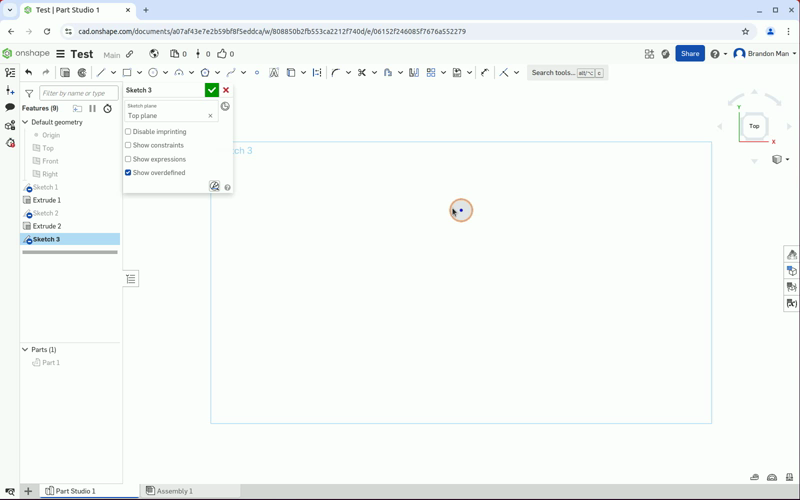
scroll(6)
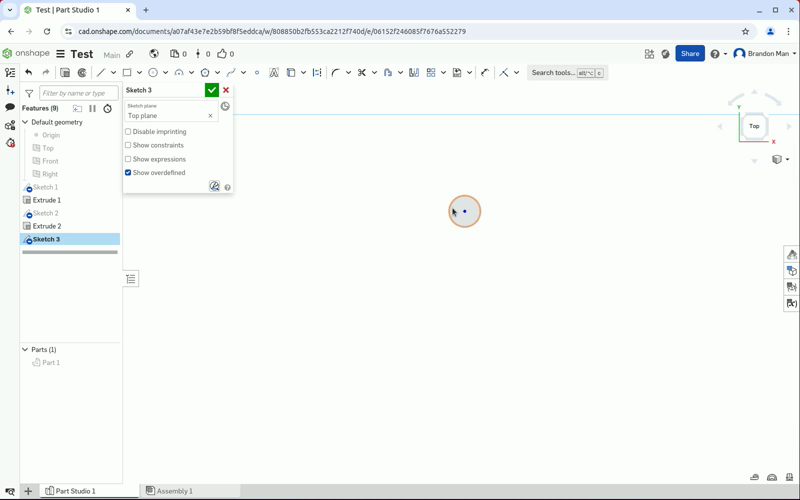
scroll(6)
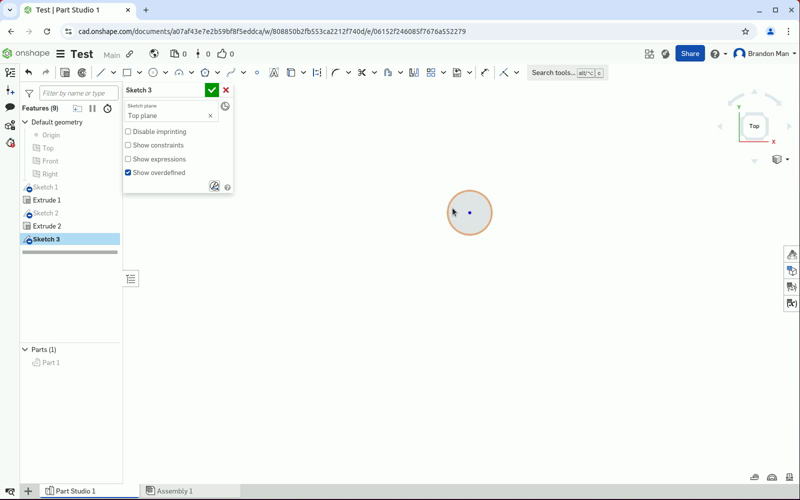
scroll(6)
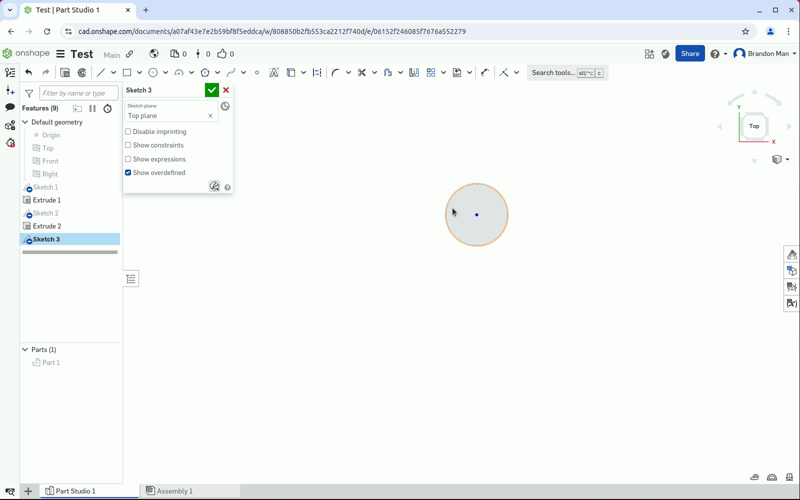
scroll(6)
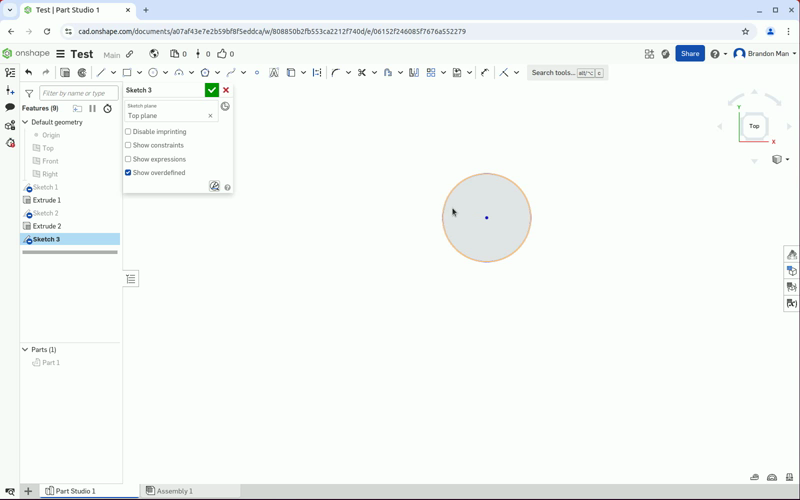
scroll(6)
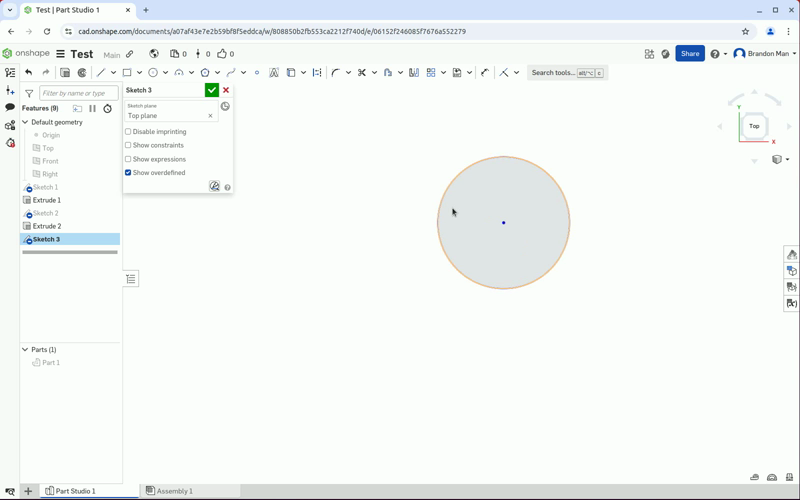
scroll(6)
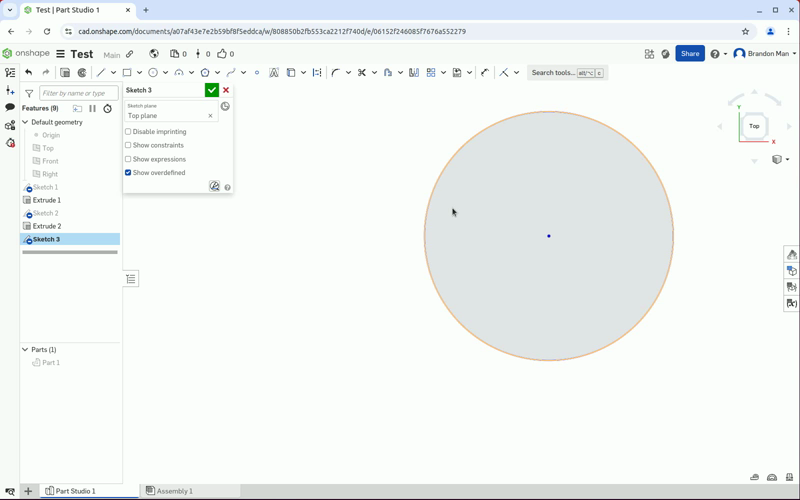
click(452, 207)
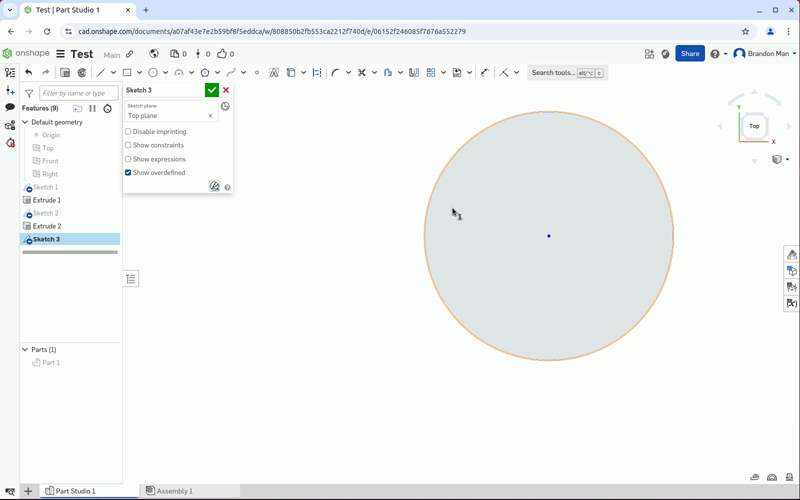
scroll(-6)
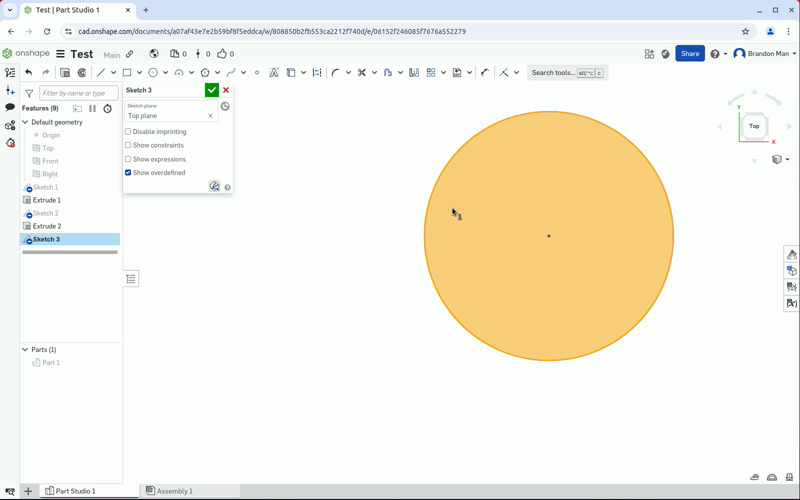
scroll(-6)
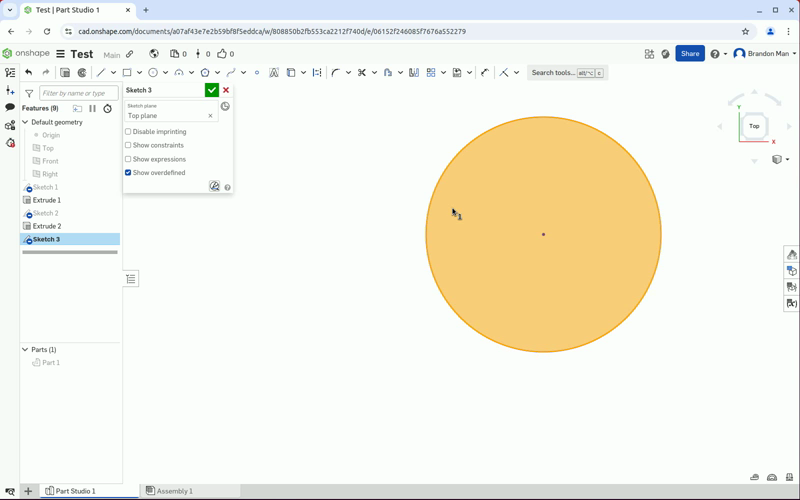
scroll(-6)
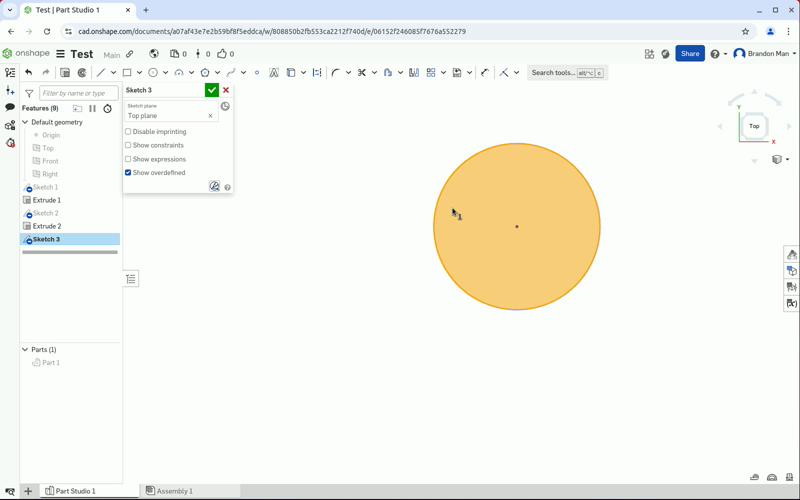
scroll(-6)
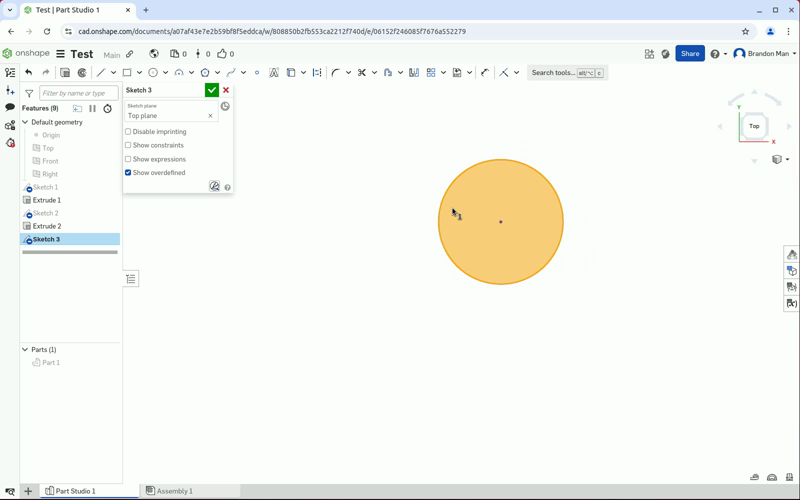
scroll(-6)
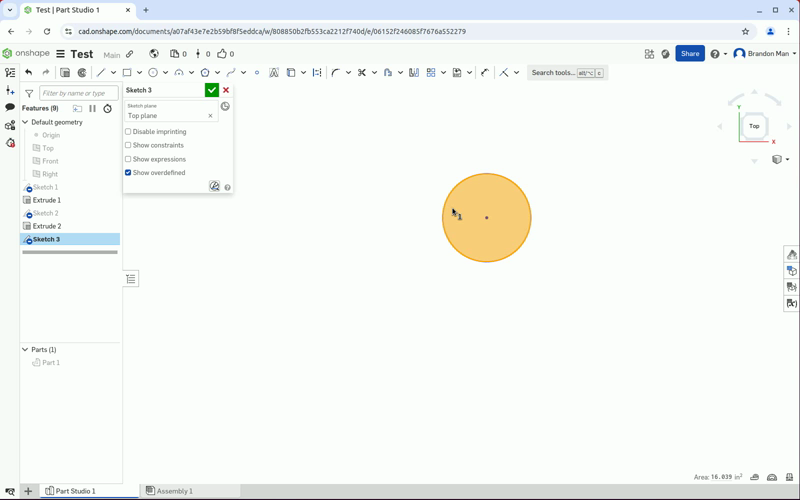
scroll(-6)
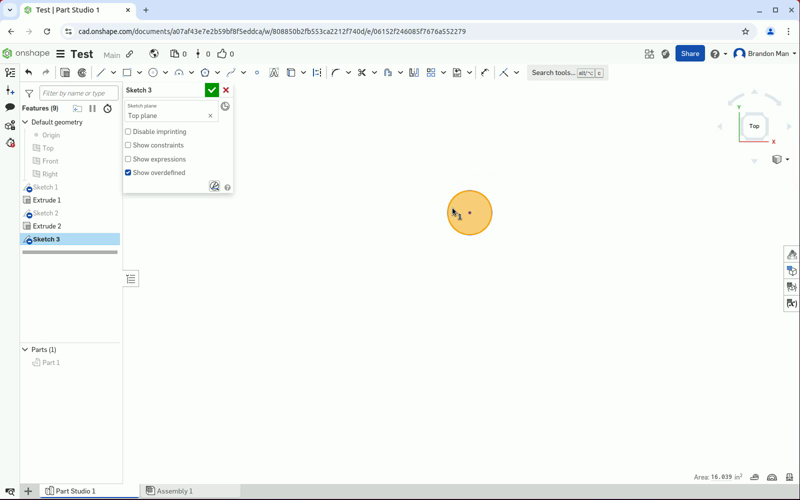
scroll(-6)
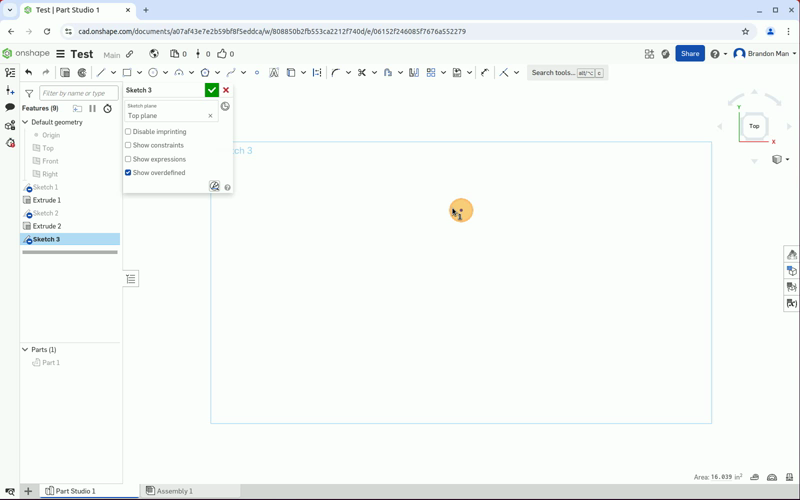
mouse_move(73, 352)
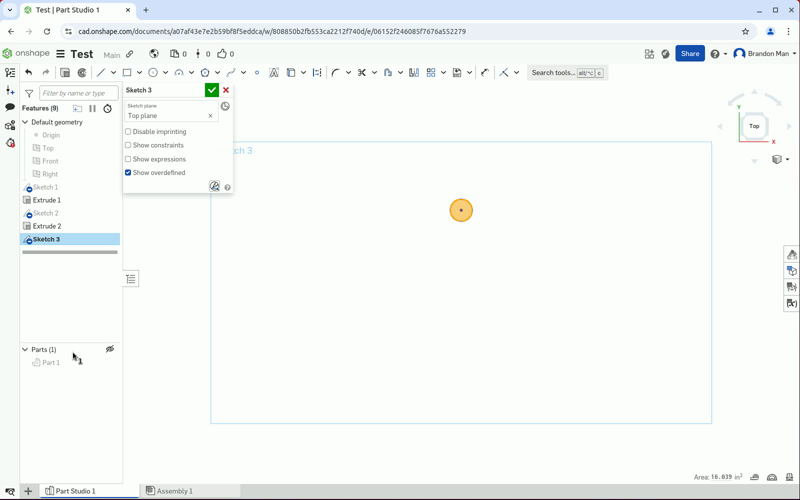
key(shift+y)
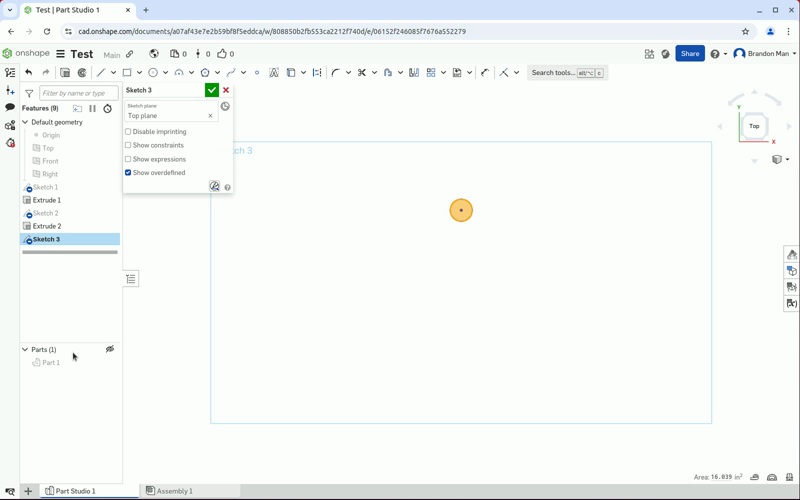
key(shift+e)
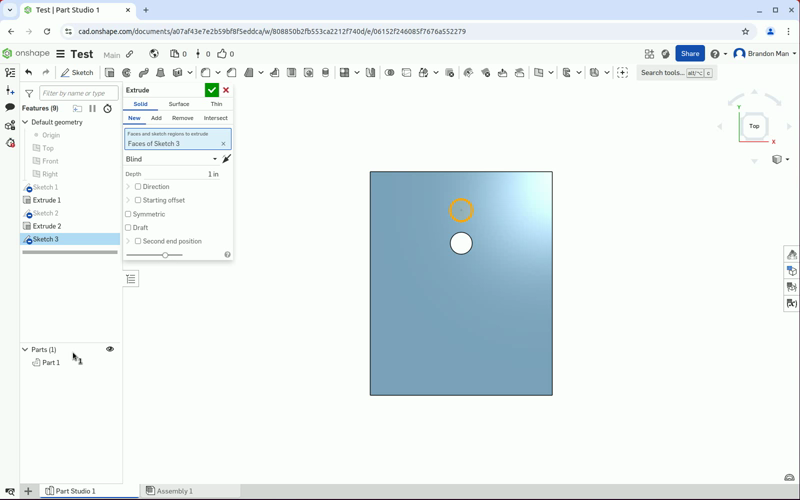
mouse_move(143, 106)
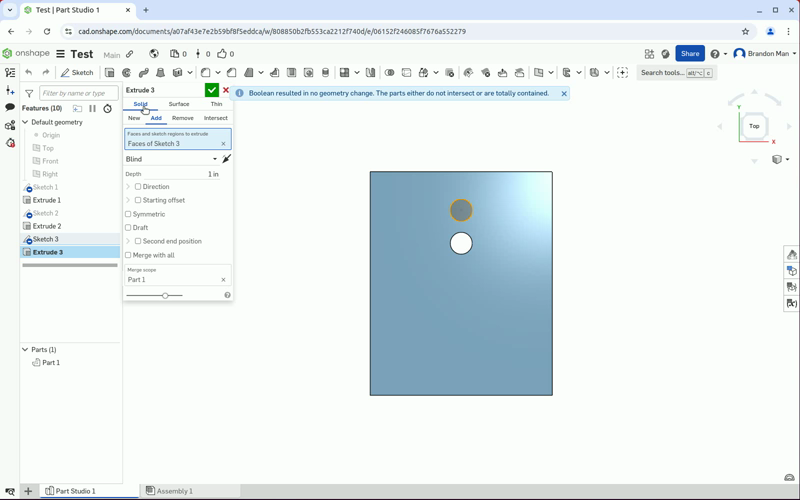
click(143, 106)
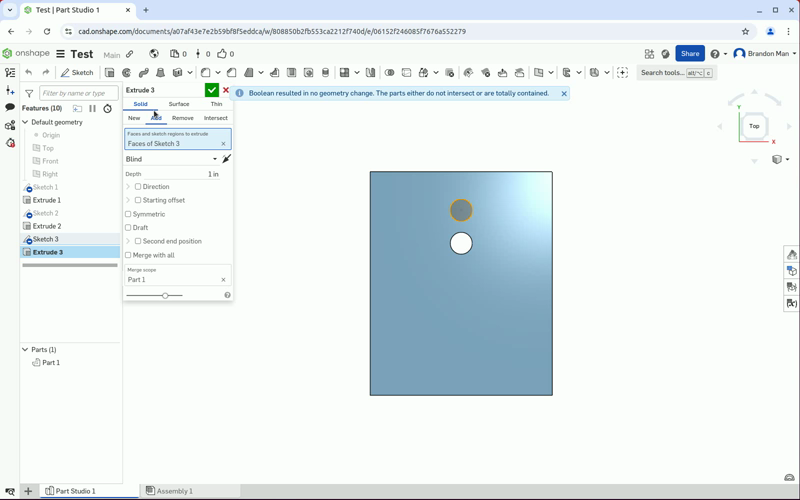
mouse_move(186, 120)
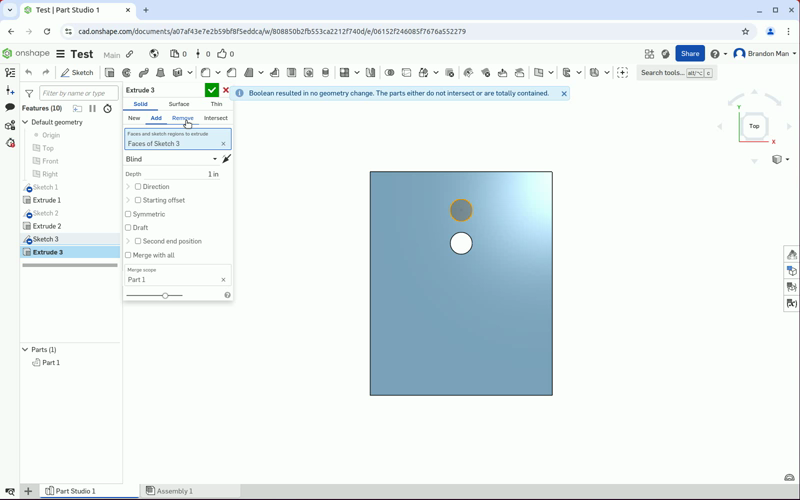
click(186, 120)
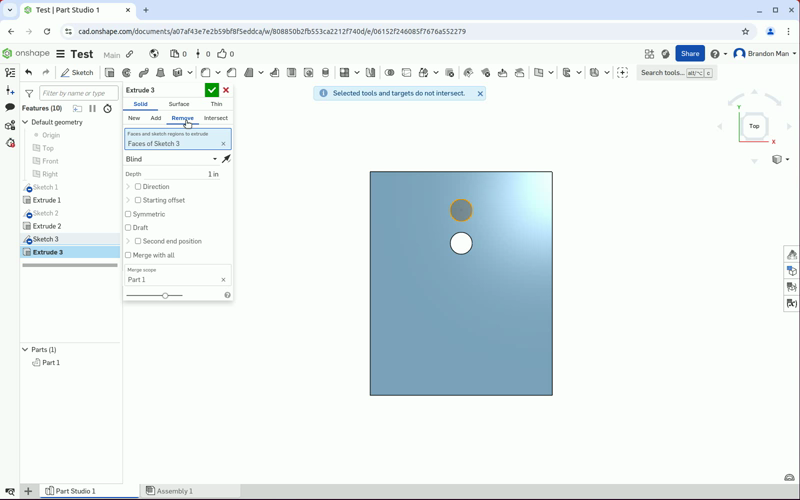
key(tab, 4)
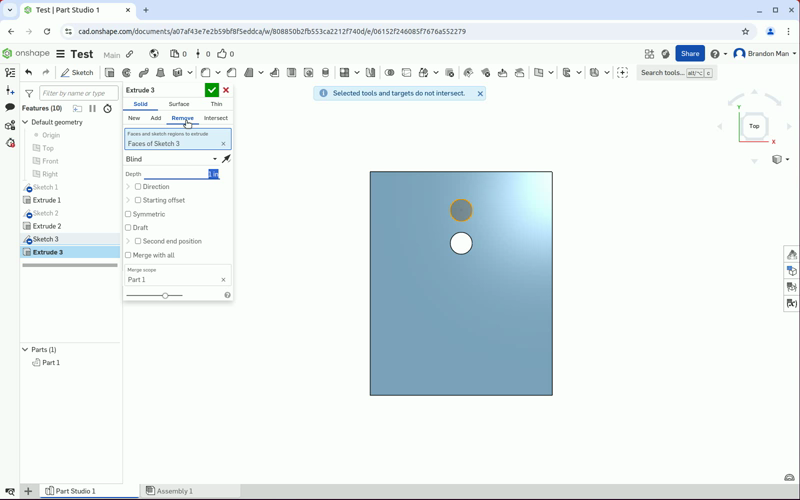
text(-4.574)
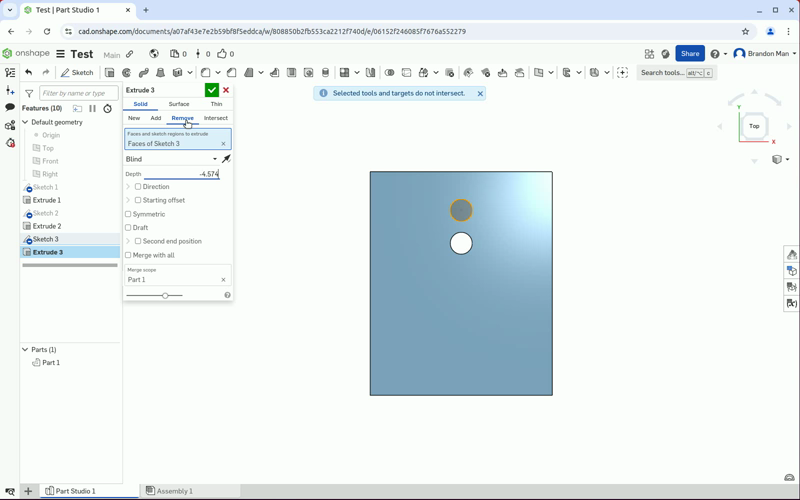
key(tab, 6)
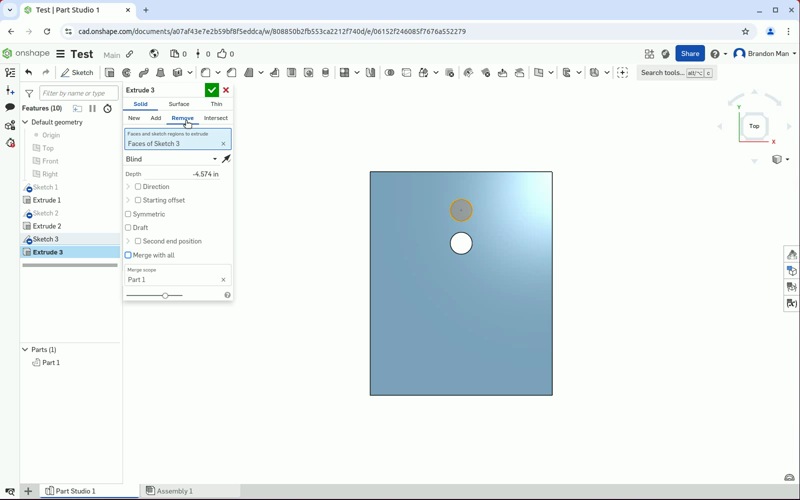
key(space)
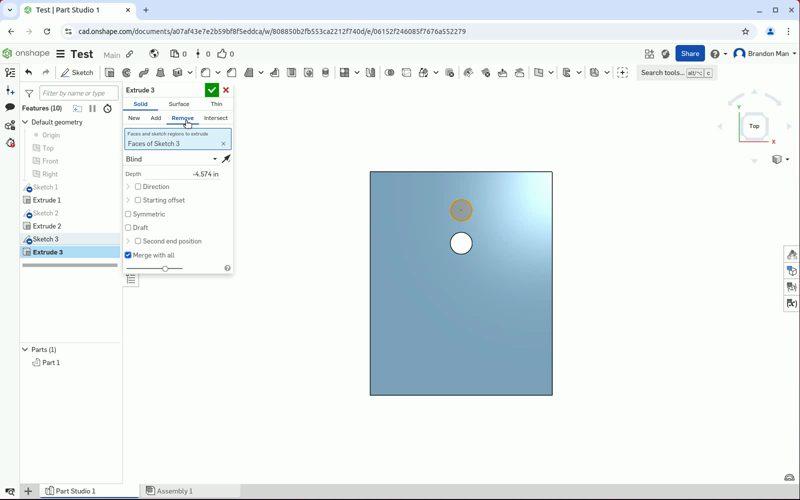
key(enter)
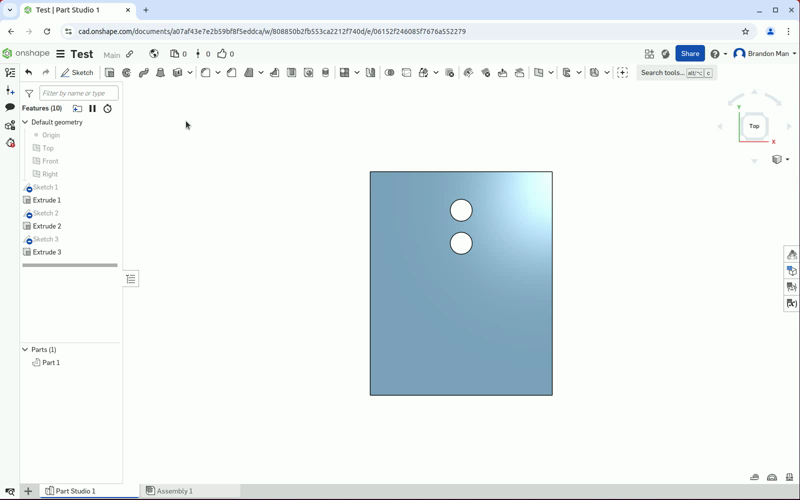
key(shift+h)
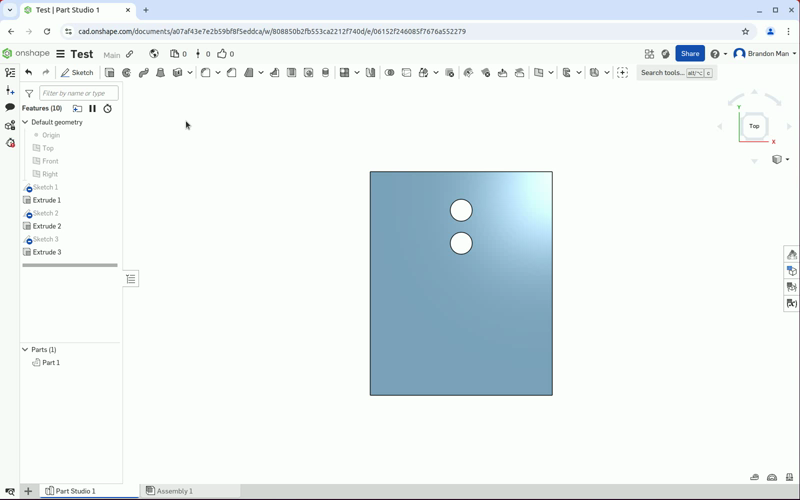
key(shift+h)
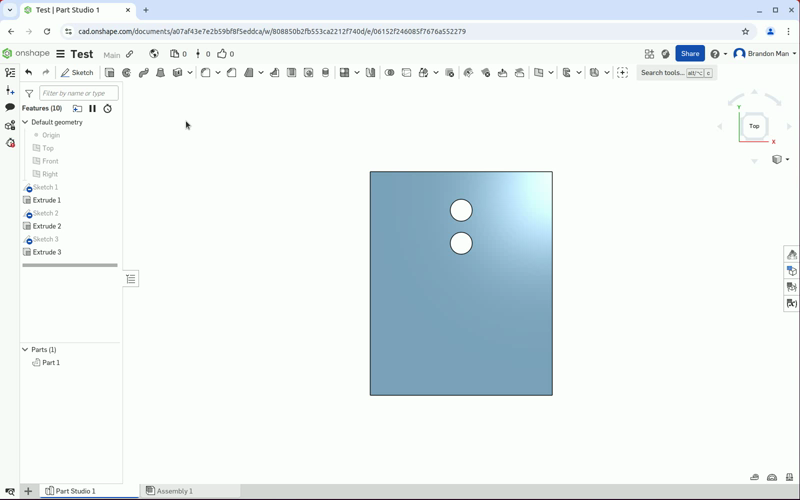
mouse_move(73, 189)
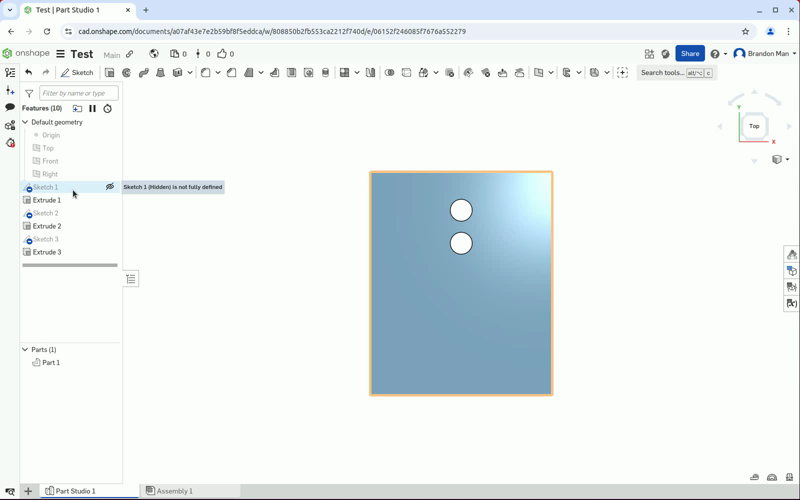
click(73, 189)
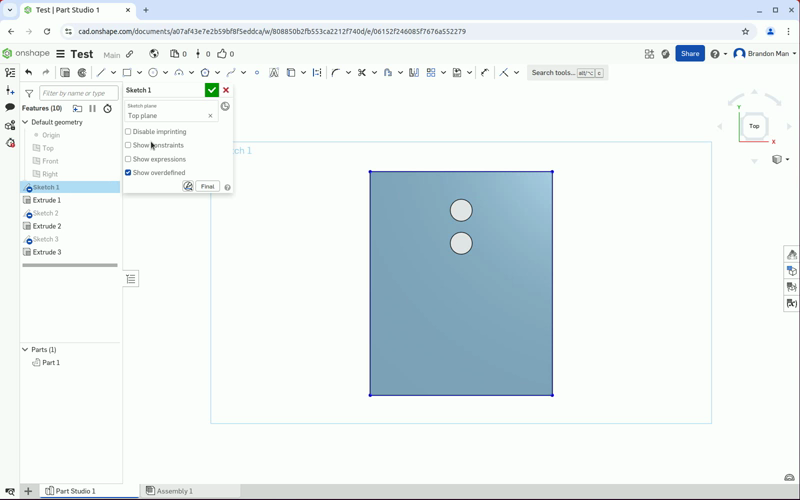
mouse_move(229, 92)
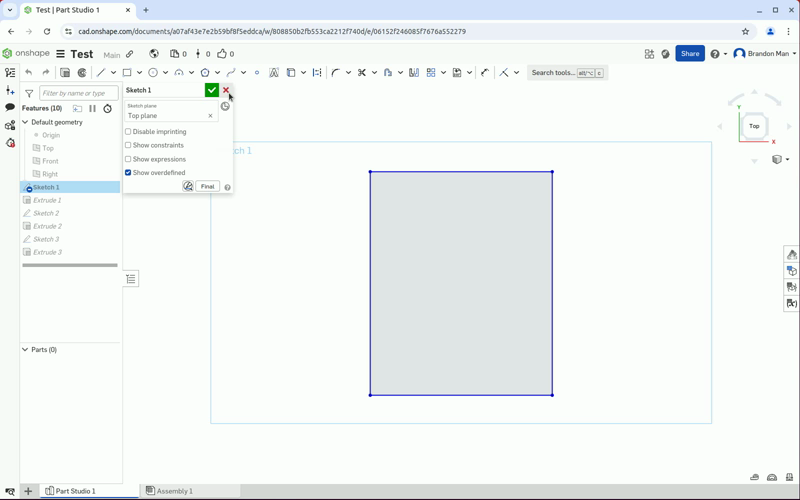
click(229, 92)
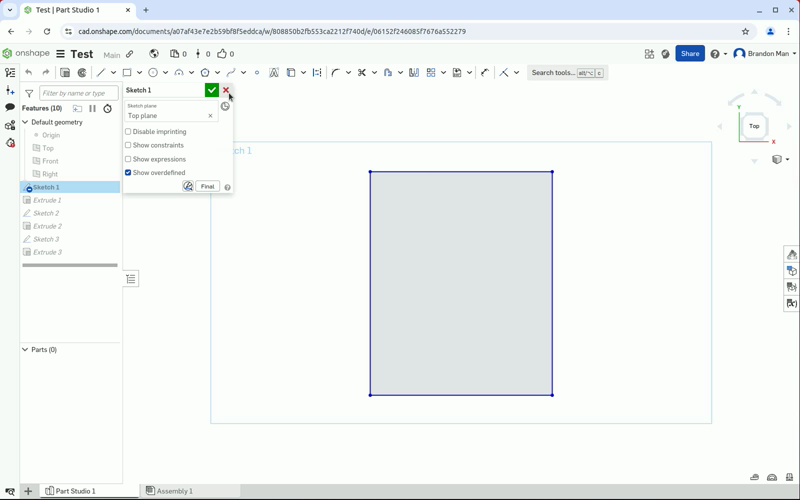
key(shift+s)
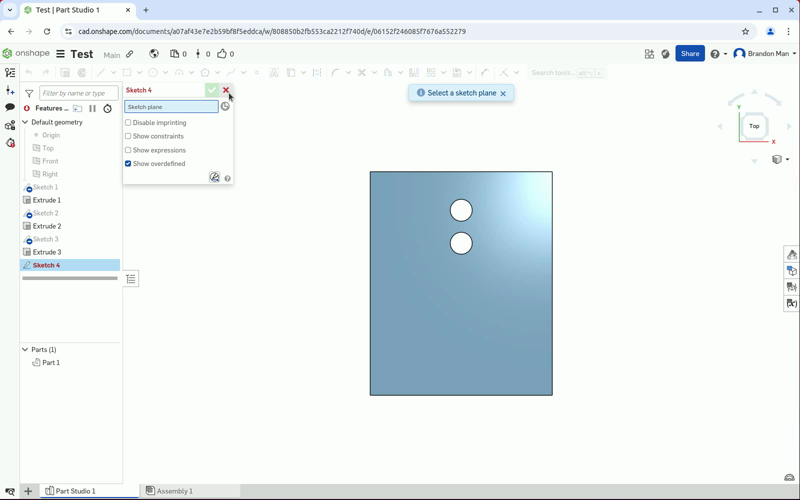
mouse_move(73, 150)
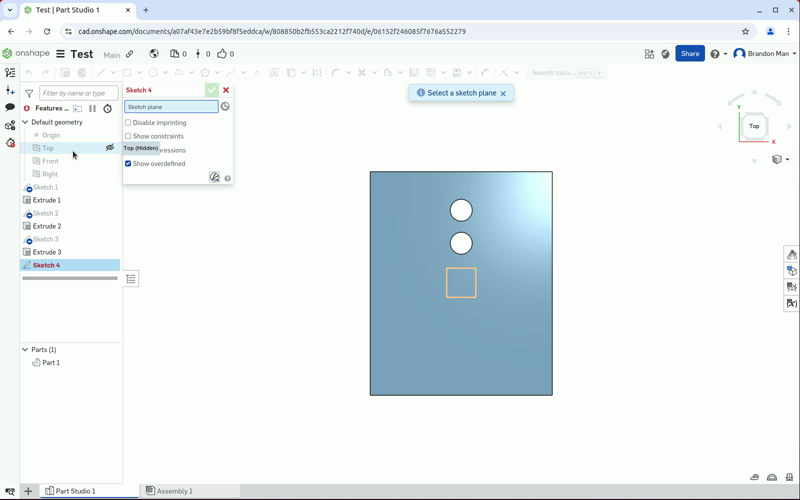
click(73, 150)
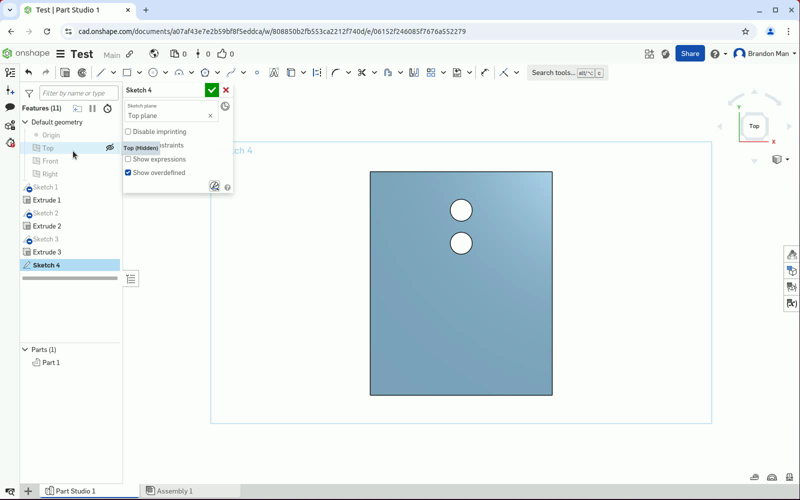
mouse_move(73, 352)
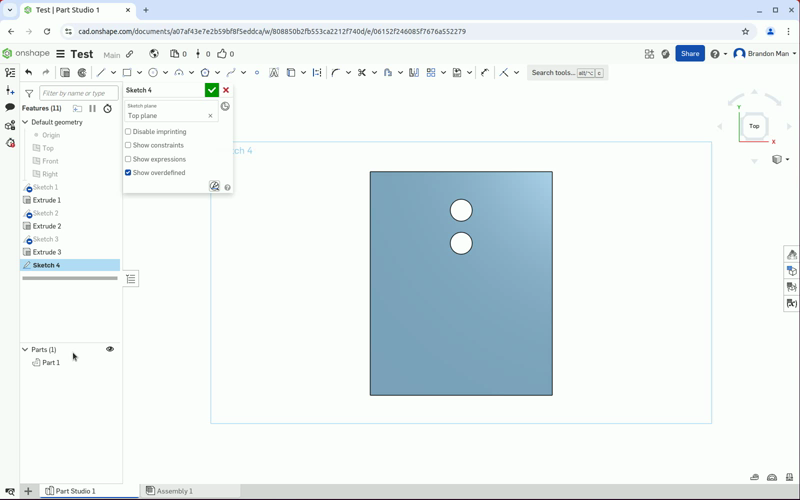
key(y)
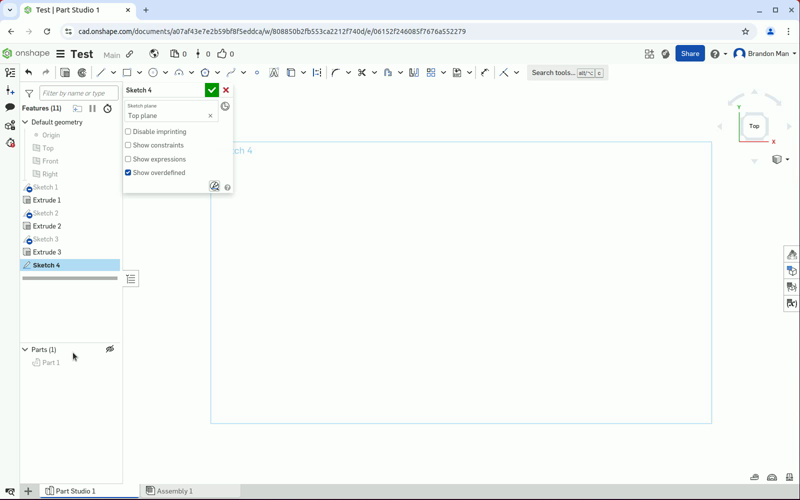
key(c)
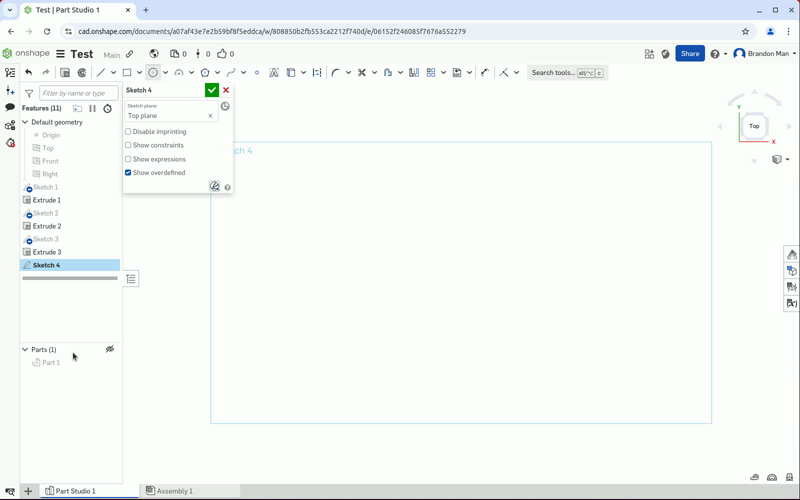
key_down(shift)
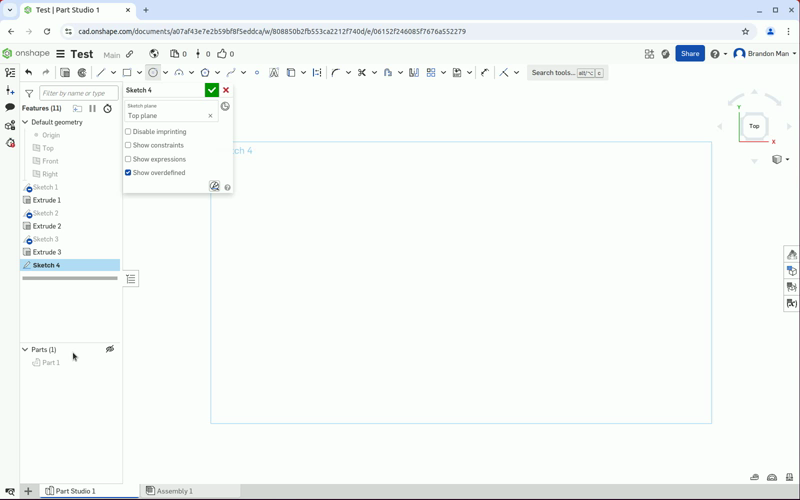
mouse_move(461, 274)
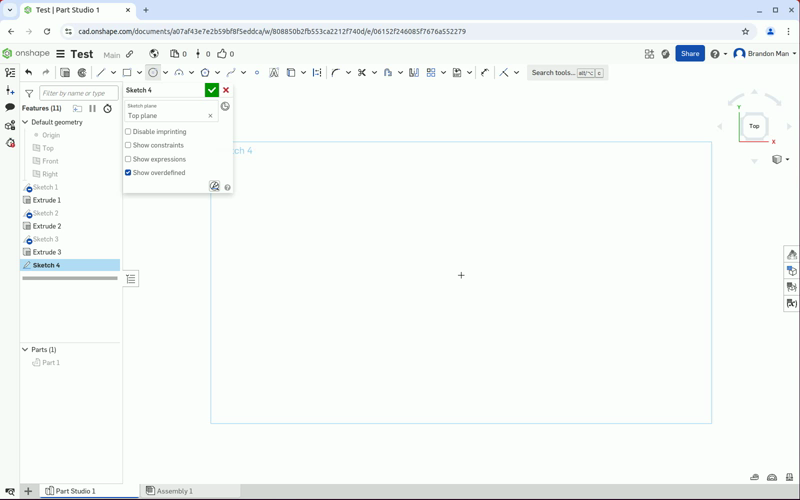
click(461, 274)
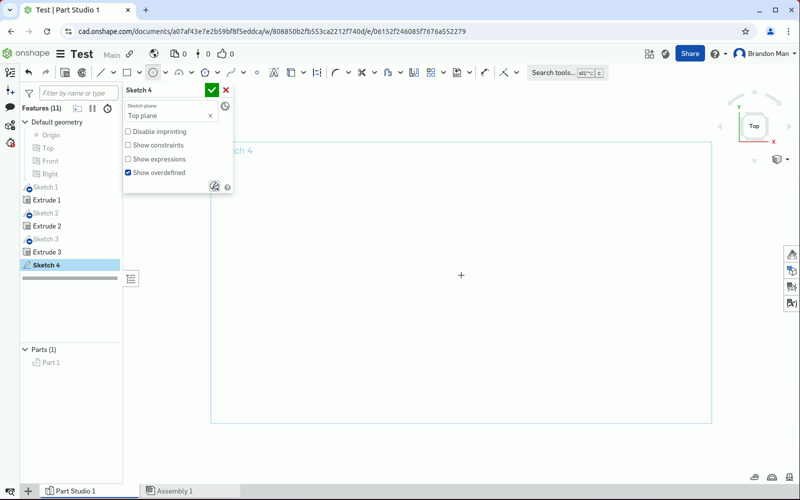
key_up(shift)
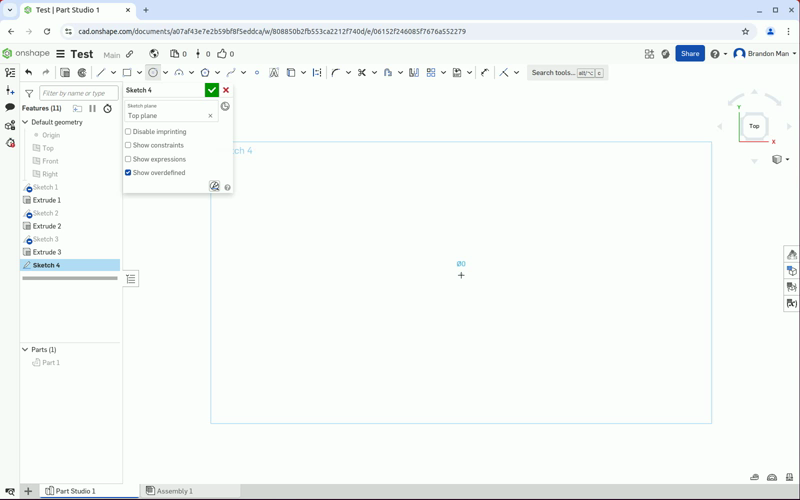
mouse_move(472, 274)
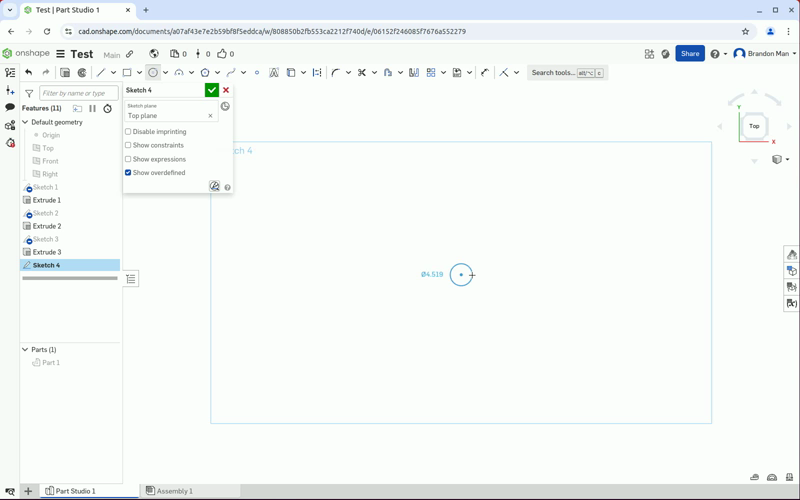
click(472, 274)
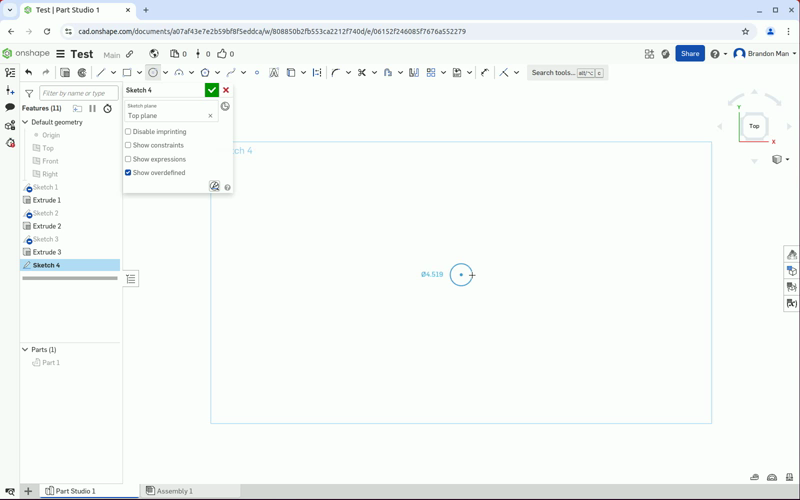
key(esc)
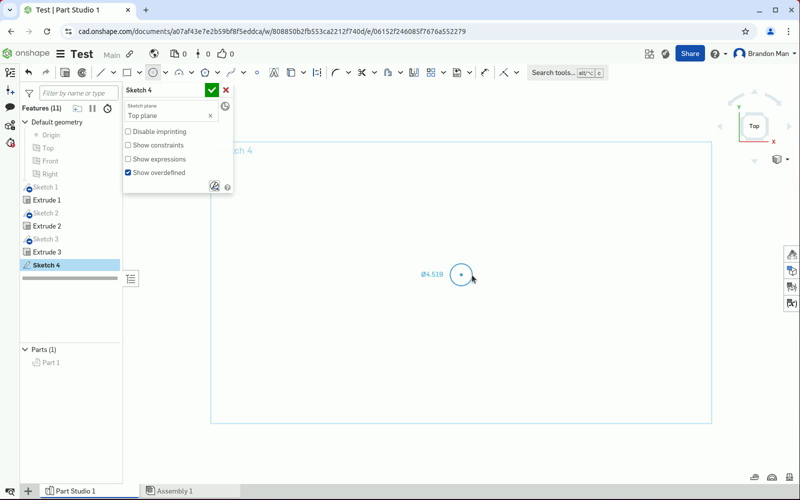
mouse_move(465, 265)
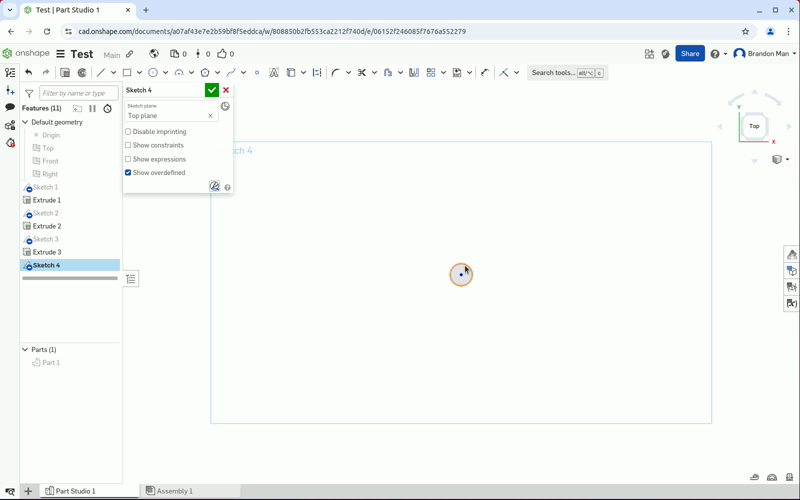
scroll(6)
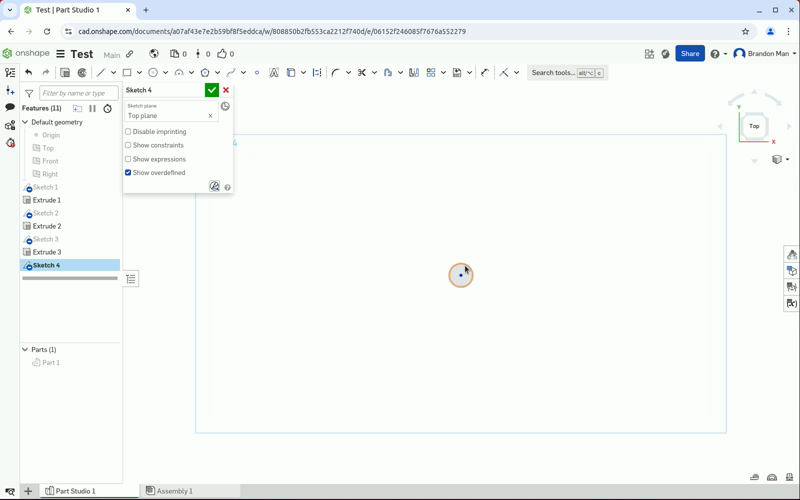
scroll(6)
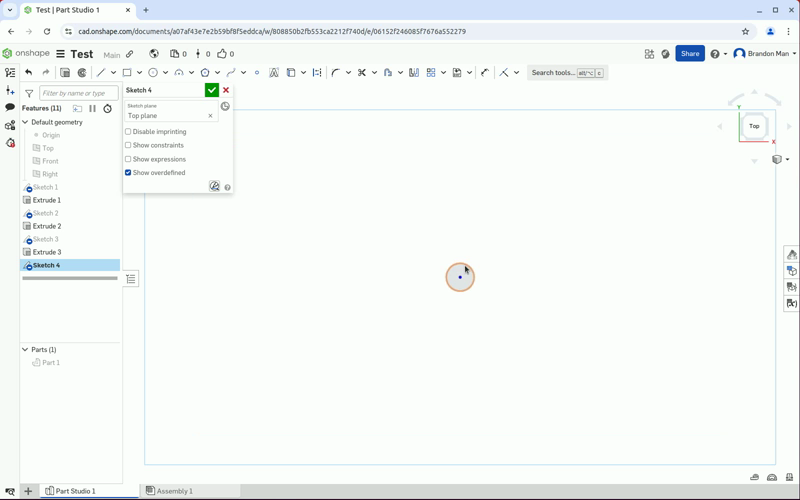
scroll(6)
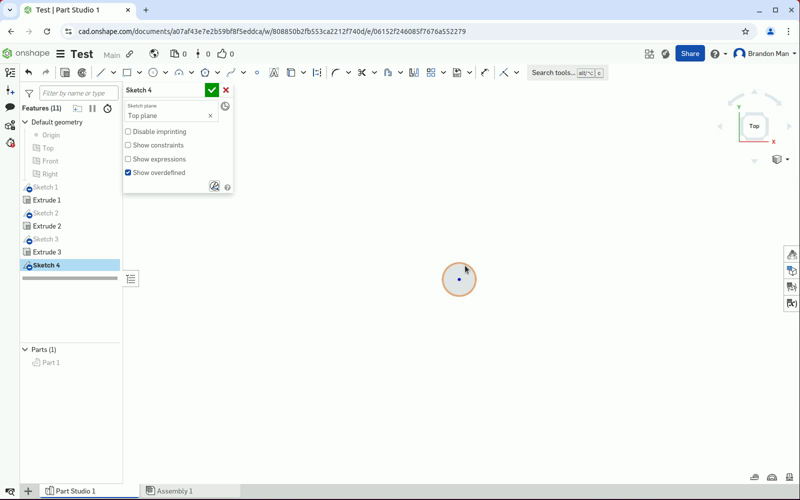
scroll(6)
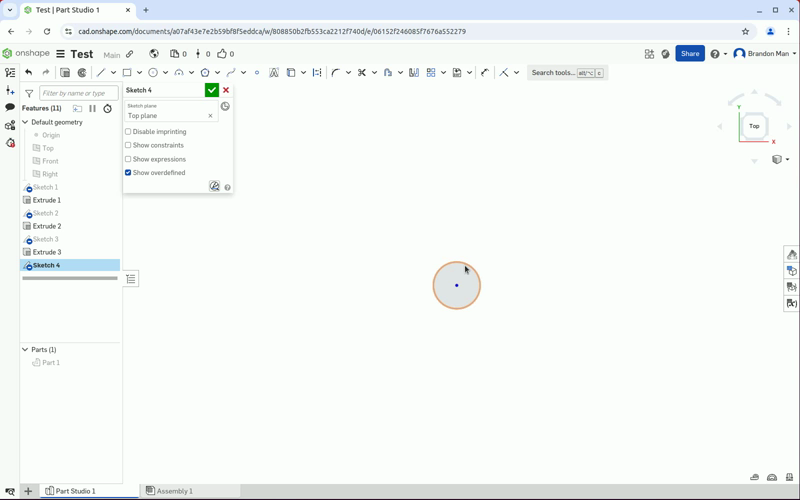
scroll(6)
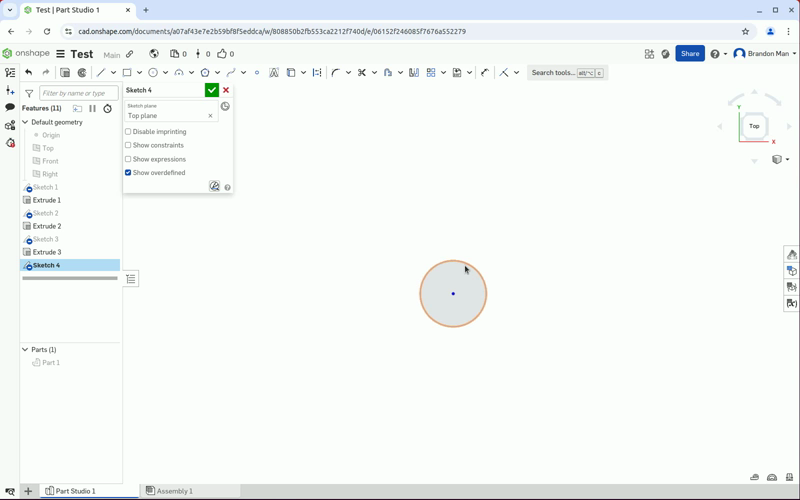
scroll(6)
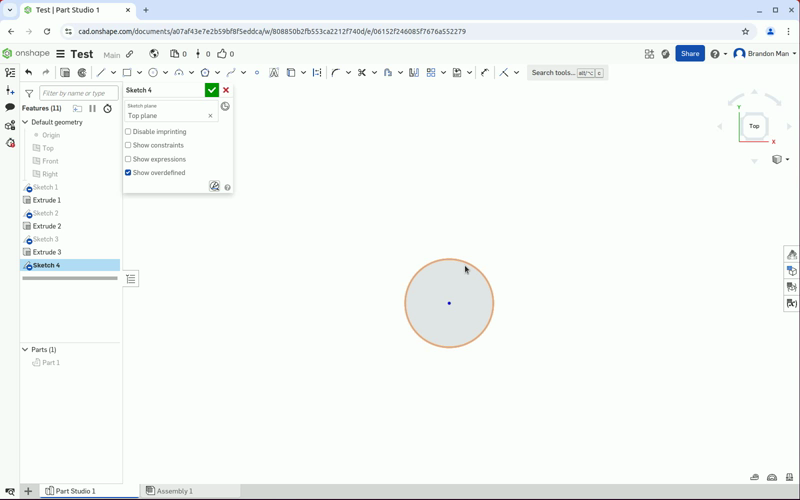
scroll(6)
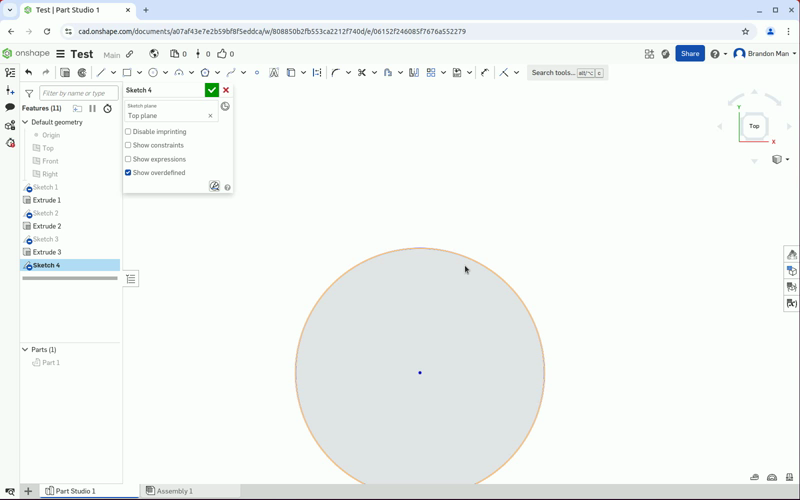
click(465, 265)
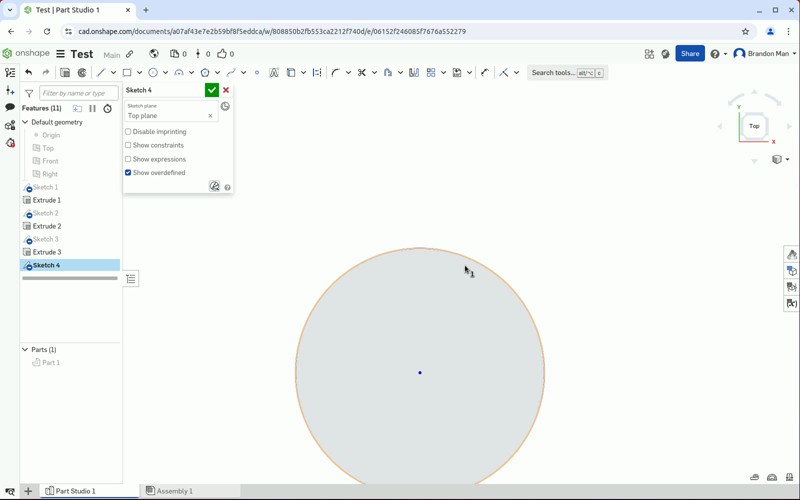
scroll(-6)
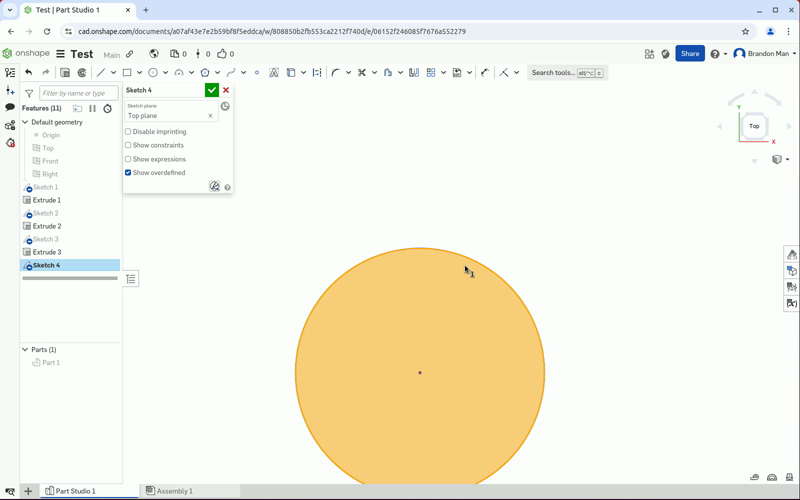
scroll(-6)
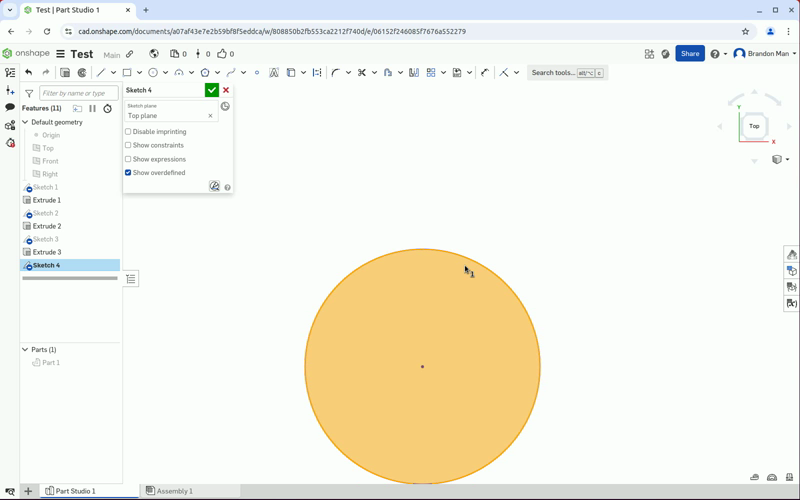
scroll(-6)
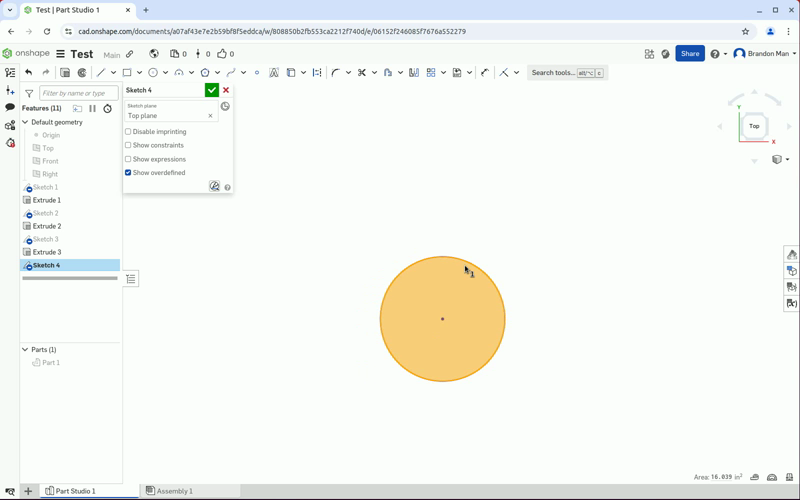
scroll(-6)
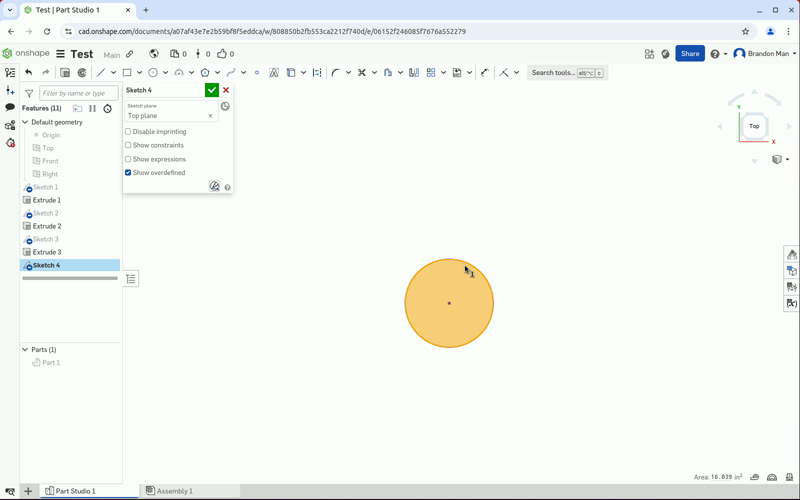
scroll(-6)
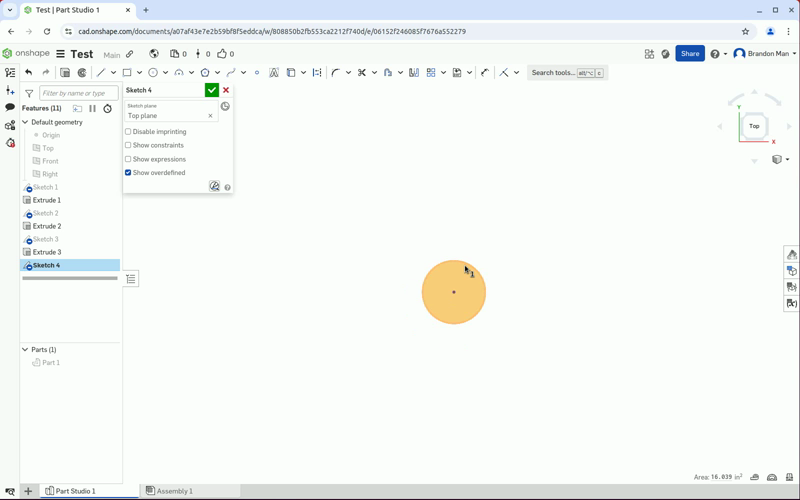
scroll(-6)
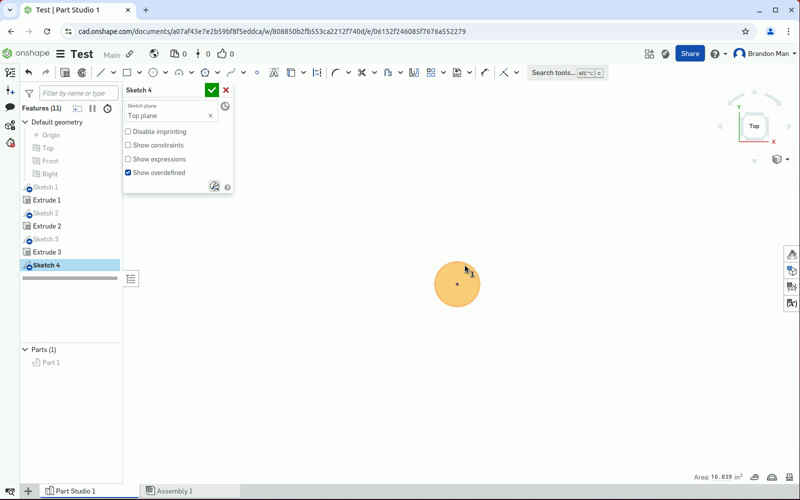
scroll(-6)
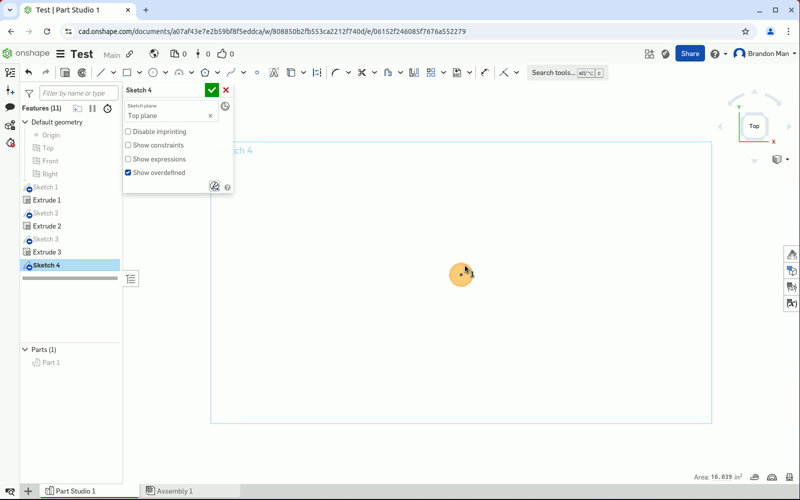
mouse_move(73, 352)
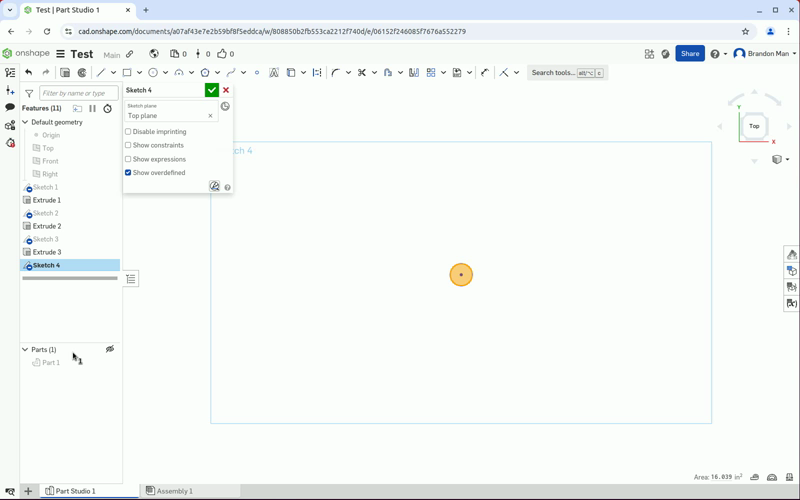
key(shift+y)
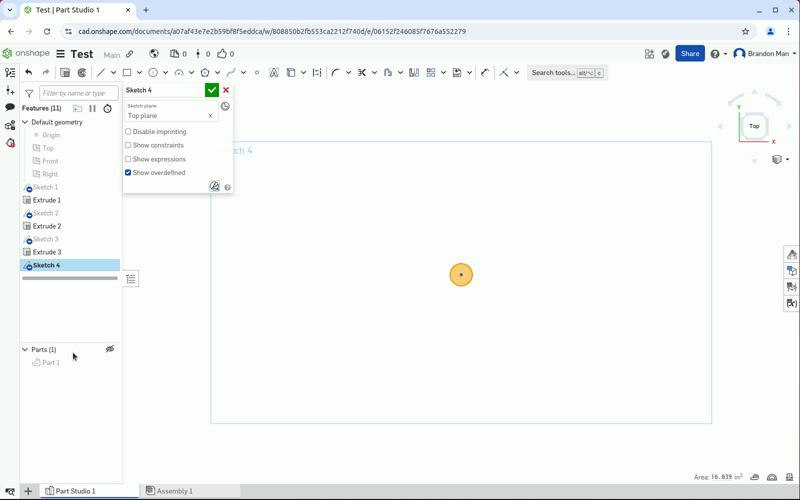
key(shift+e)
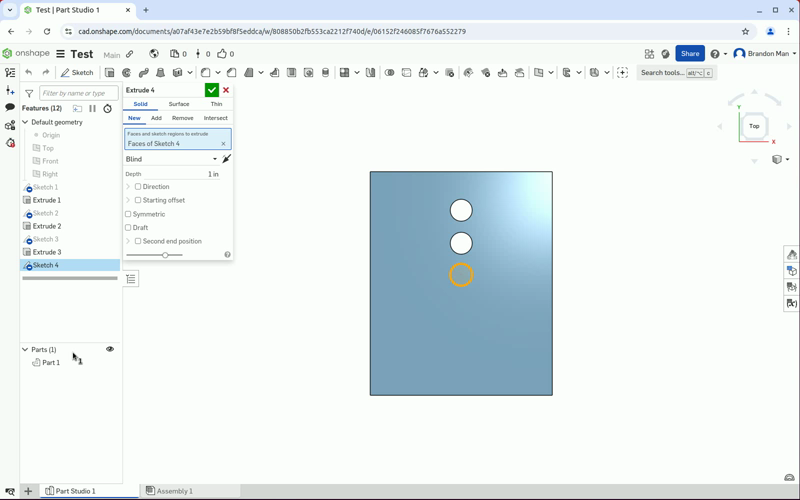
mouse_move(143, 106)
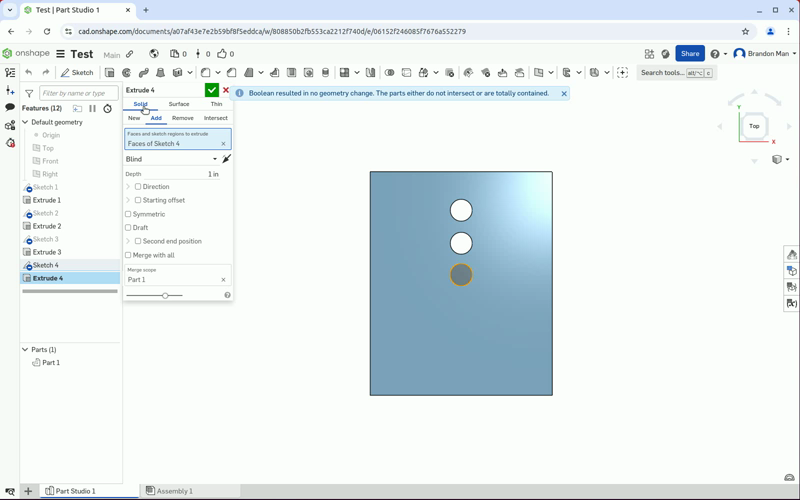
click(143, 106)
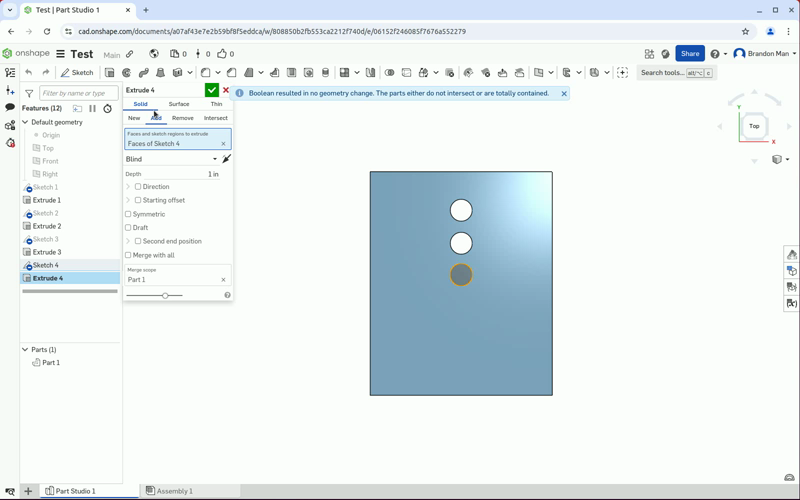
mouse_move(186, 120)
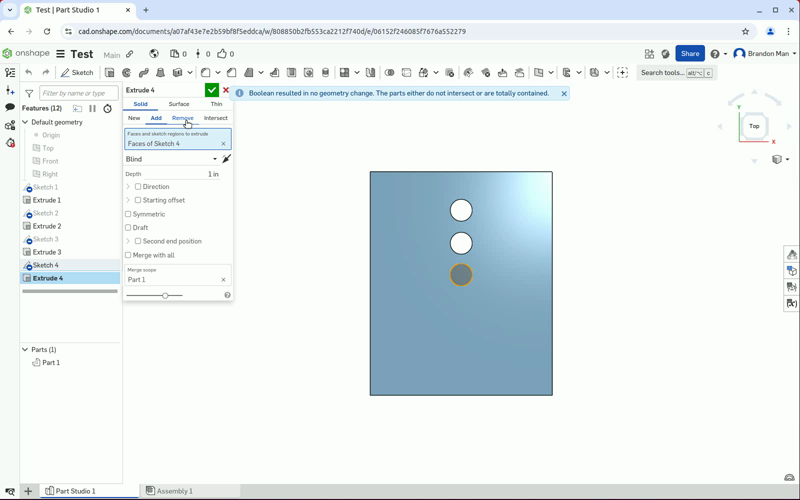
click(186, 120)
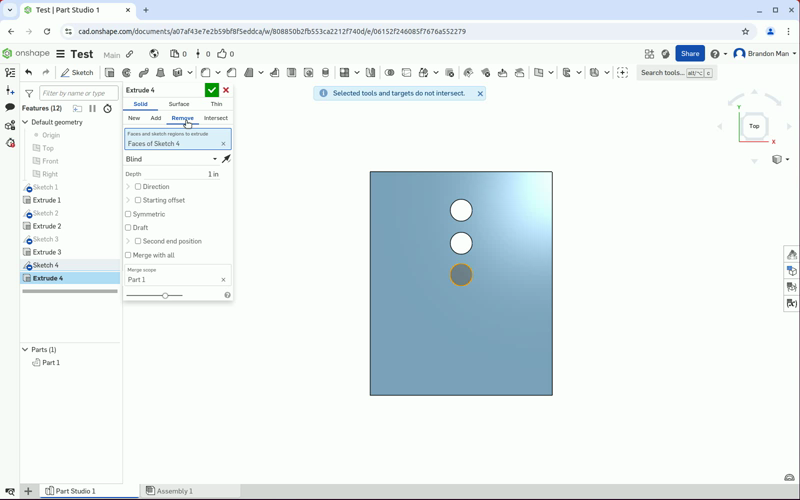
key(tab, 4)
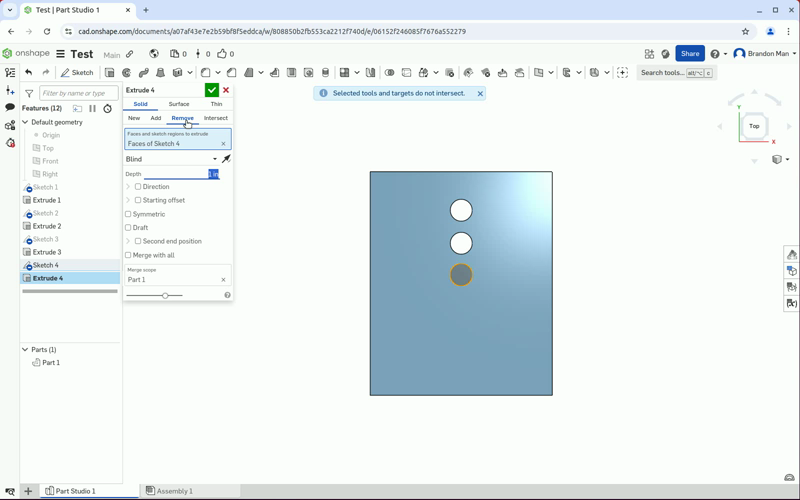
text(-4.574)
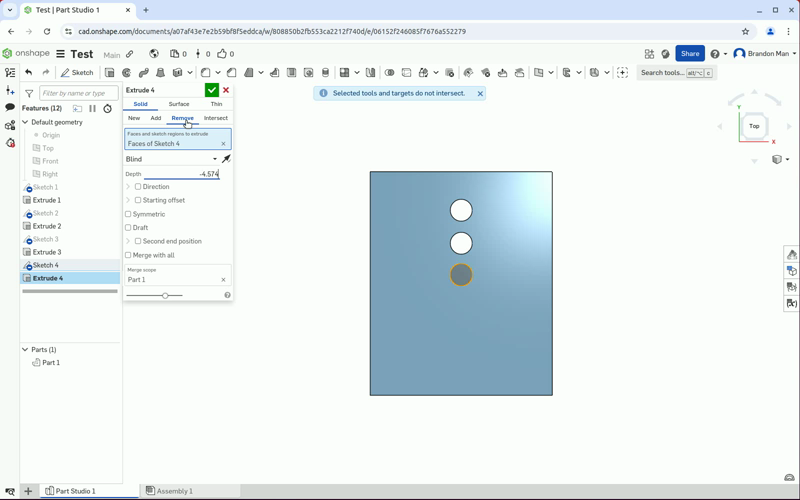
key(tab, 6)
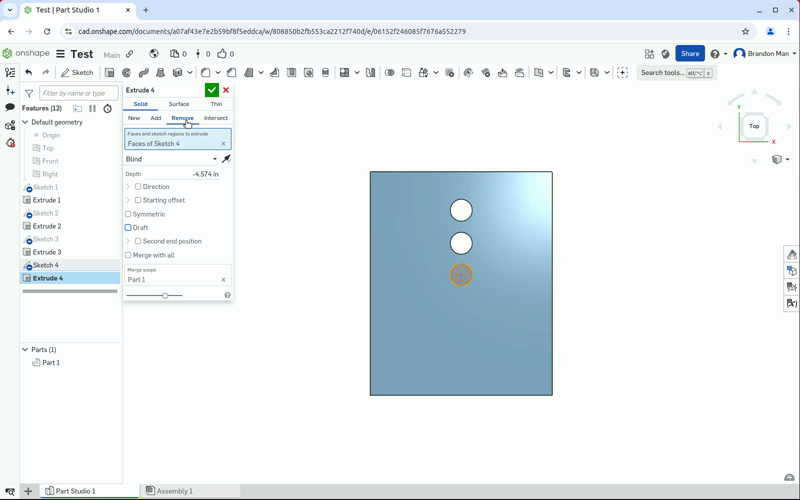
key(space)
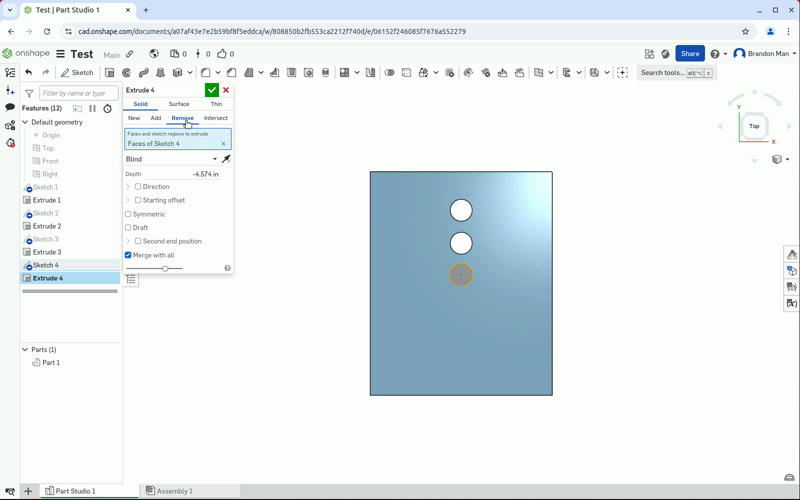
key(enter)
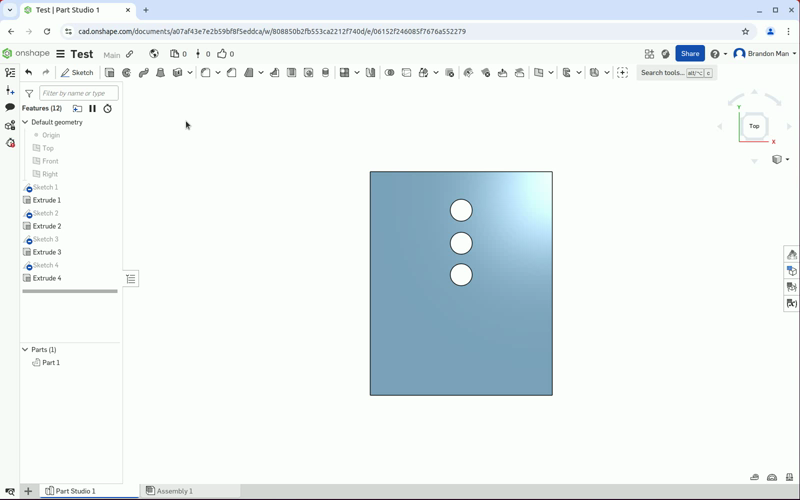
key(shift+h)
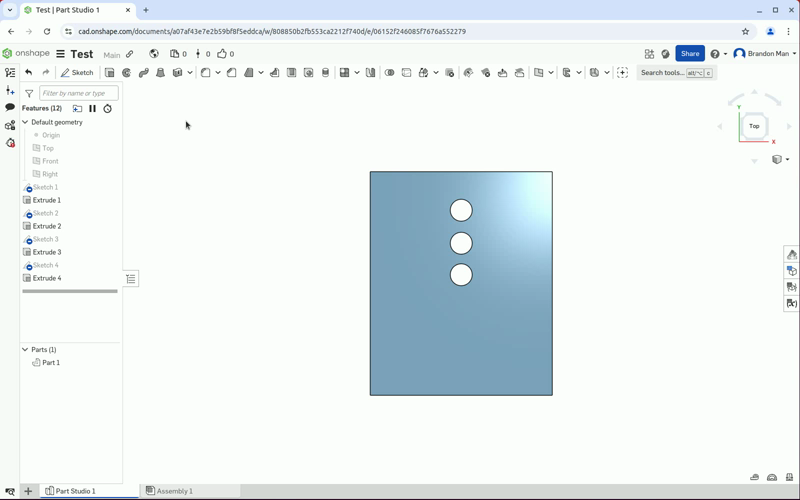
key(shift+h)
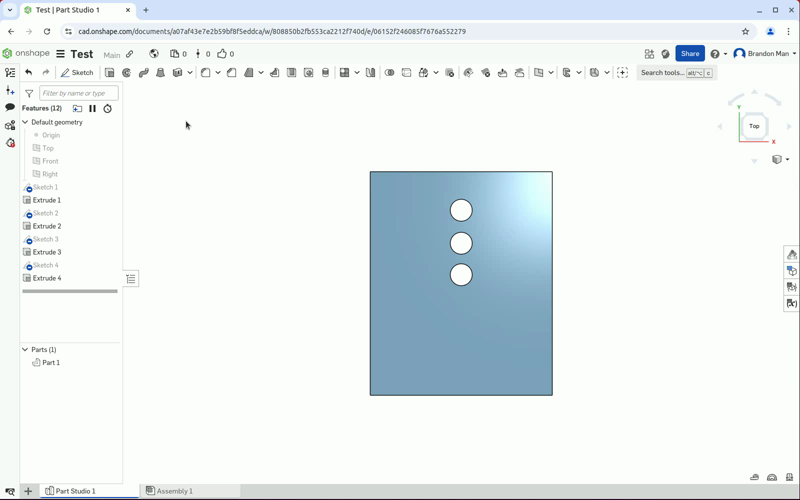
mouse_move(73, 189)
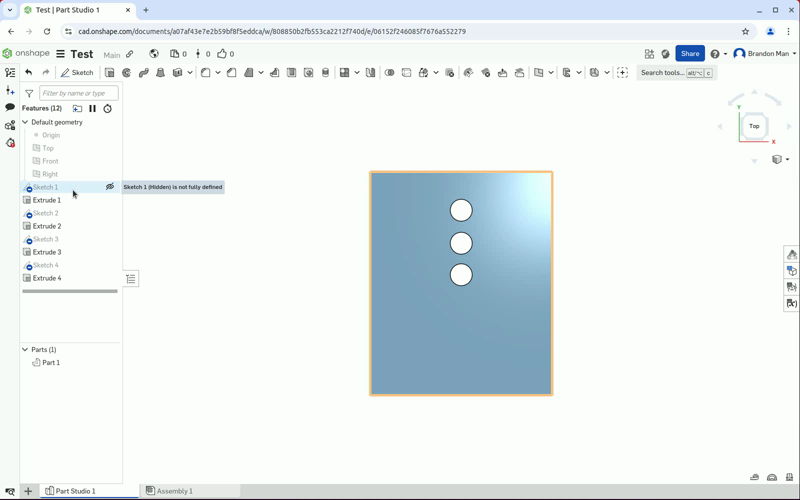
click(73, 189)
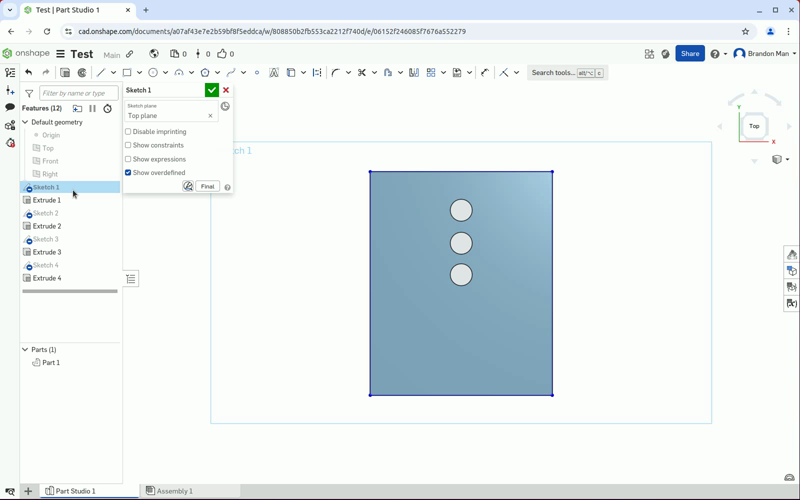
mouse_move(229, 92)
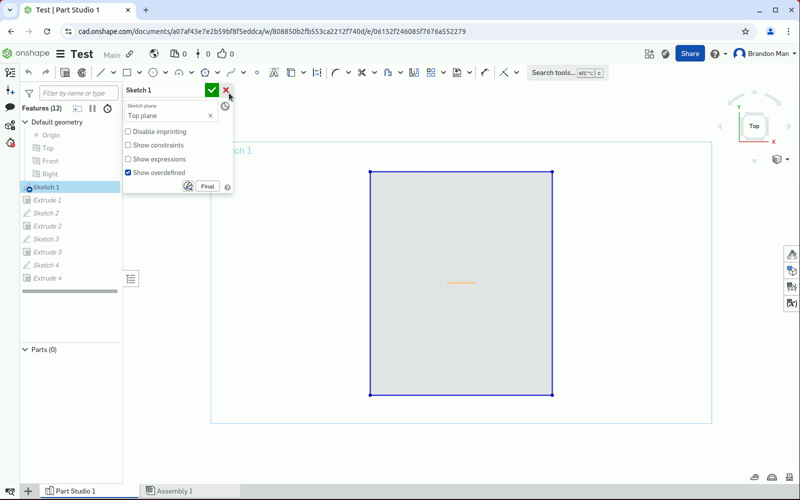
click(229, 92)
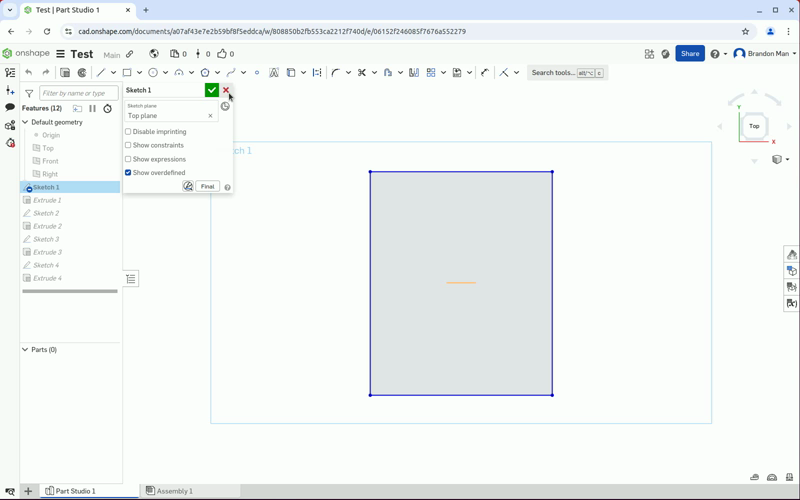
key(shift+s)
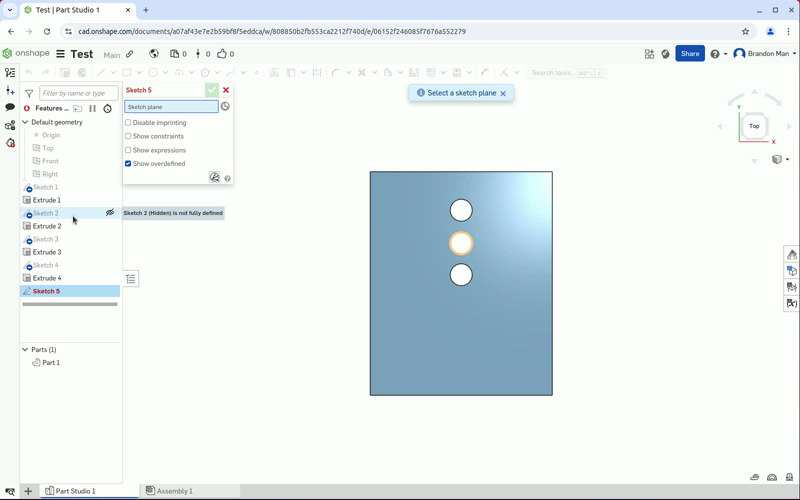
scroll(3)
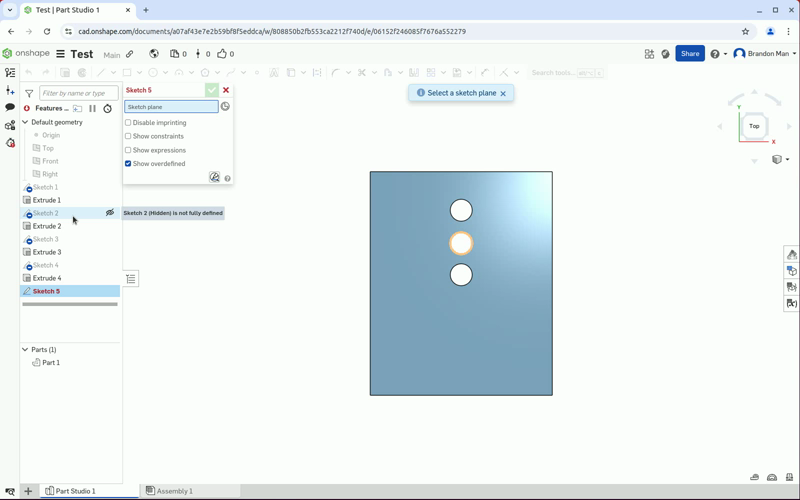
mouse_move(73, 150)
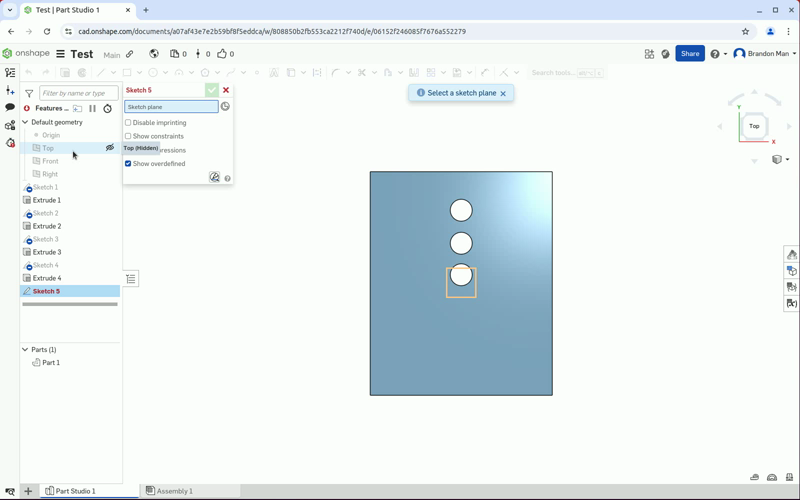
click(73, 150)
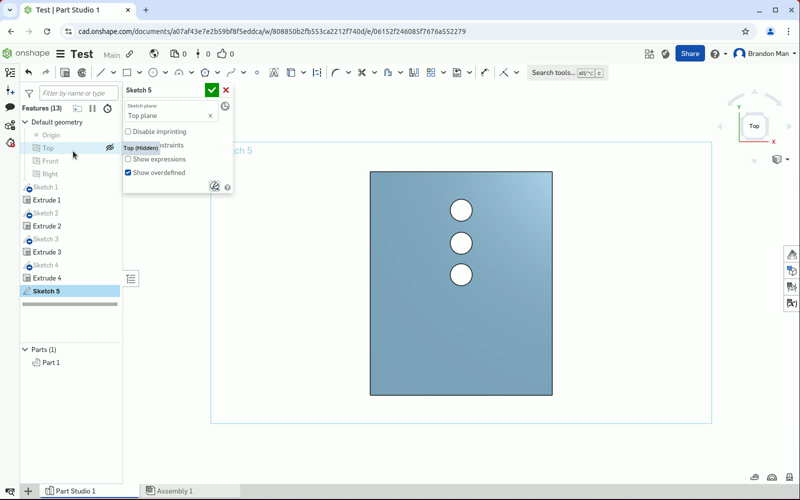
mouse_move(73, 352)
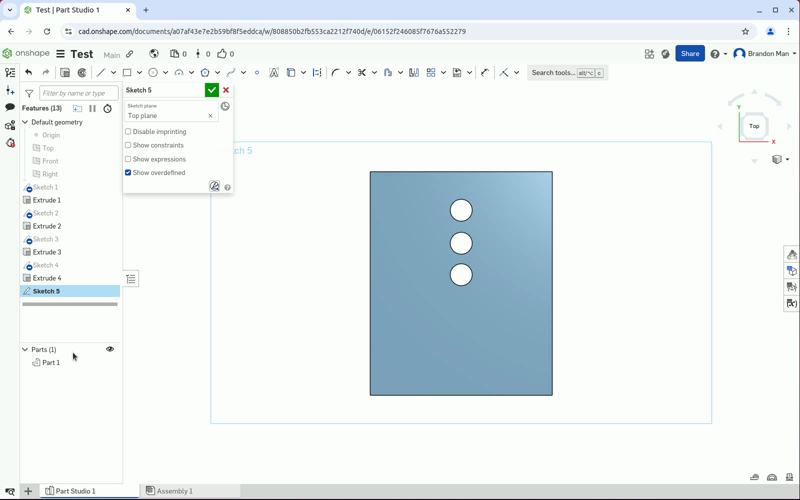
key(y)
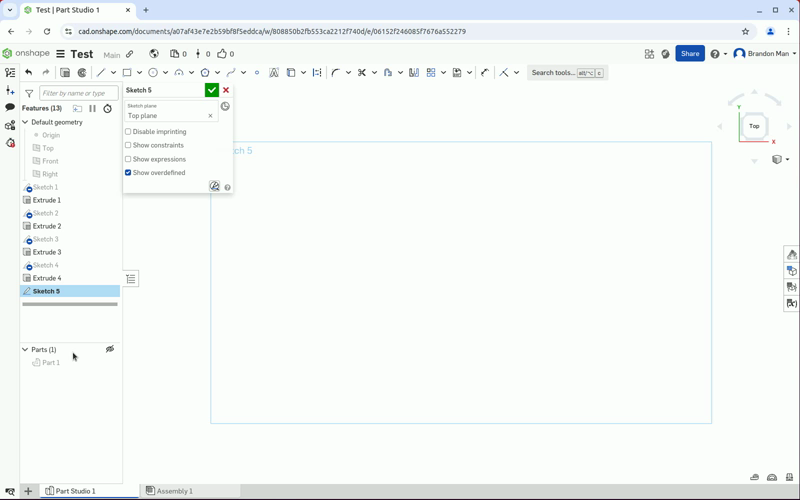
key(c)
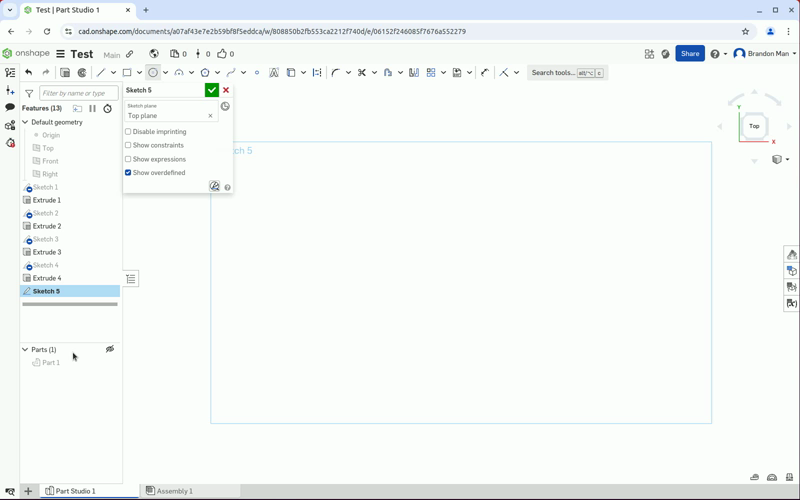
key_down(shift)
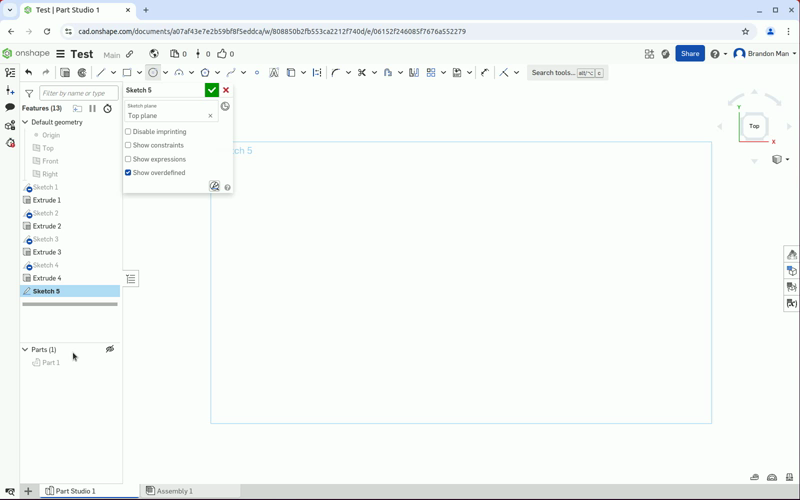
mouse_move(410, 198)
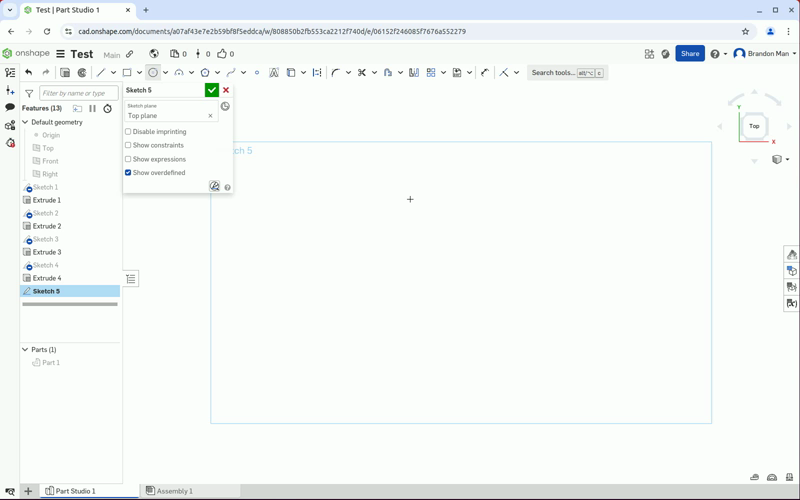
click(410, 198)
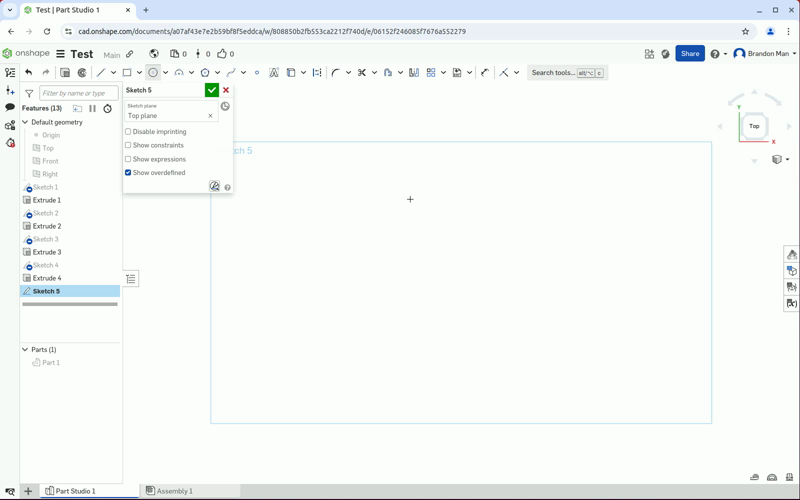
key_up(shift)
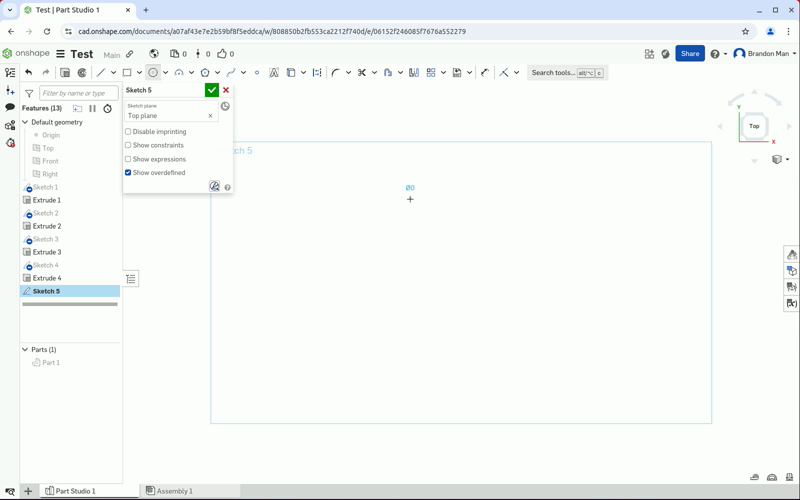
mouse_move(424, 198)
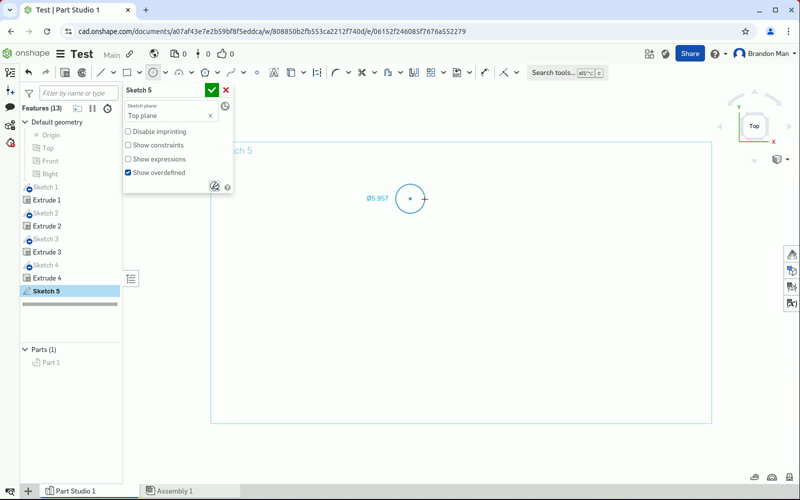
click(424, 198)
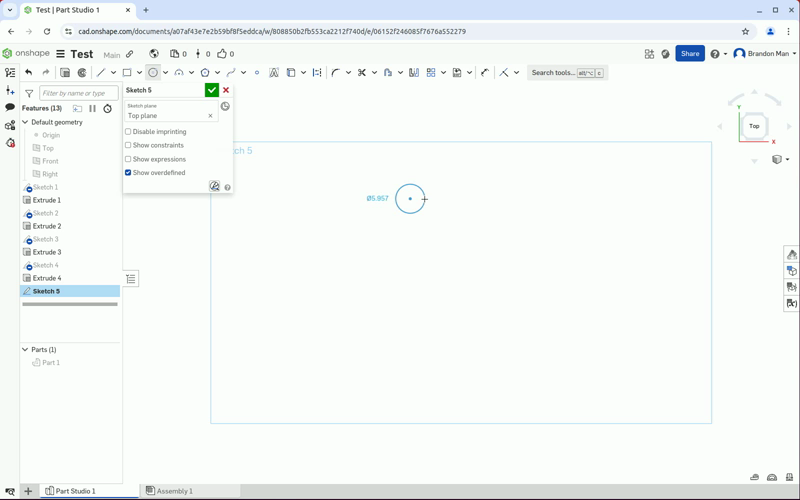
key(esc)
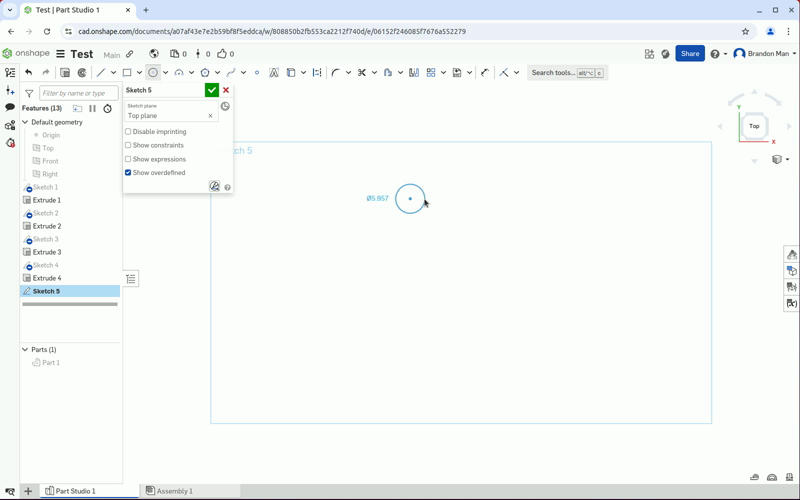
mouse_move(403, 194)
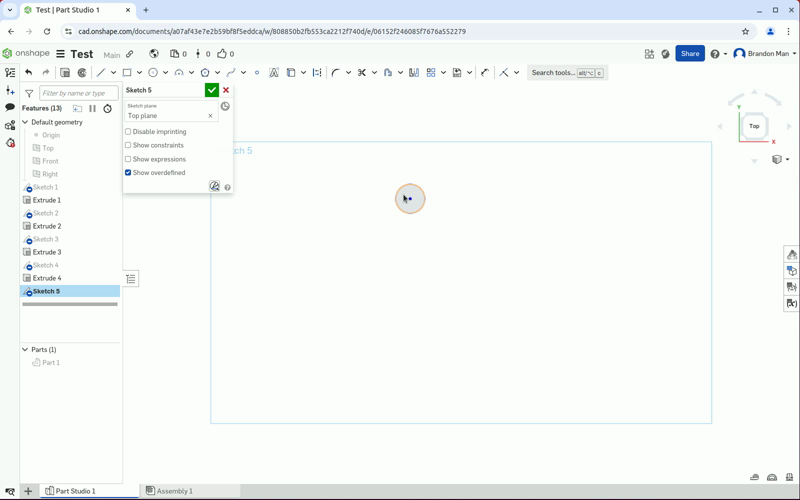
scroll(6)
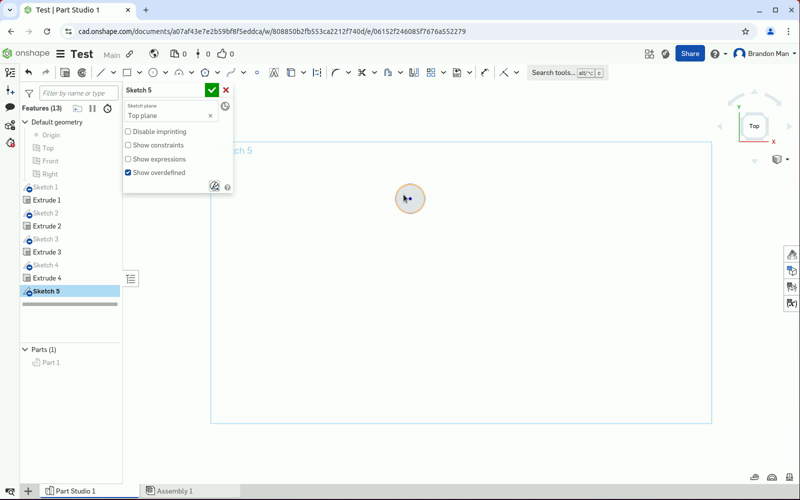
scroll(6)
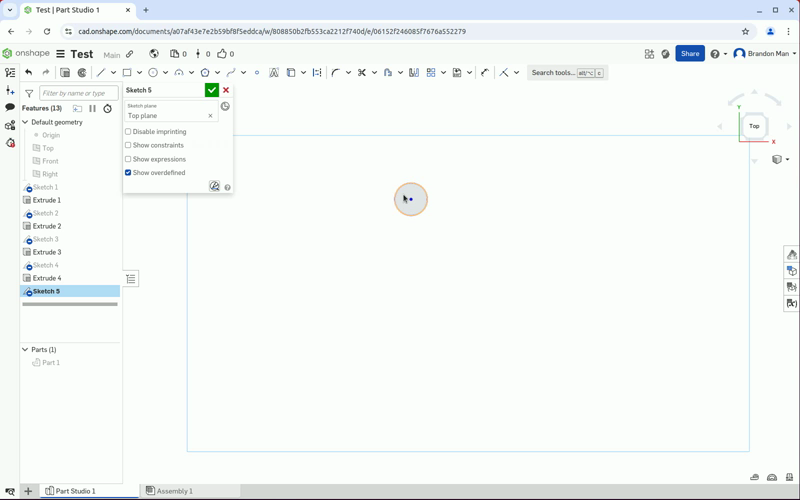
scroll(6)
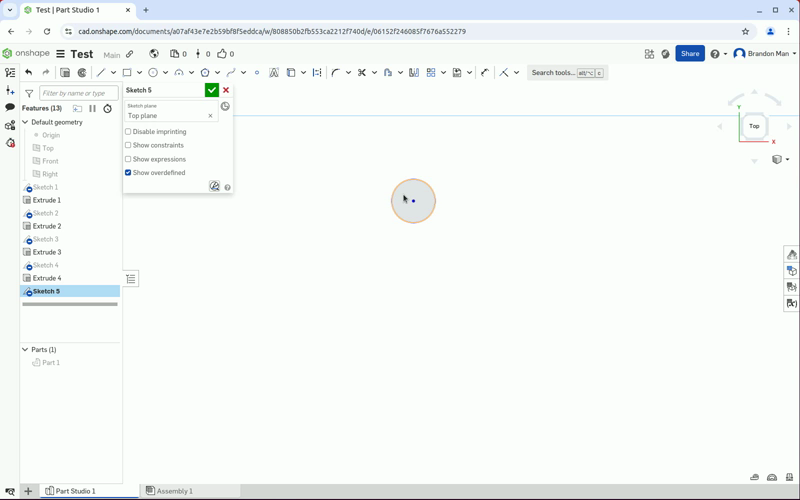
scroll(6)
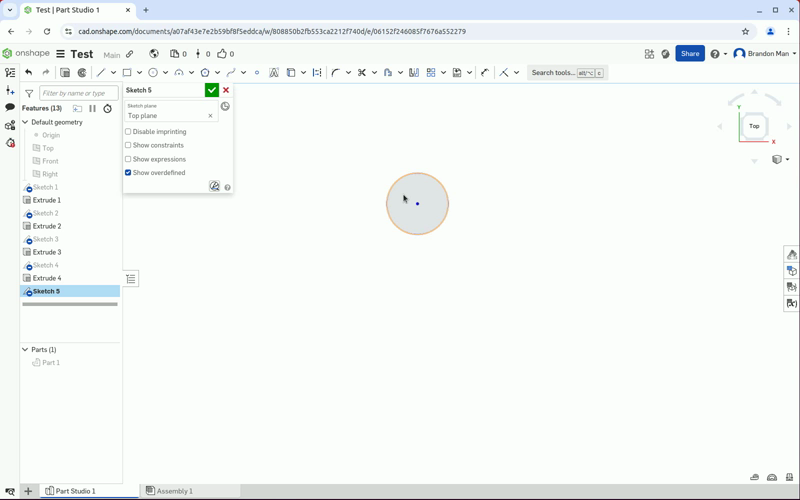
scroll(6)
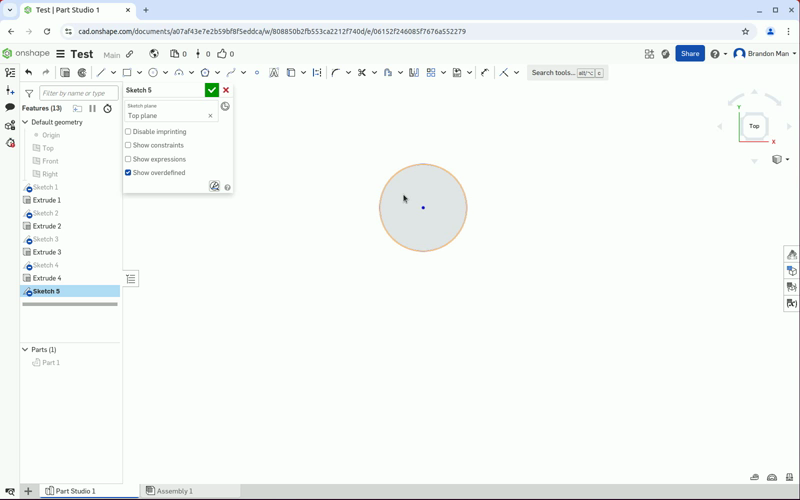
scroll(6)
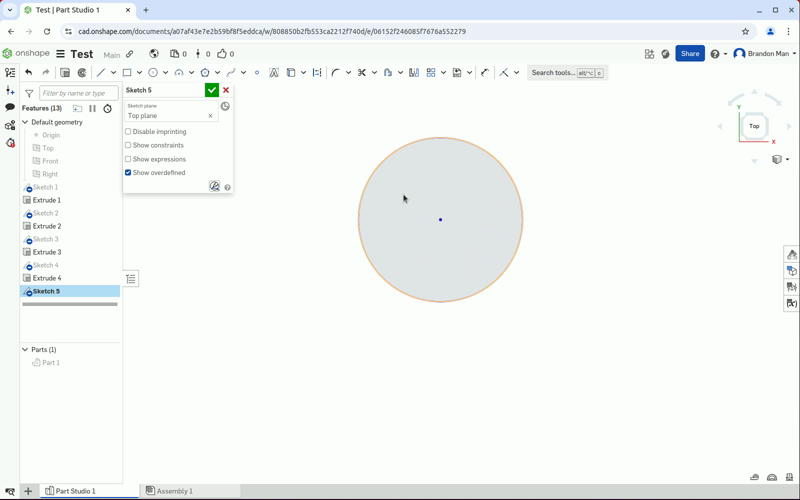
scroll(6)
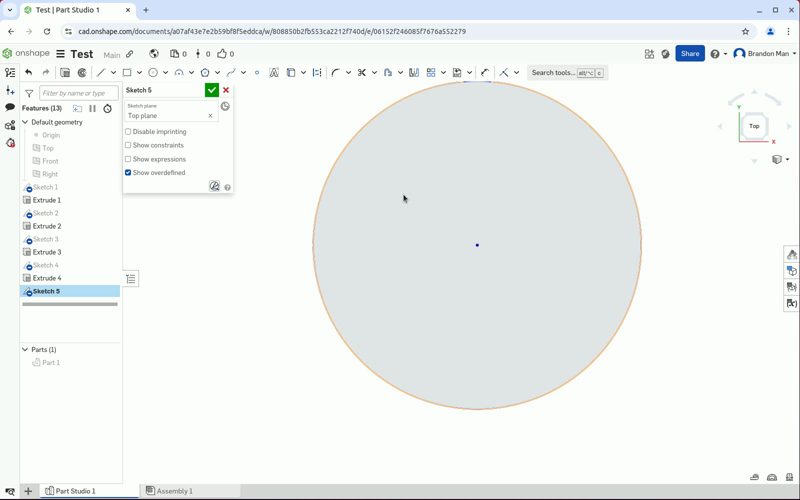
click(403, 194)
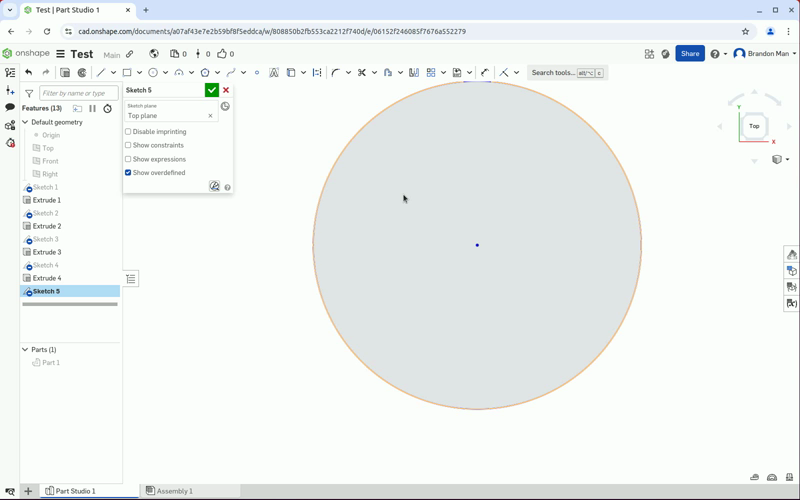
scroll(-6)
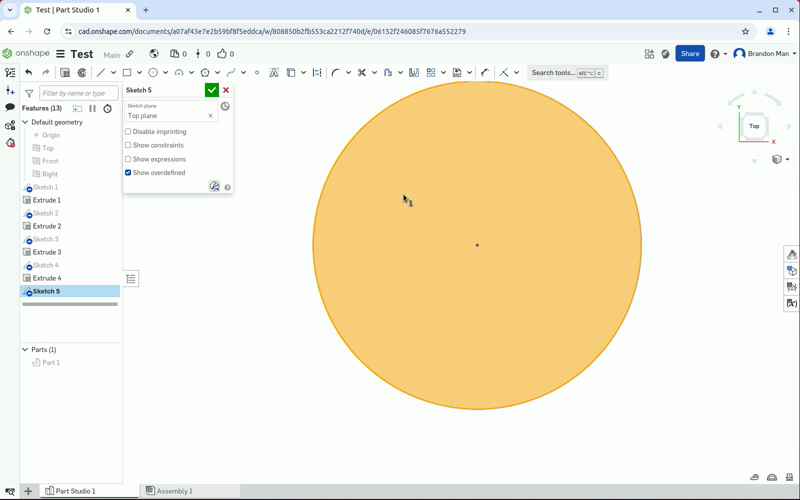
scroll(-6)
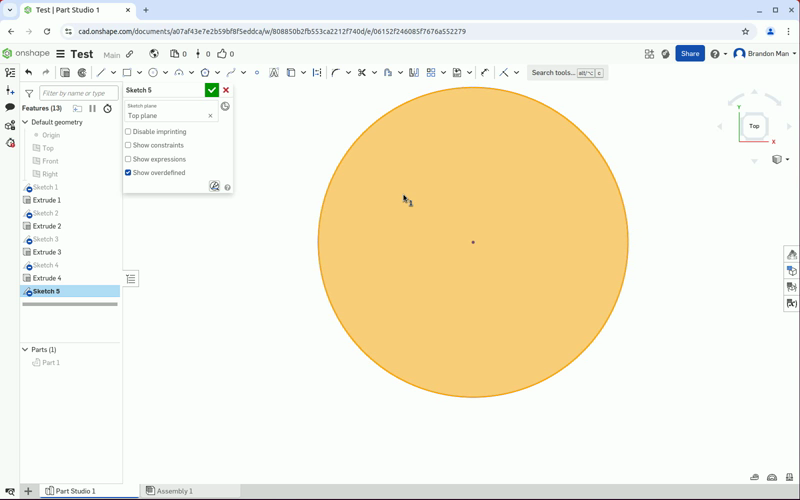
scroll(-6)
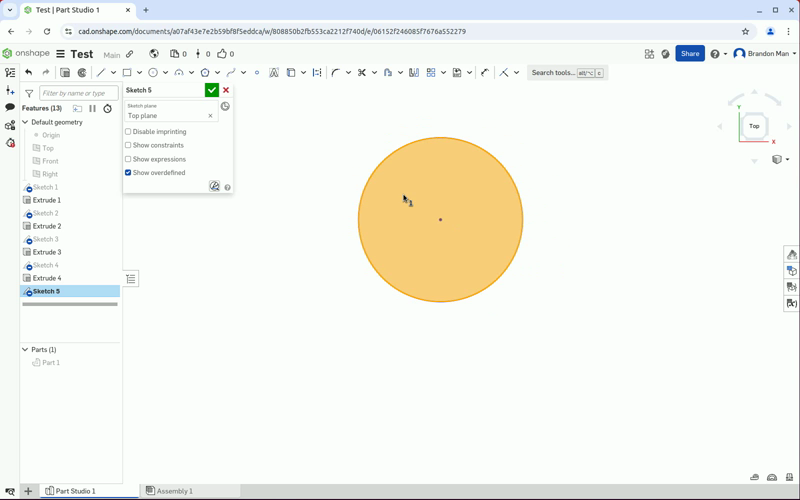
scroll(-6)
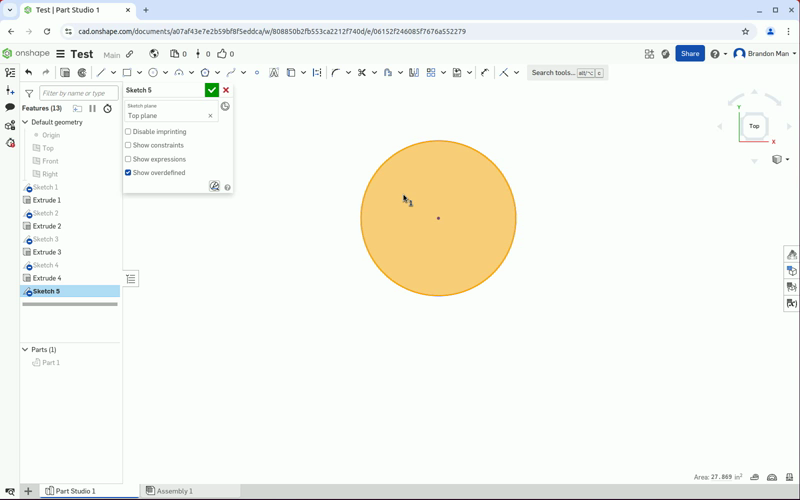
scroll(-6)
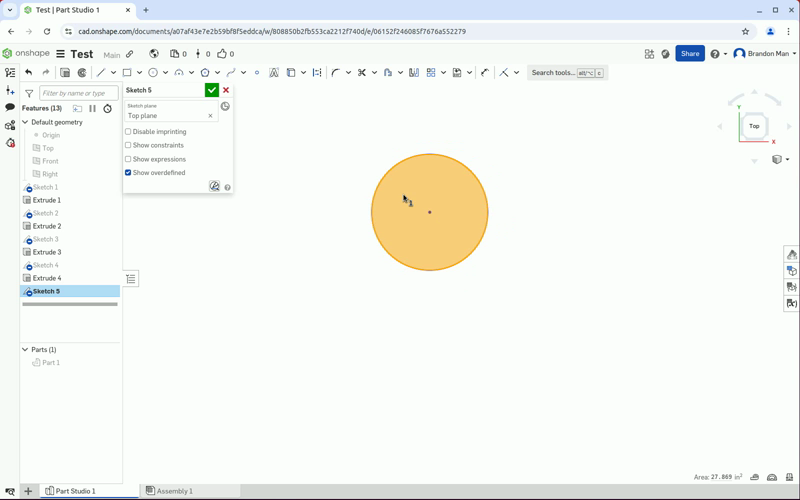
scroll(-6)
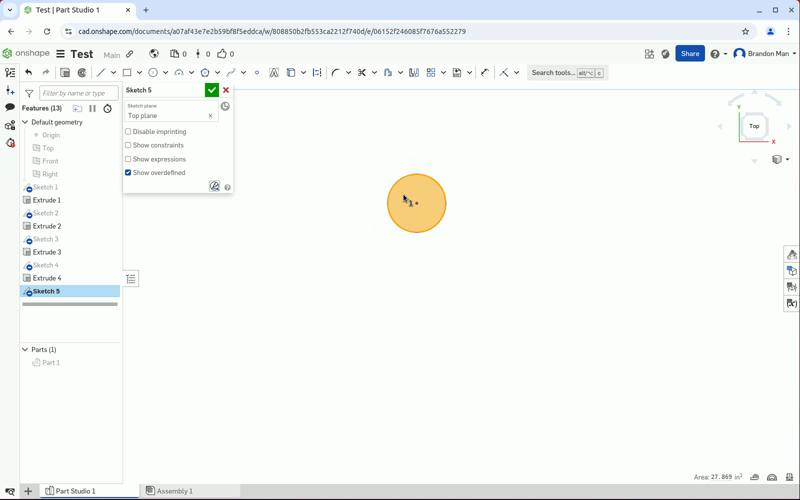
scroll(-6)
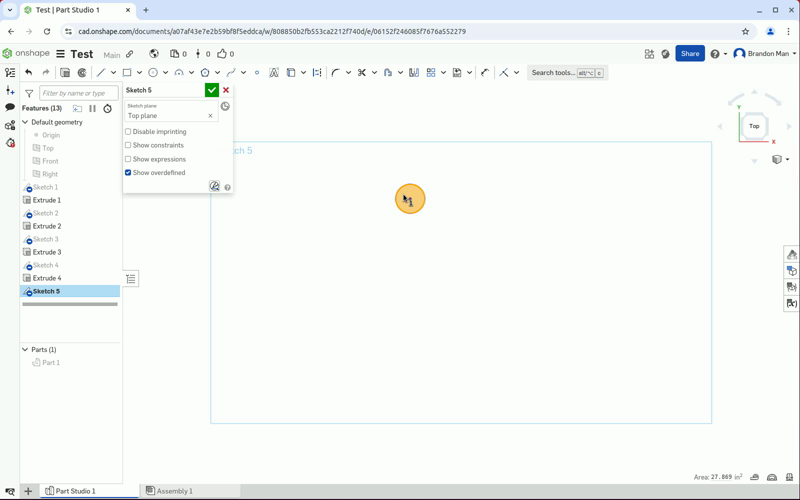
mouse_move(73, 352)
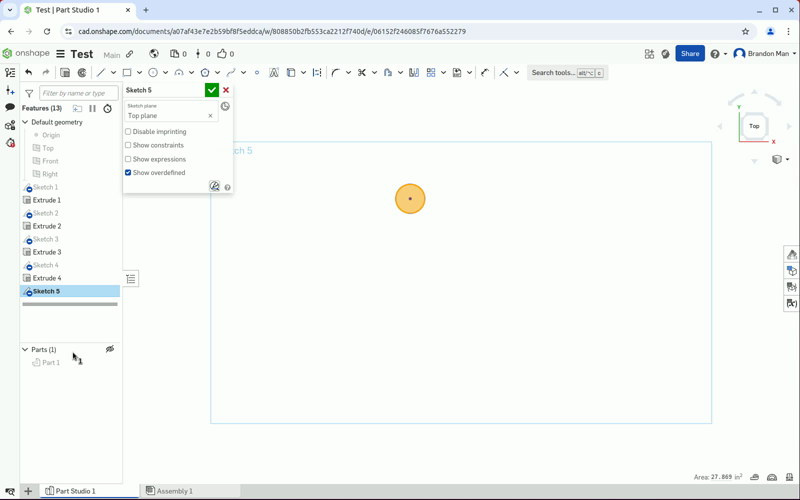
key(shift+y)
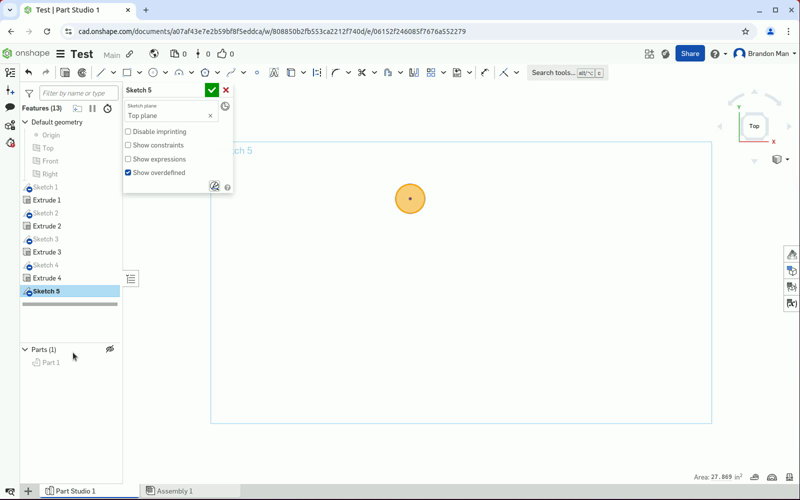
key(shift+e)
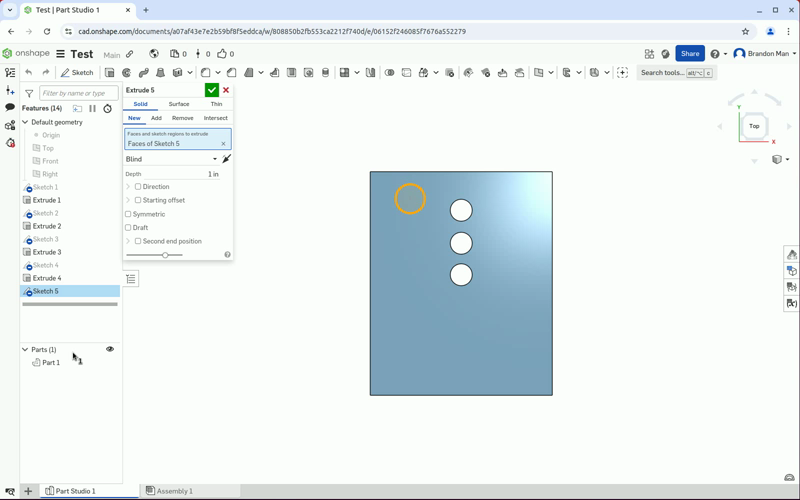
mouse_move(143, 106)
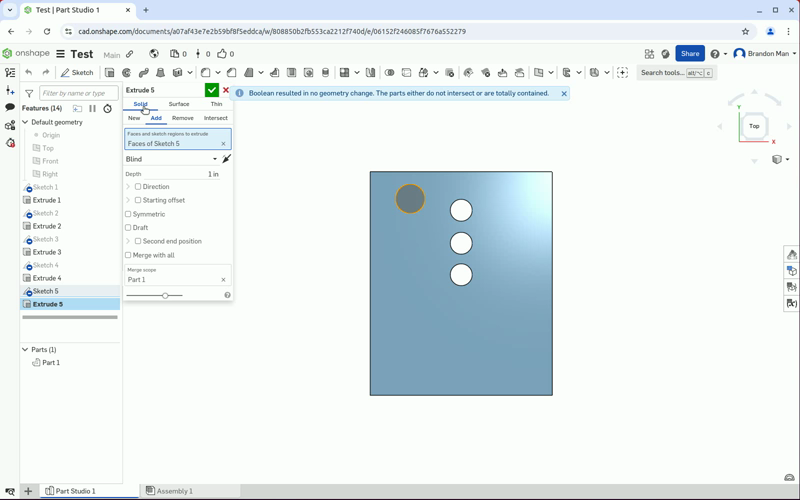
click(143, 106)
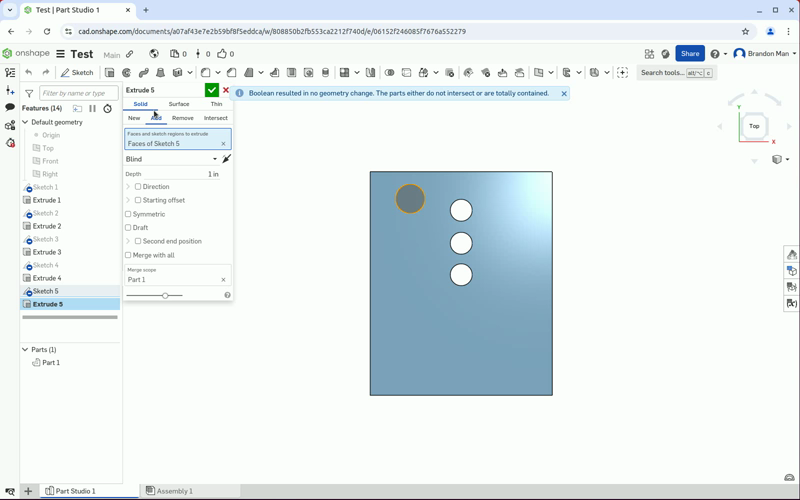
mouse_move(186, 120)
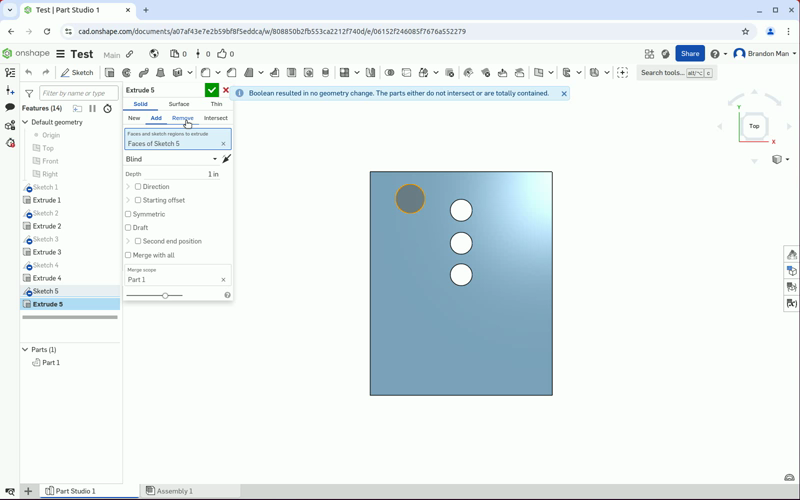
click(186, 120)
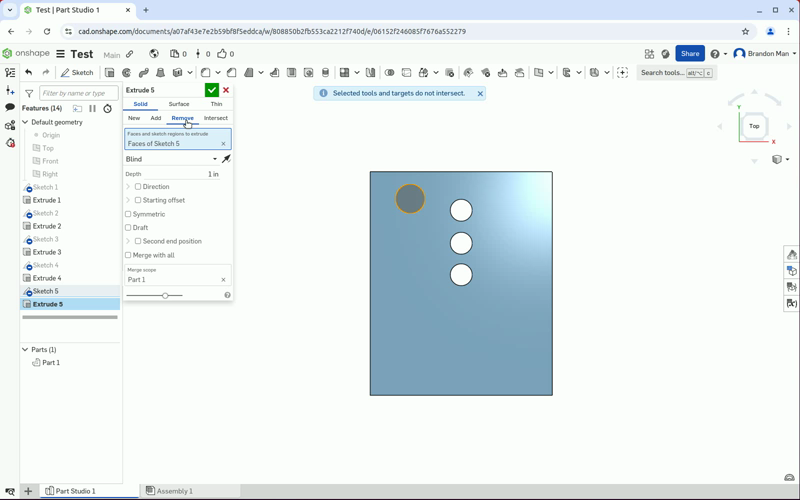
key(tab, 4)
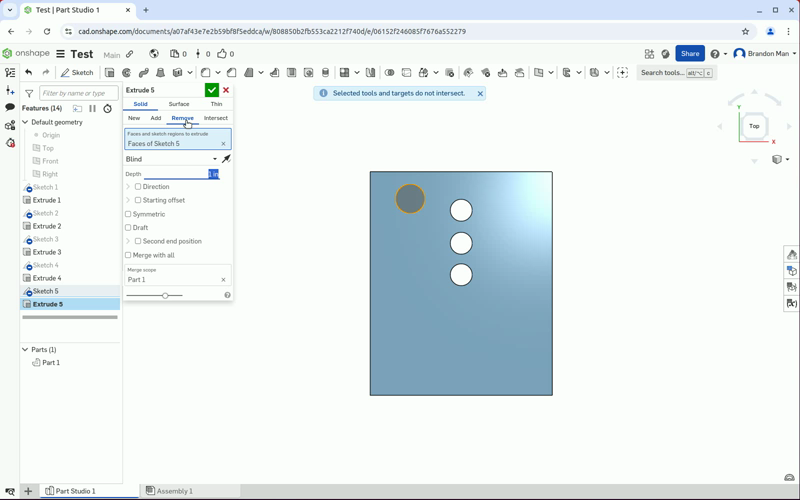
text(-4.574)
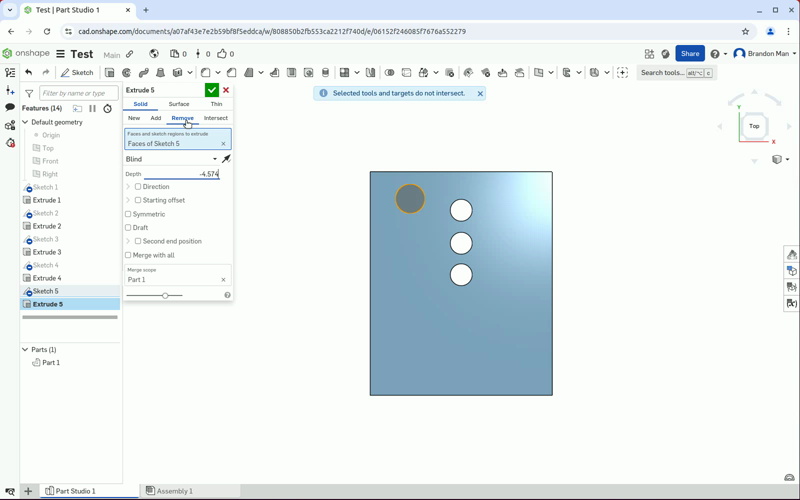
key(tab, 6)
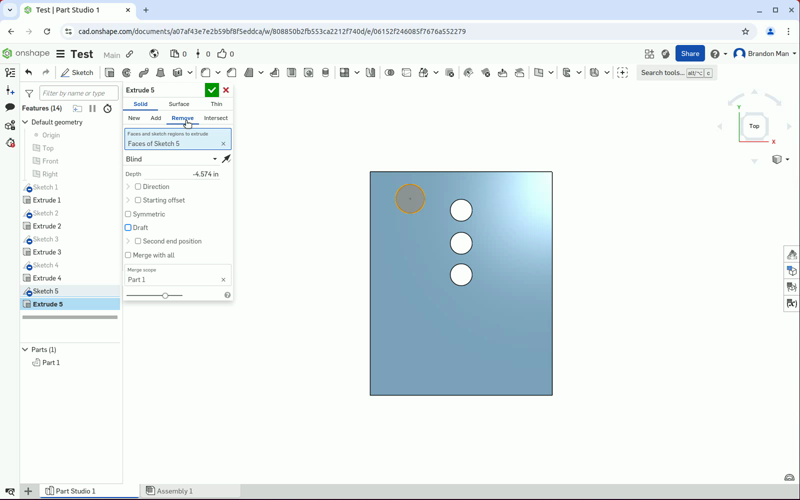
key(space)
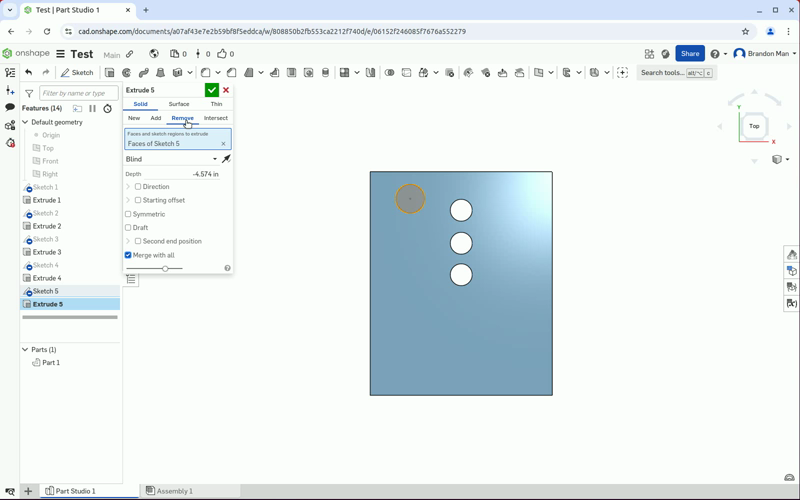
key(enter)
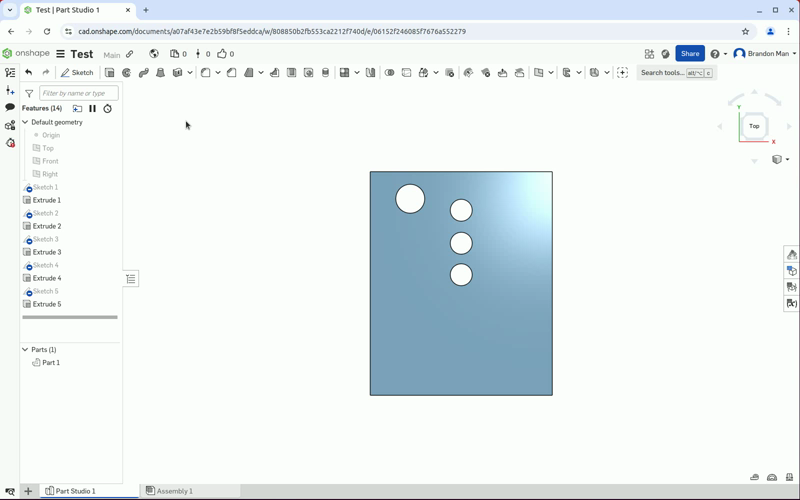
key(shift+h)
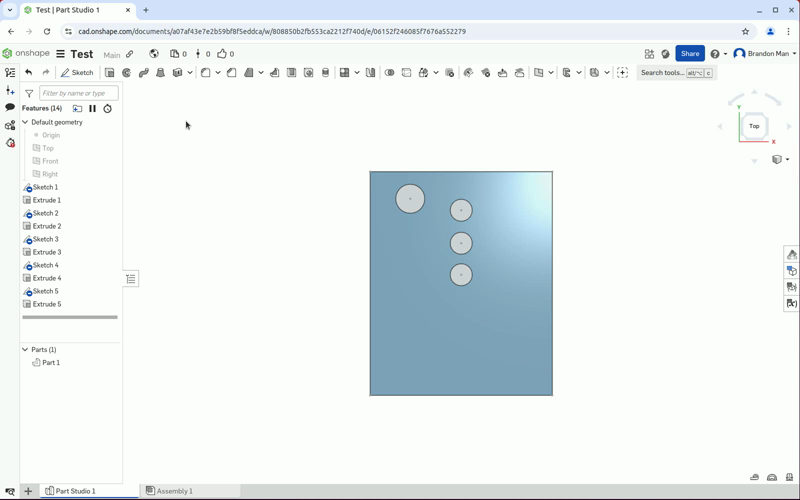
key(shift+h)
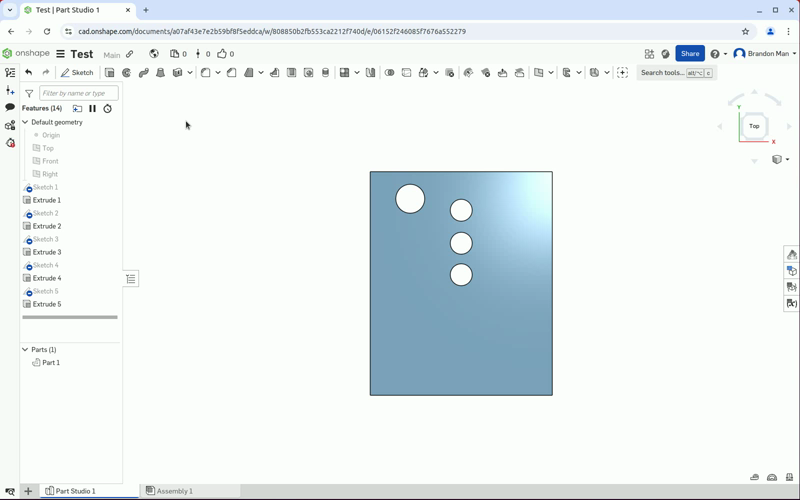
mouse_move(73, 189)
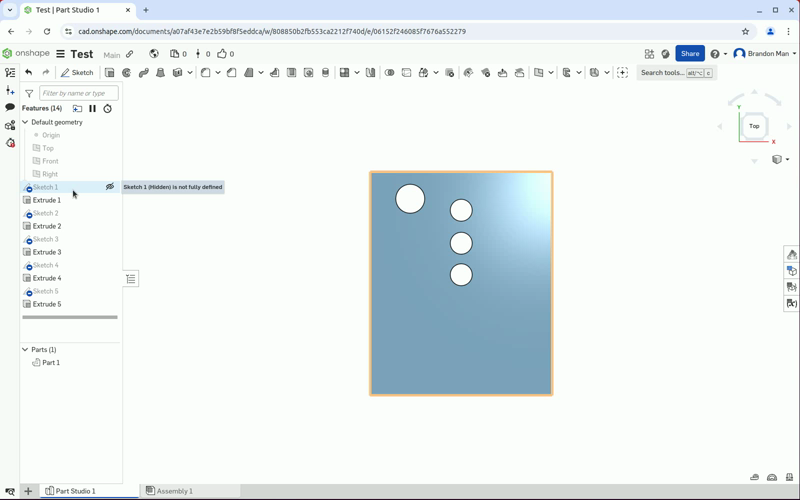
click(73, 189)
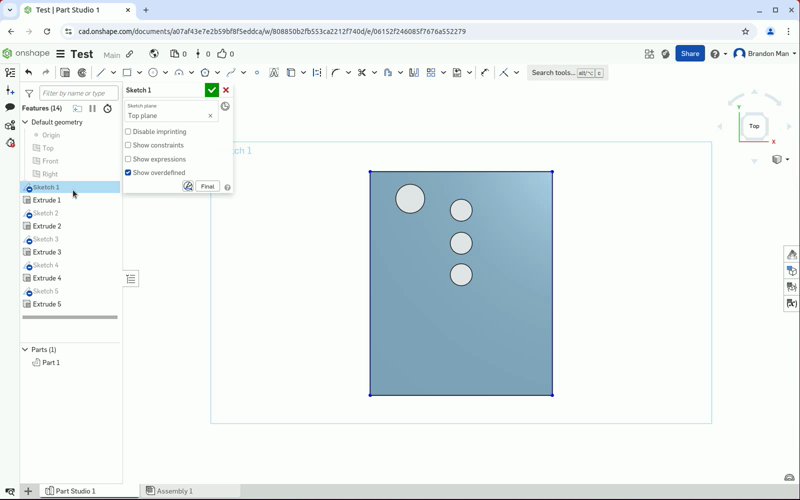
mouse_move(229, 92)
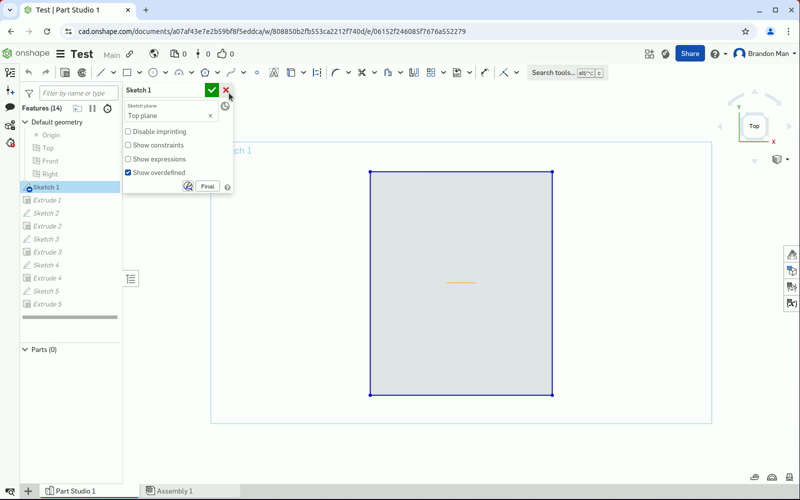
click(229, 92)
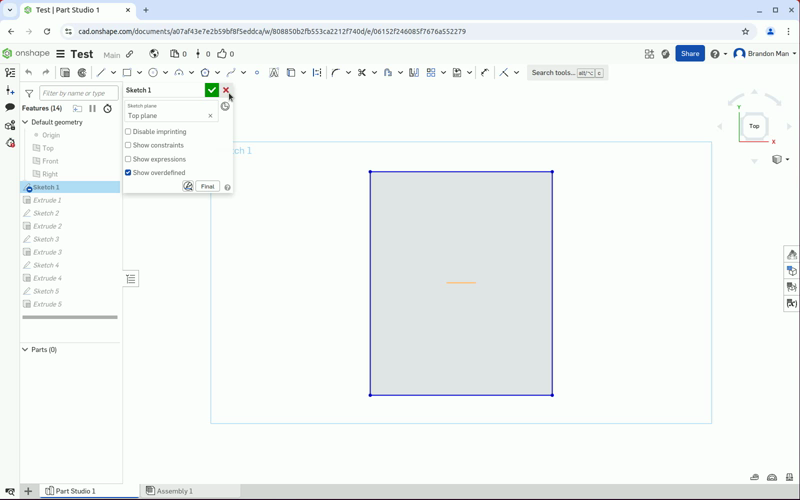
key(shift+s)
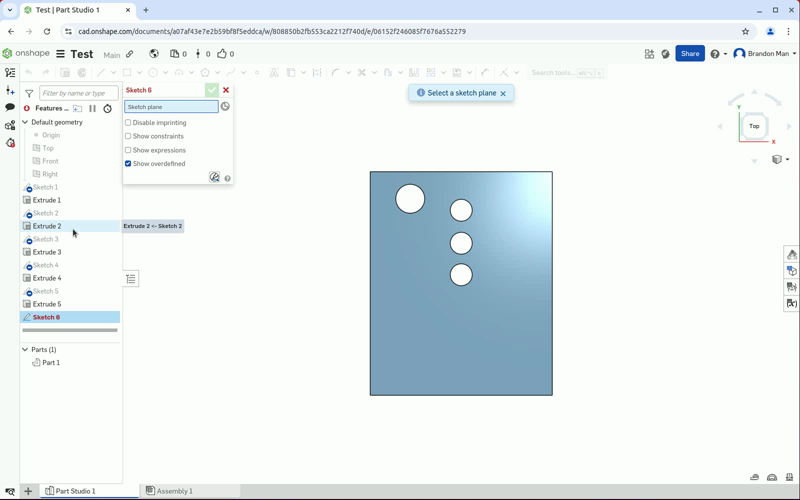
scroll(3)
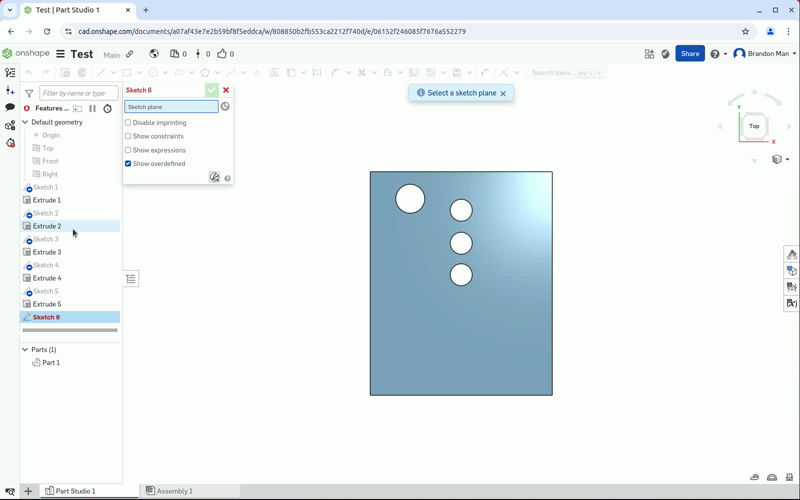
mouse_move(73, 150)
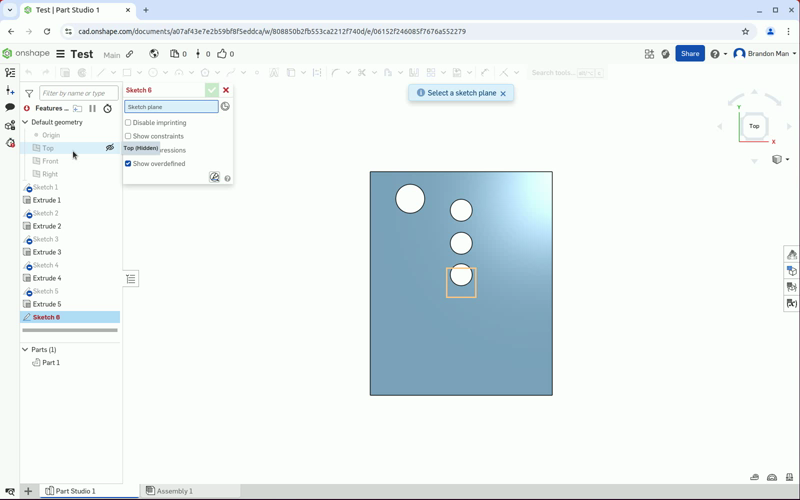
click(73, 150)
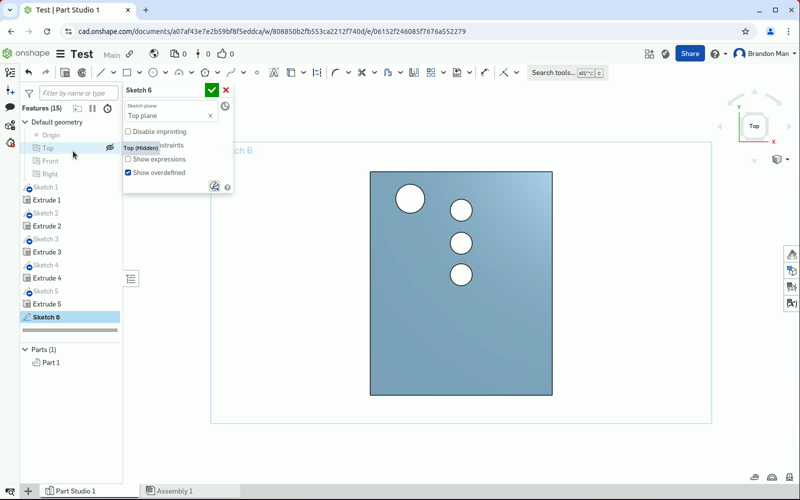
mouse_move(73, 352)
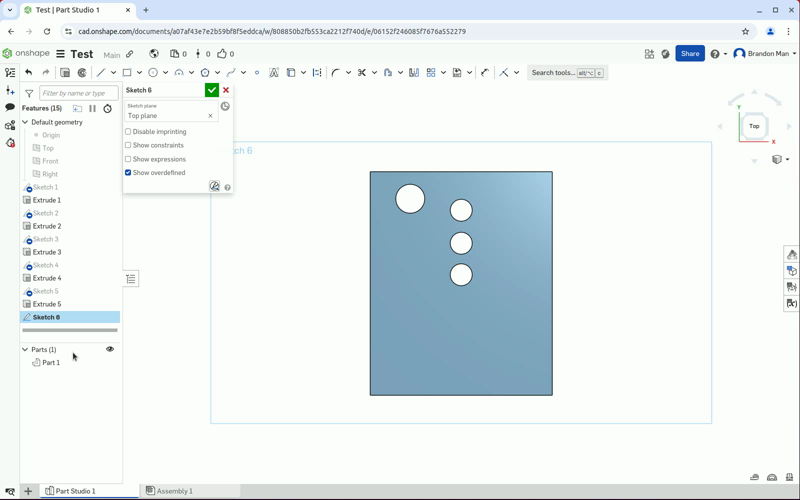
key(y)
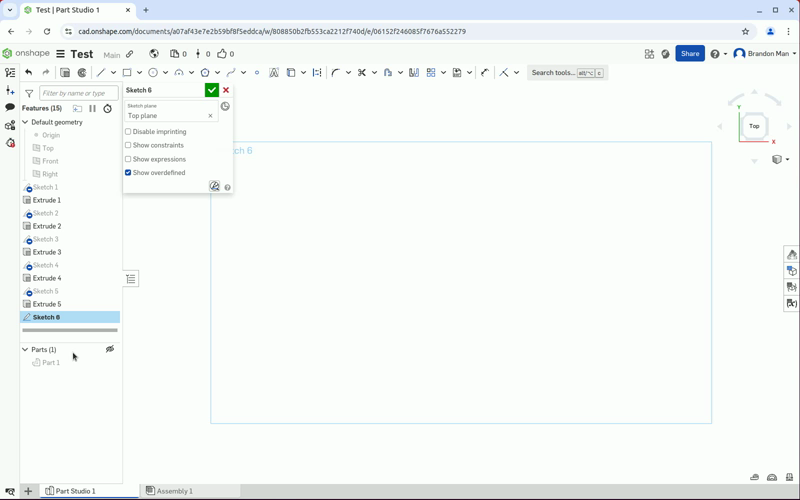
key(c)
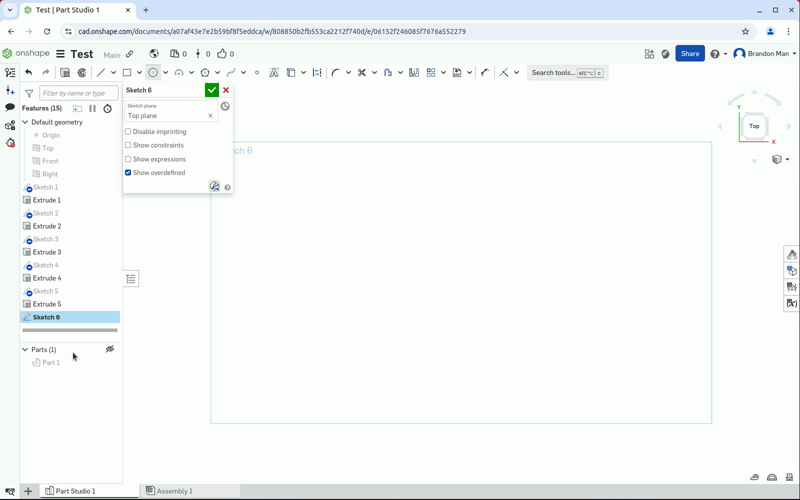
key_down(shift)
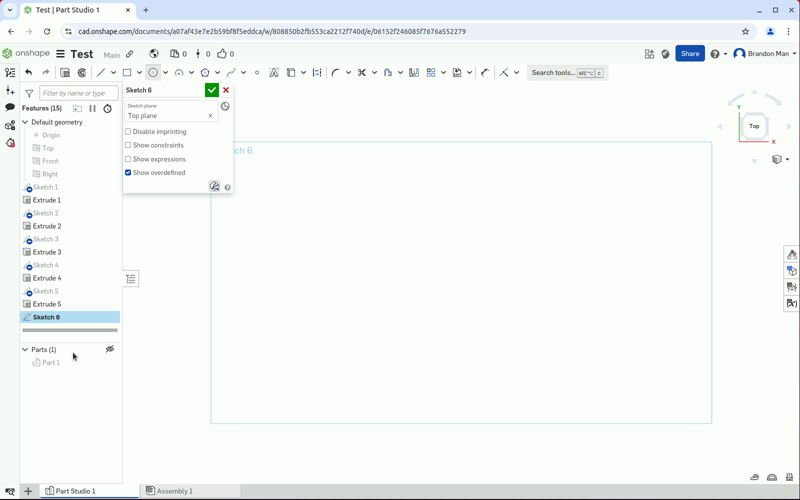
mouse_move(410, 305)
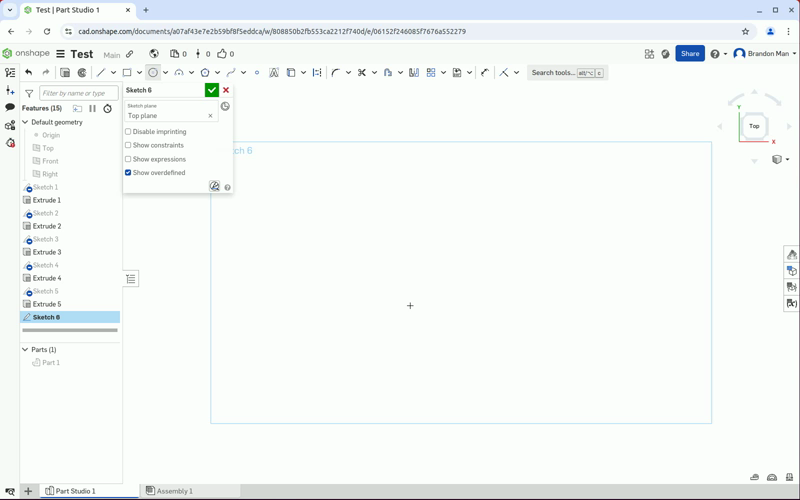
click(410, 305)
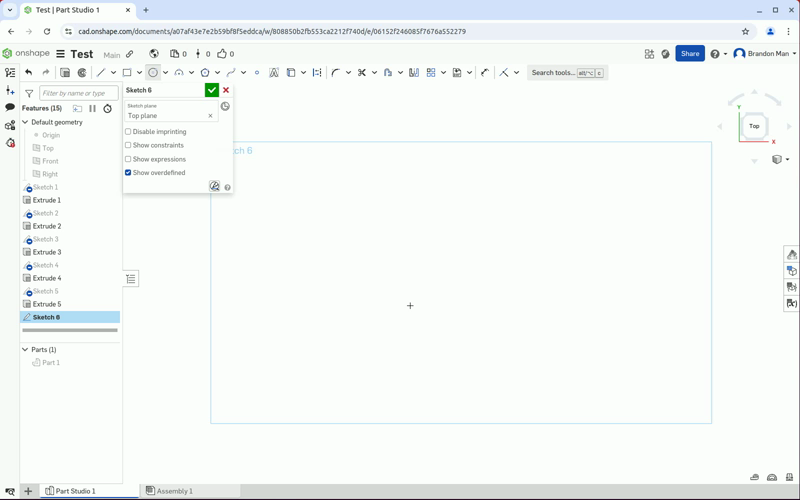
key_up(shift)
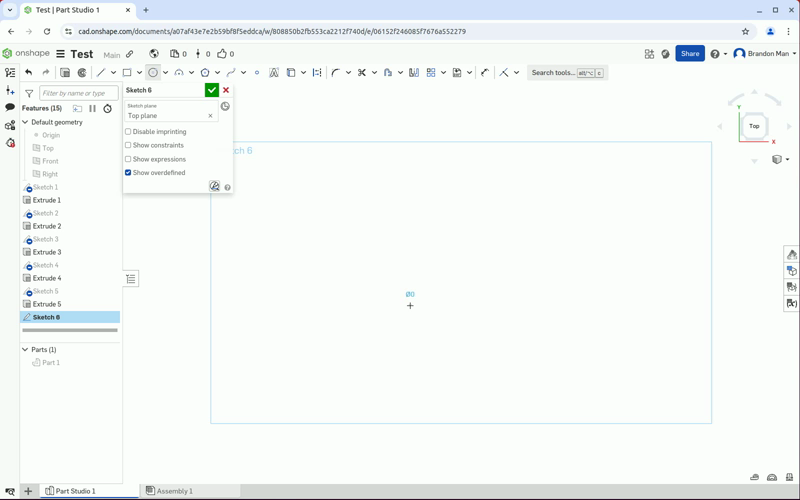
mouse_move(424, 305)
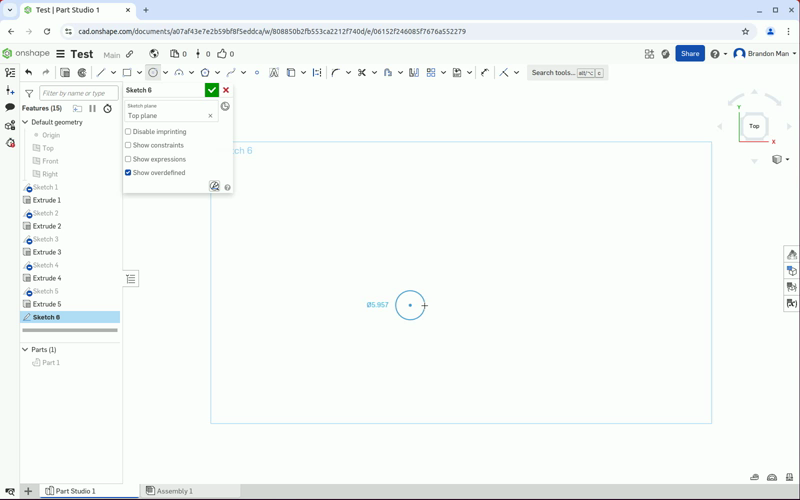
click(424, 305)
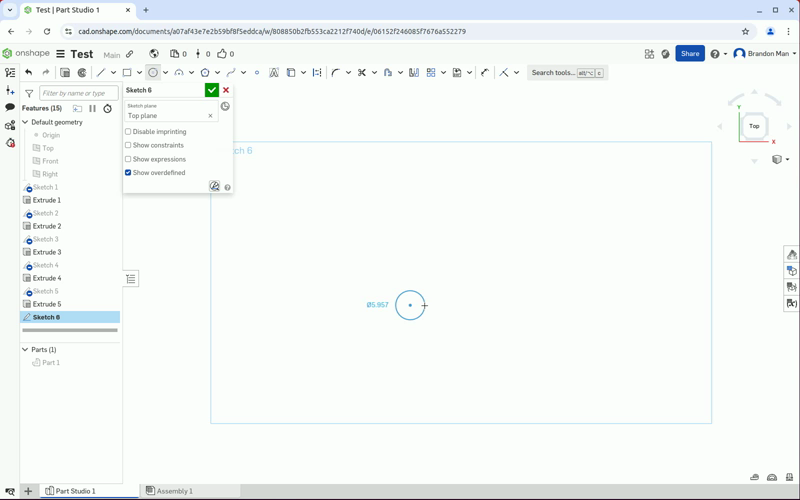
key(esc)
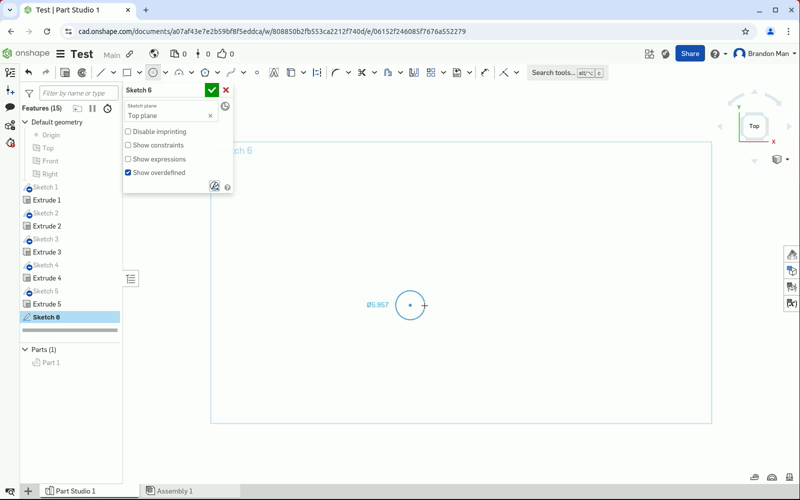
mouse_move(412, 298)
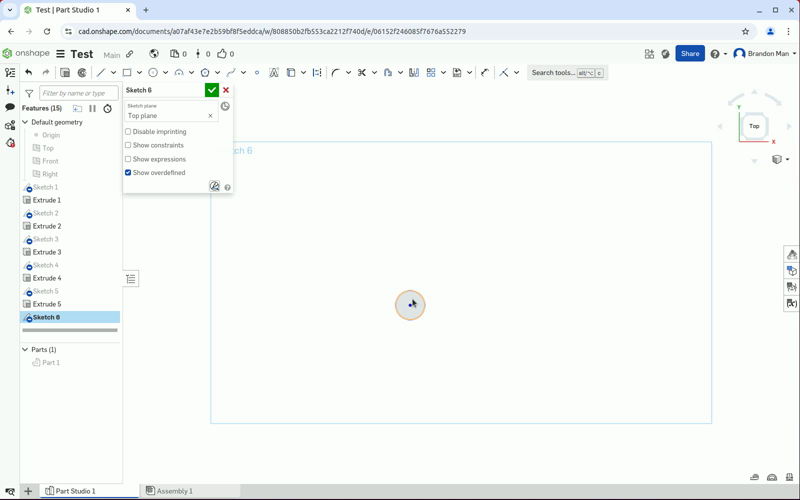
scroll(6)
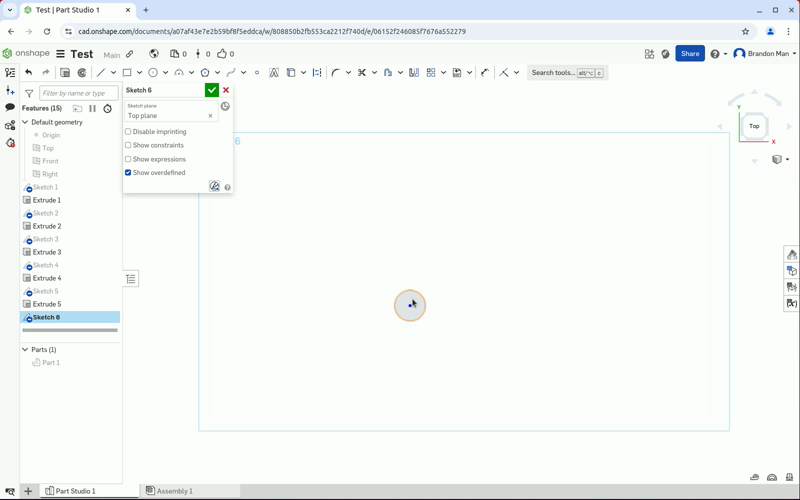
scroll(6)
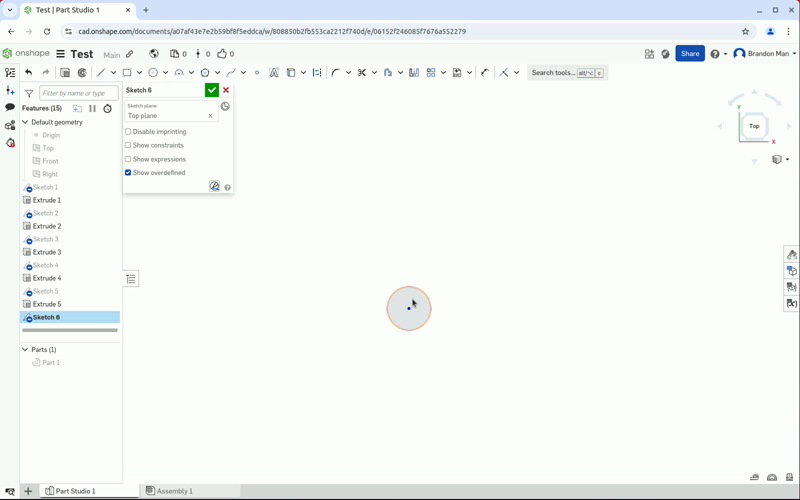
scroll(6)
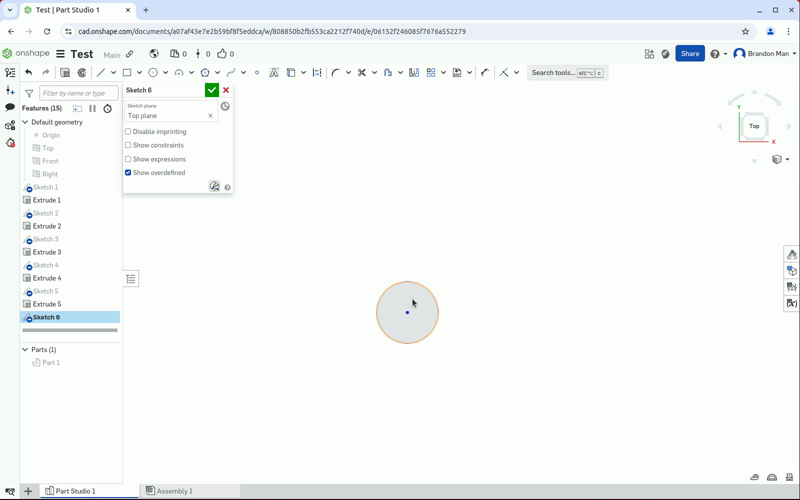
scroll(6)
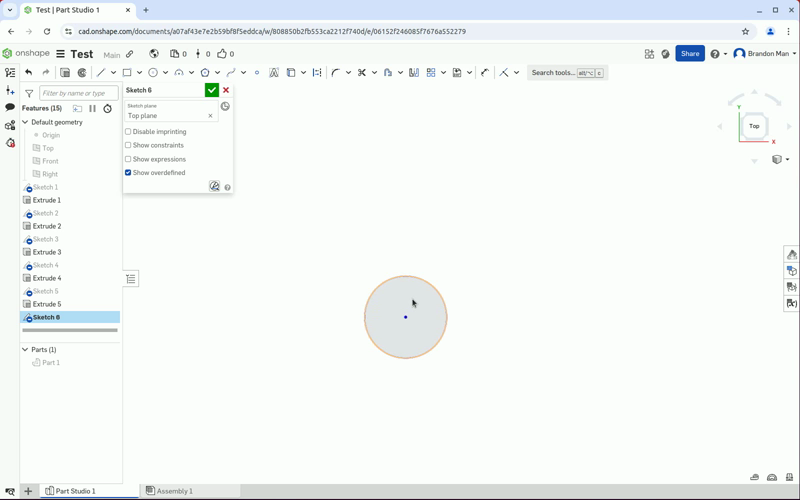
scroll(6)
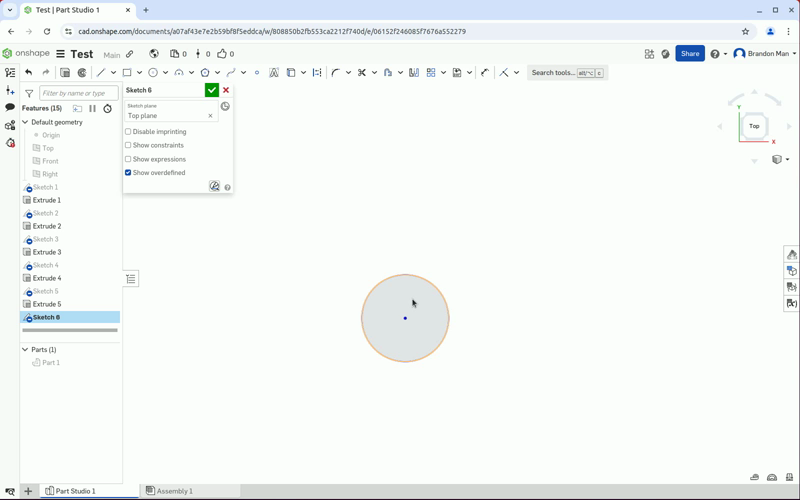
scroll(6)
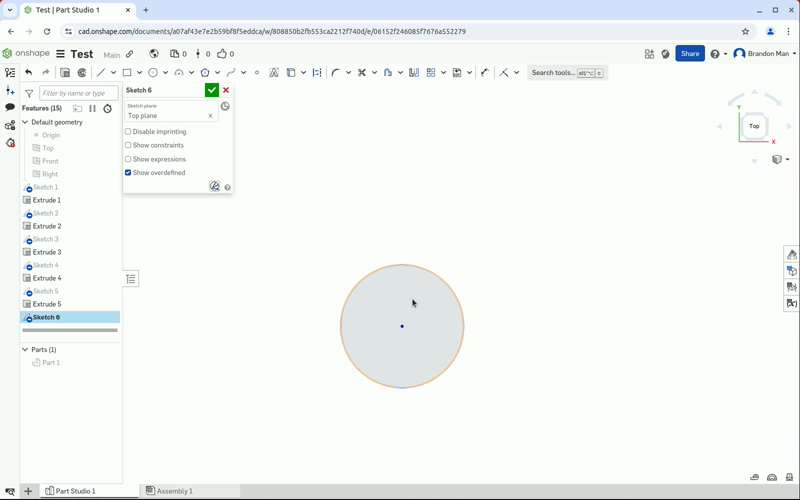
scroll(6)
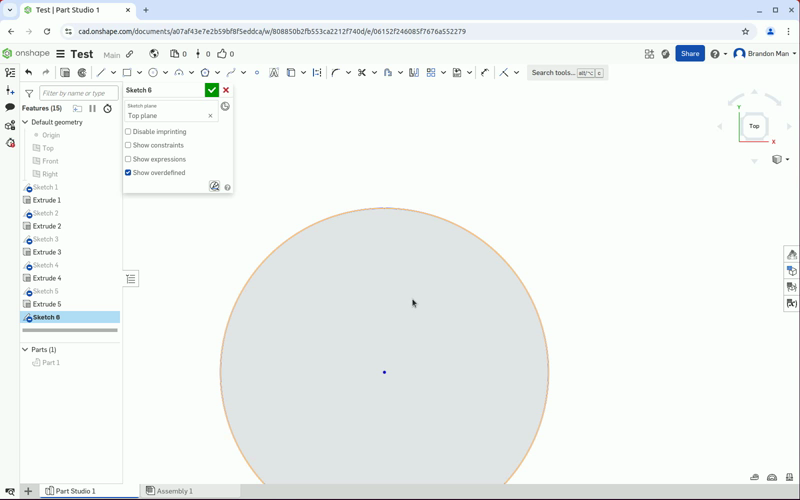
click(412, 298)
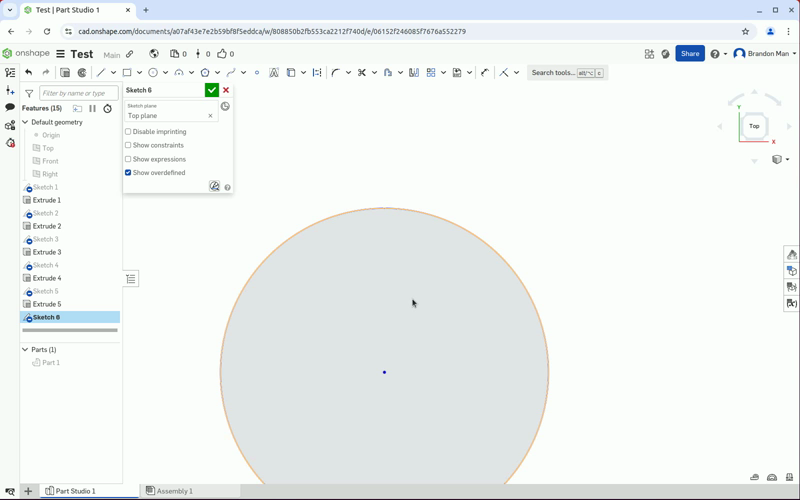
scroll(-6)
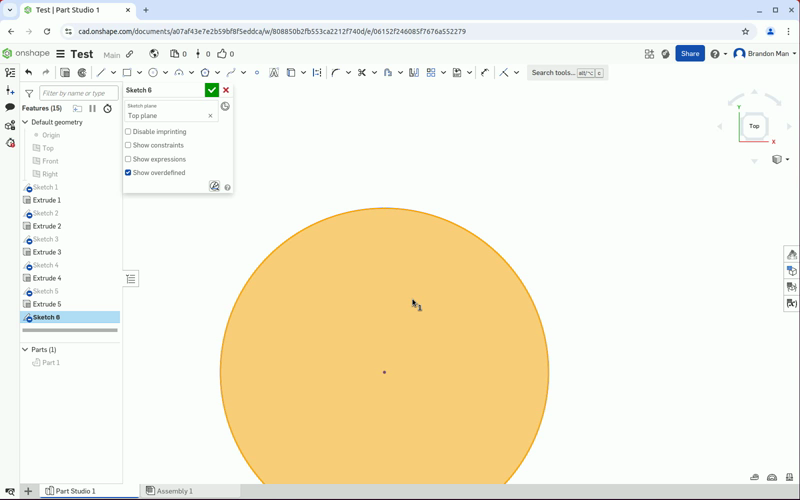
scroll(-6)
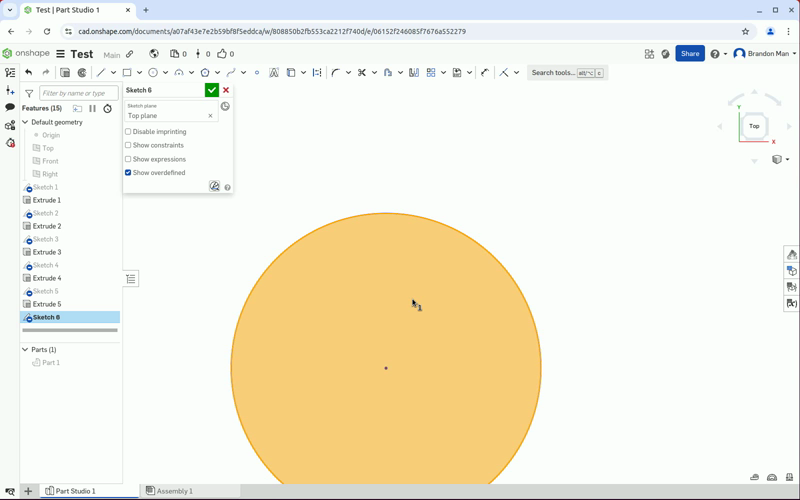
scroll(-6)
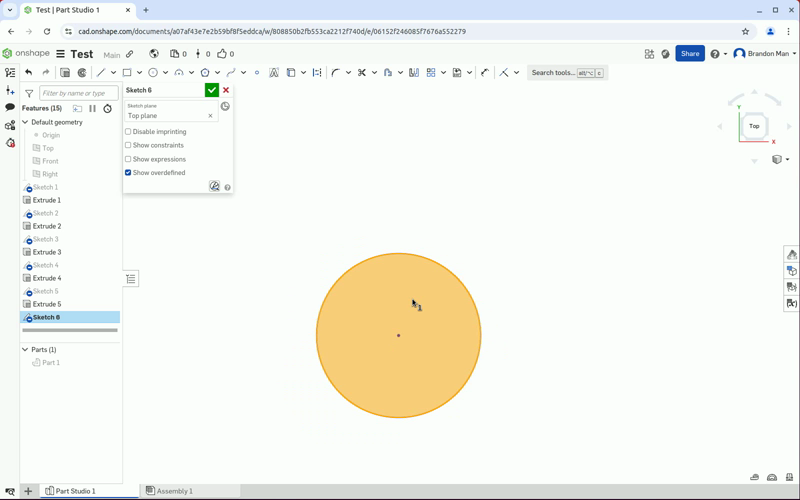
scroll(-6)
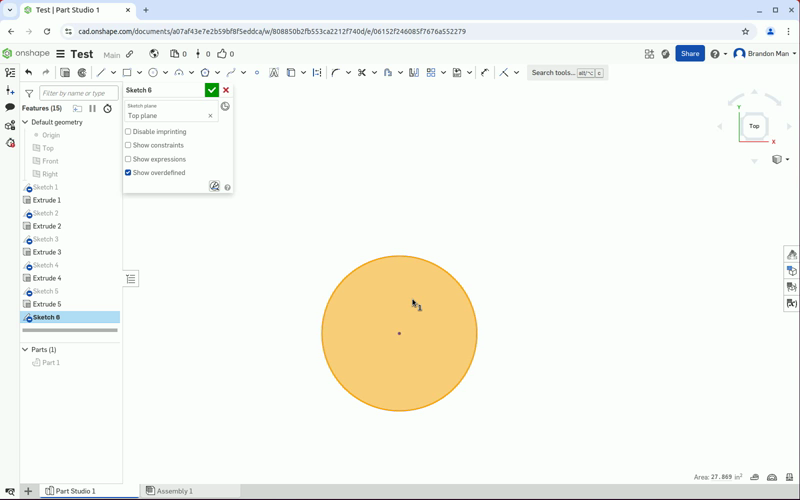
scroll(-6)
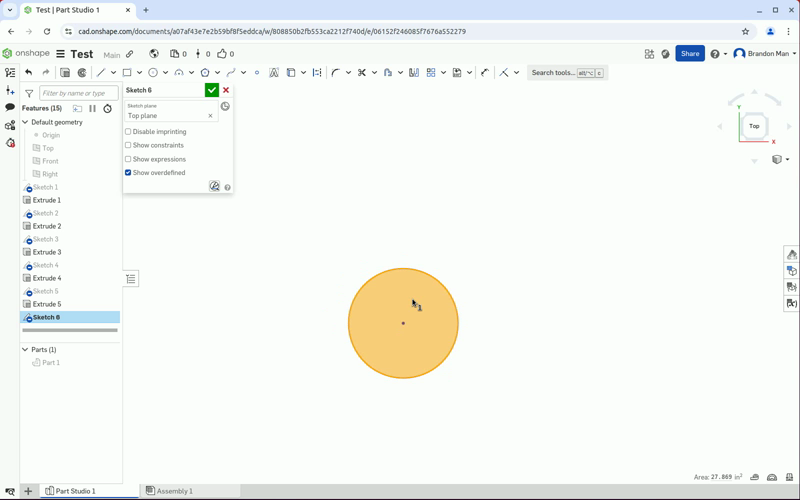
scroll(-6)
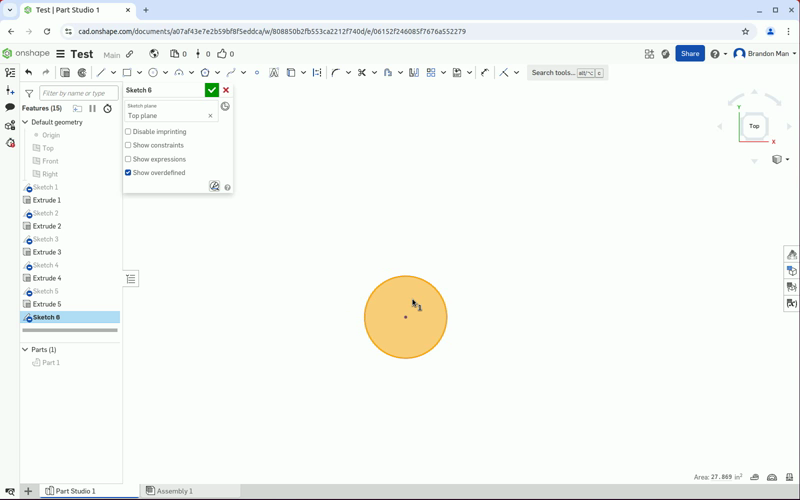
scroll(-6)
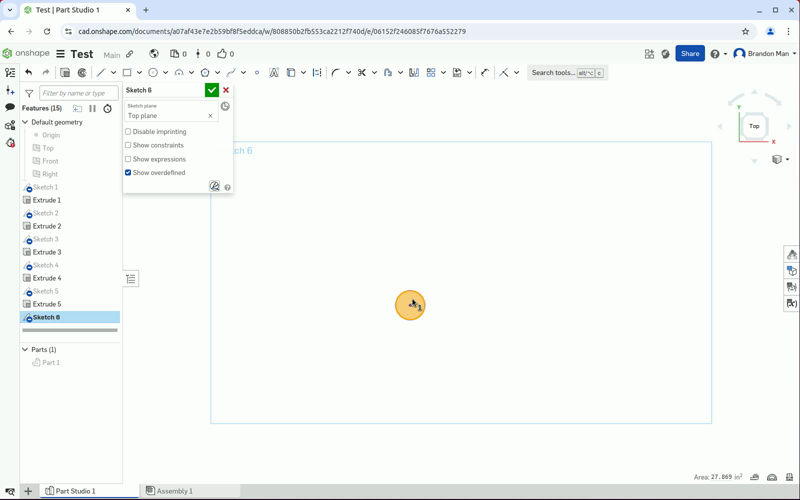
mouse_move(73, 352)
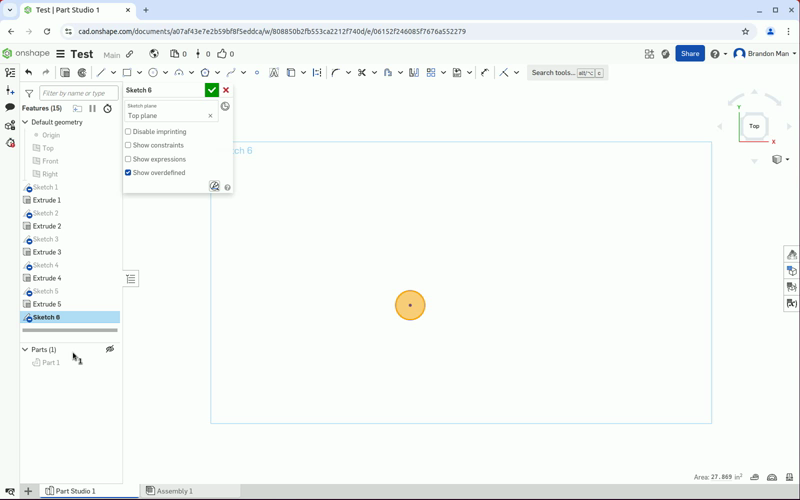
key(shift+y)
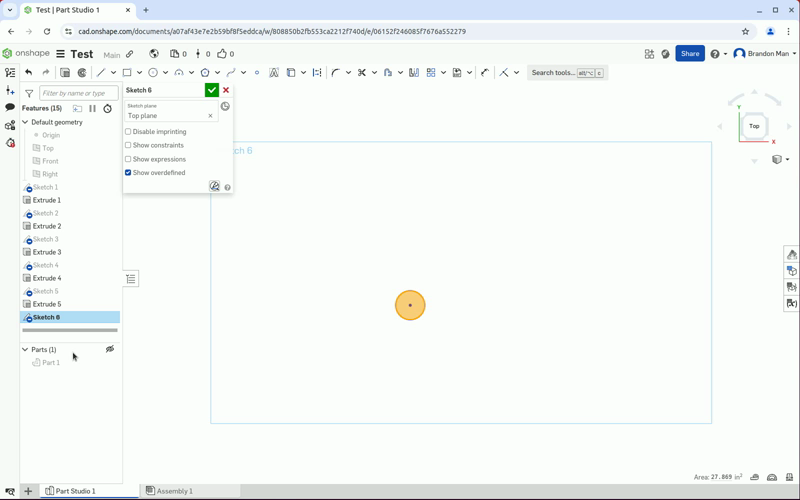
key(shift+e)
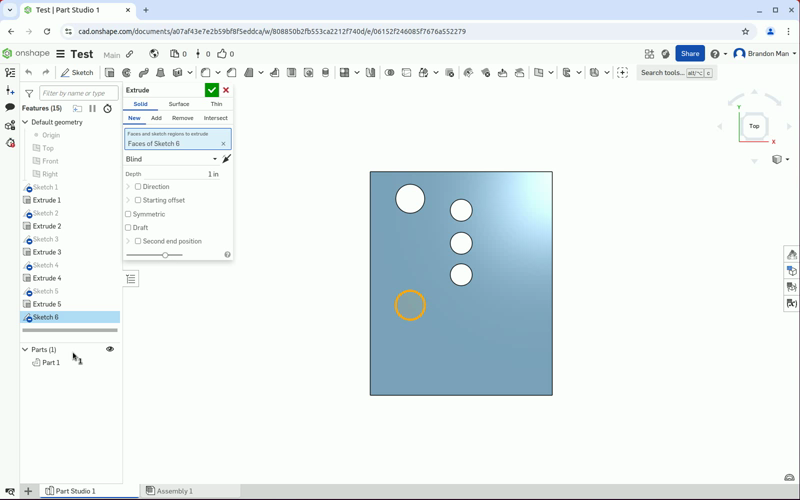
mouse_move(143, 106)
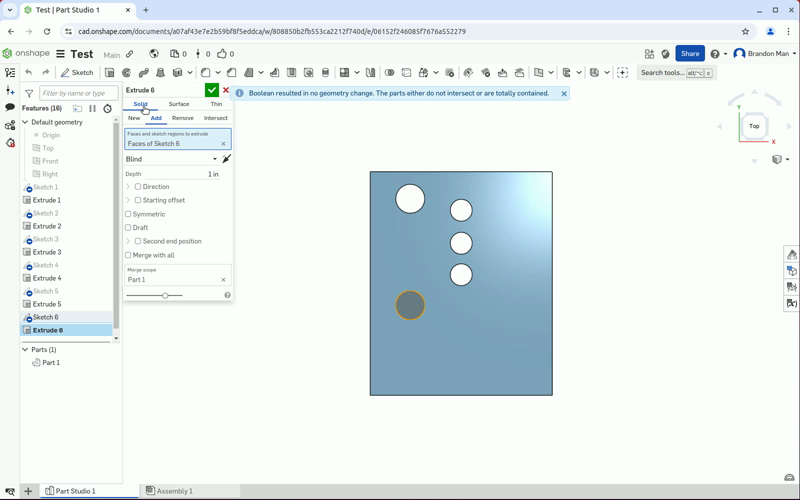
click(143, 106)
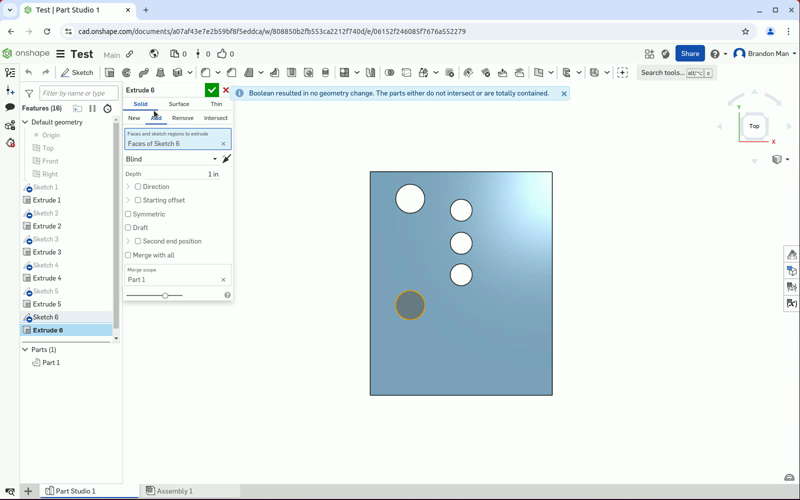
mouse_move(186, 120)
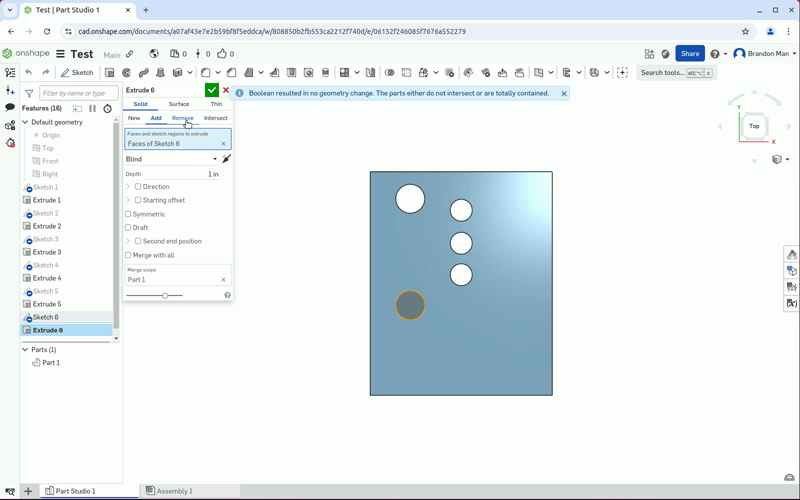
click(186, 120)
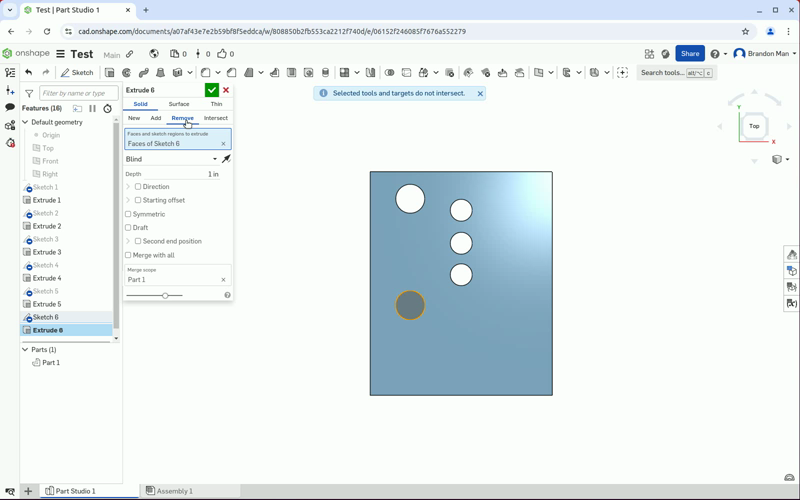
key(tab, 4)
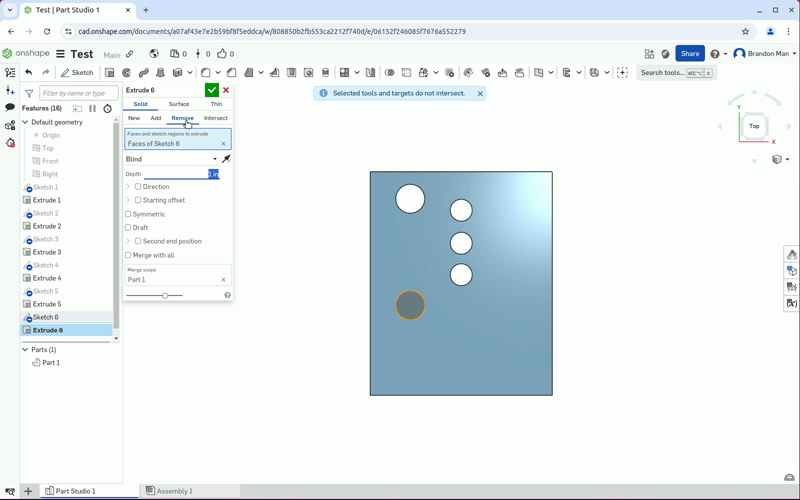
text(-4.574)
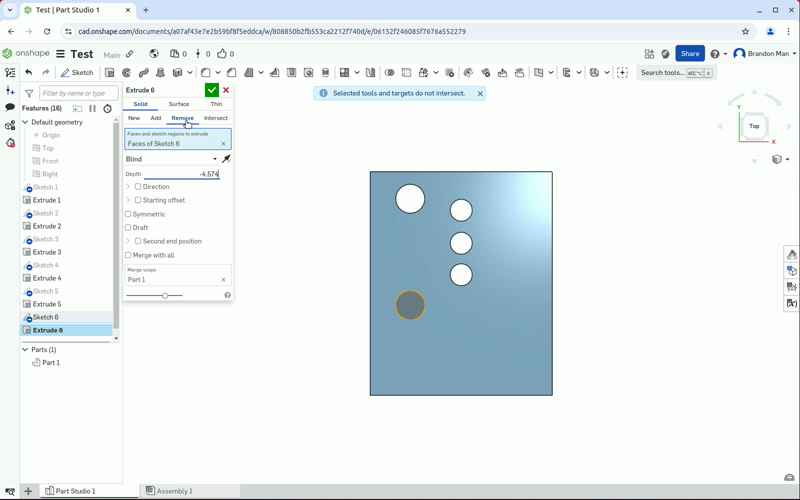
key(tab, 6)
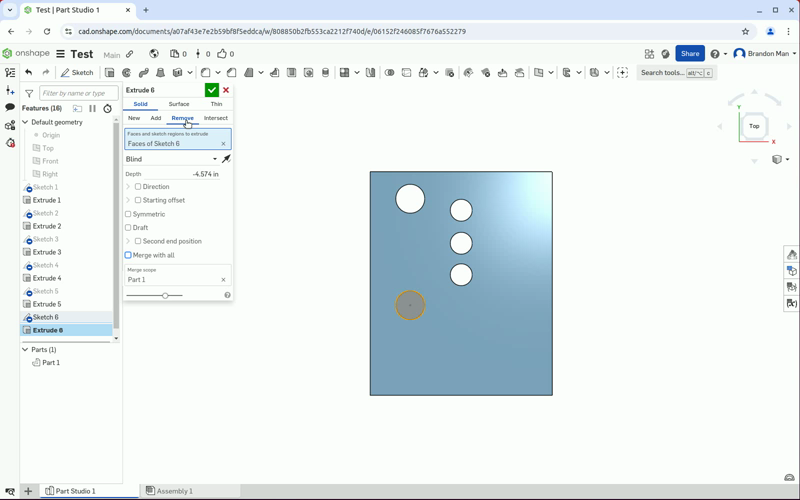
key(space)
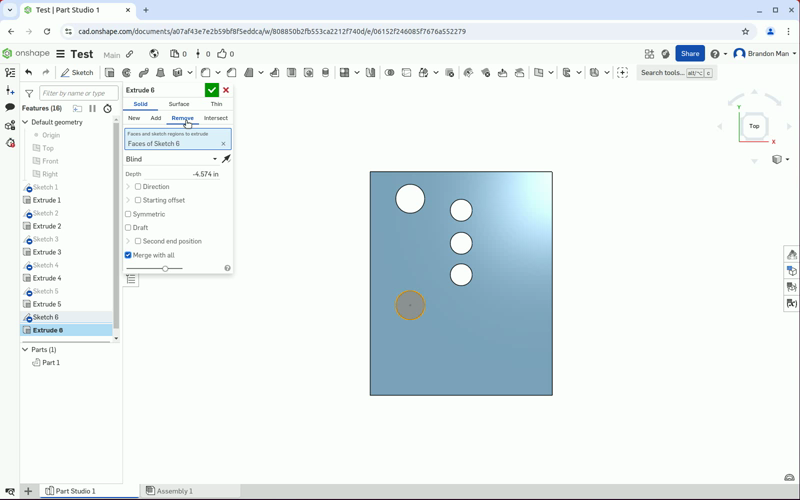
key(enter)
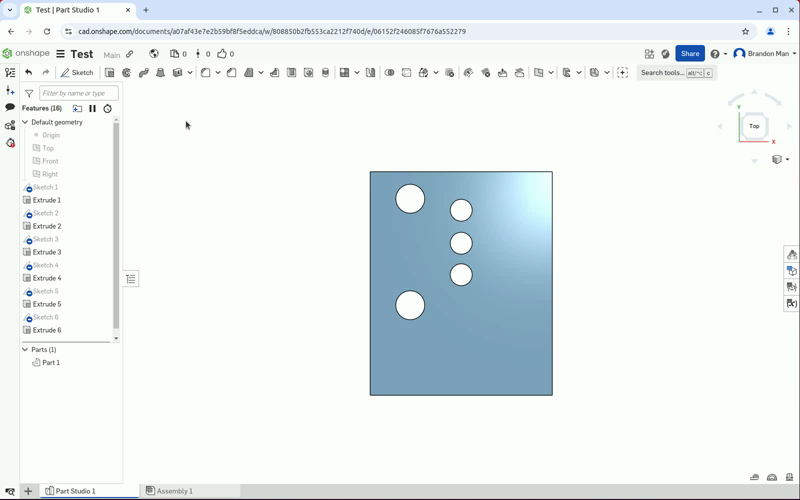
key(shift+h)
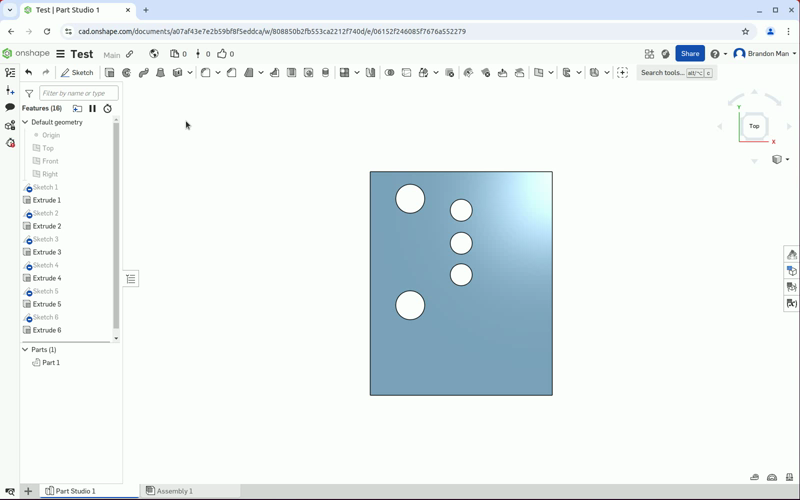
key(shift+h)
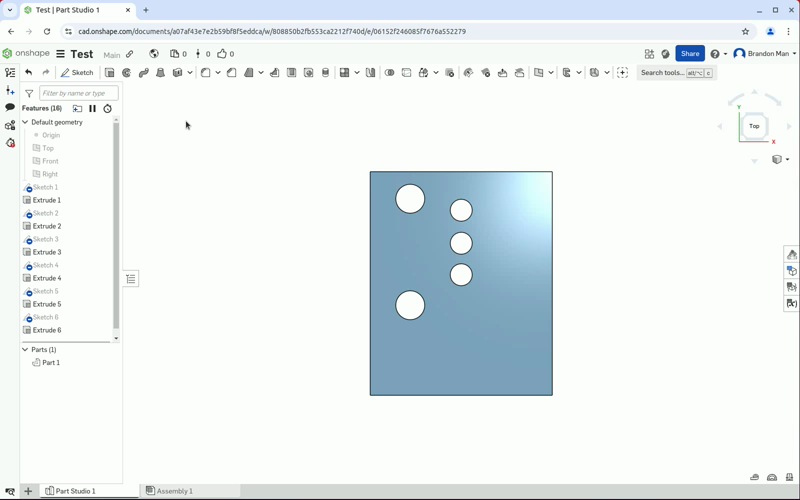
mouse_move(69, 189)
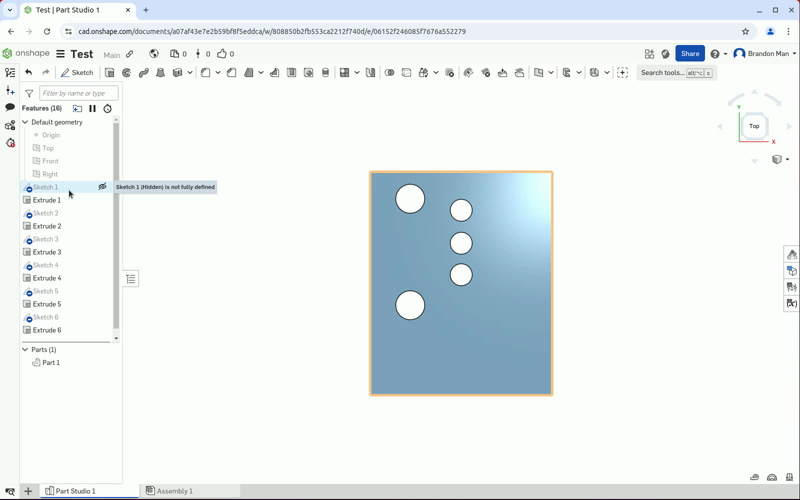
click(69, 189)
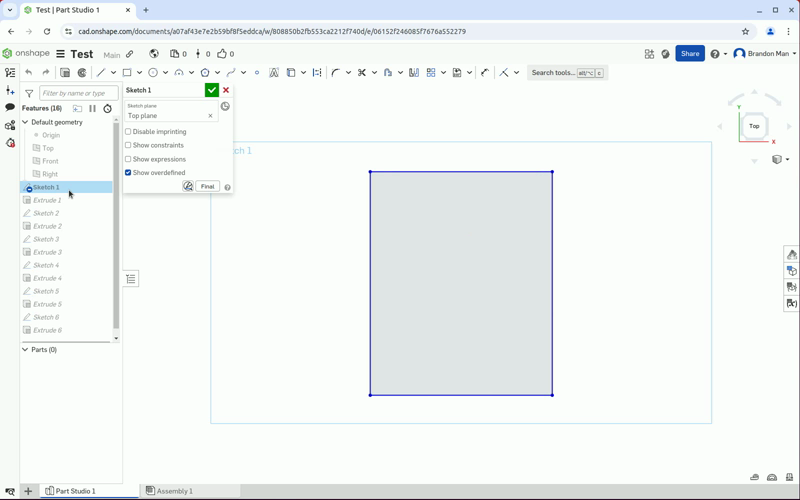
mouse_move(229, 92)
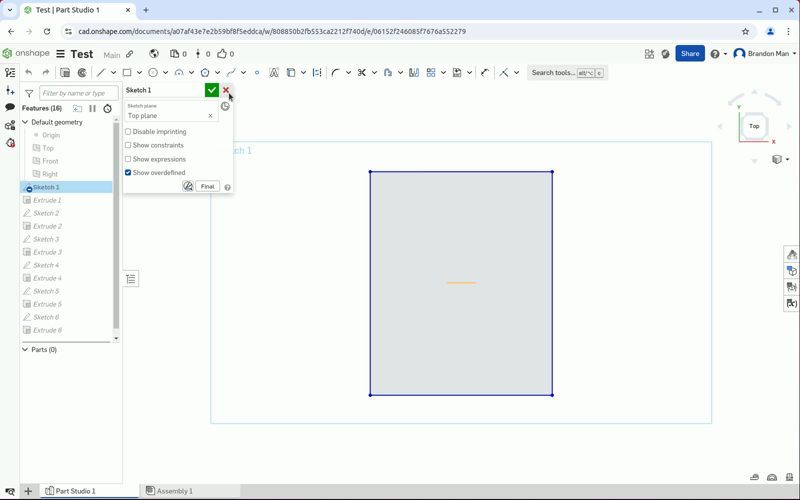
click(229, 92)
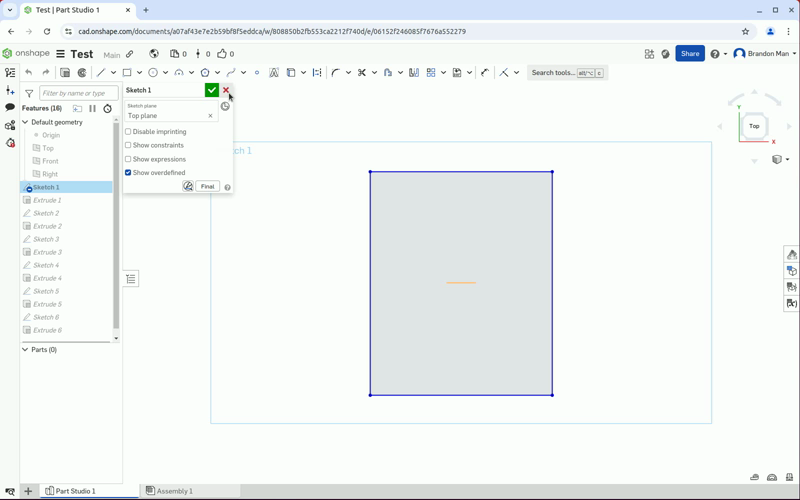
key(shift+s)
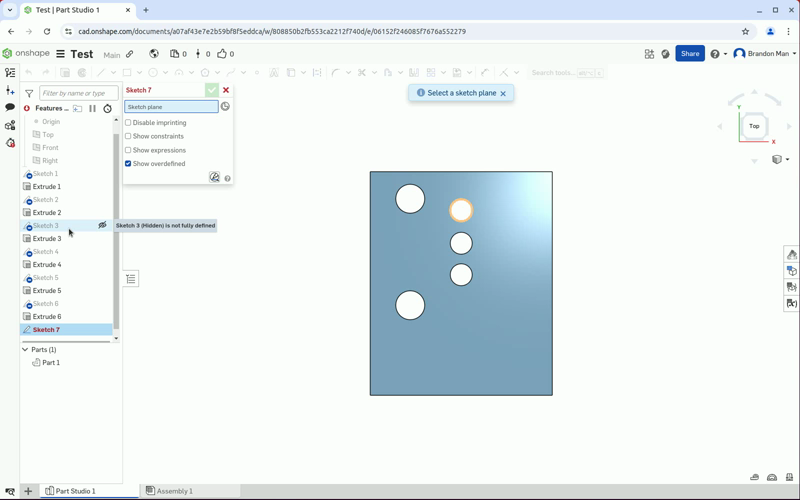
scroll(3)
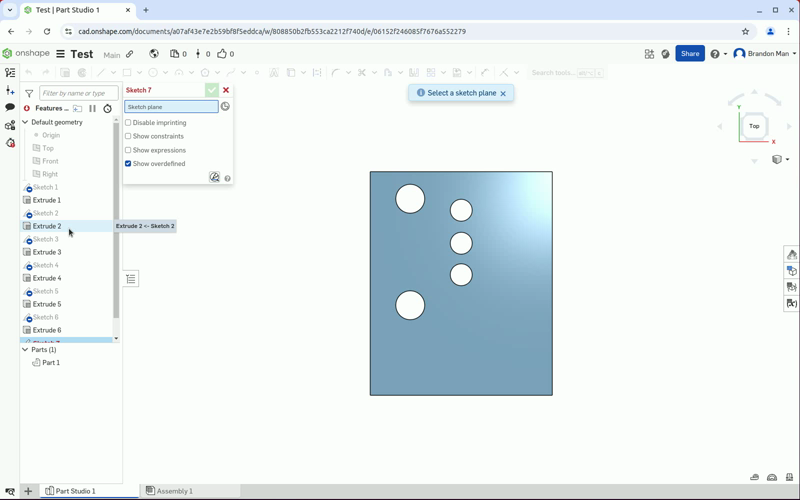
mouse_move(69, 150)
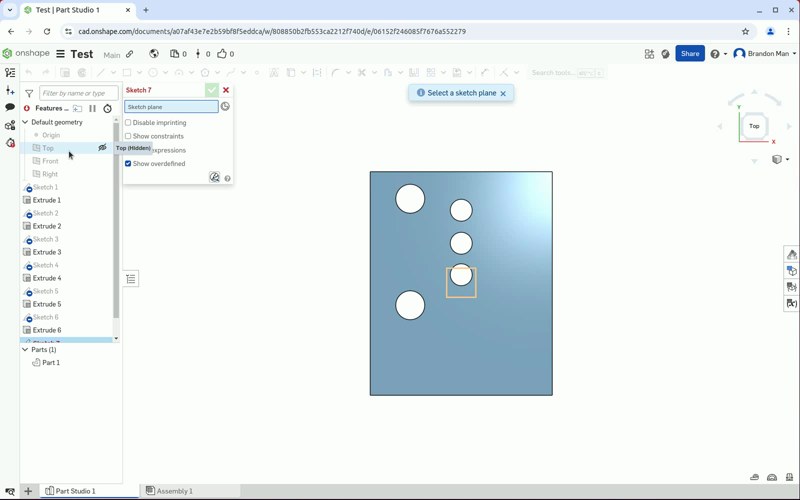
click(69, 150)
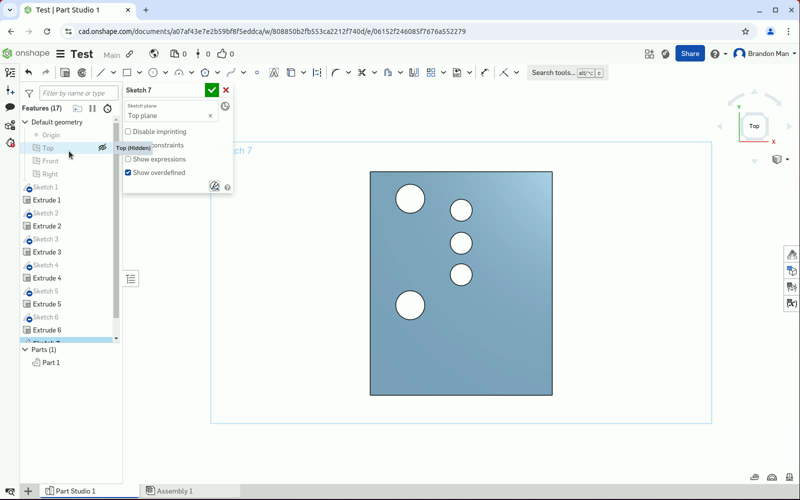
mouse_move(73, 352)
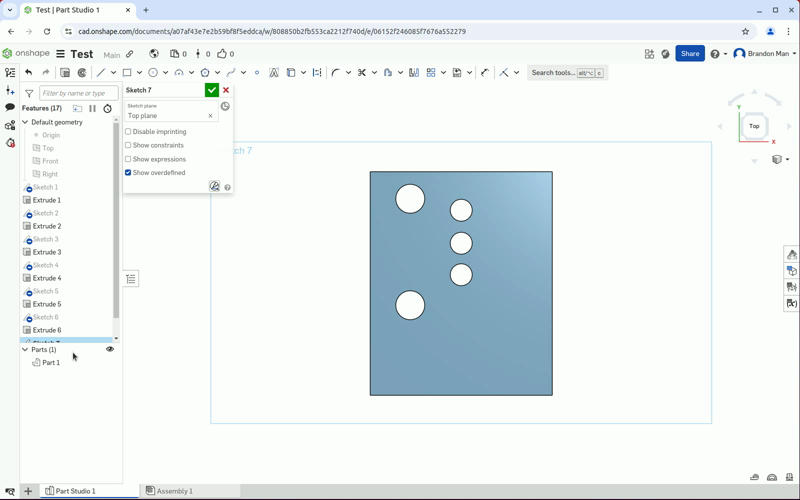
key(y)
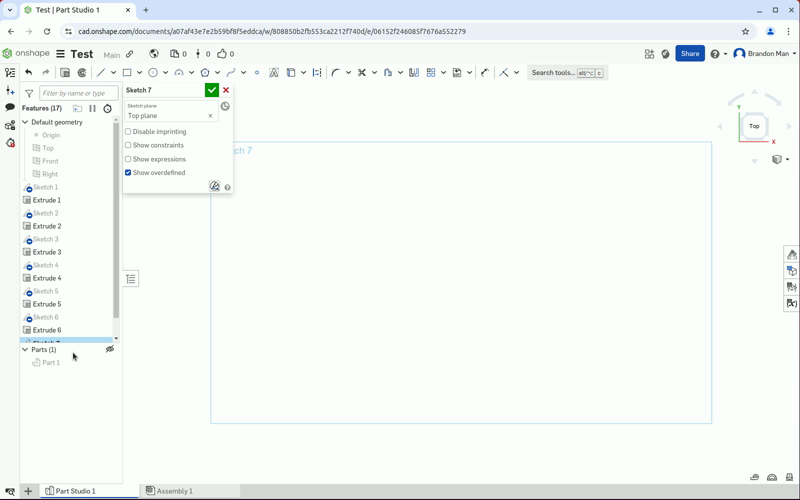
key(c)
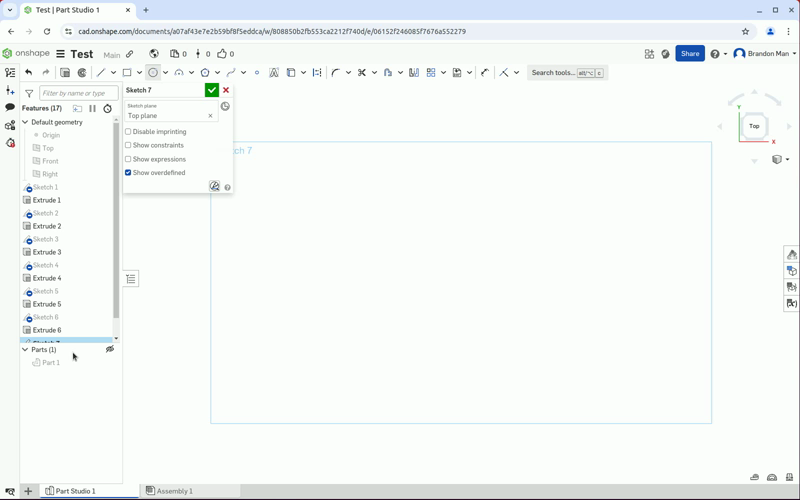
key_down(shift)
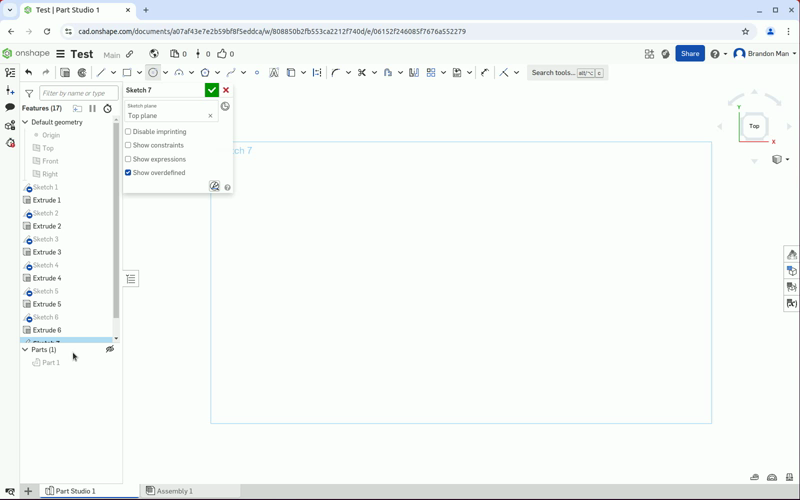
mouse_move(512, 198)
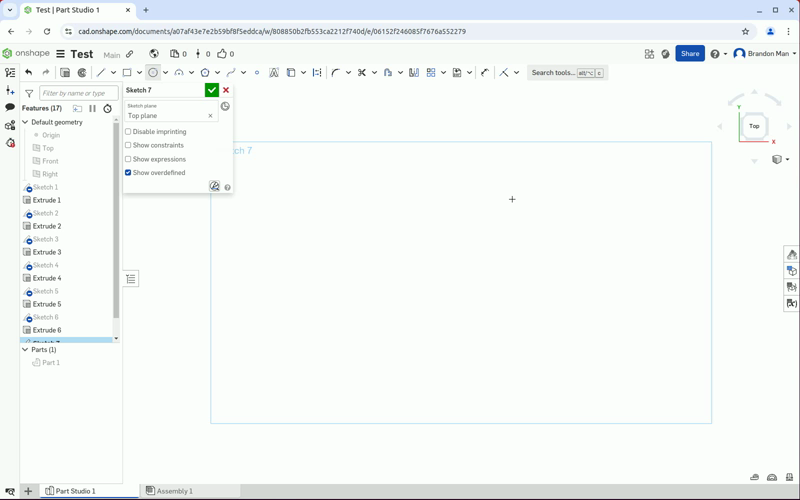
click(512, 198)
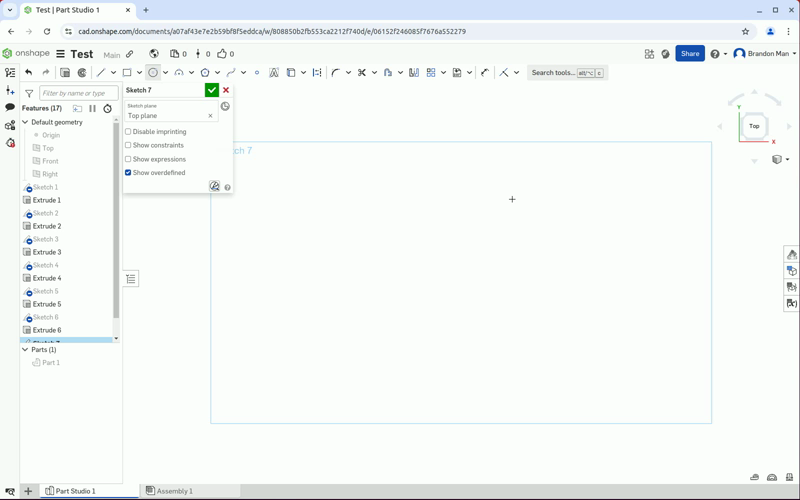
key_up(shift)
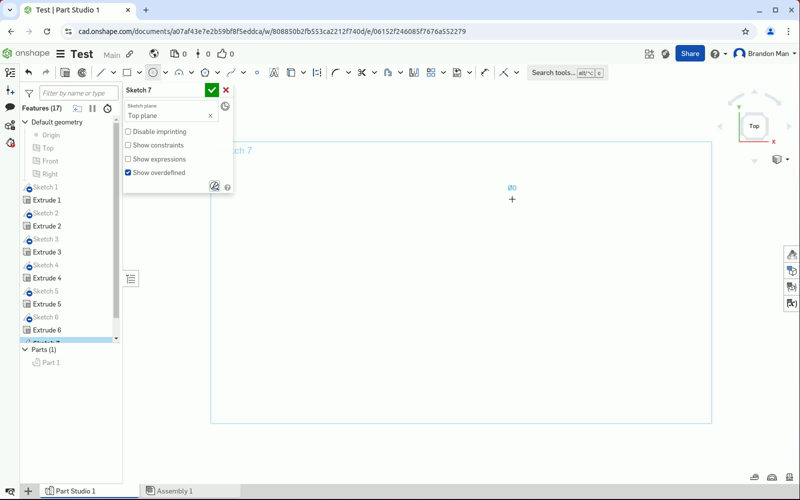
mouse_move(526, 198)
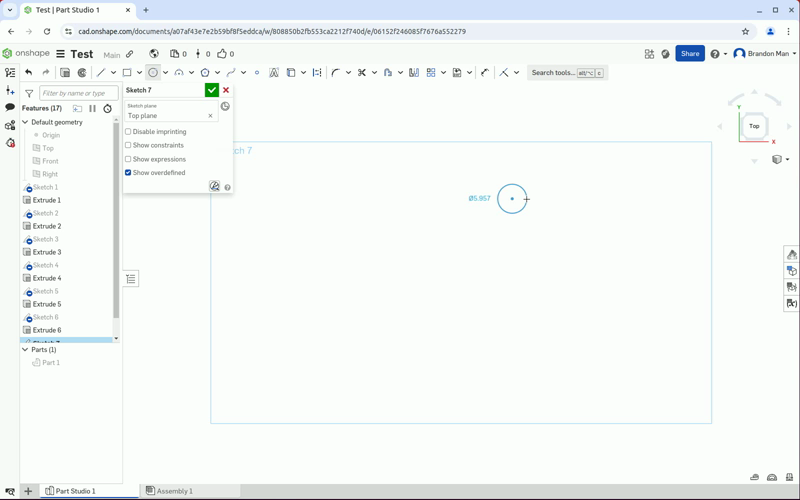
click(526, 198)
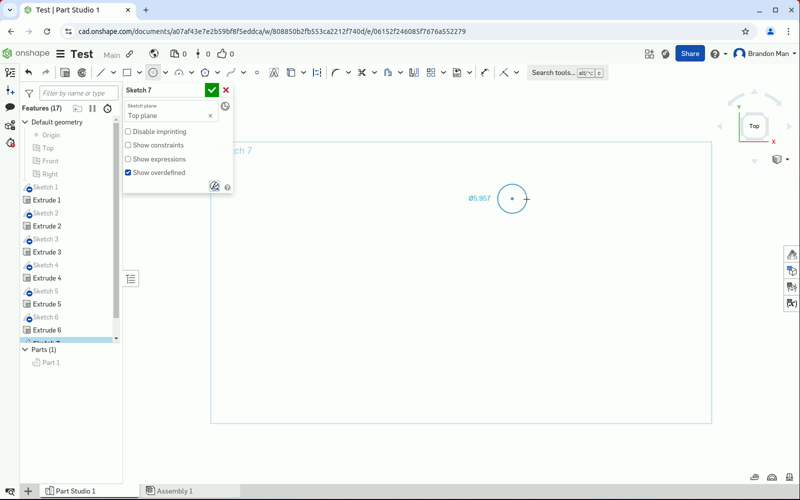
key(esc)
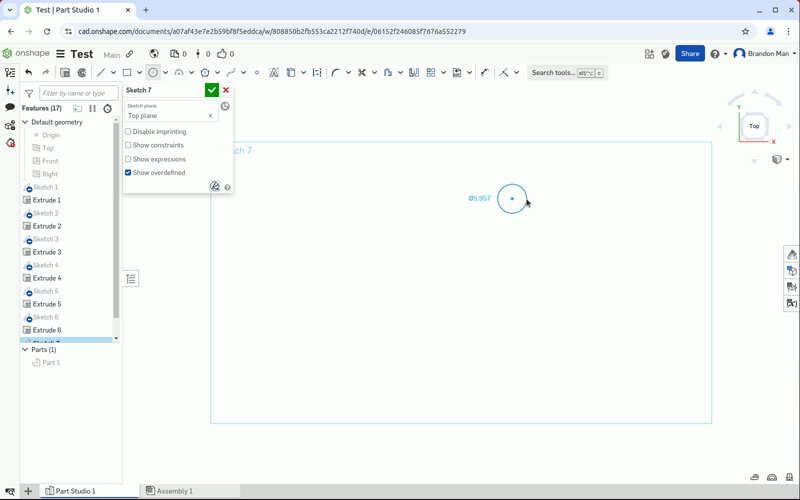
mouse_move(517, 202)
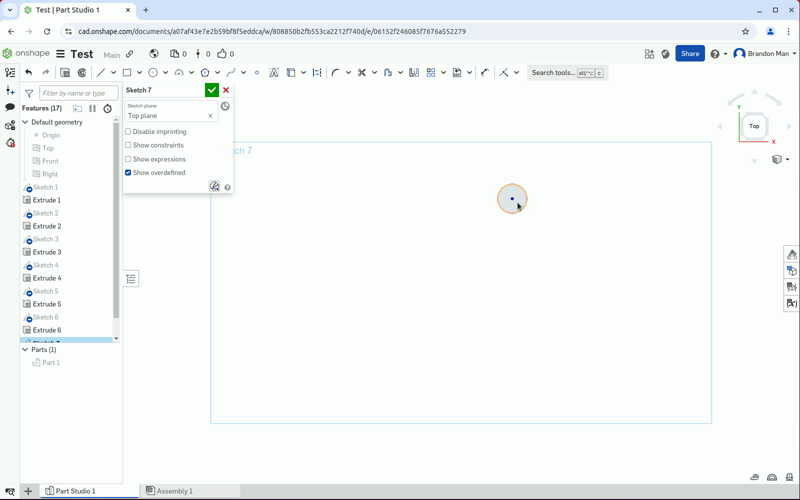
scroll(6)
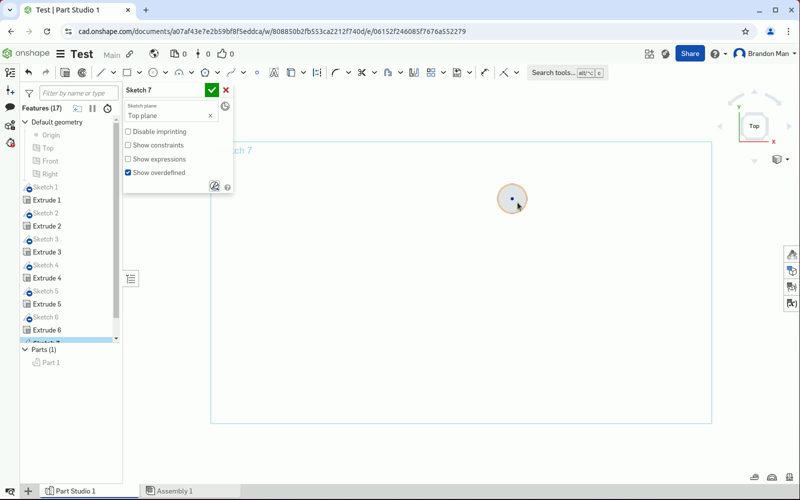
scroll(6)
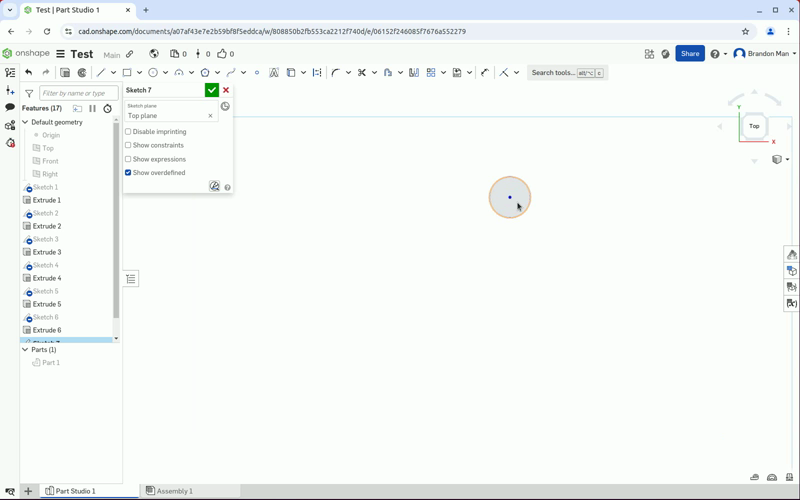
scroll(6)
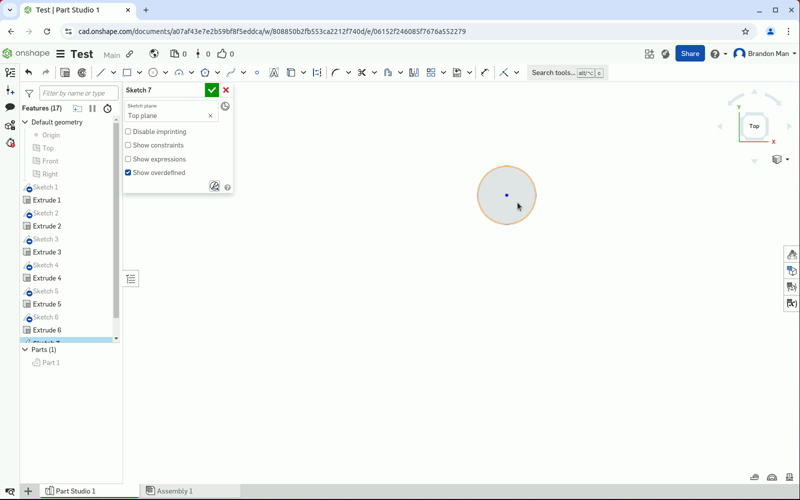
scroll(6)
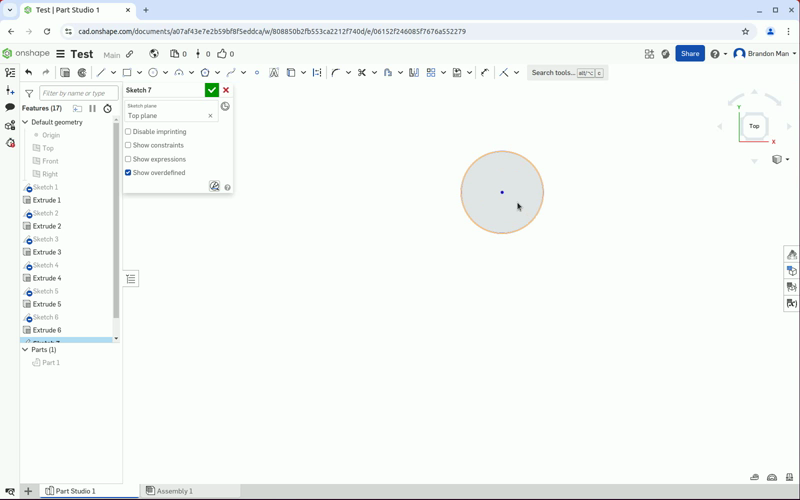
scroll(6)
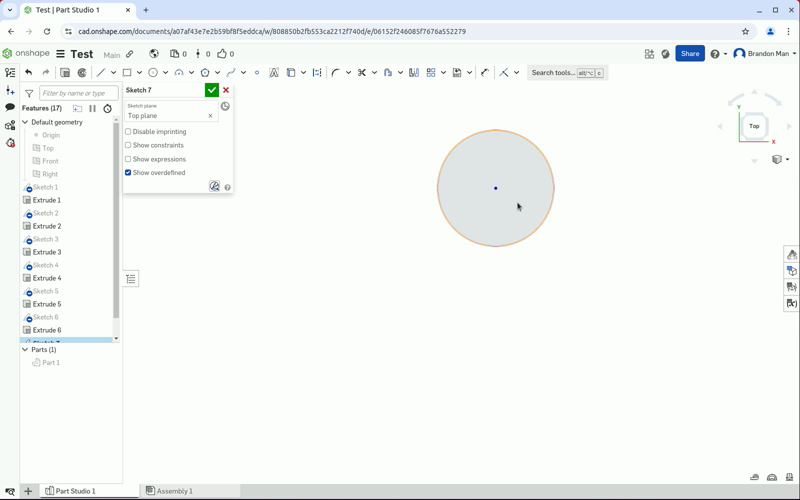
scroll(6)
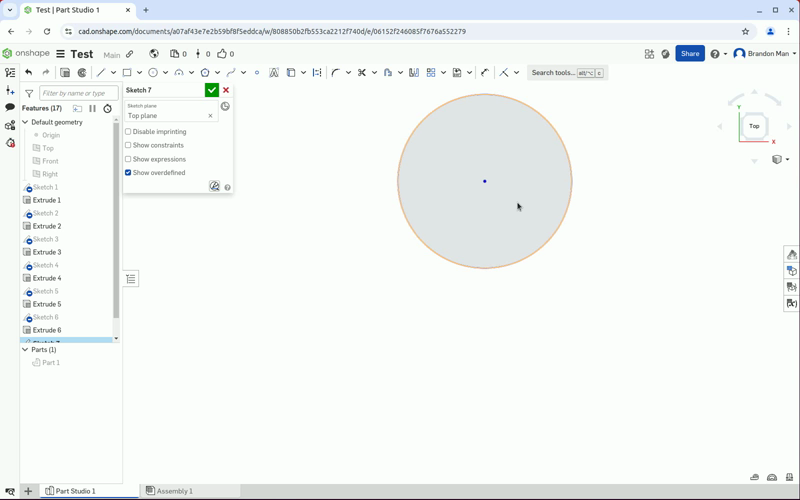
scroll(6)
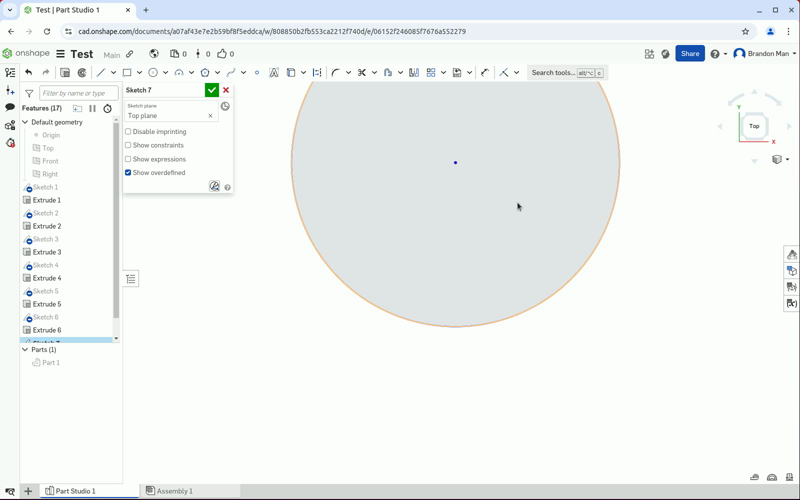
click(517, 202)
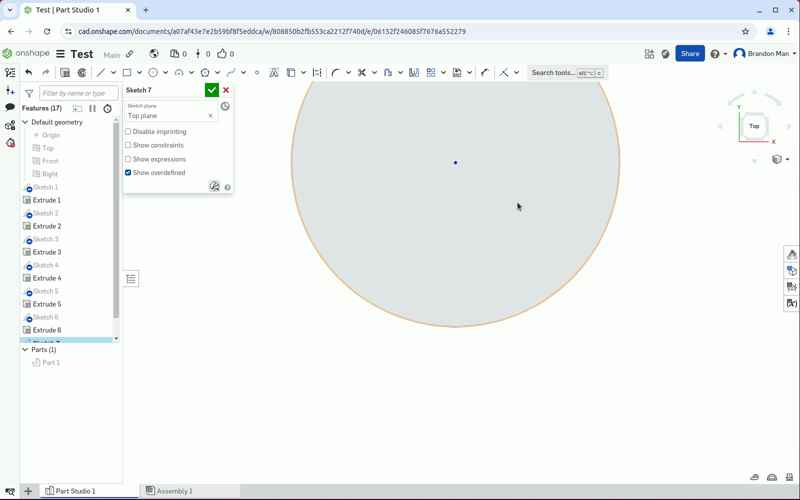
scroll(-6)
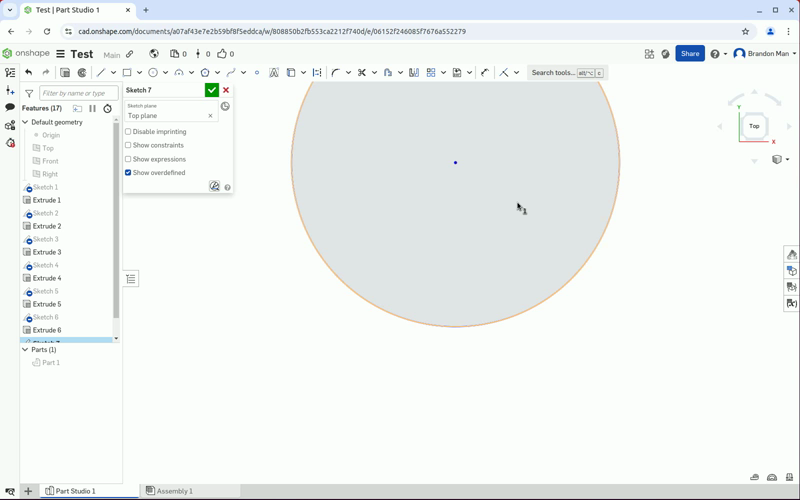
scroll(-6)
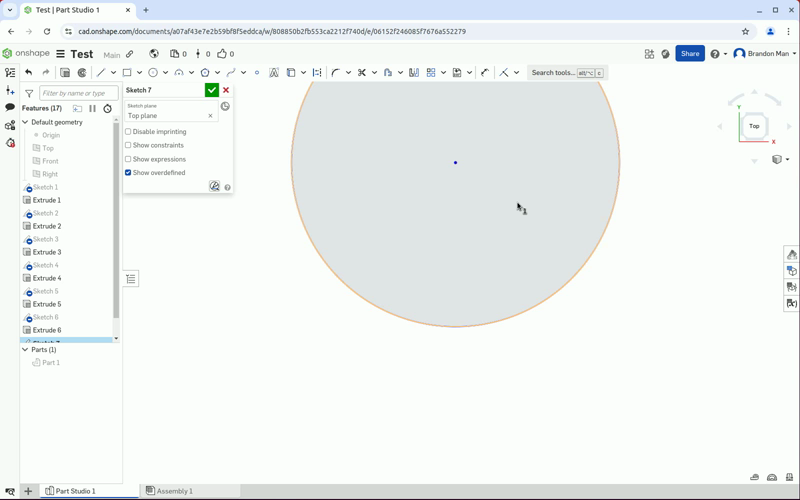
scroll(-6)
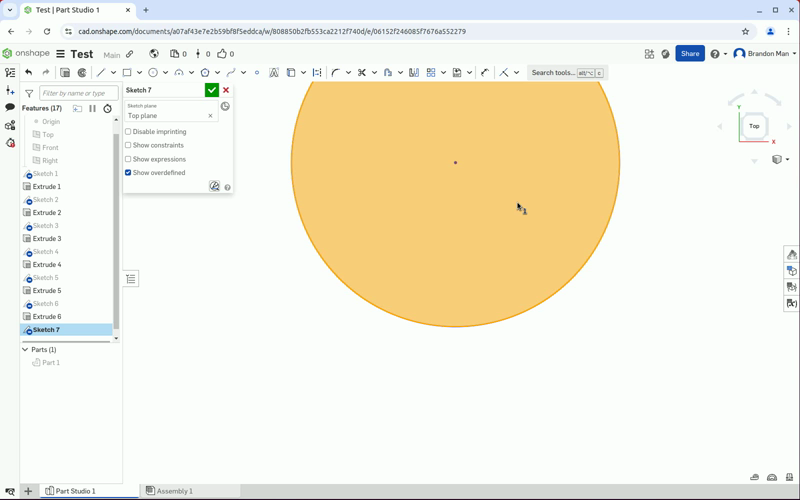
scroll(-6)
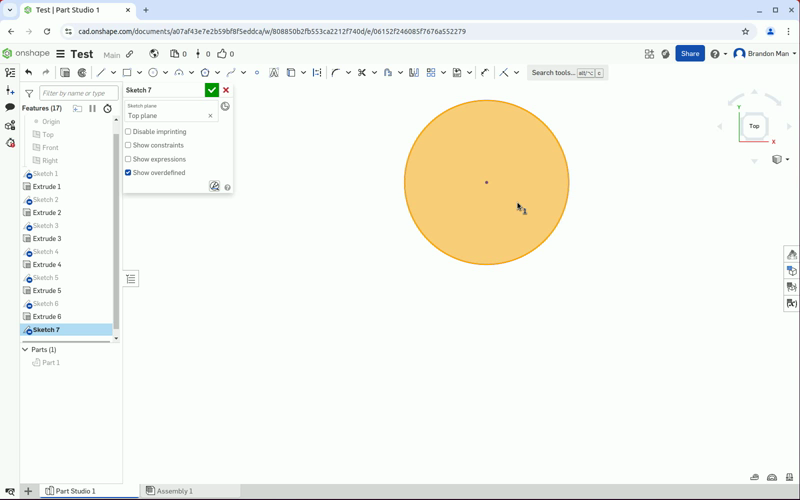
scroll(-6)
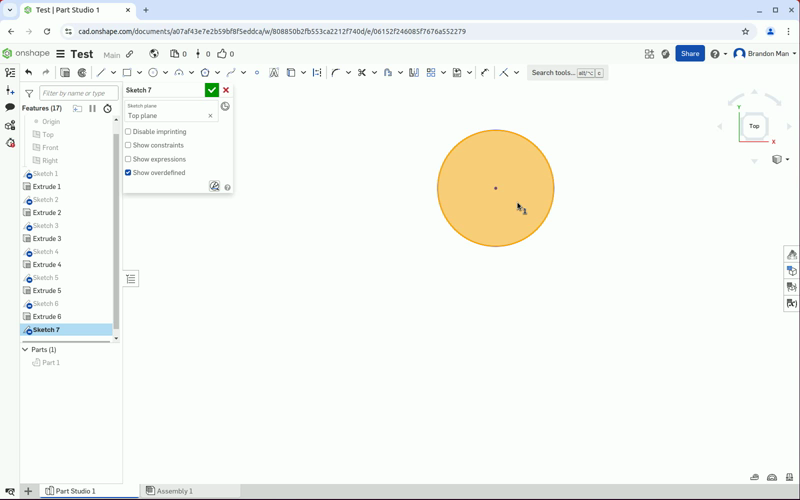
scroll(-6)
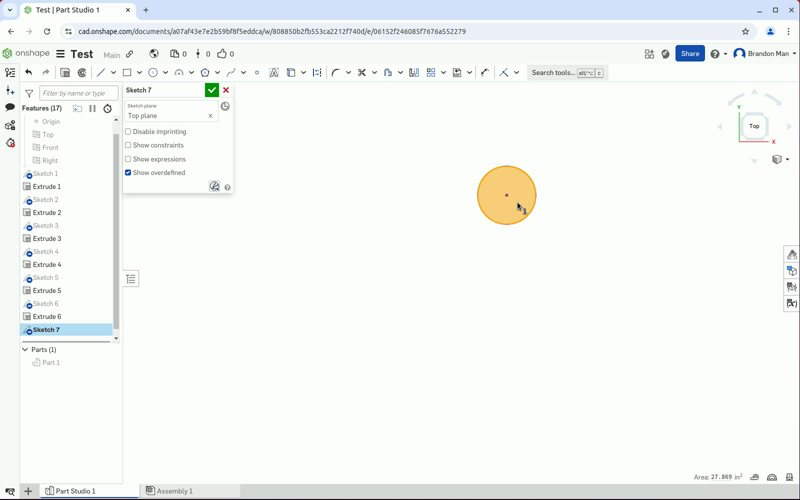
scroll(-6)
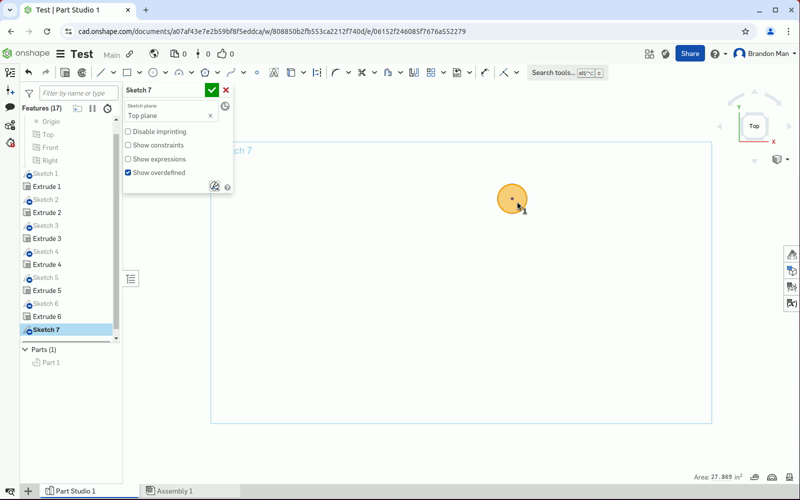
mouse_move(73, 352)
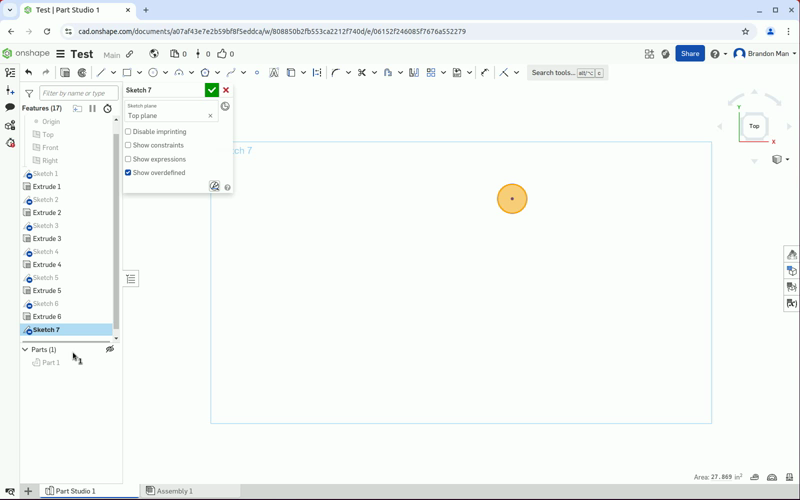
key(shift+y)
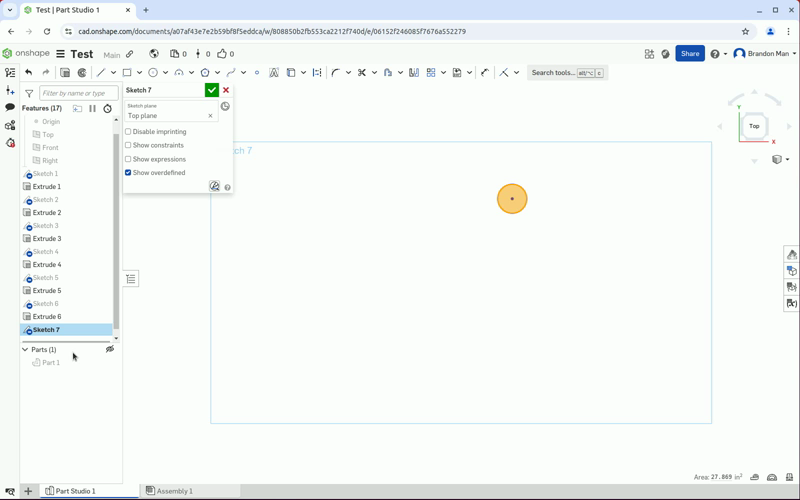
key(shift+e)
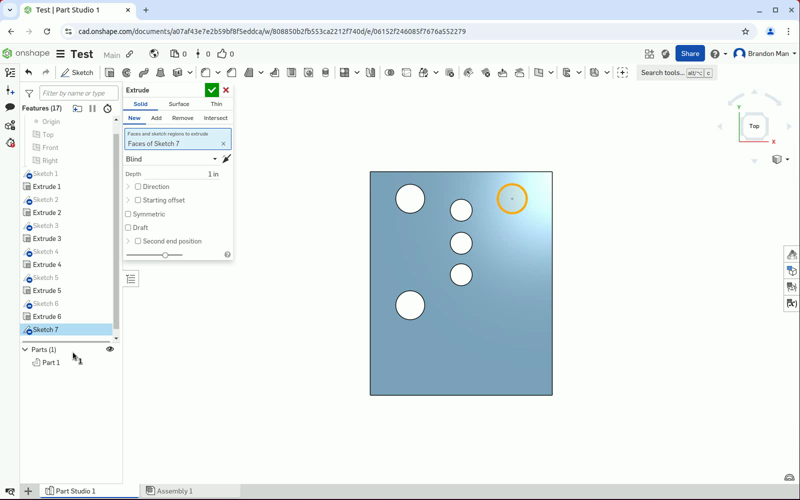
mouse_move(143, 106)
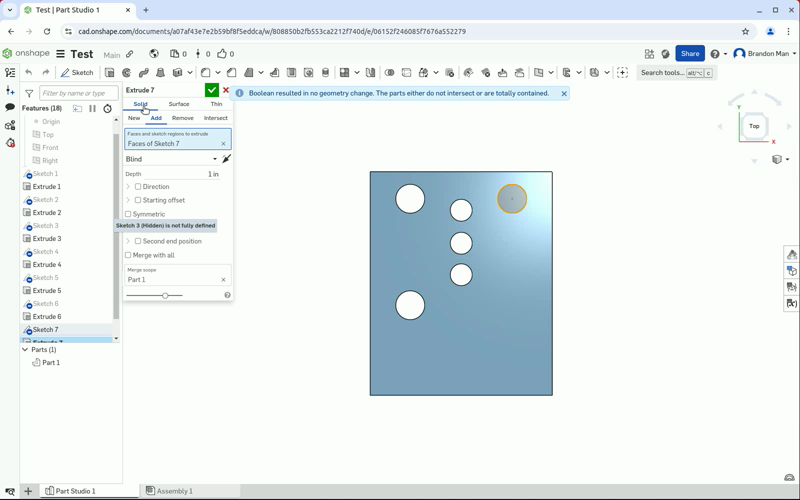
click(143, 106)
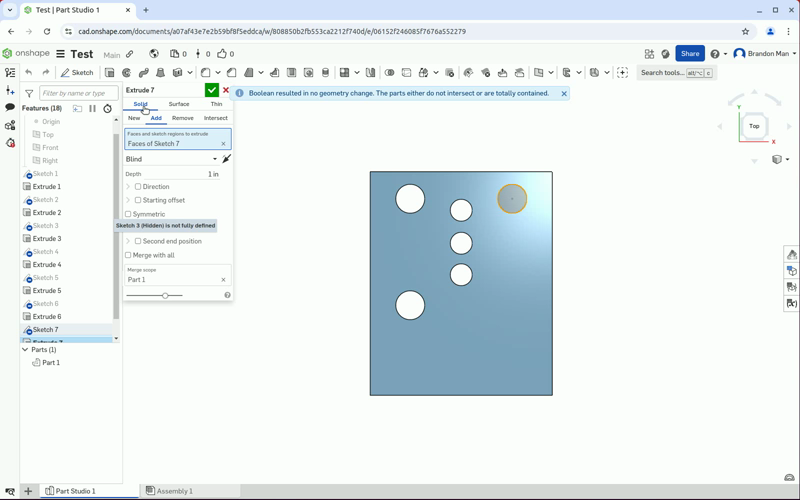
mouse_move(186, 120)
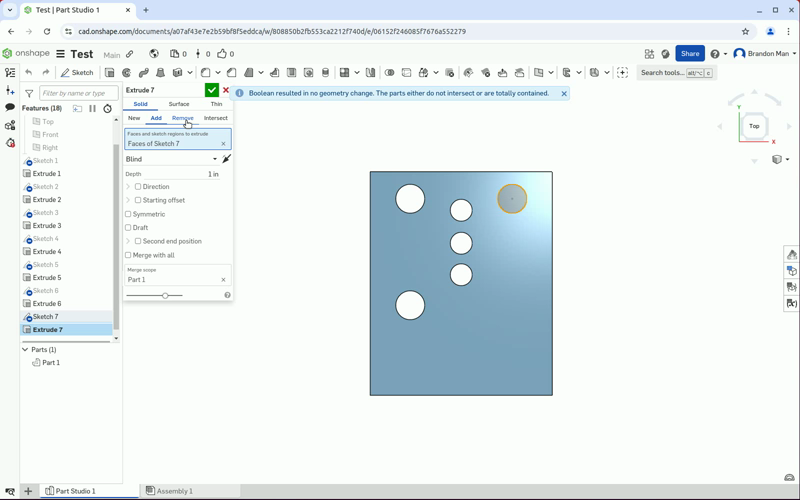
click(186, 120)
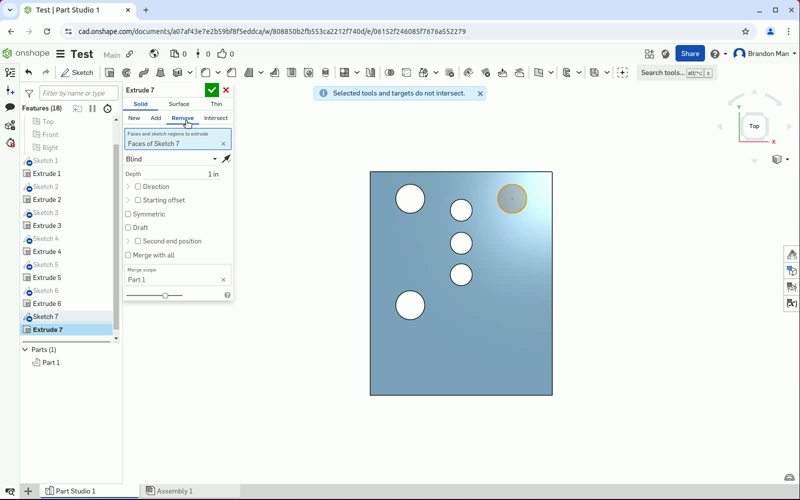
key(tab, 4)
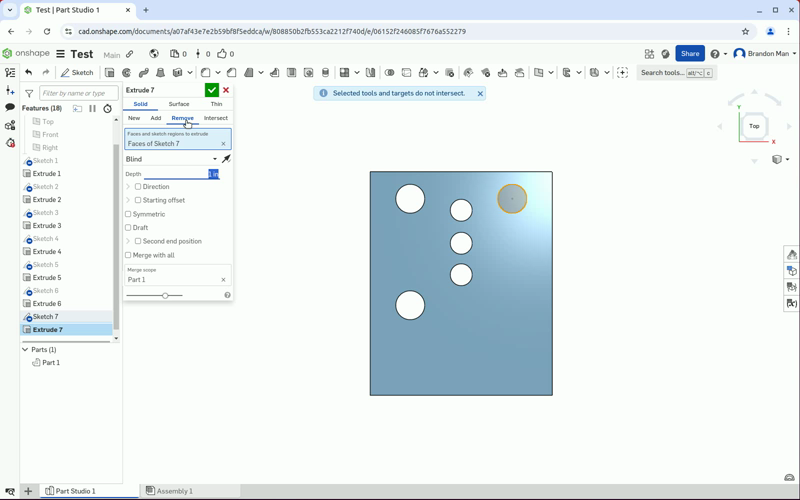
text(-4.574)
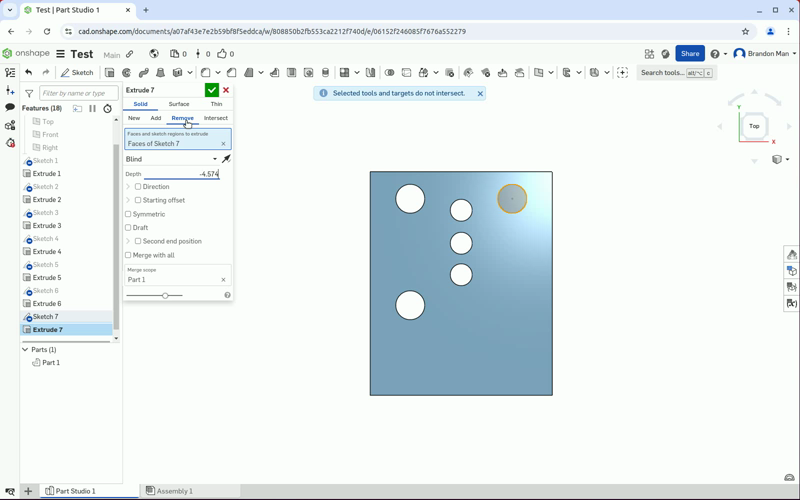
key(tab, 6)
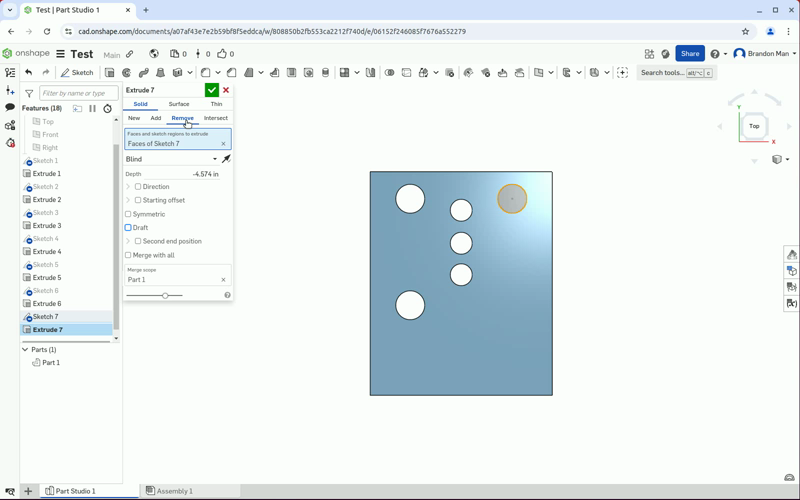
key(space)
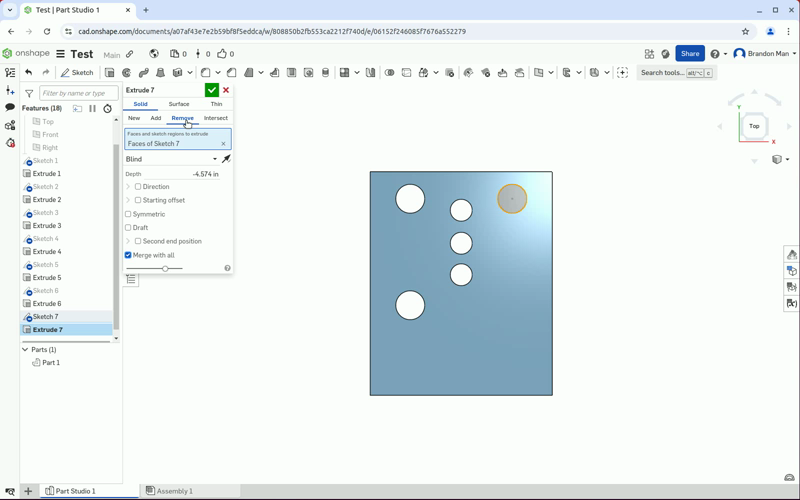
key(enter)
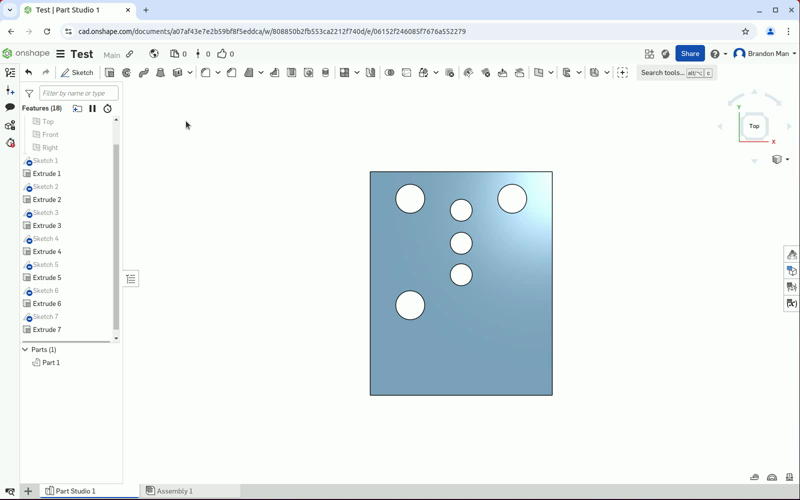
key(shift+h)
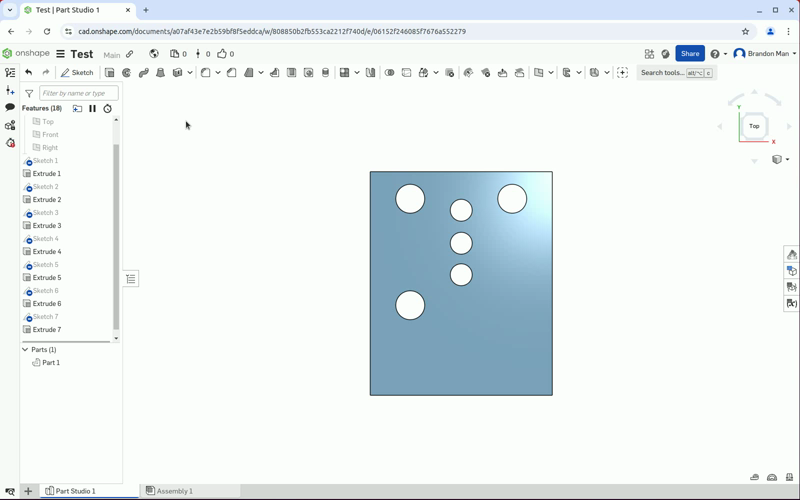
key(shift+h)
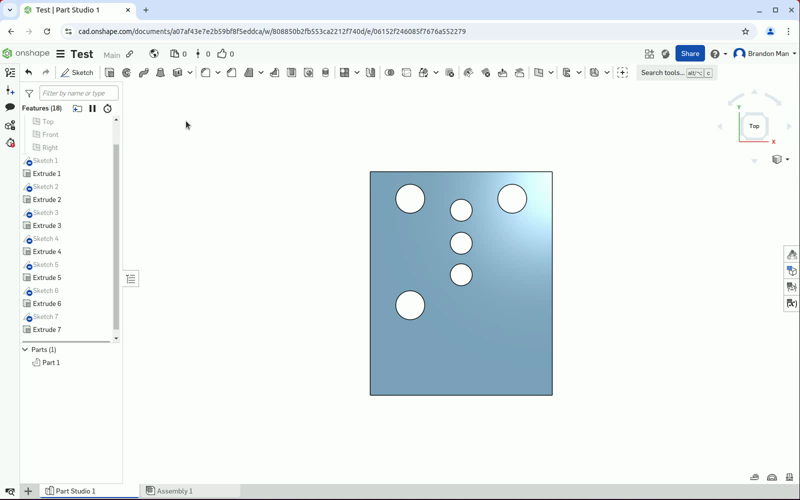
mouse_move(69, 163)
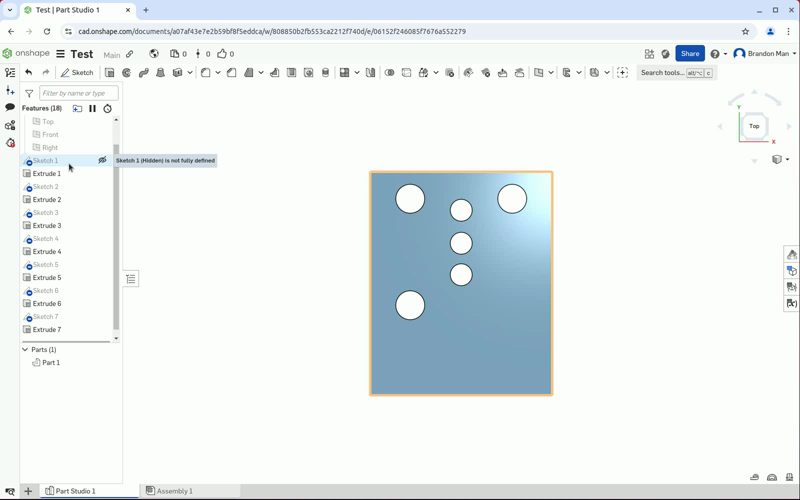
click(69, 163)
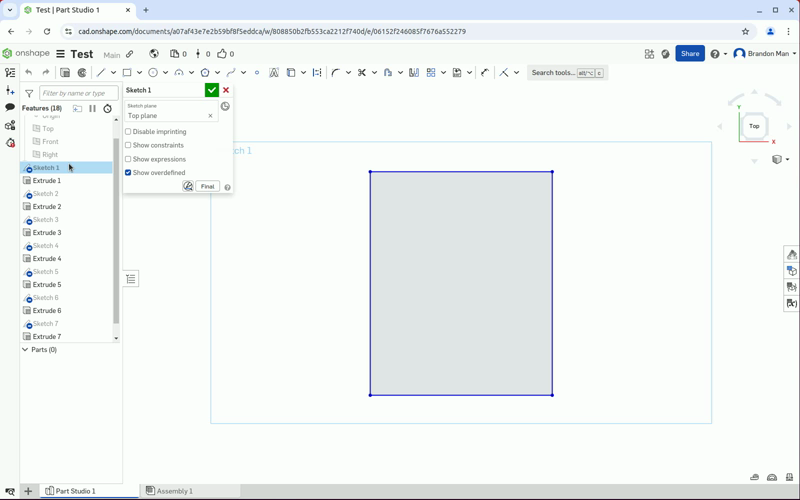
mouse_move(229, 92)
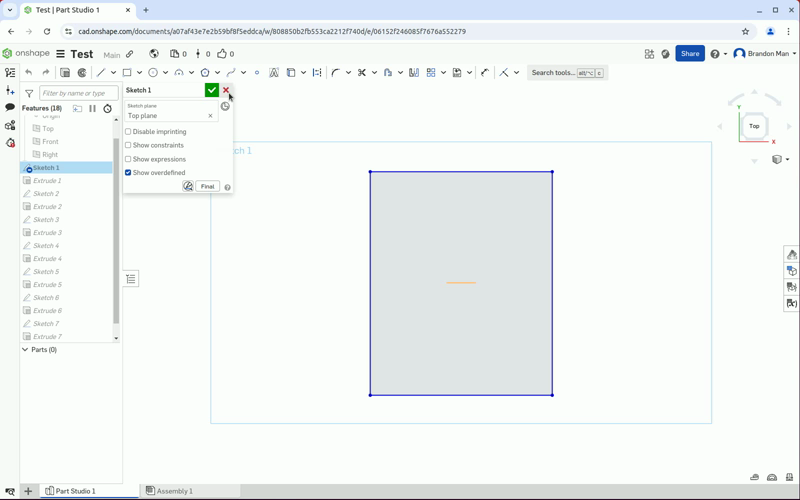
click(229, 92)
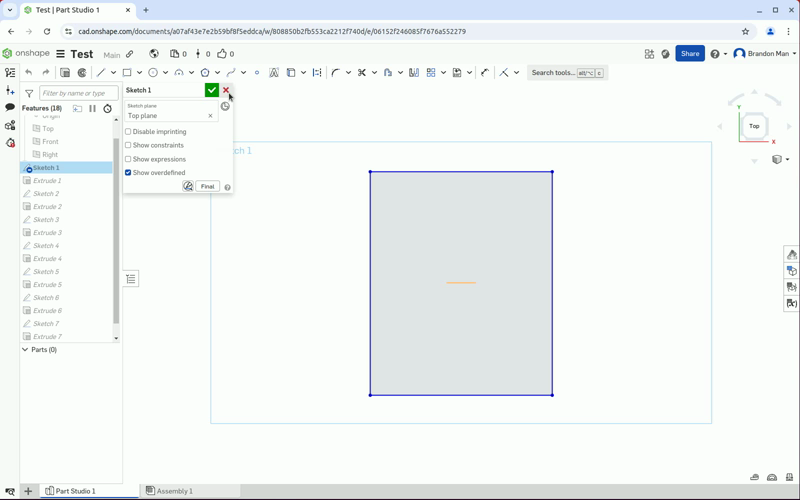
key(shift+s)
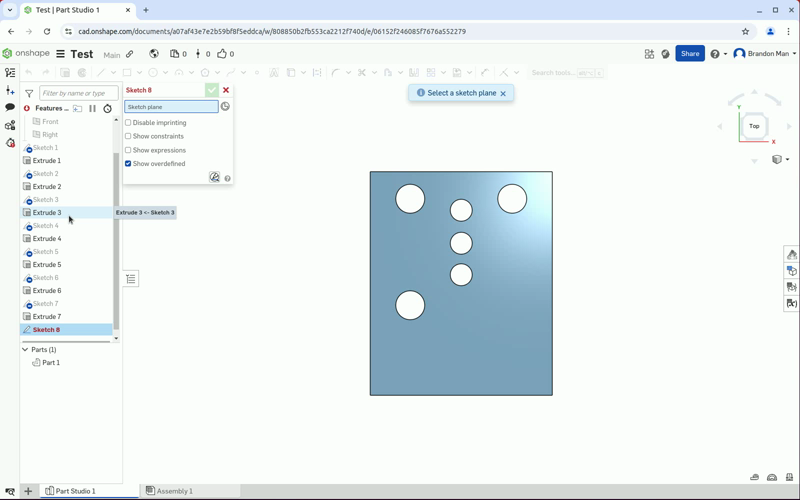
scroll(3)
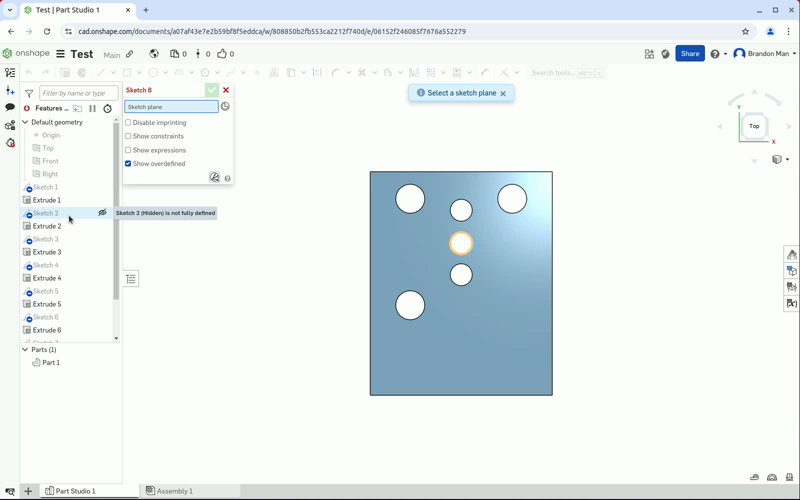
mouse_move(69, 150)
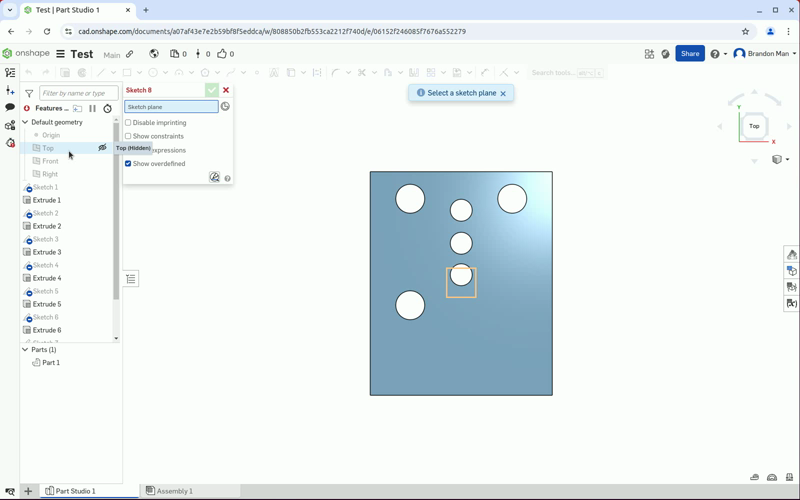
click(69, 150)
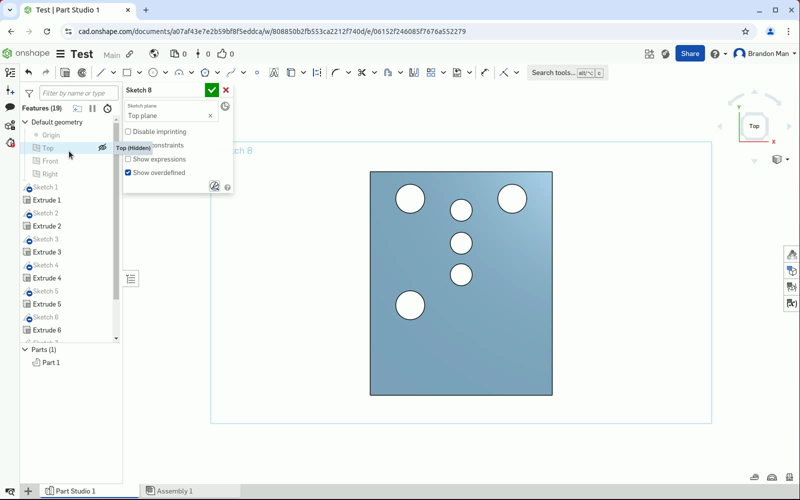
mouse_move(73, 352)
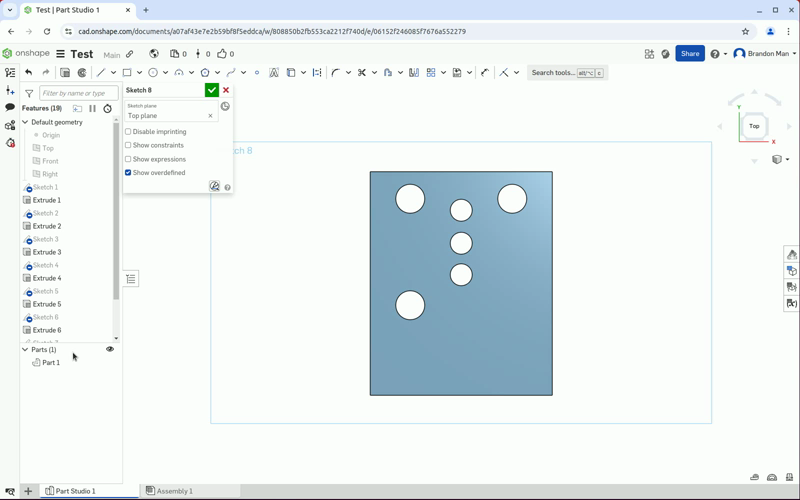
key(y)
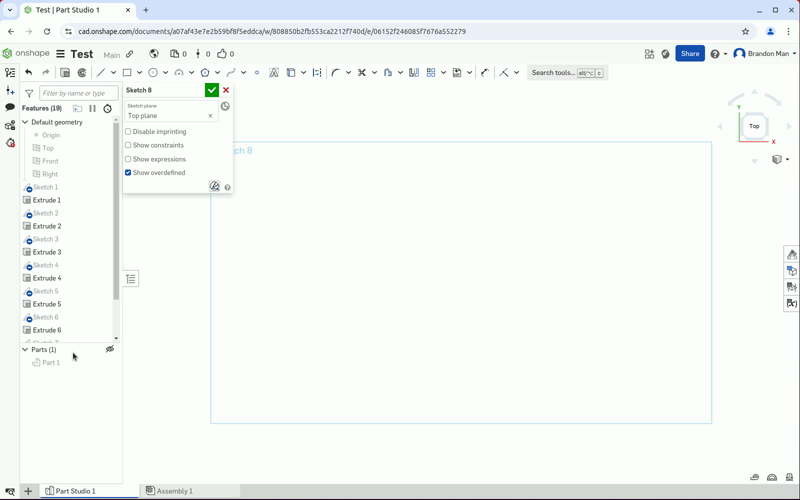
key(c)
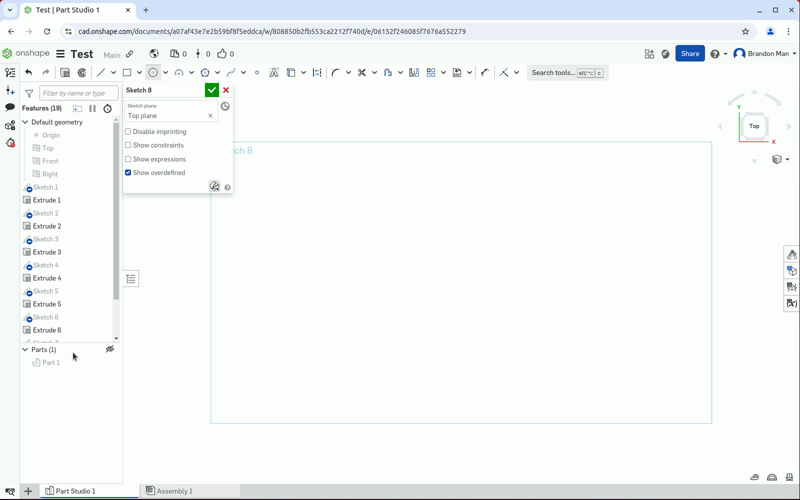
key_down(shift)
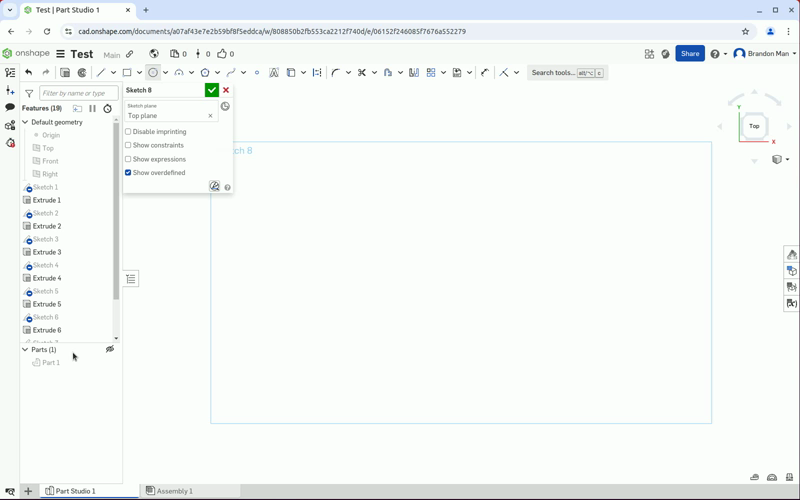
mouse_move(512, 305)
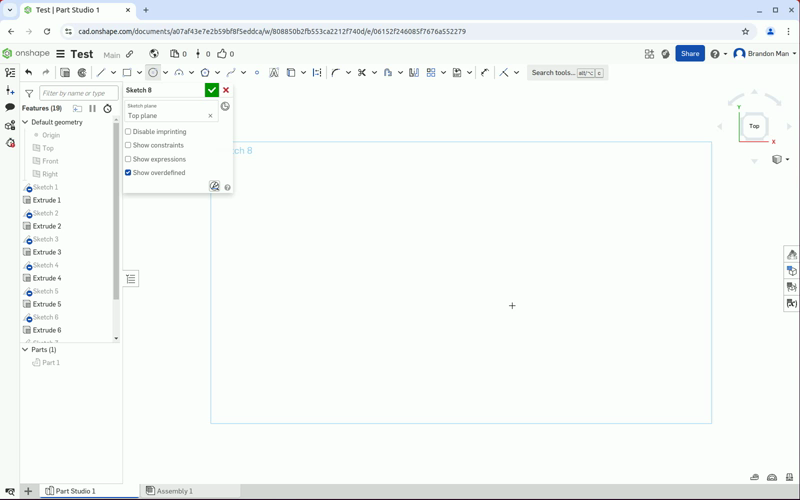
click(512, 305)
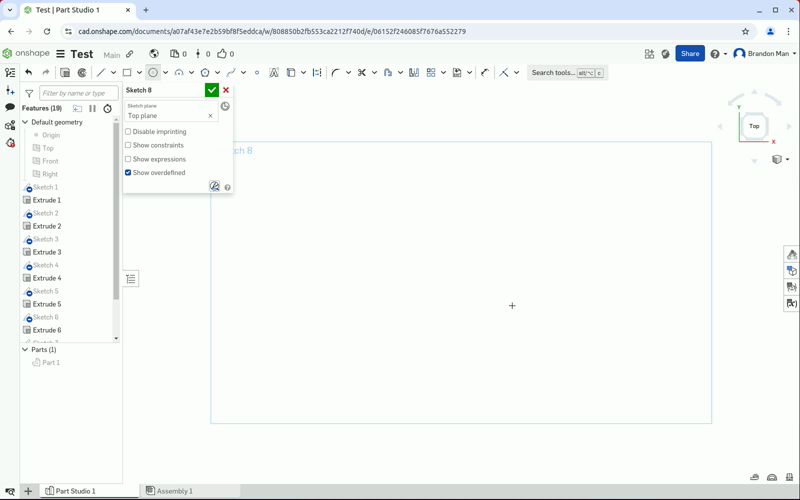
key_up(shift)
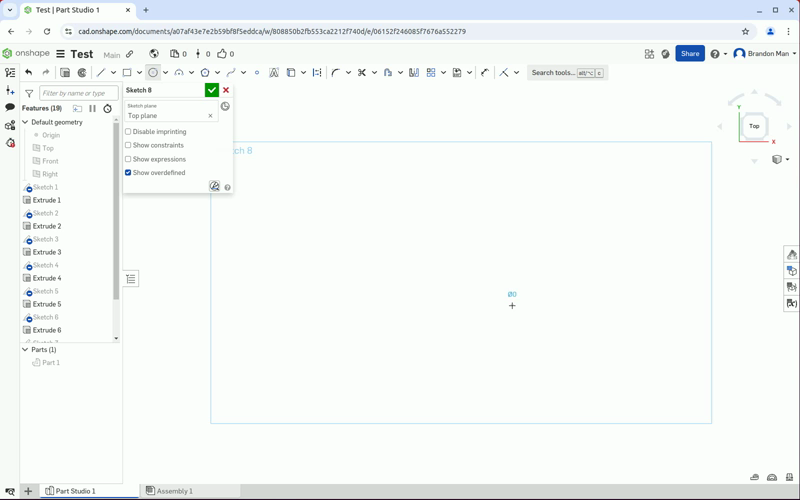
mouse_move(526, 305)
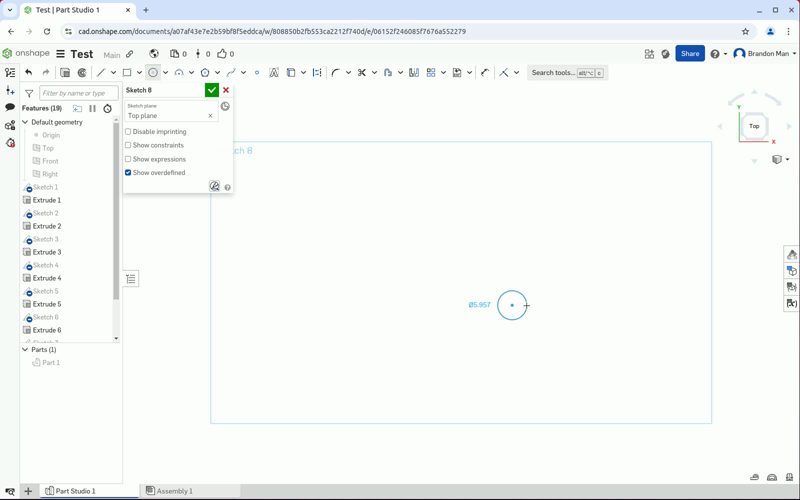
click(526, 305)
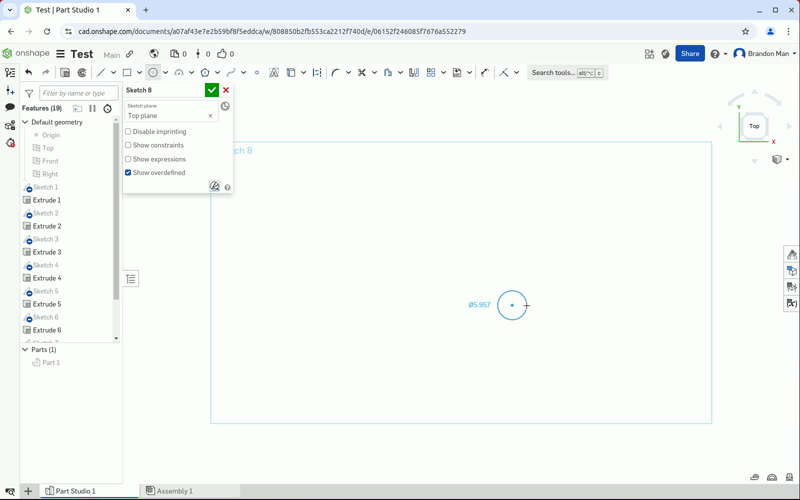
key(esc)
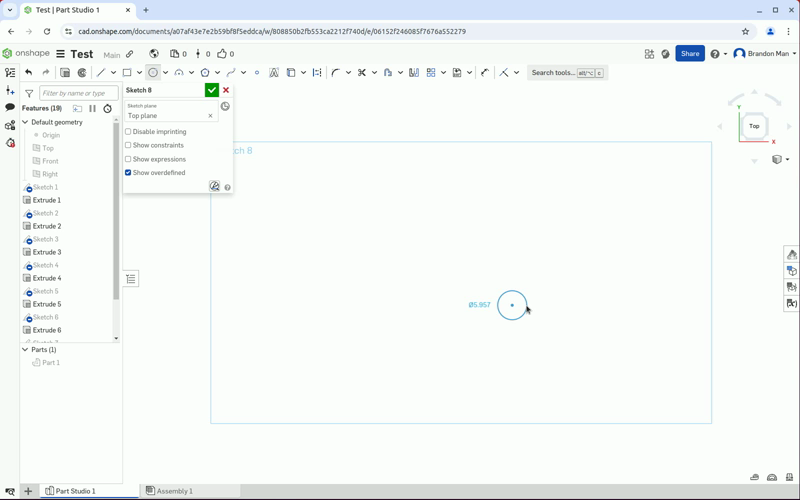
mouse_move(513, 301)
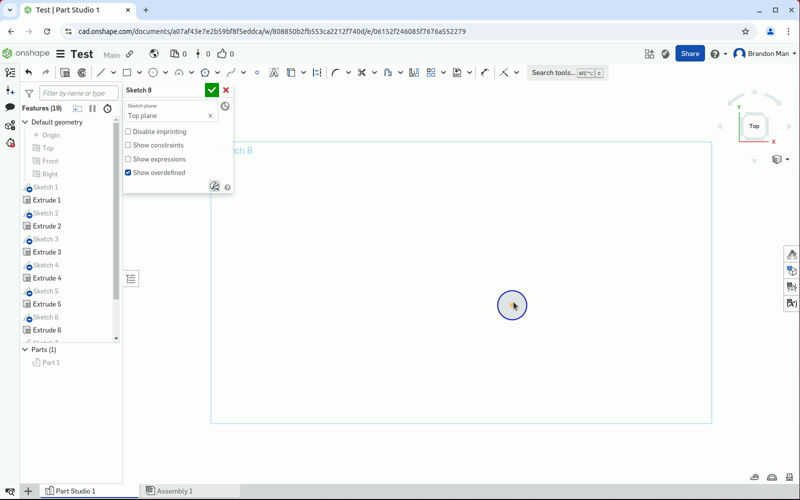
scroll(6)
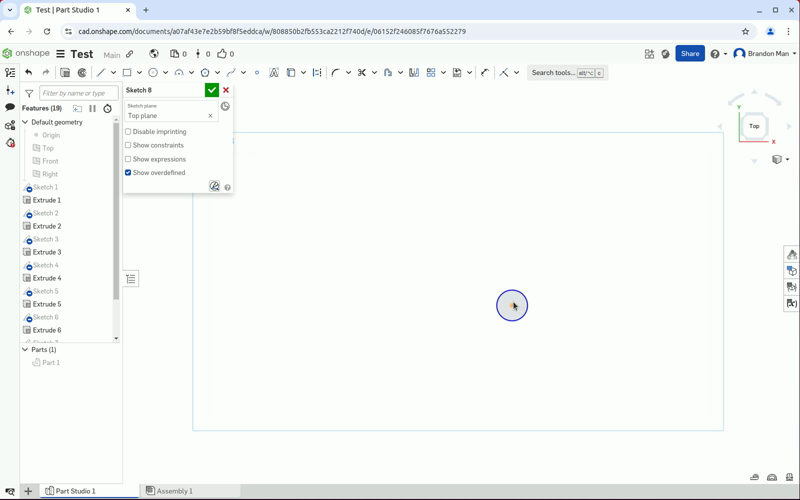
scroll(6)
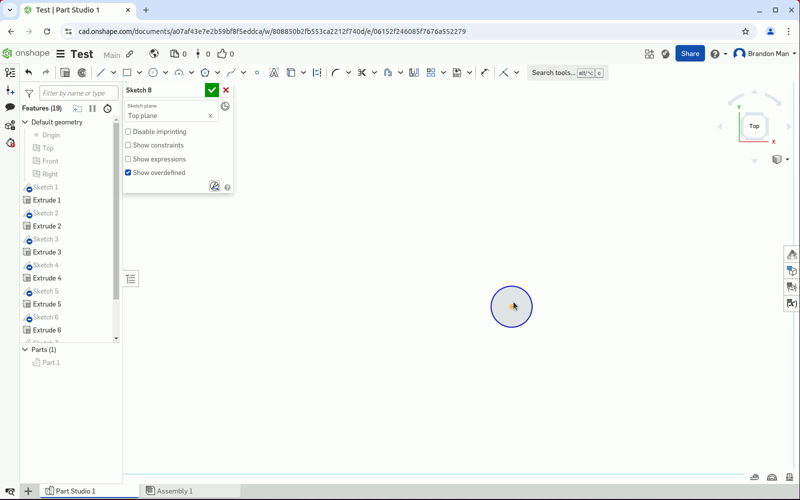
scroll(6)
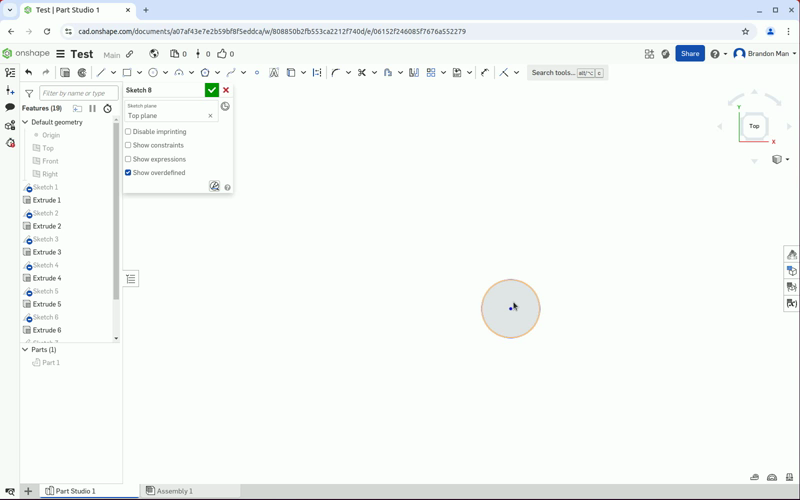
scroll(6)
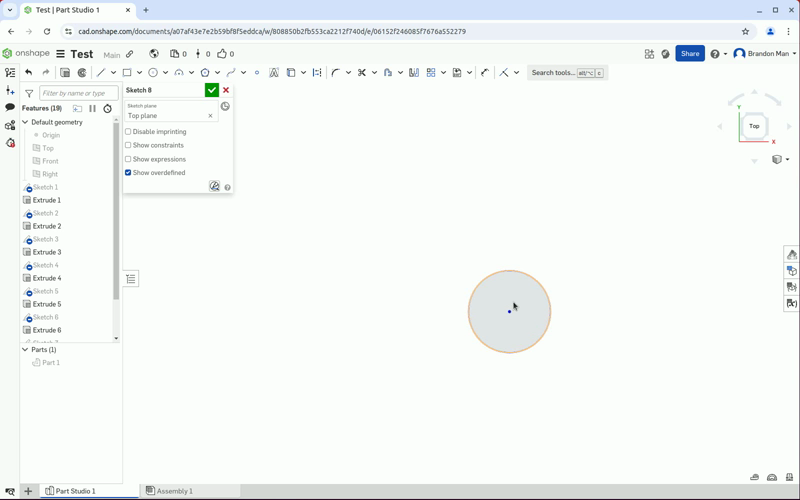
scroll(6)
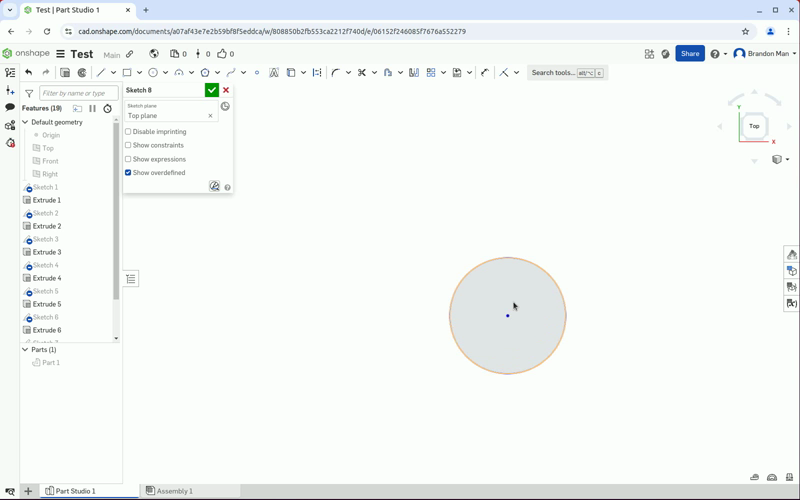
scroll(6)
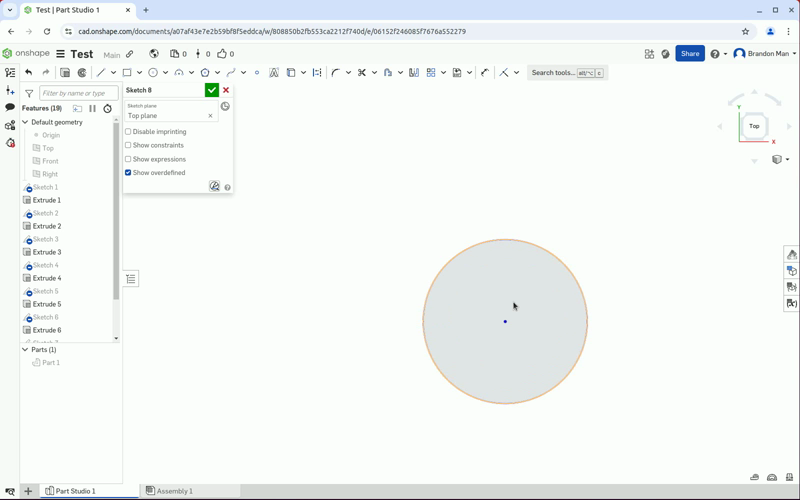
scroll(6)
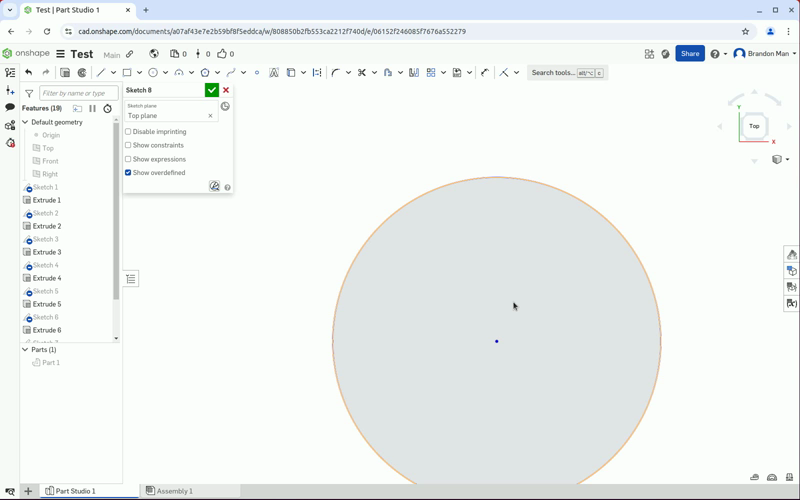
click(513, 301)
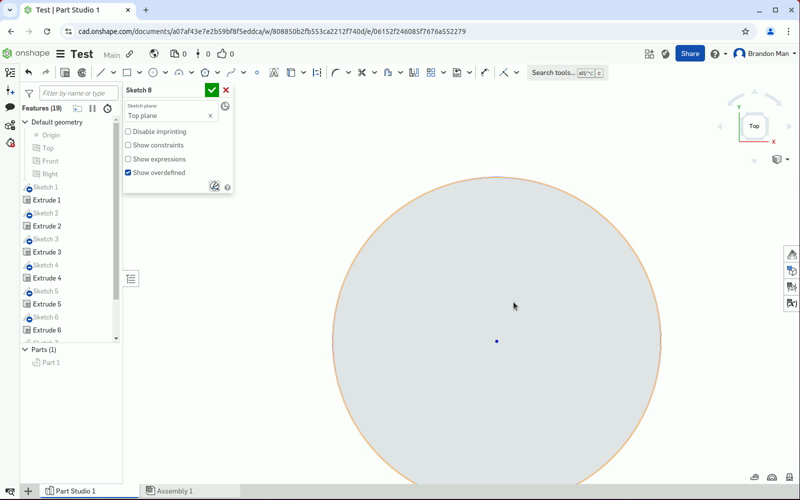
scroll(-6)
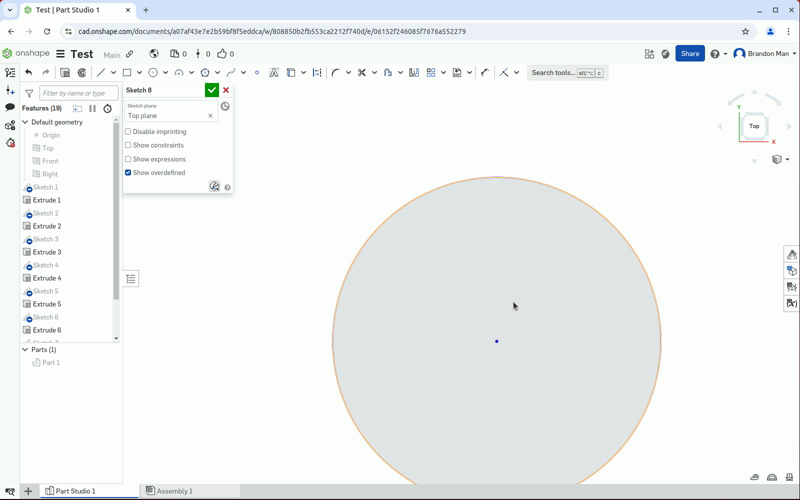
scroll(-6)
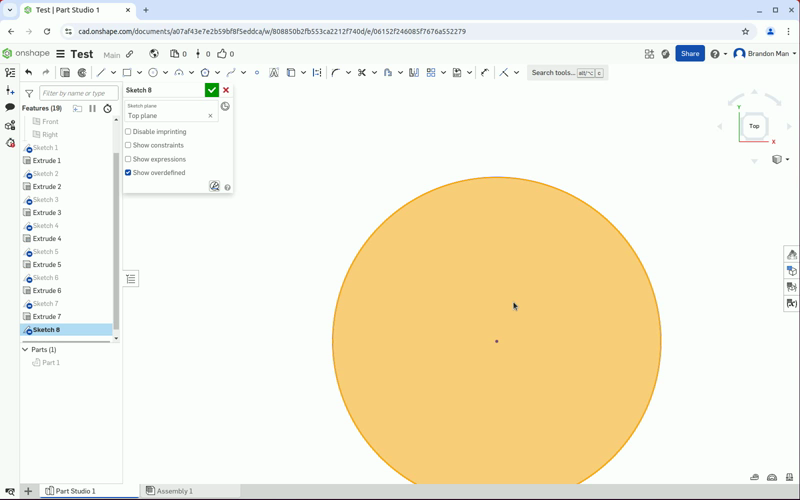
scroll(-6)
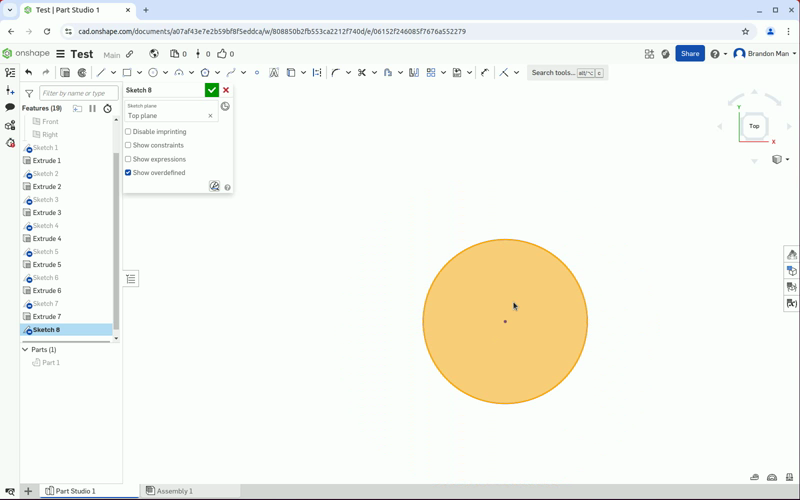
scroll(-6)
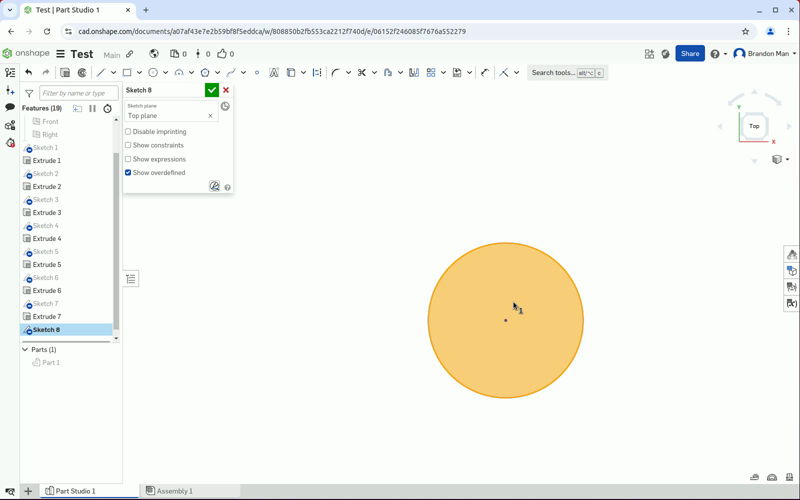
scroll(-6)
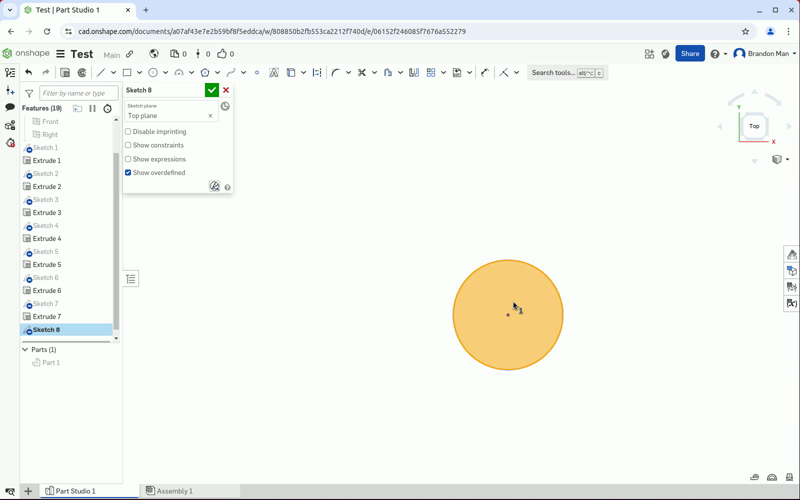
scroll(-6)
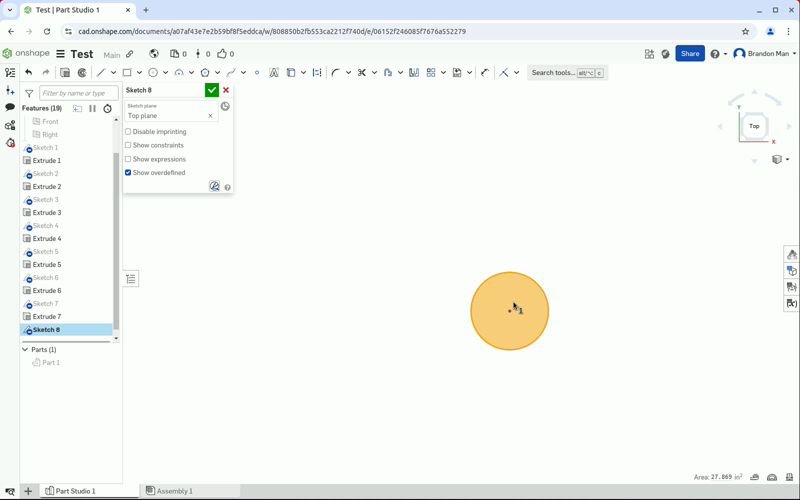
scroll(-6)
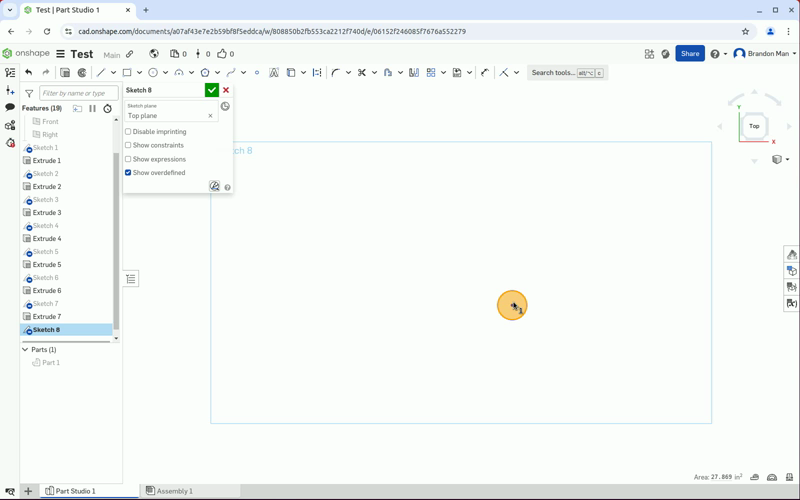
mouse_move(73, 352)
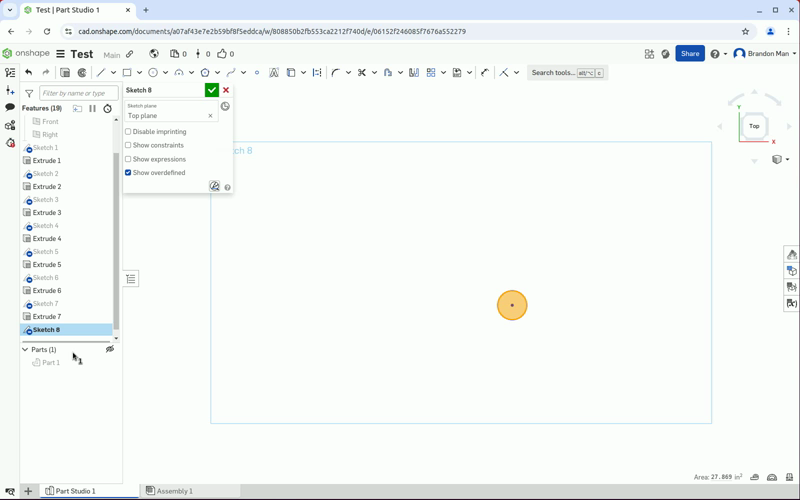
key(shift+y)
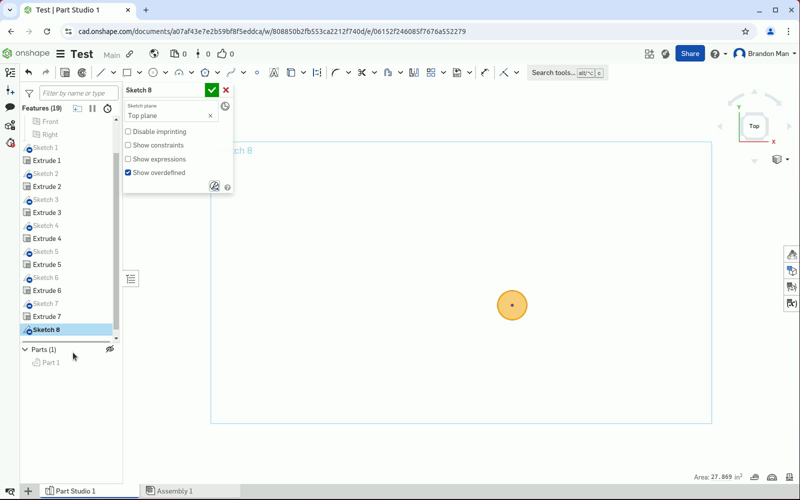
key(shift+e)
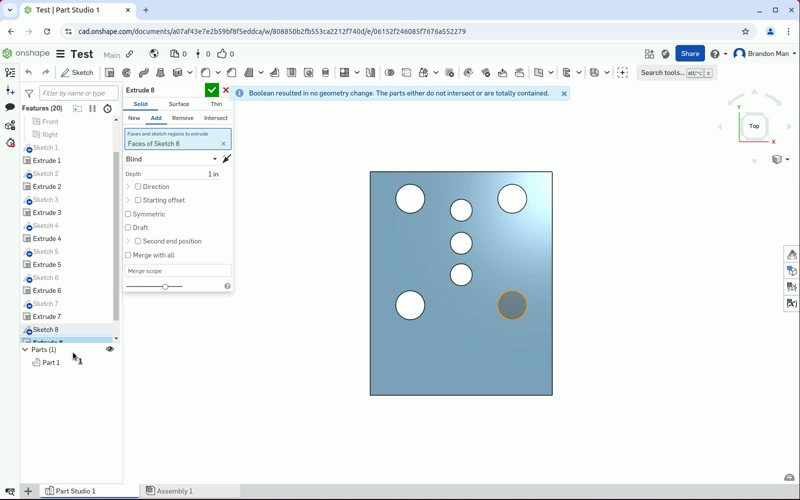
mouse_move(143, 106)
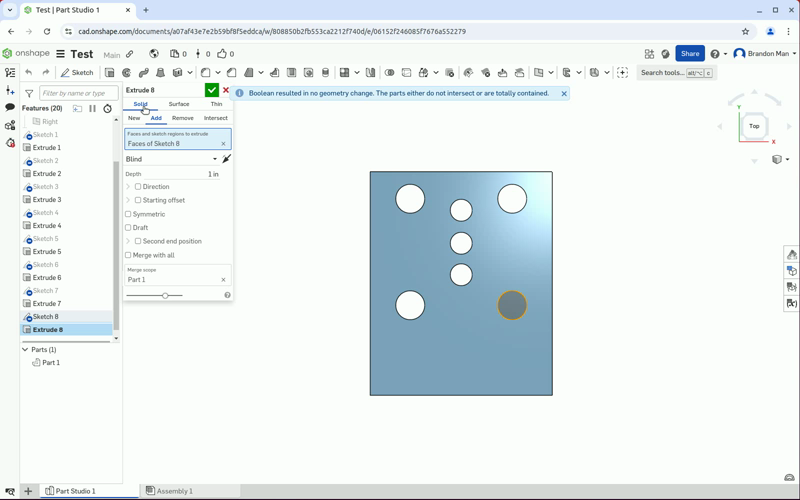
click(143, 106)
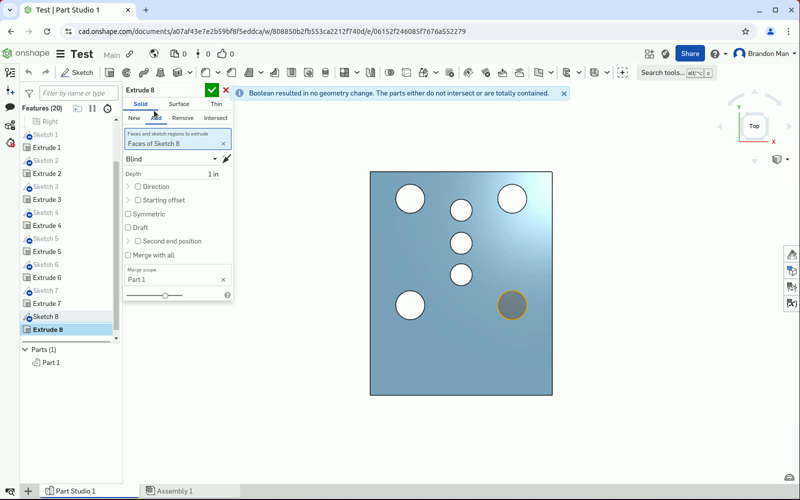
mouse_move(186, 120)
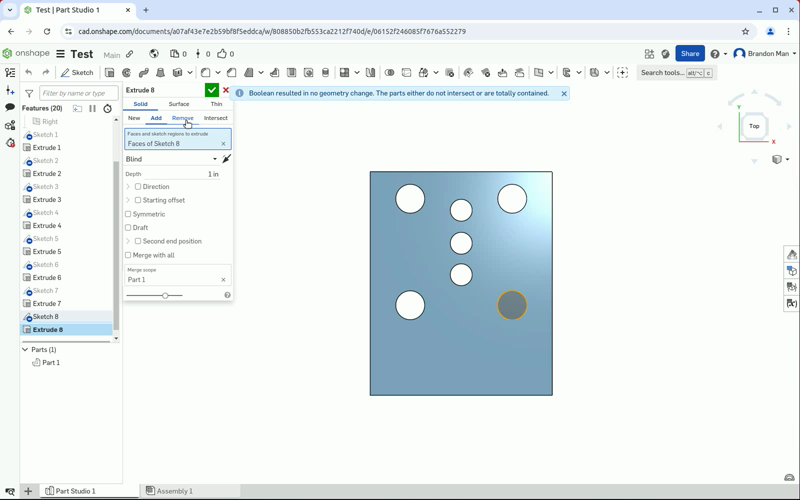
click(186, 120)
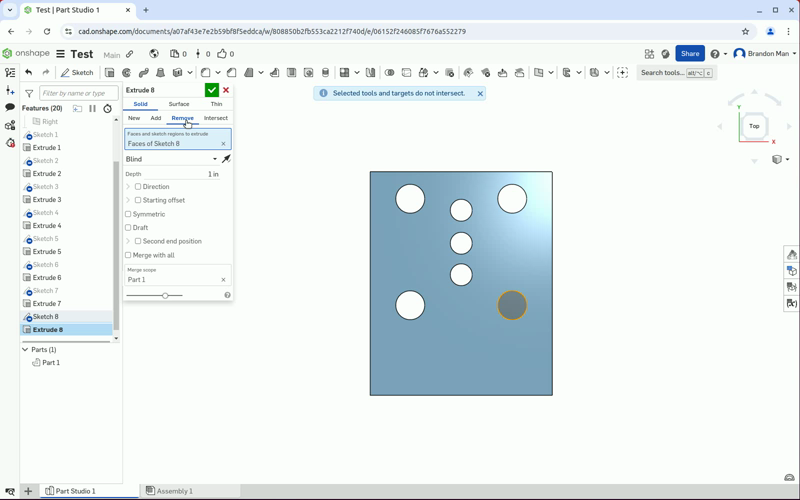
key(tab, 4)
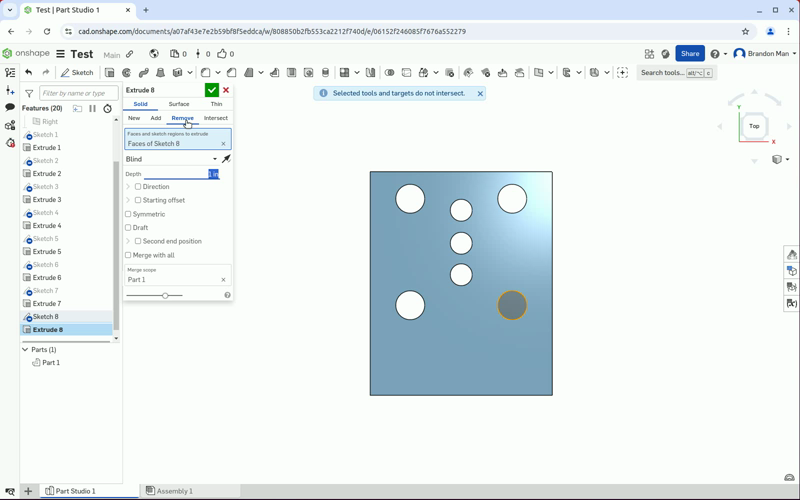
text(-4.574)
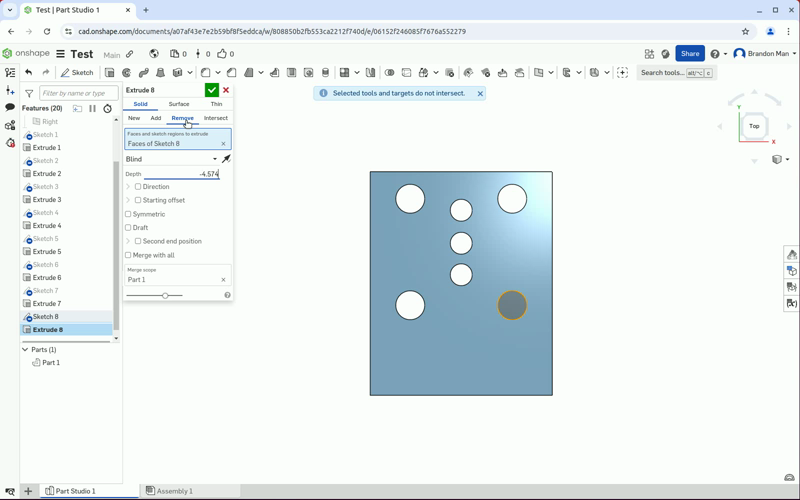
key(tab, 6)
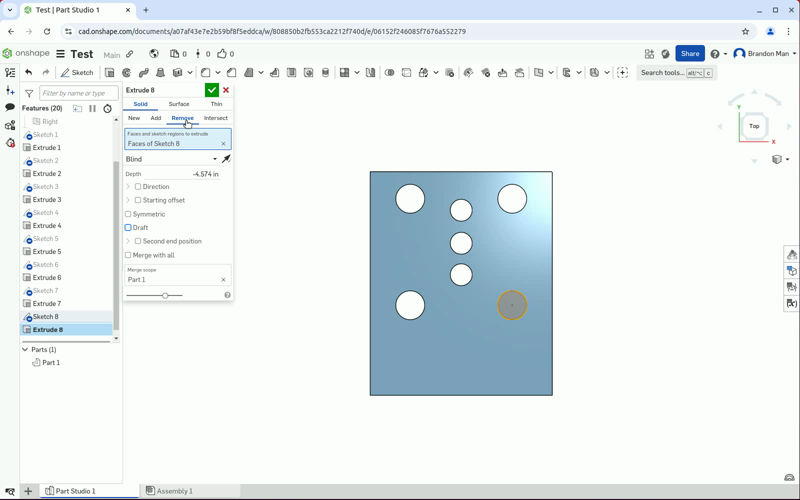
key(space)
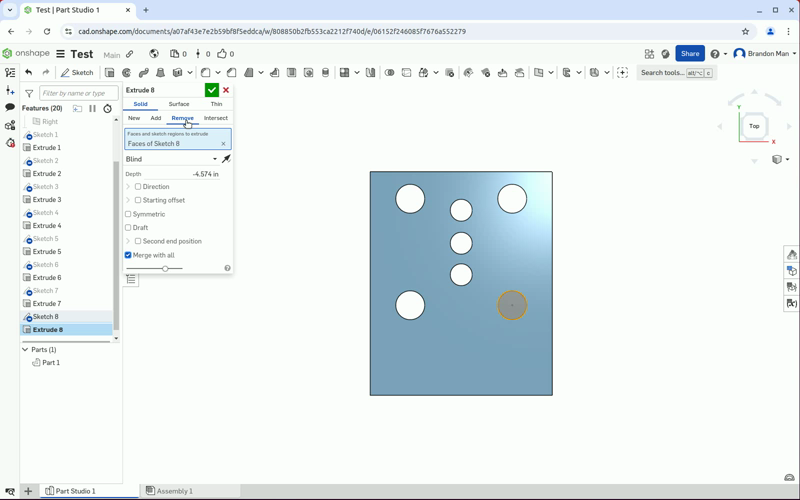
key(enter)
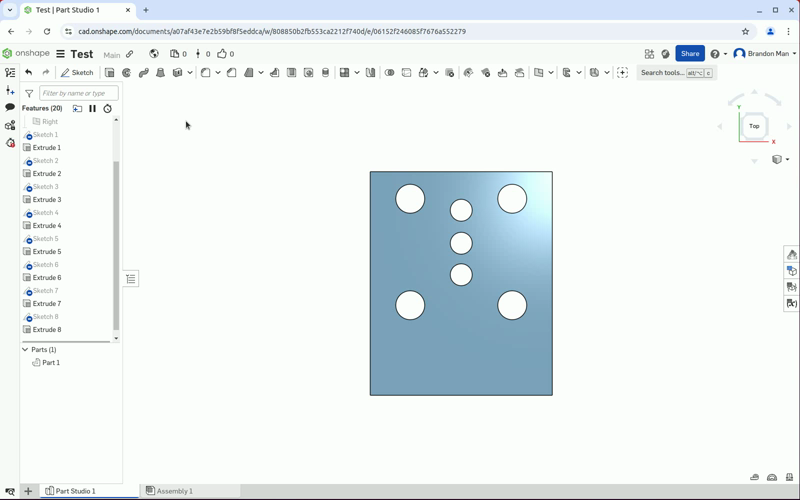
key(shift+h)
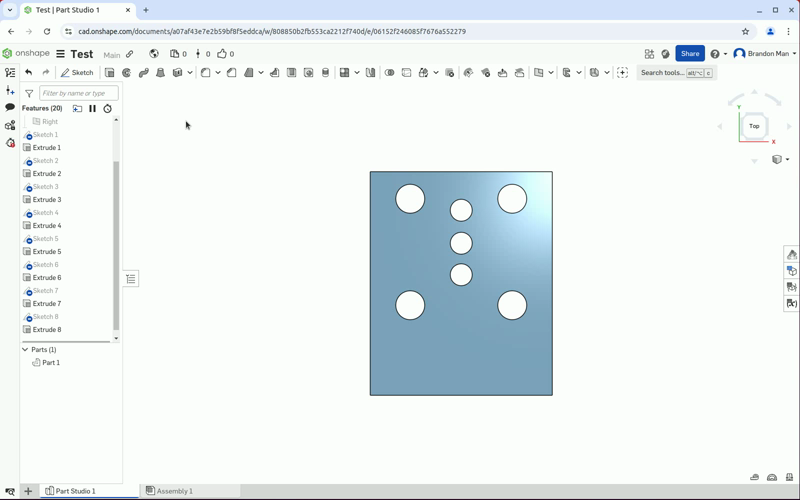
key(shift+h)
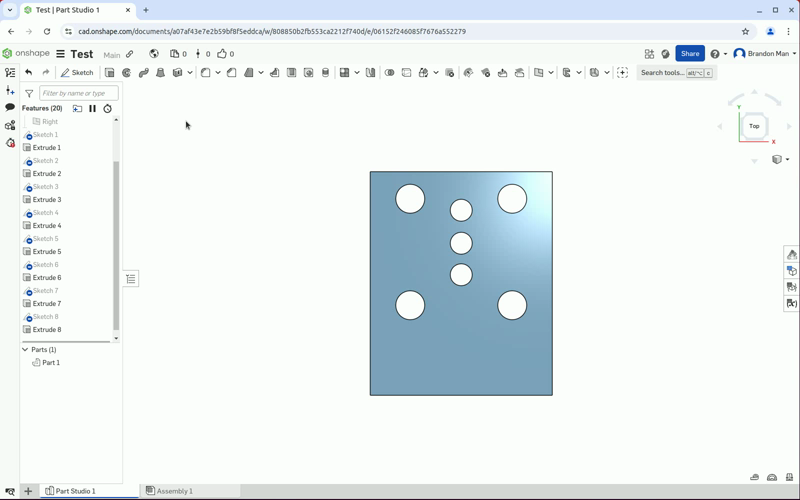
mouse_move(69, 137)
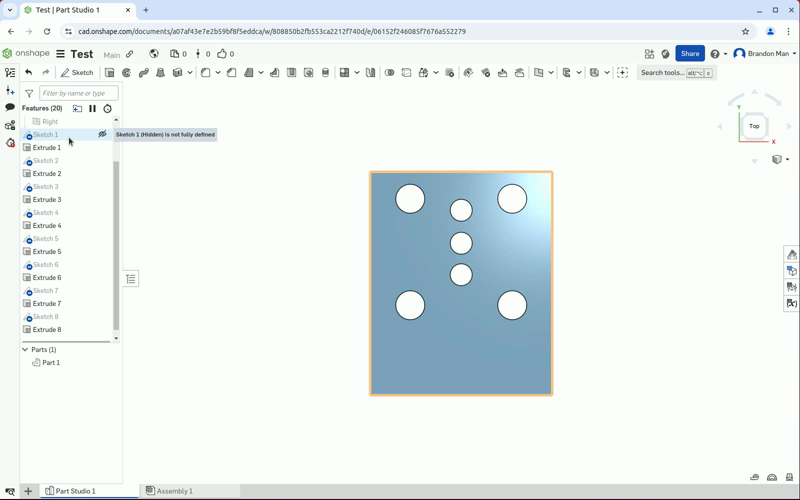
click(69, 137)
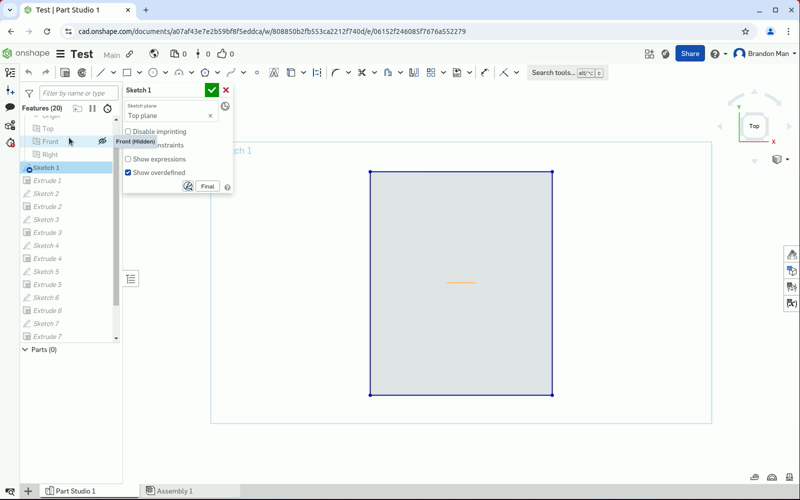
mouse_move(229, 92)
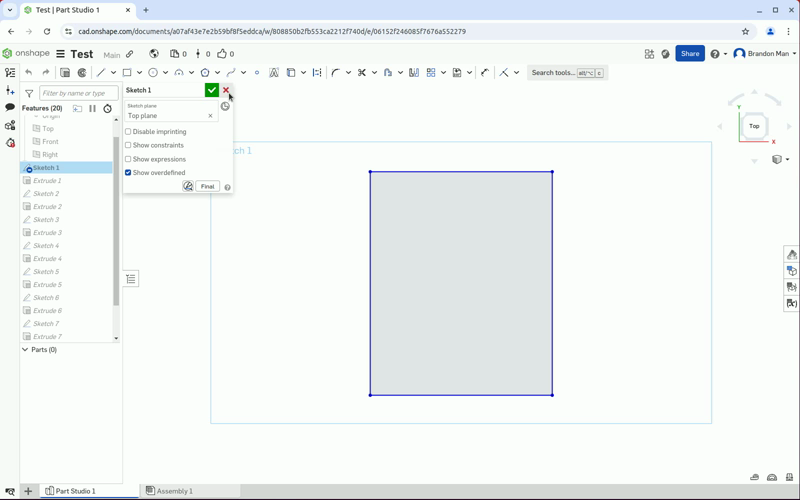
click(229, 92)
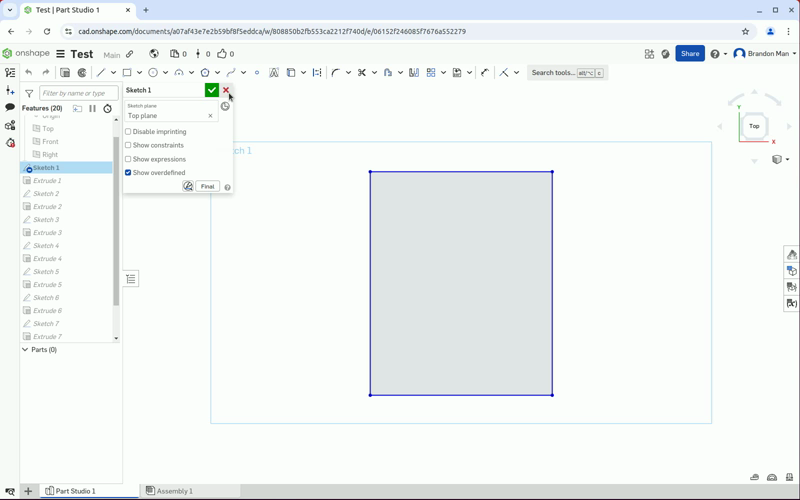
key(shift+s)
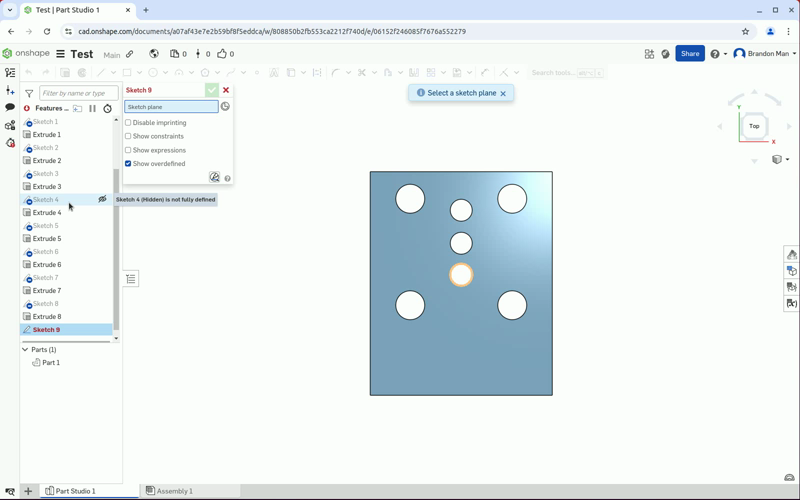
scroll(3)
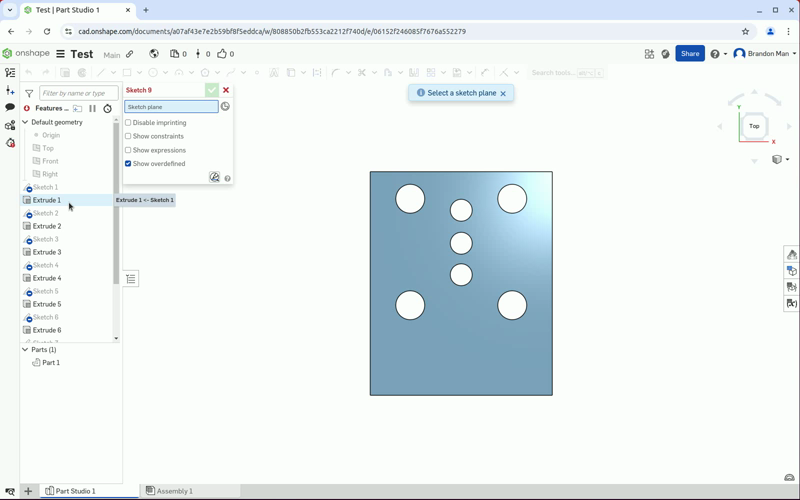
mouse_move(69, 150)
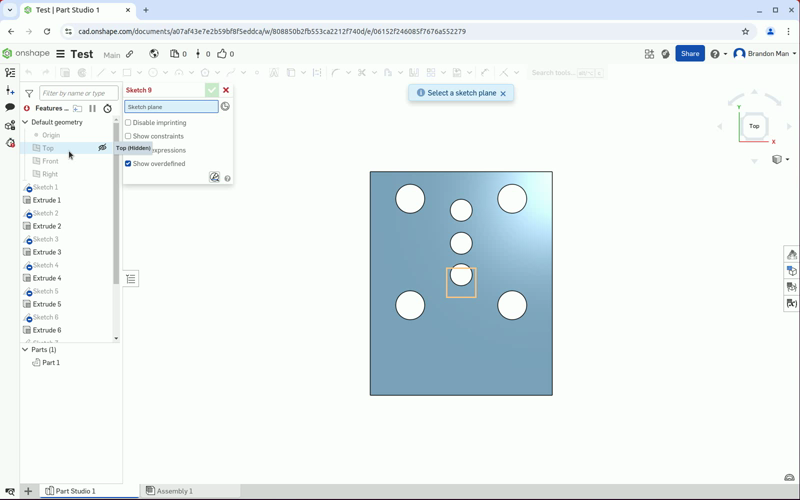
click(69, 150)
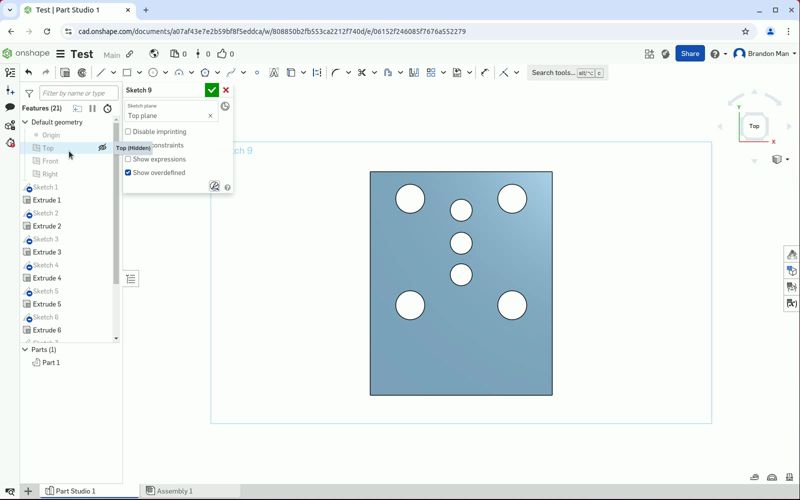
mouse_move(73, 352)
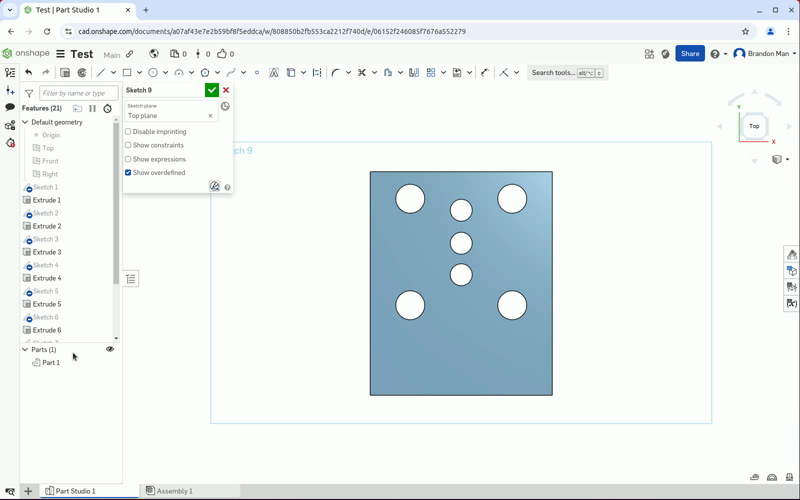
key(y)
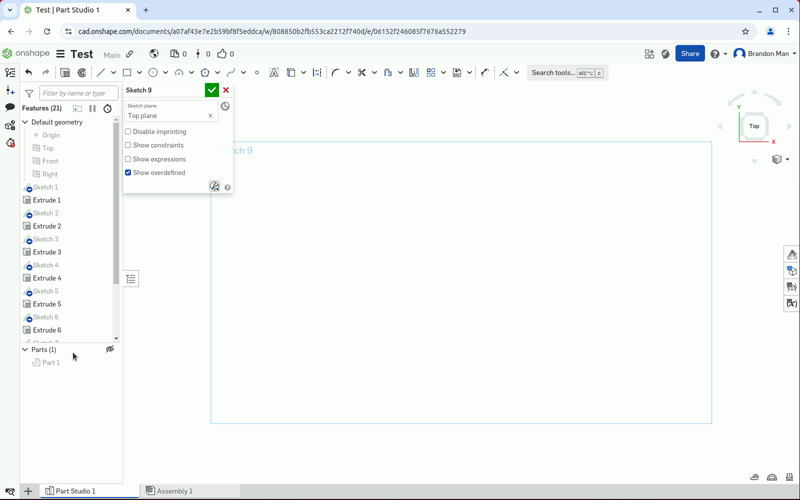
key(a)
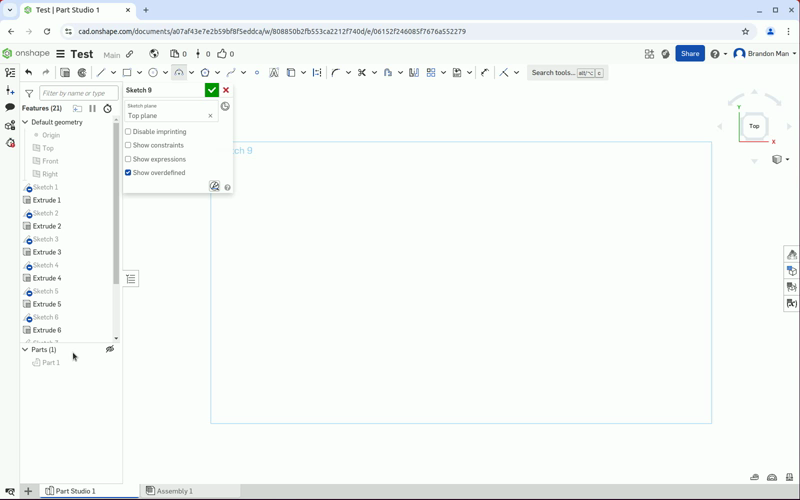
key_down(shift)
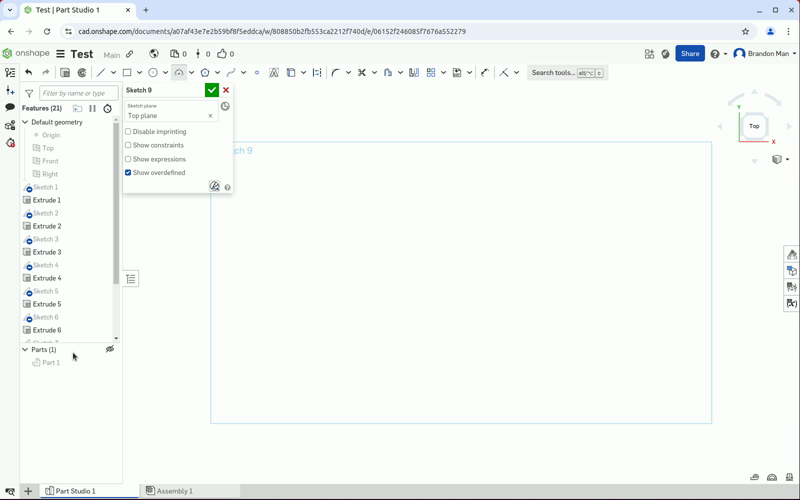
mouse_move(396, 305)
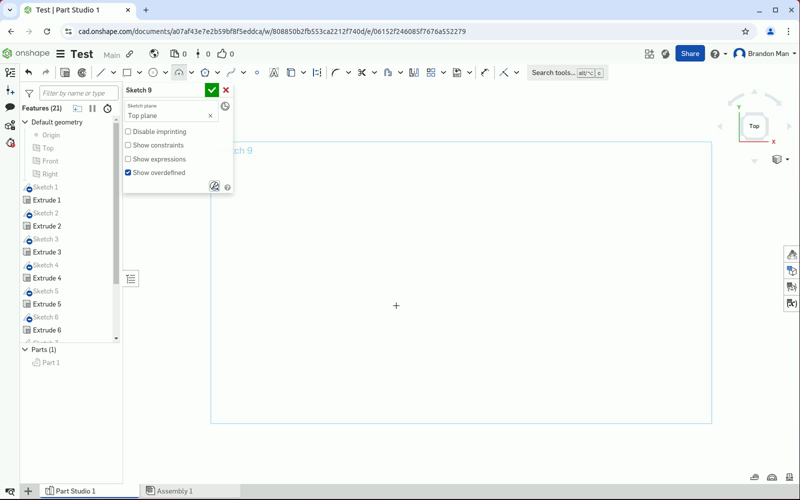
click(396, 305)
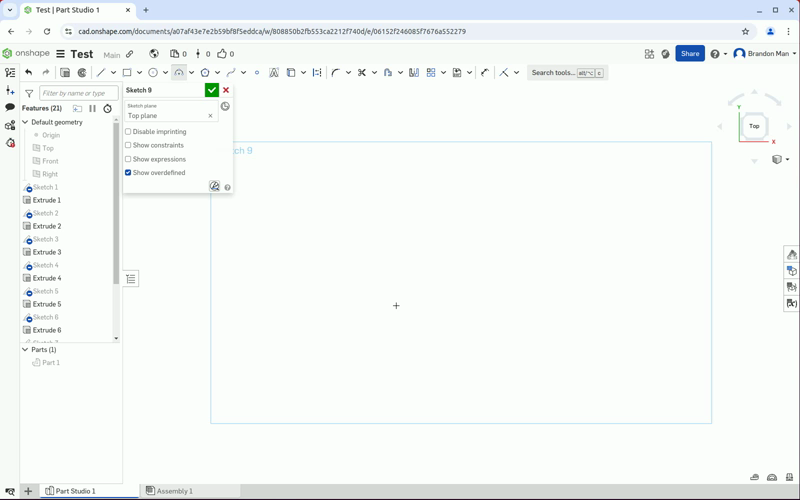
key_up(shift)
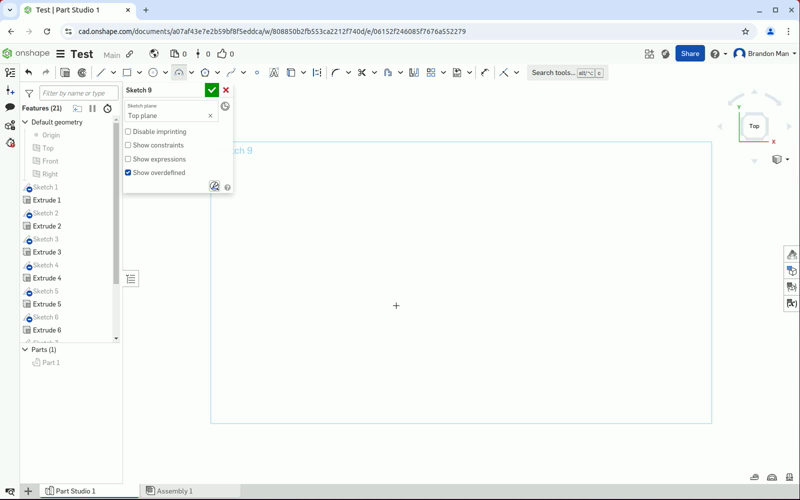
key_down(shift)
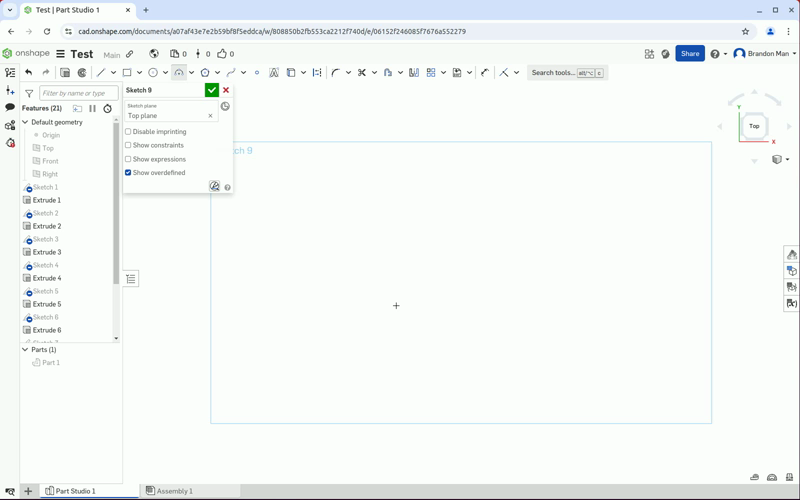
mouse_move(423, 305)
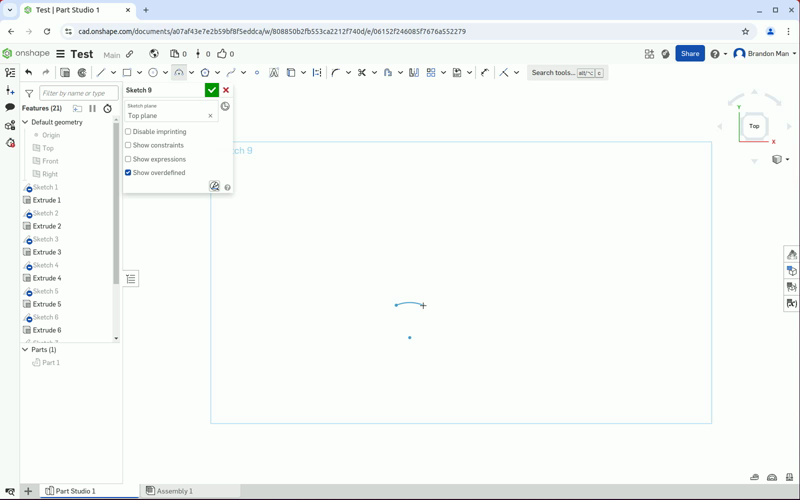
click(423, 305)
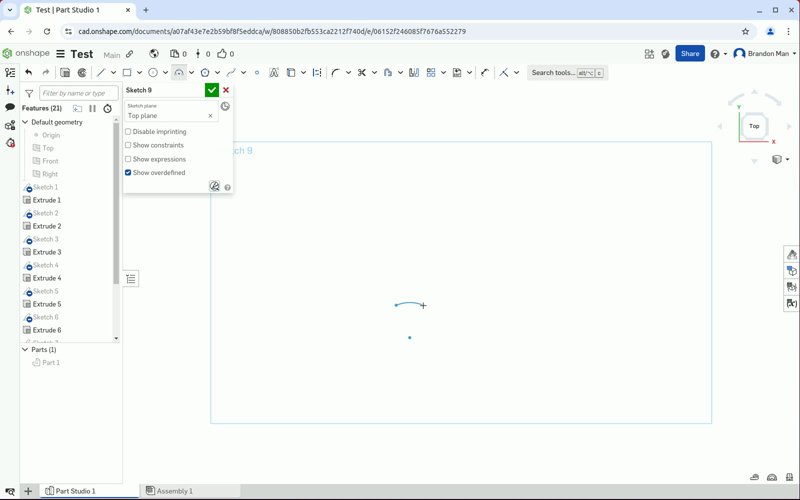
mouse_move(409, 291)
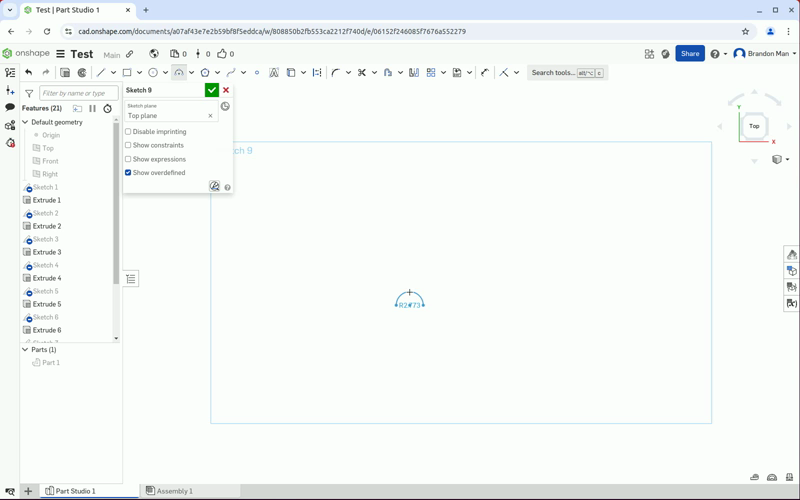
click(409, 291)
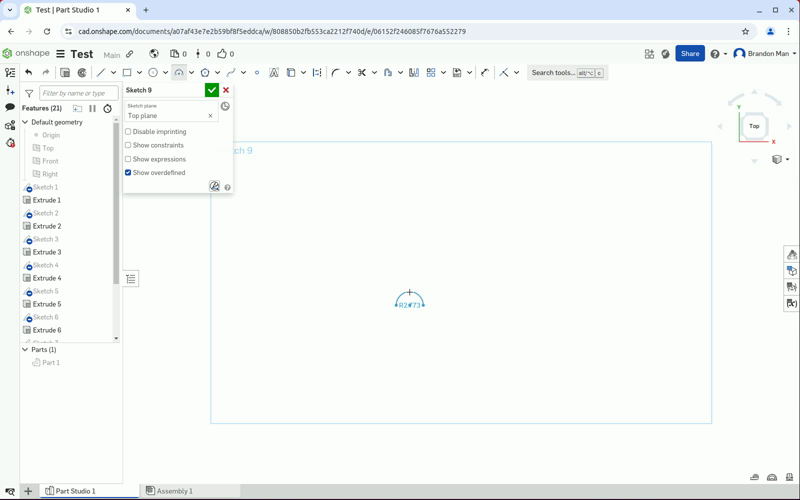
key_up(shift)
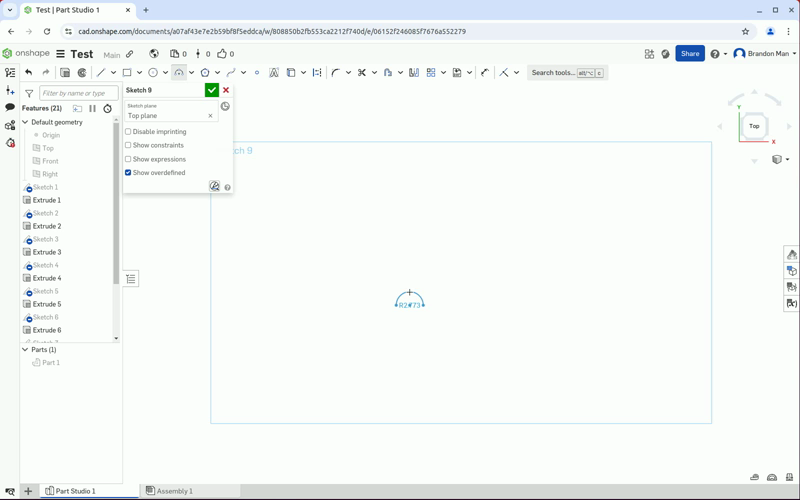
key(esc)
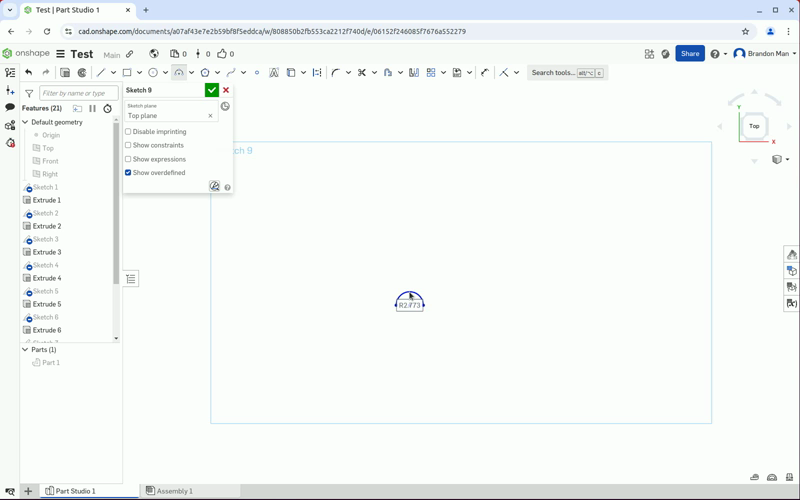
key(l)
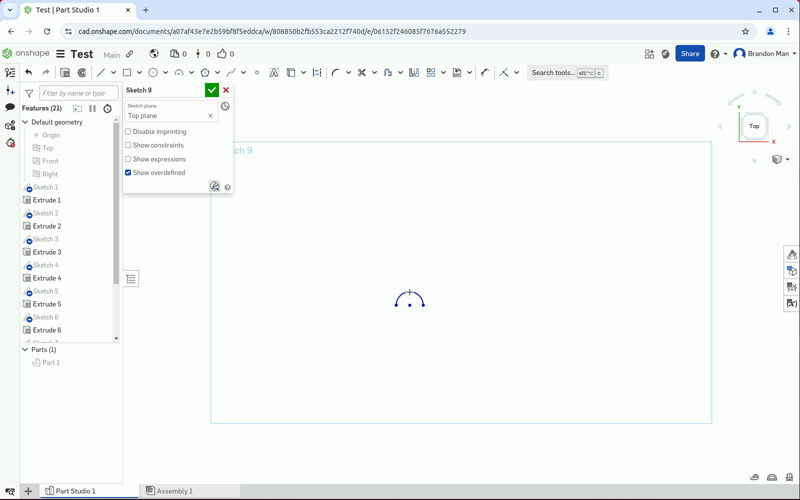
mouse_move(423, 305)
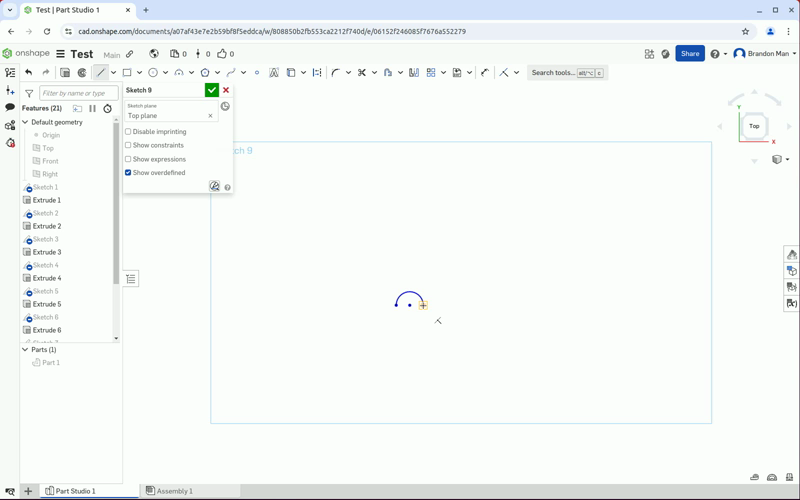
click(423, 305)
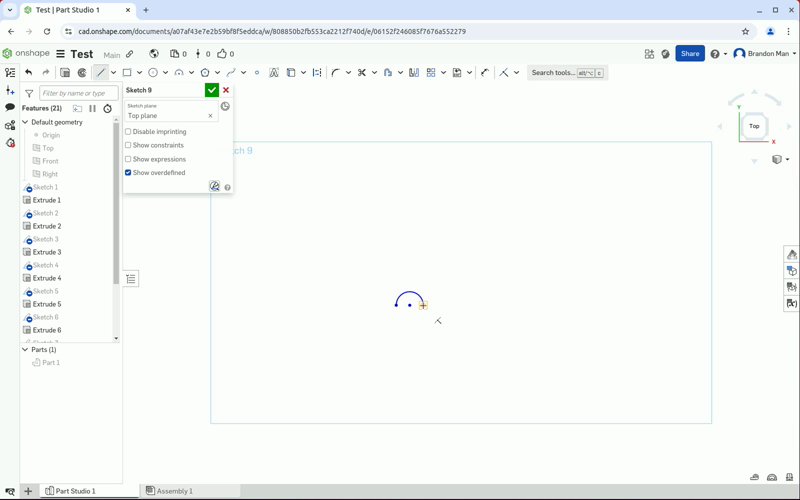
key_down(shift)
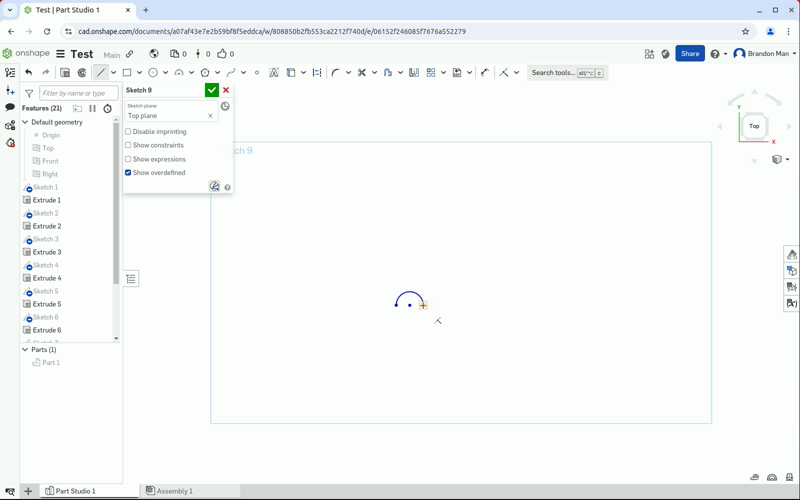
mouse_move(423, 198)
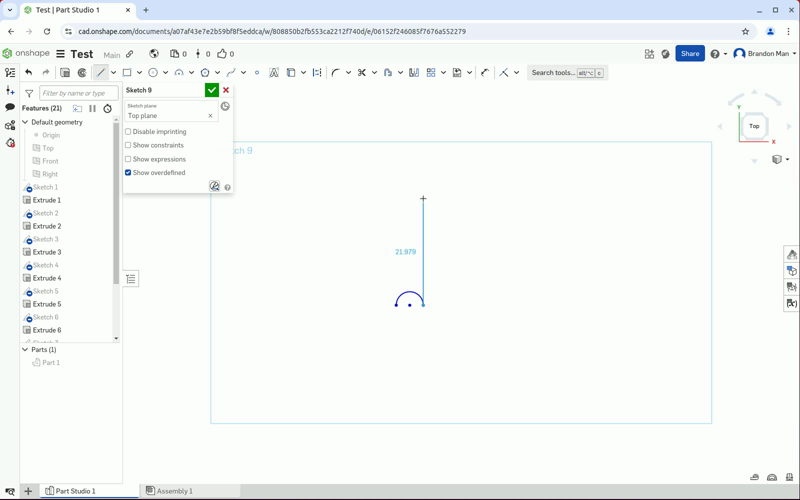
click(423, 198)
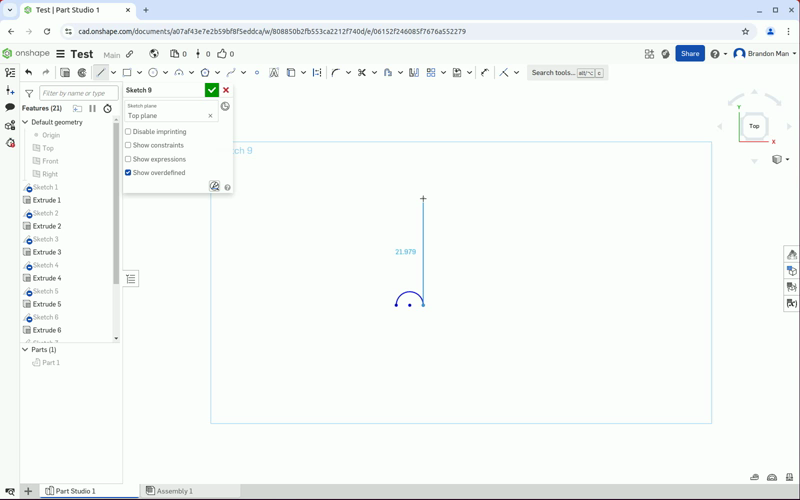
key_up(shift)
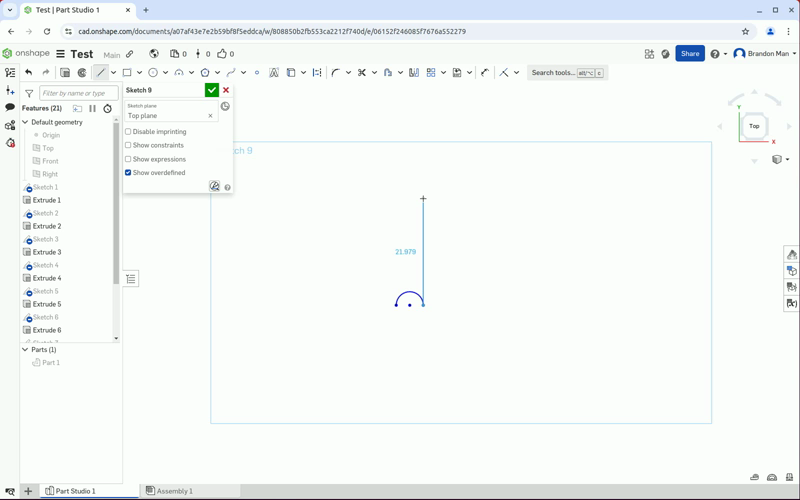
key(esc)
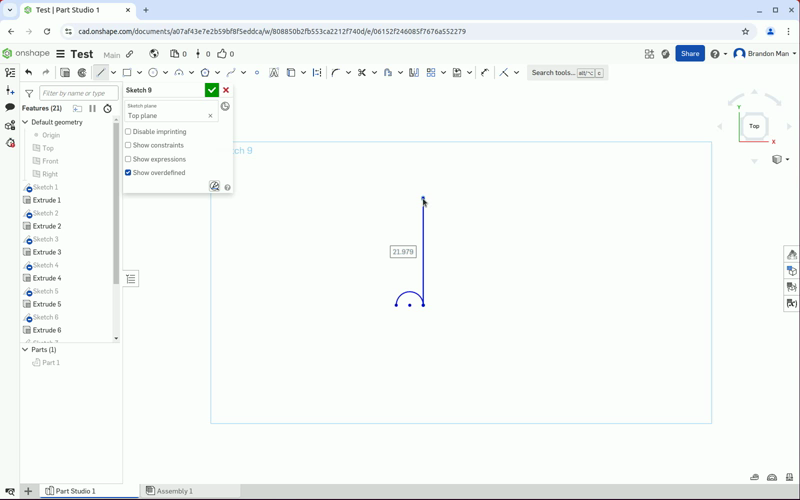
key(a)
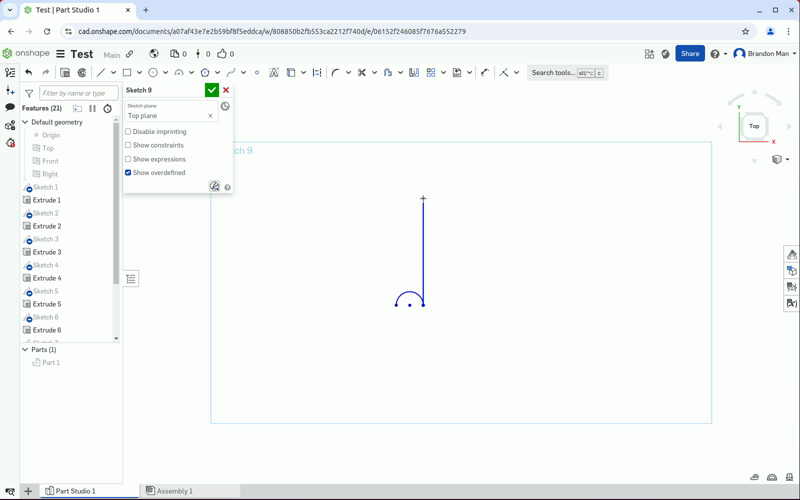
mouse_move(423, 198)
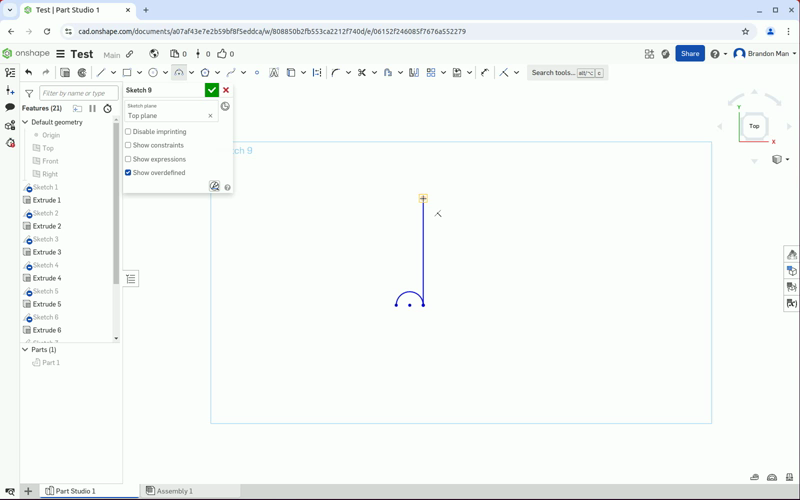
click(423, 198)
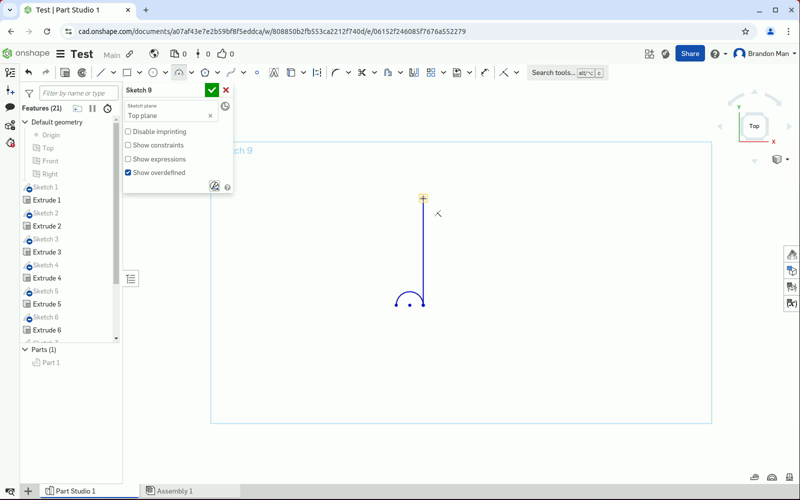
key_down(shift)
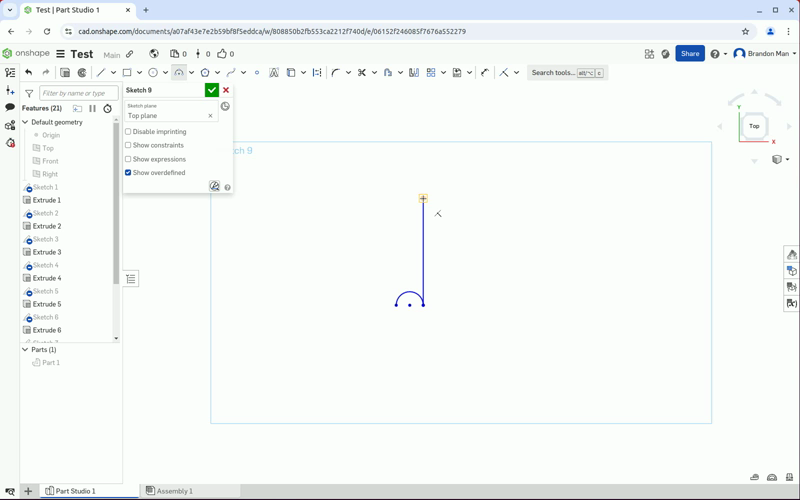
mouse_move(396, 198)
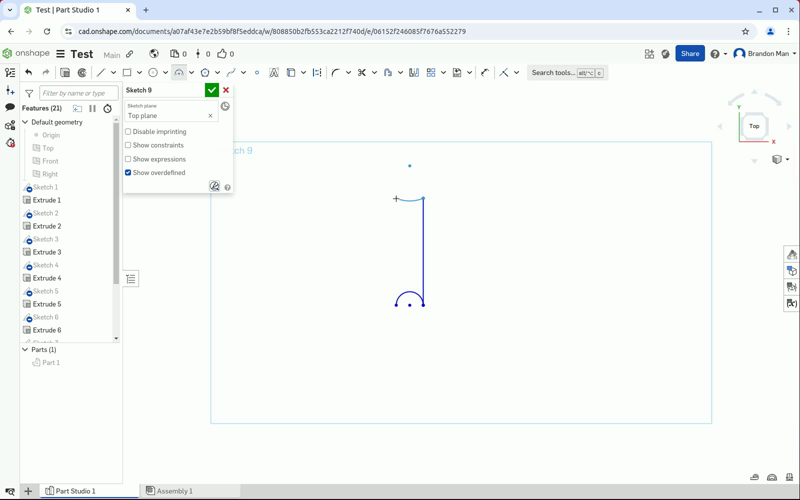
click(396, 198)
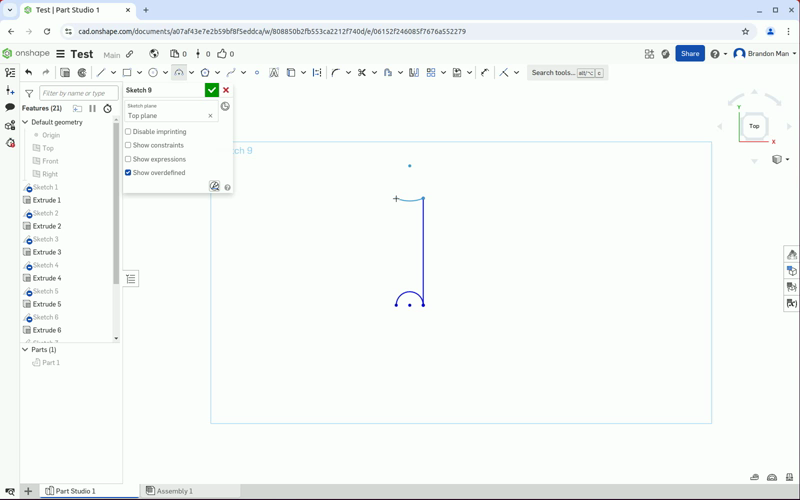
mouse_move(409, 211)
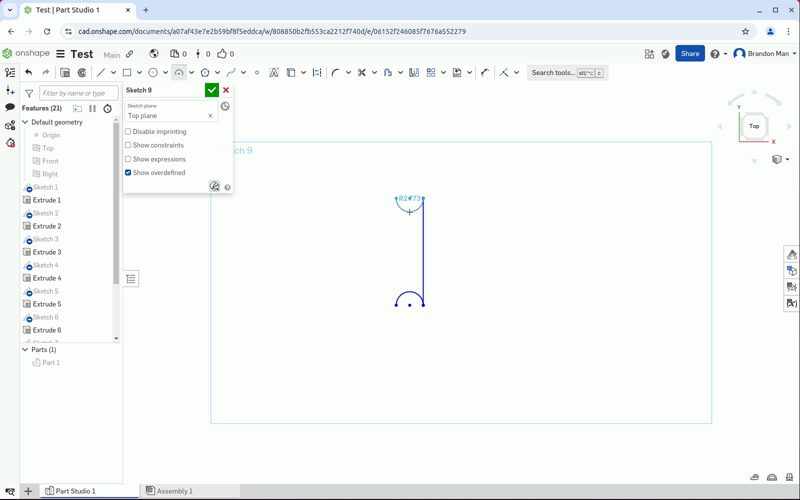
click(409, 211)
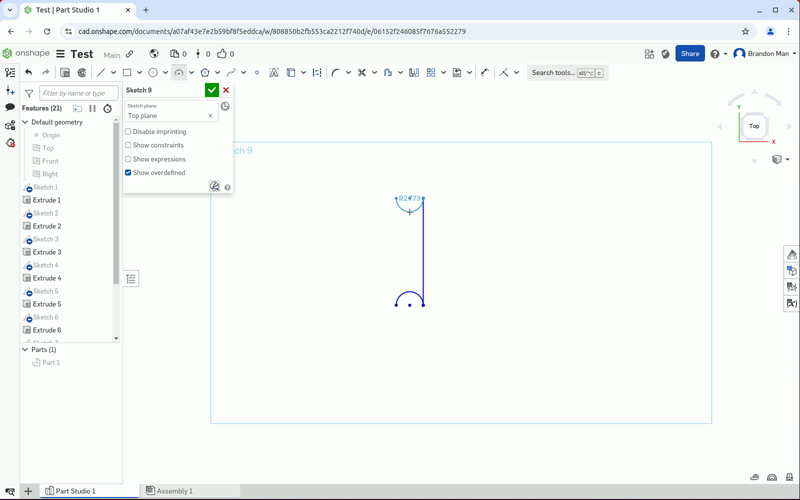
key_up(shift)
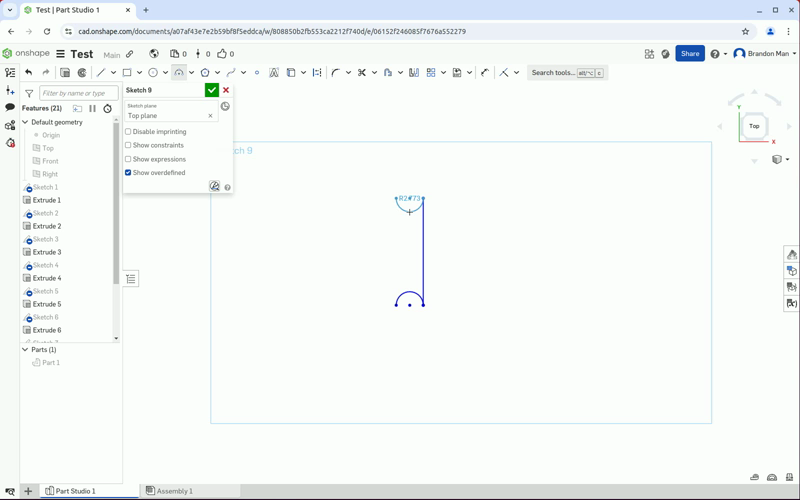
key(esc)
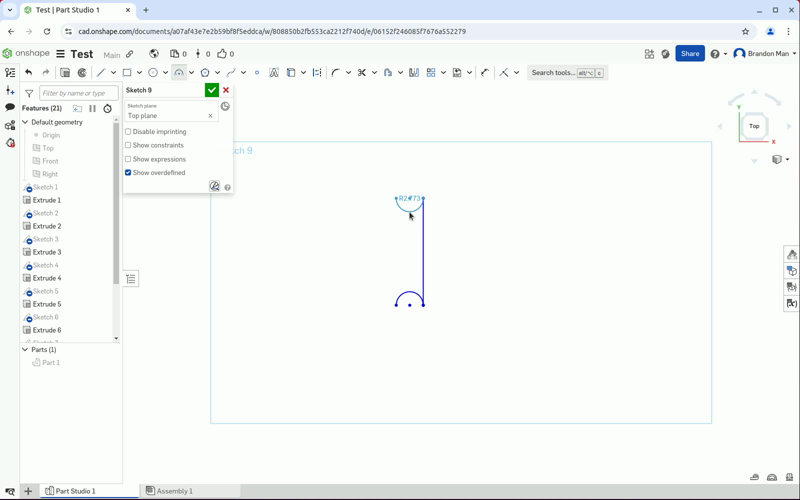
key(l)
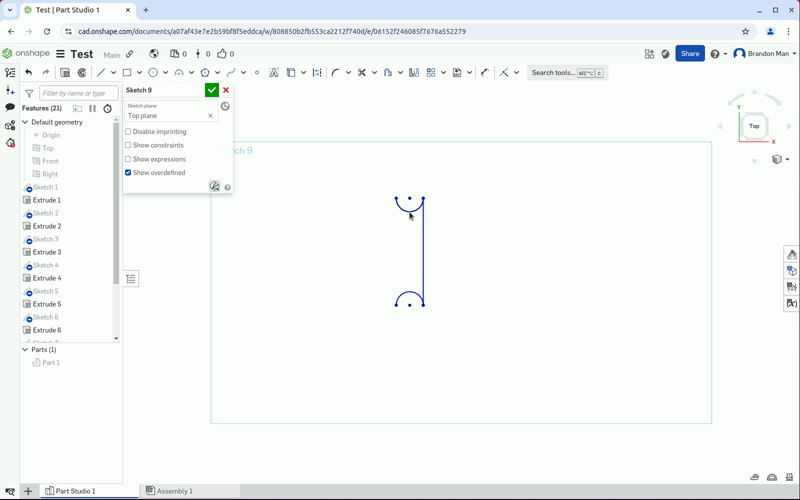
mouse_move(396, 198)
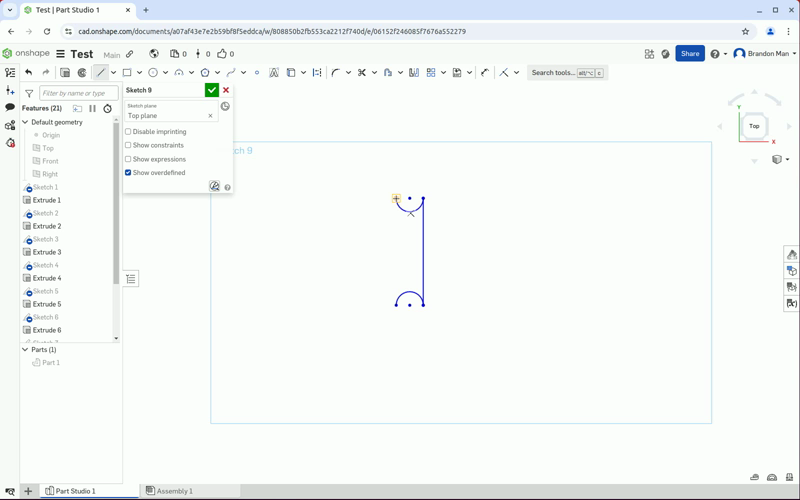
click(396, 198)
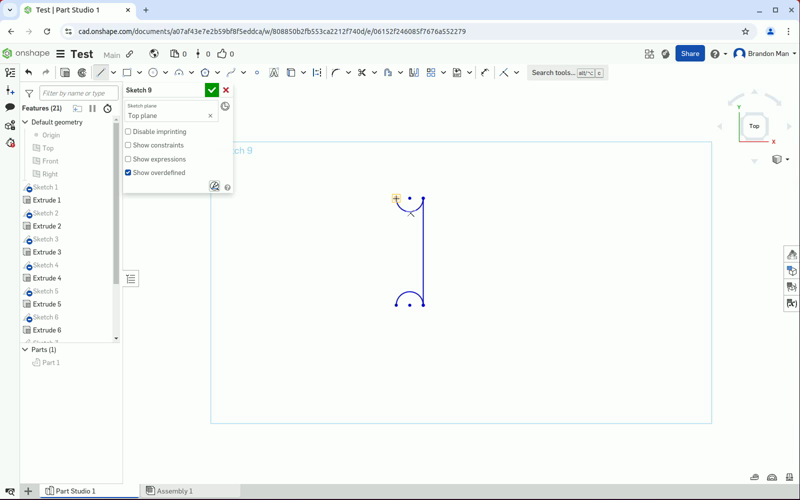
key_down(shift)
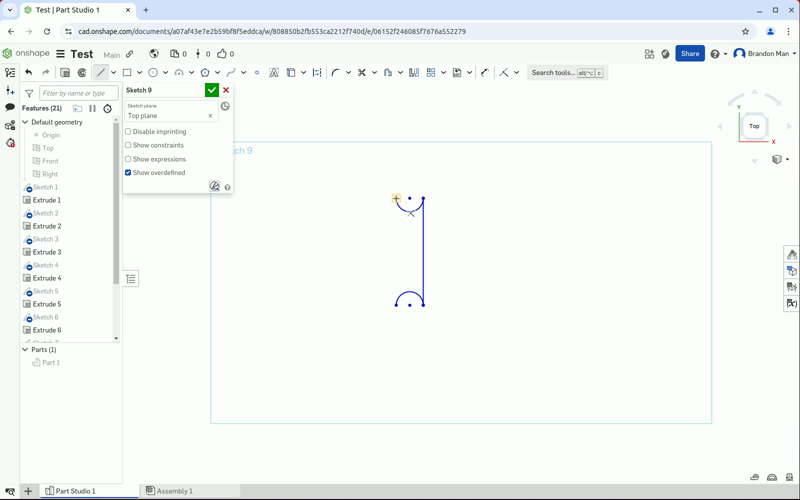
mouse_move(396, 305)
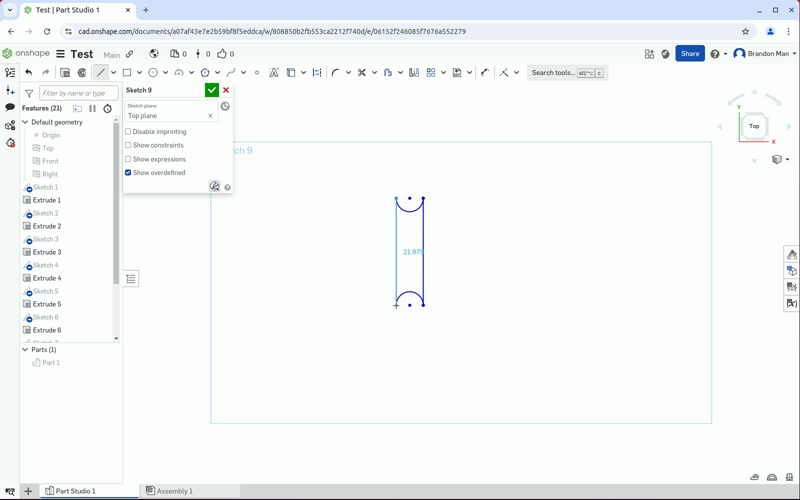
key_up(shift)
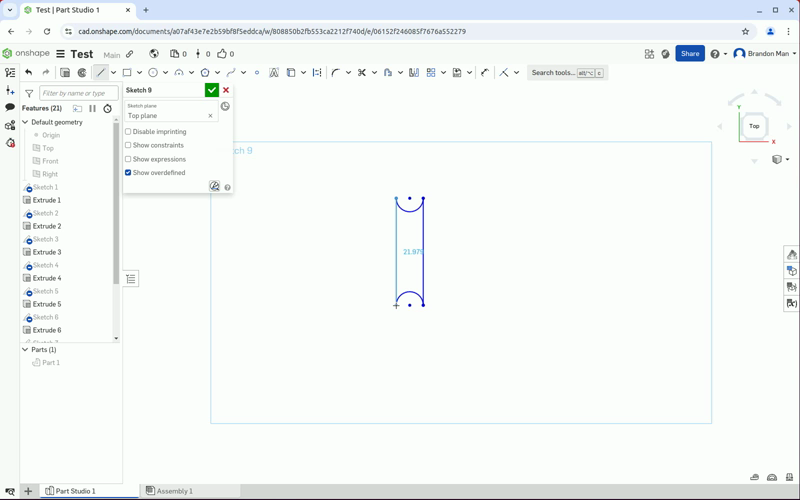
click(396, 305)
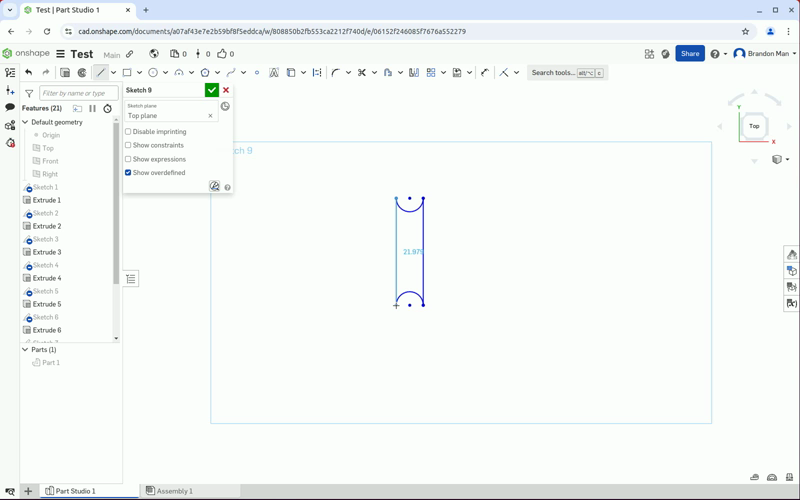
key(esc)
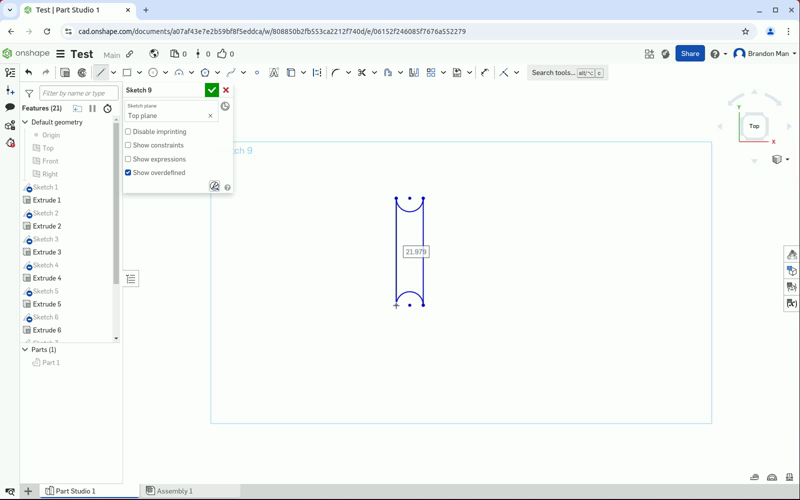
mouse_move(411, 250)
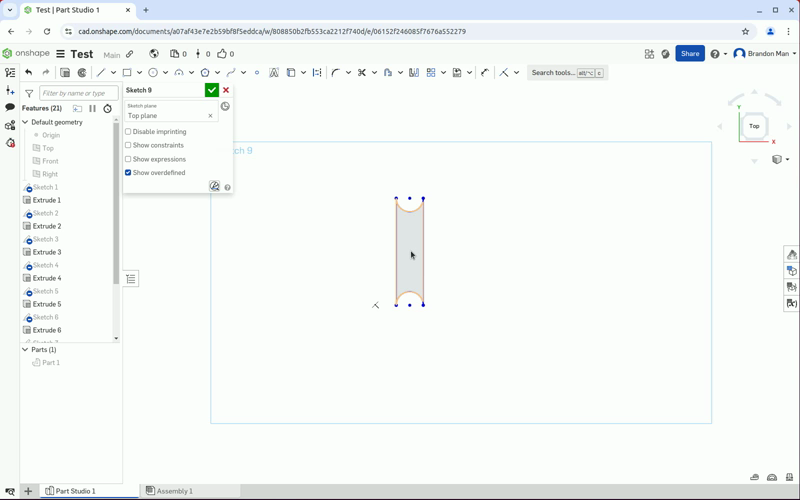
scroll(6)
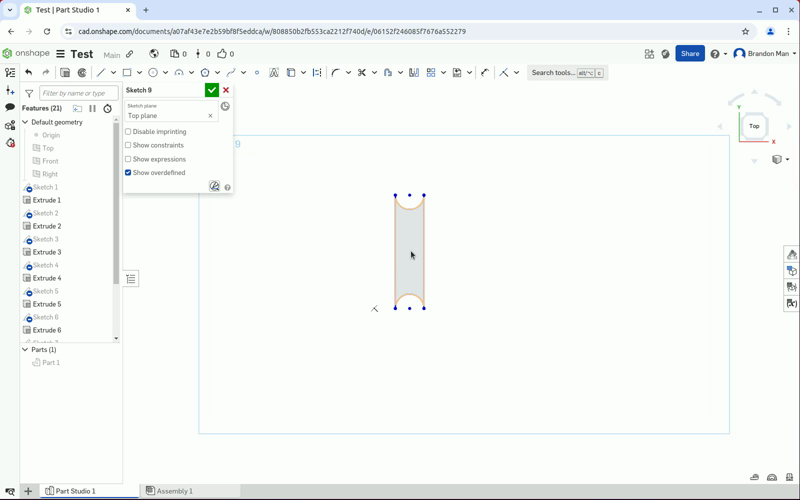
scroll(6)
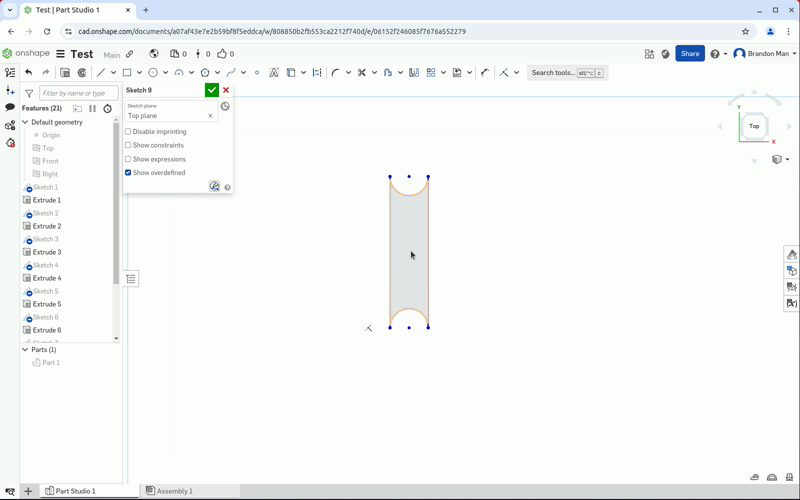
scroll(6)
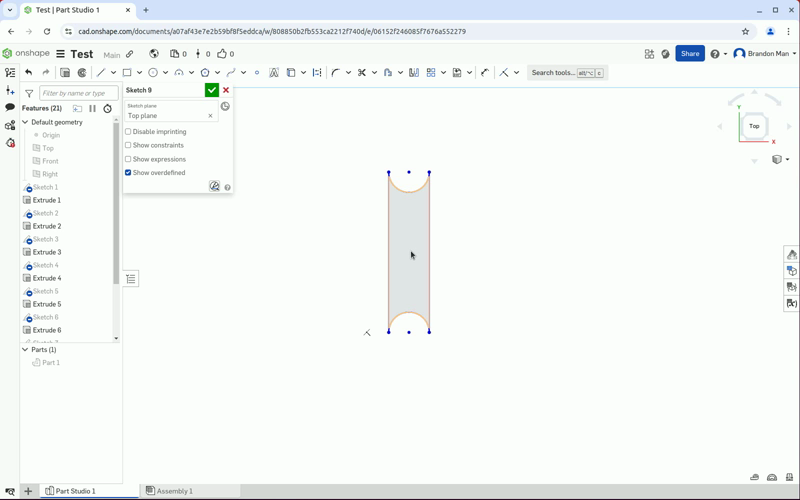
scroll(6)
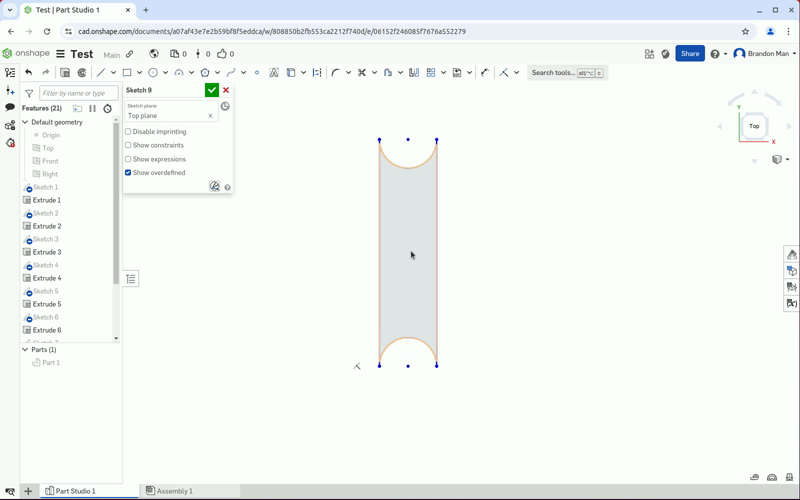
scroll(6)
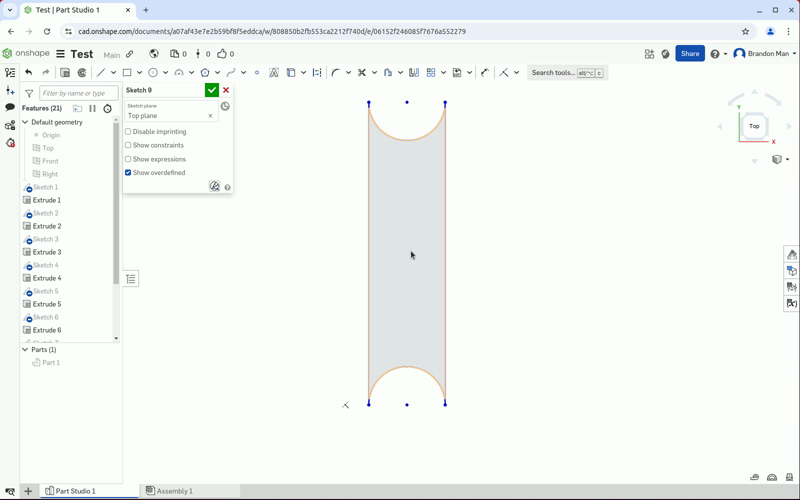
scroll(6)
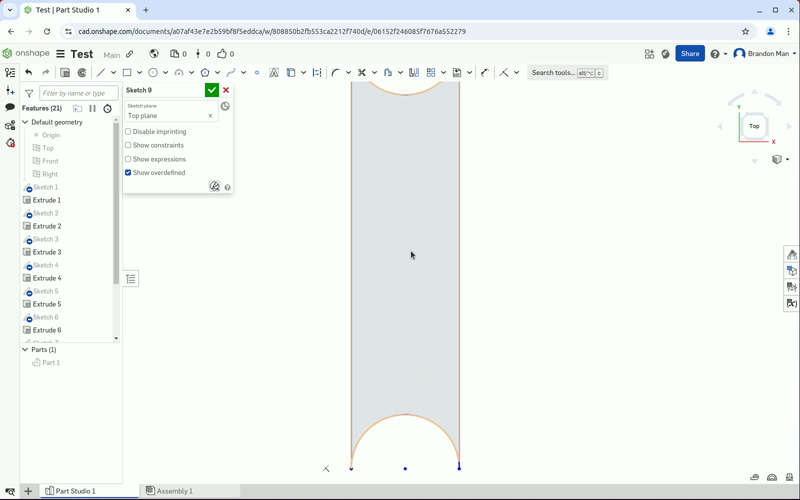
scroll(6)
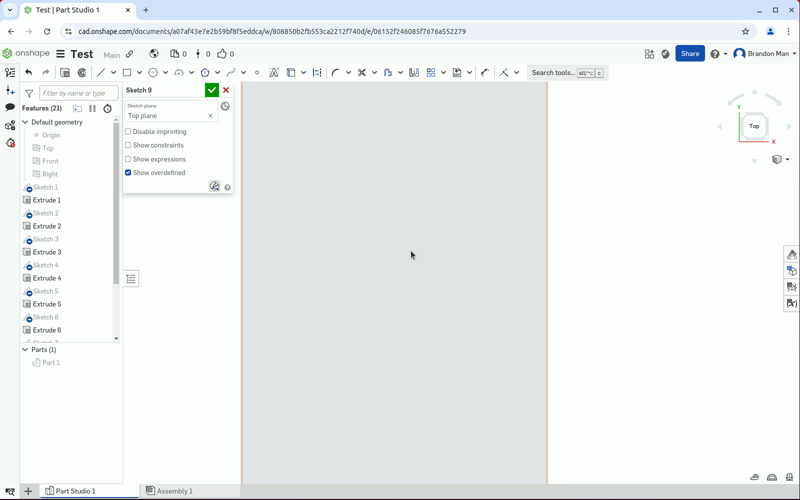
click(411, 250)
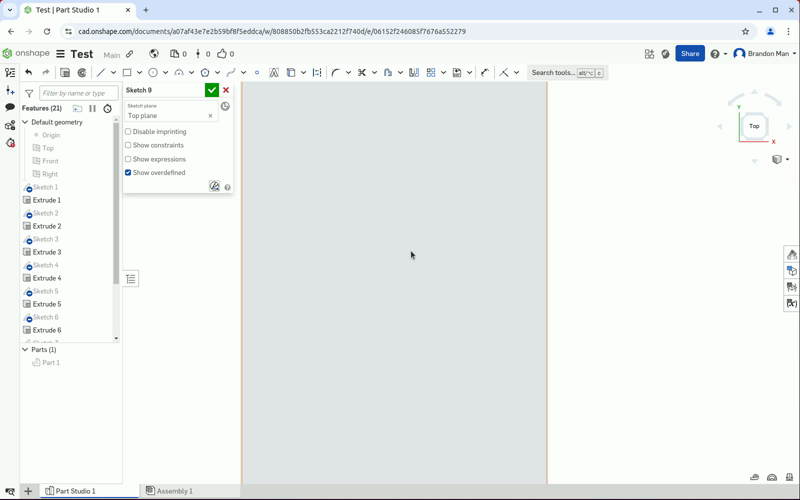
scroll(-6)
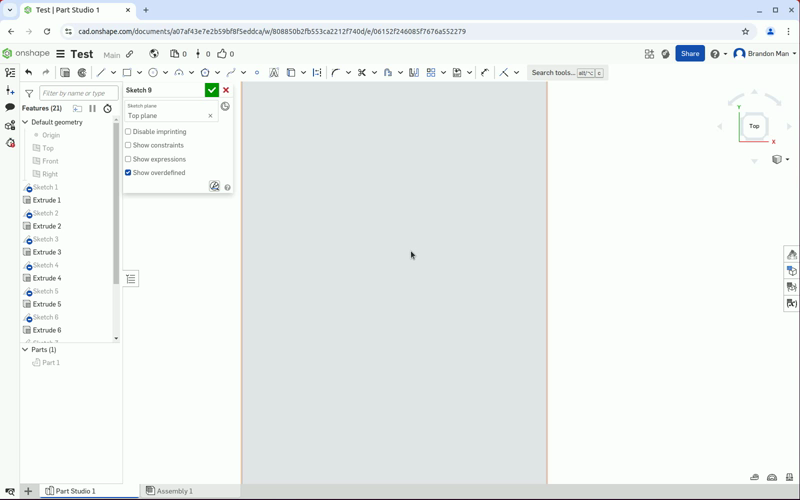
scroll(-6)
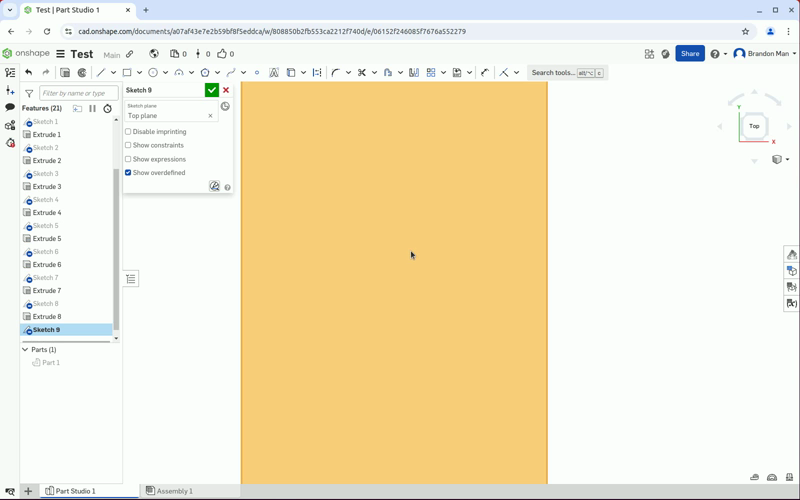
scroll(-6)
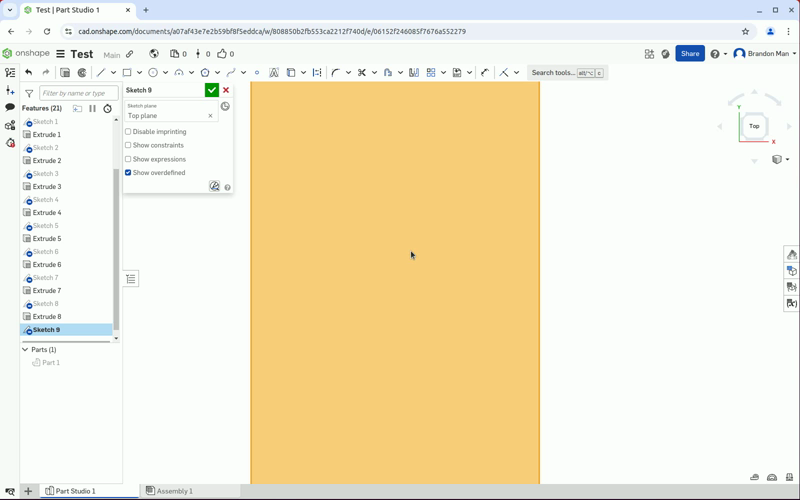
scroll(-6)
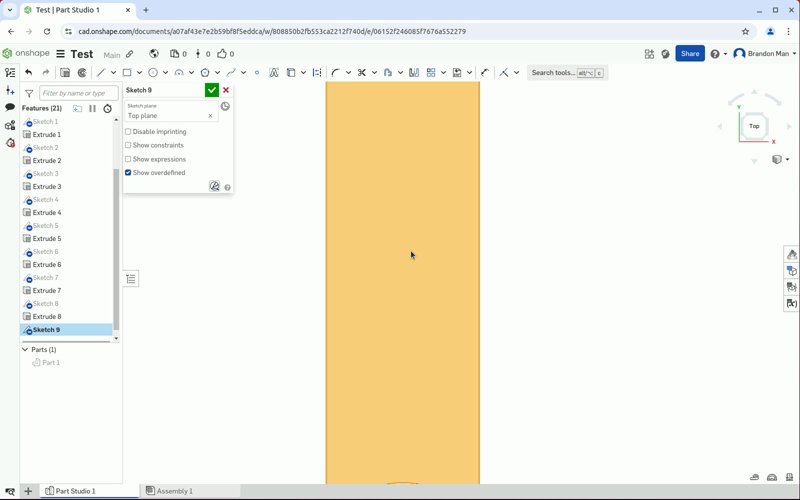
scroll(-6)
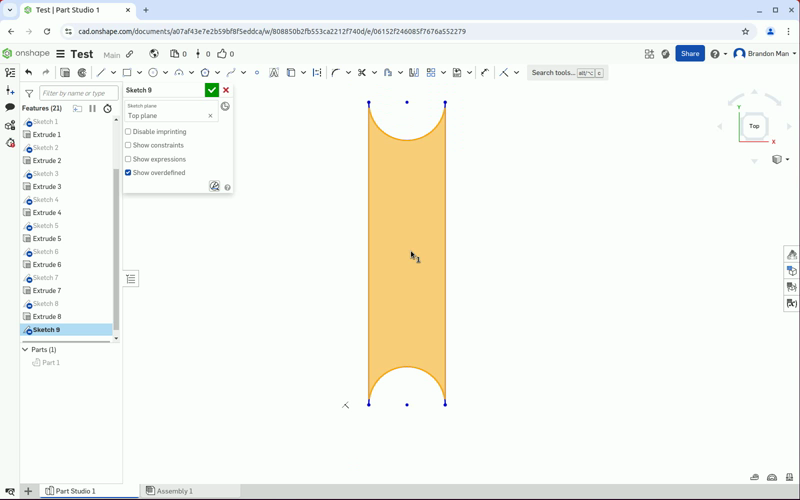
scroll(-6)
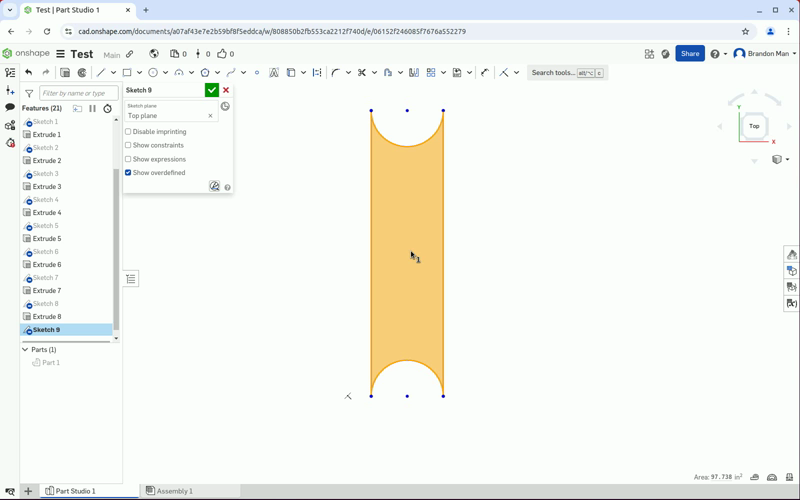
scroll(-6)
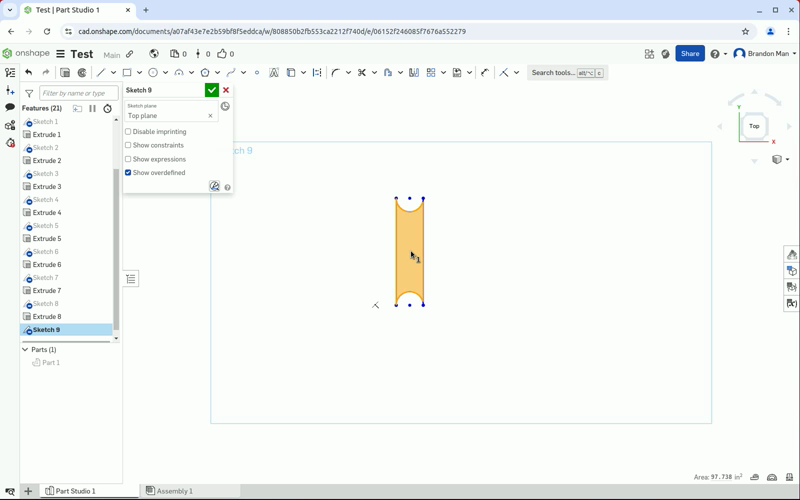
mouse_move(73, 352)
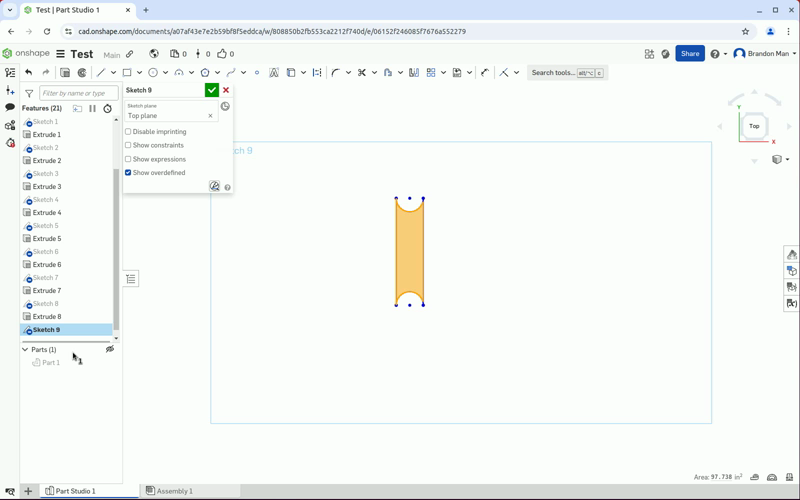
key(shift+y)
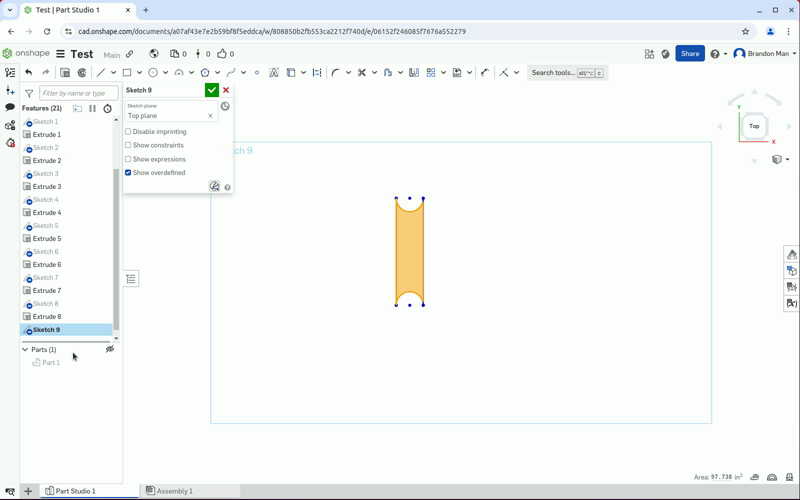
key(shift+e)
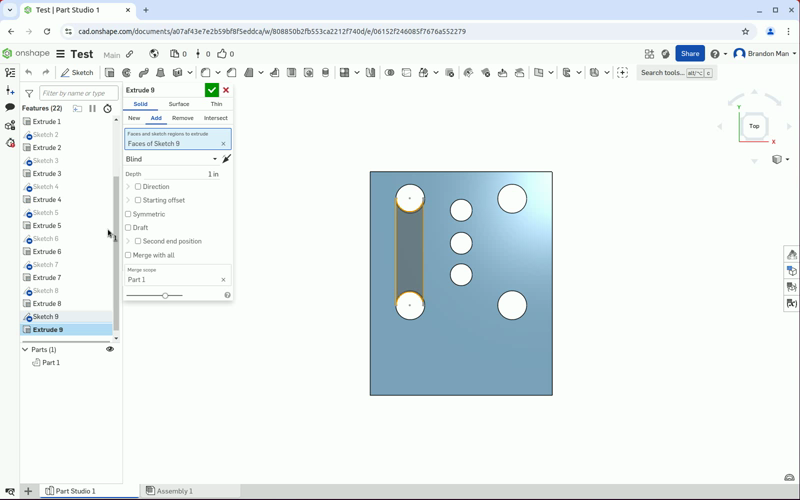
mouse_move(143, 106)
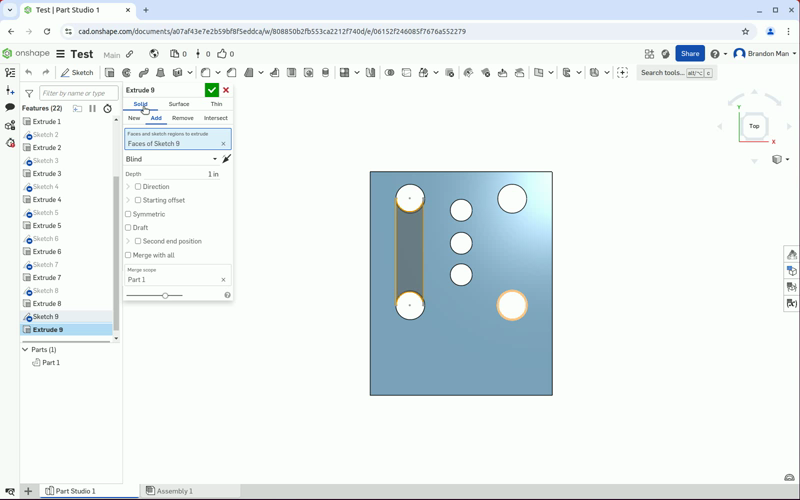
click(143, 106)
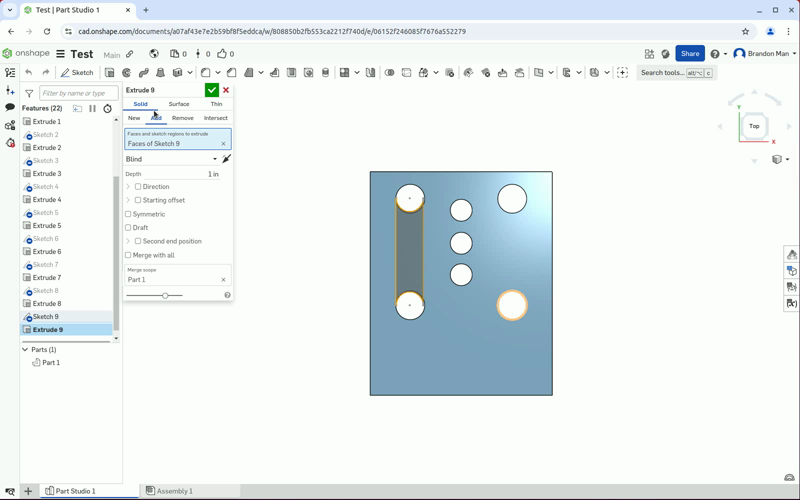
mouse_move(186, 120)
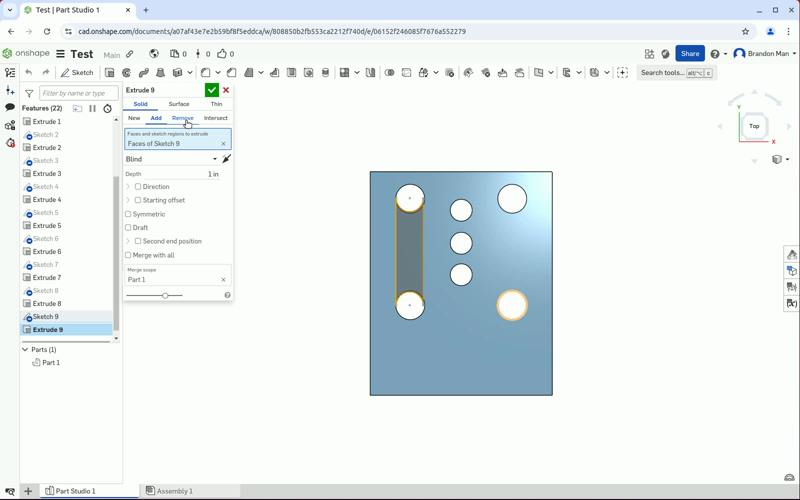
click(186, 120)
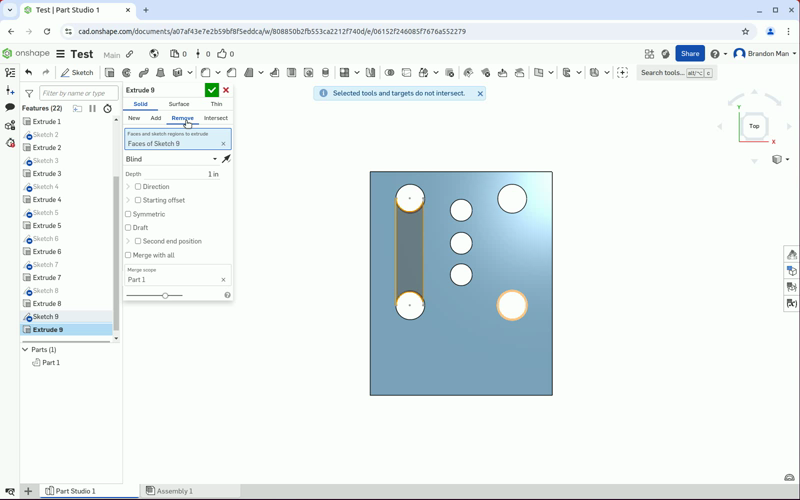
key(tab, 4)
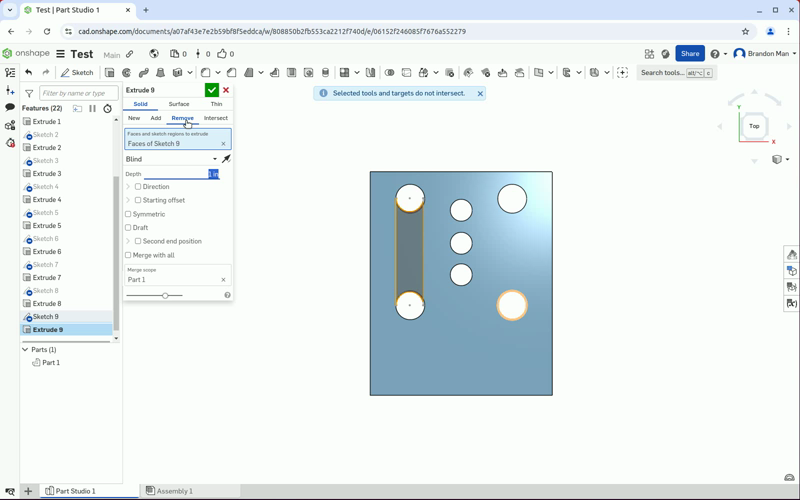
text(-4.574)
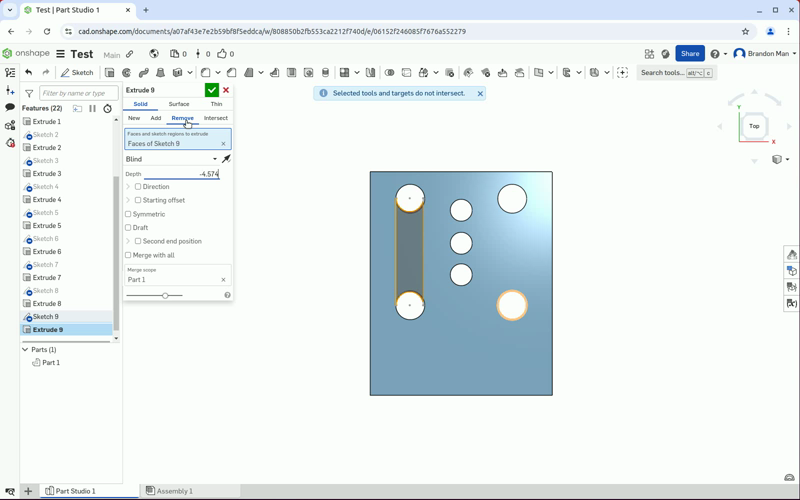
key(tab, 6)
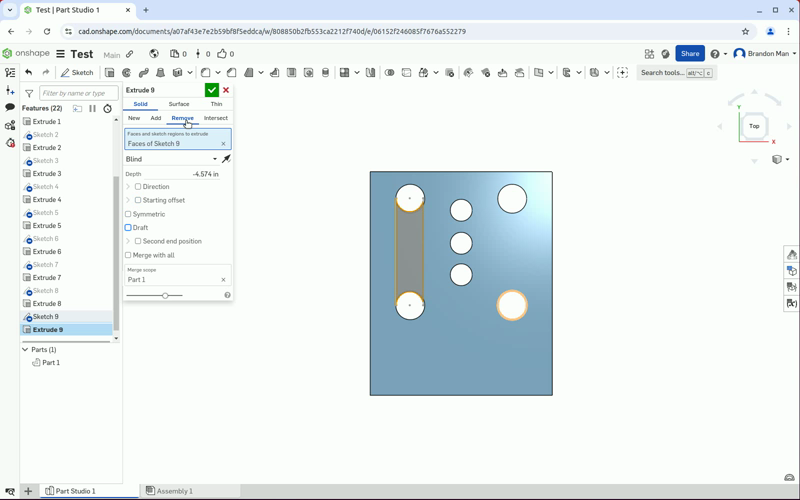
key(space)
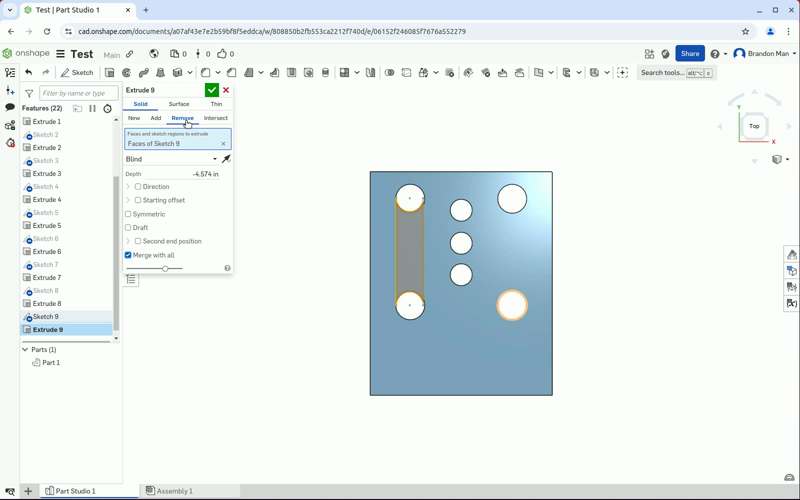
key(enter)
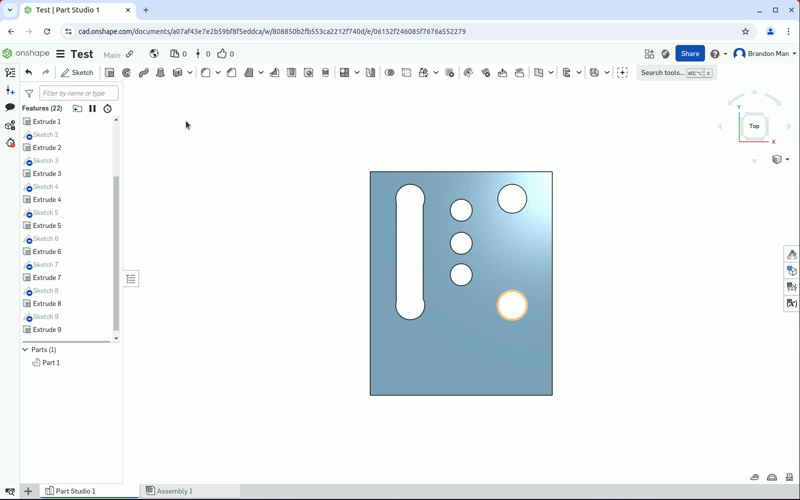
key(shift+h)
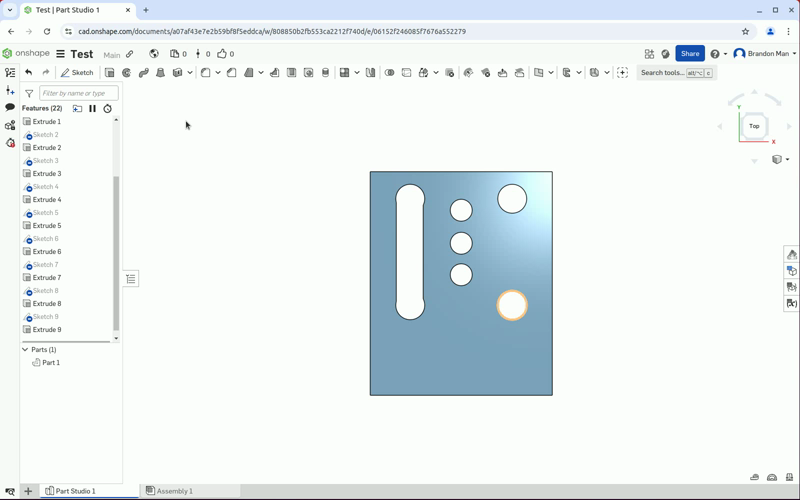
key(shift+h)
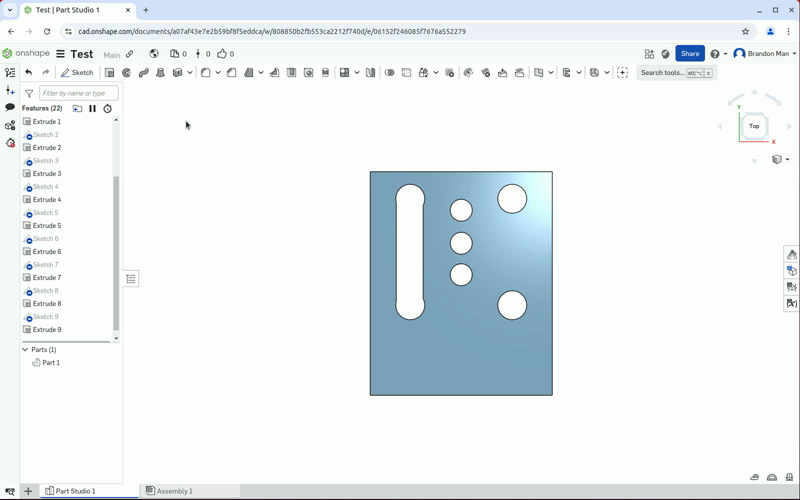
mouse_move(69, 111)
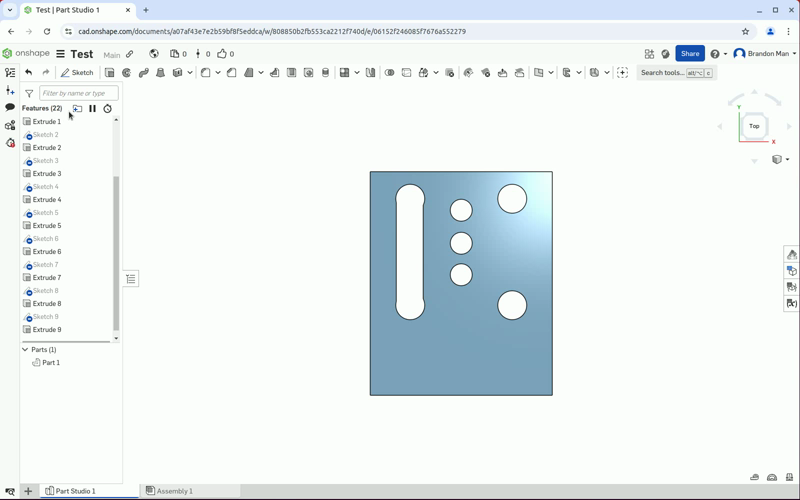
click(69, 111)
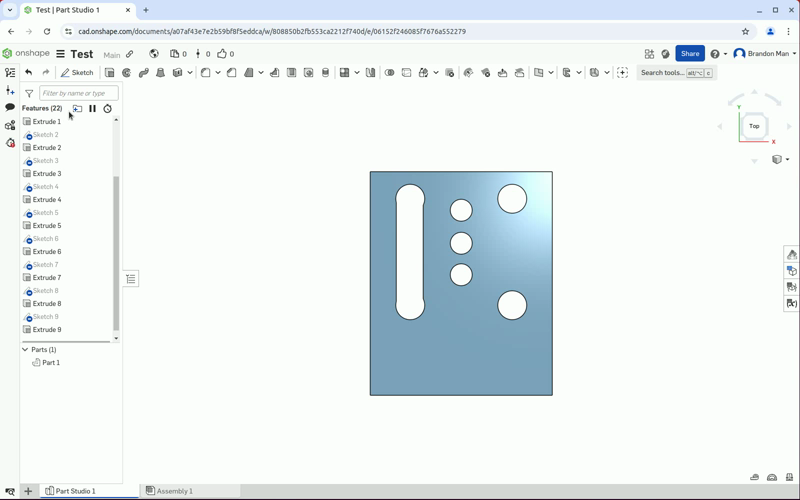
key(shift+s)
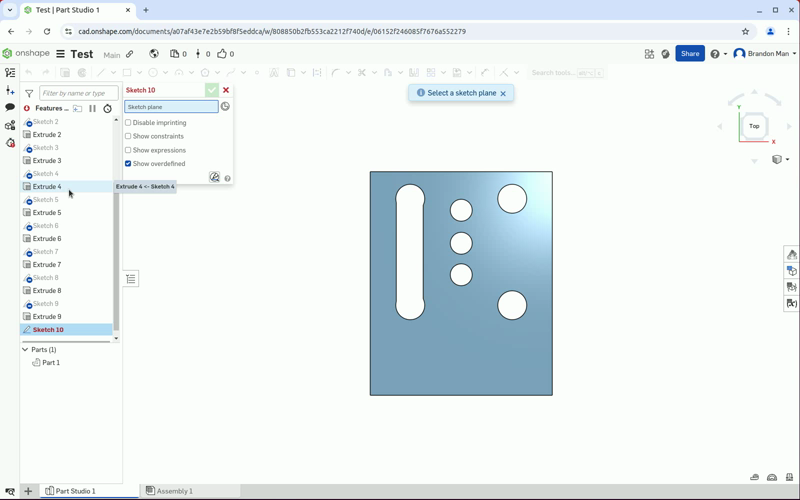
scroll(3)
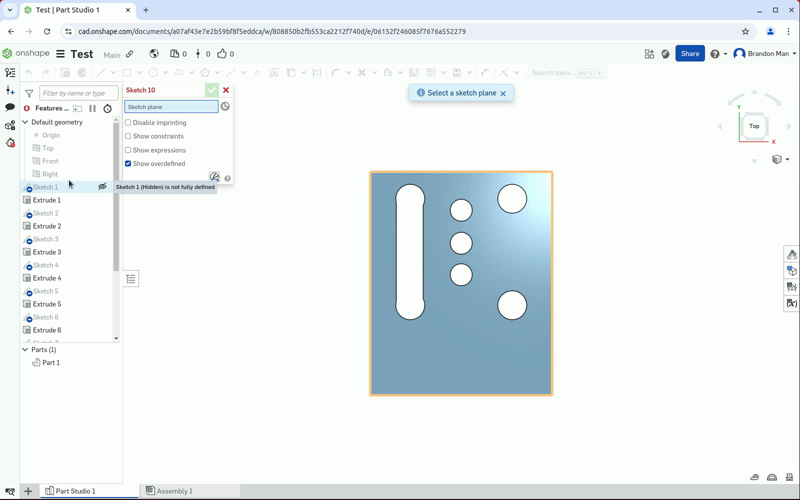
mouse_move(69, 150)
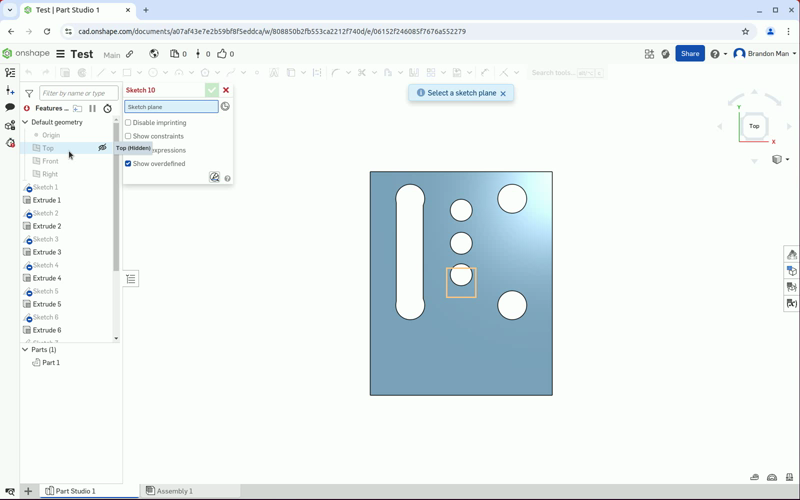
click(69, 150)
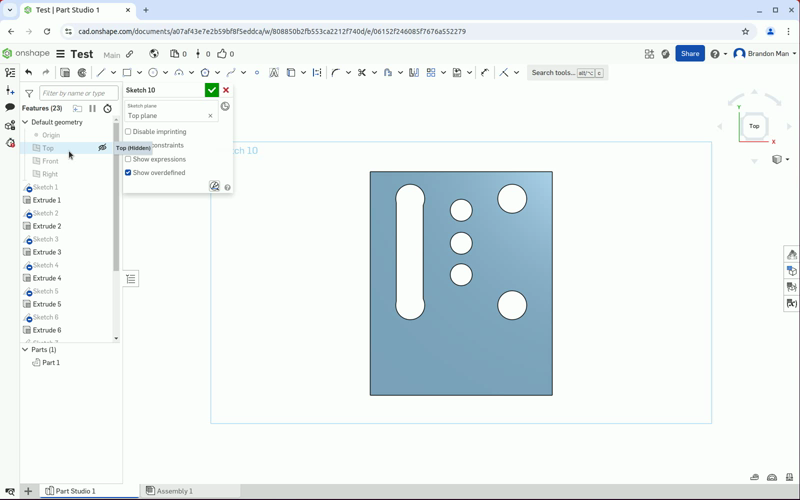
mouse_move(73, 352)
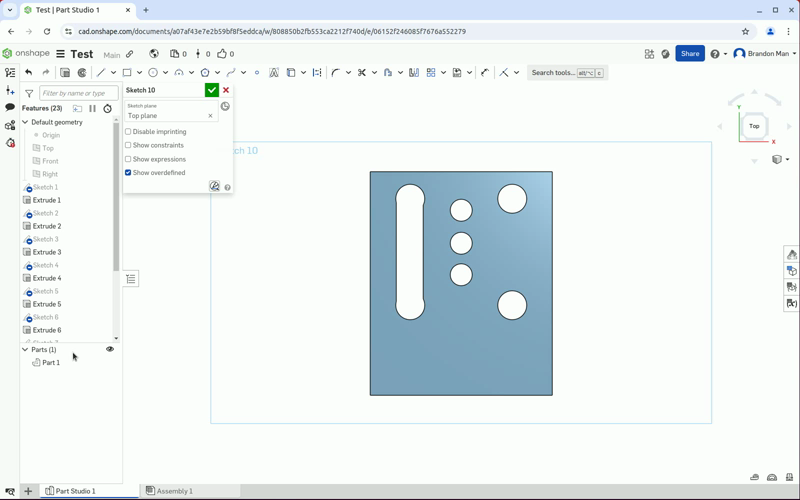
key(y)
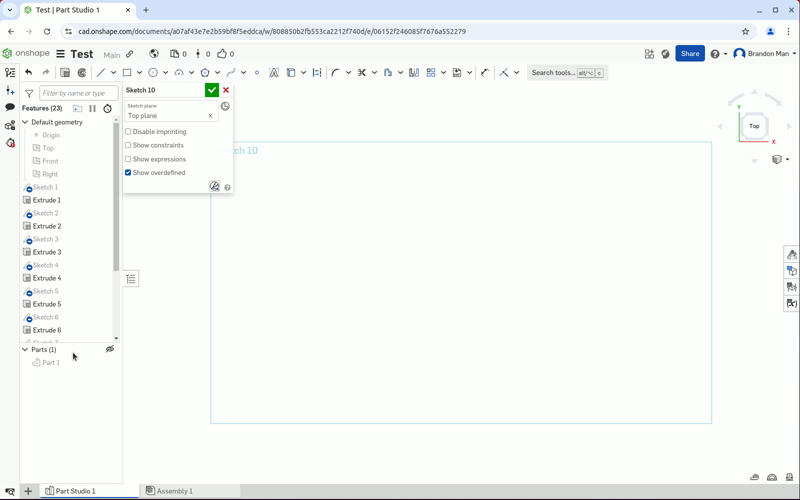
key(a)
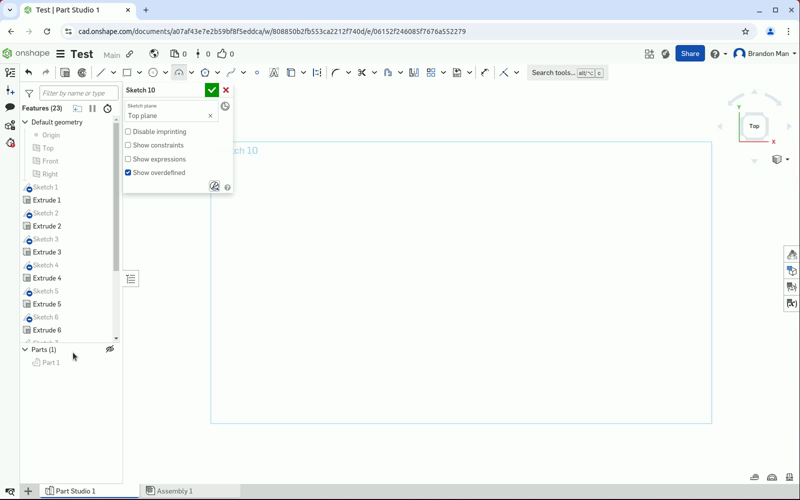
key_down(shift)
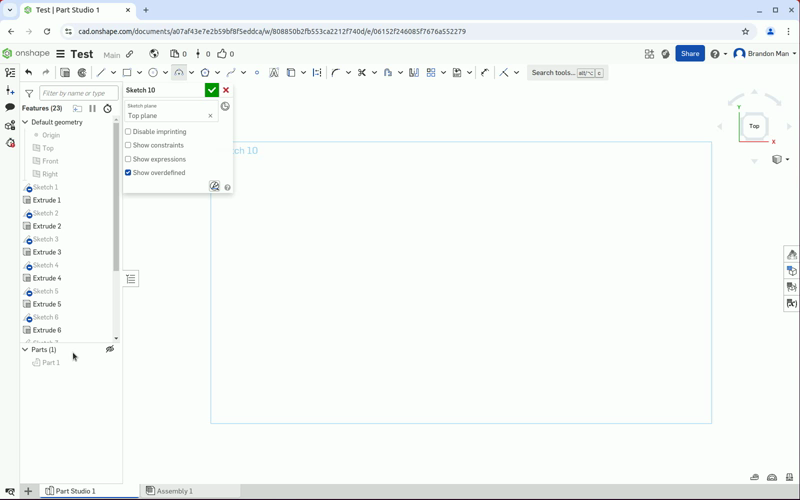
mouse_move(498, 305)
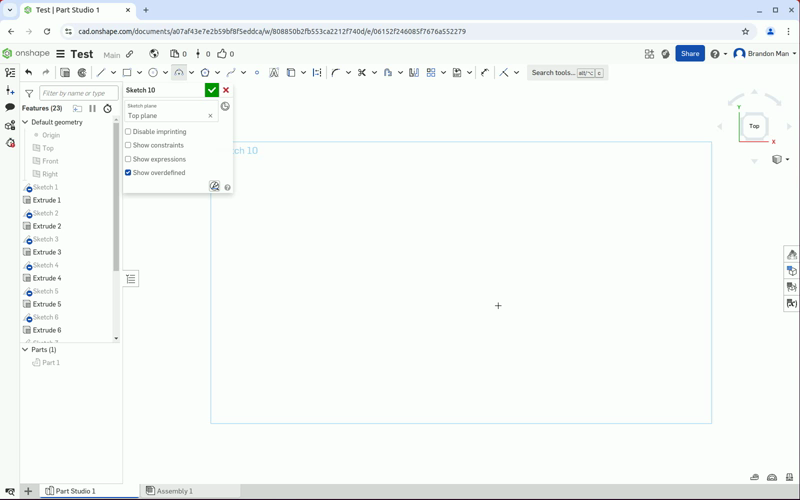
click(498, 305)
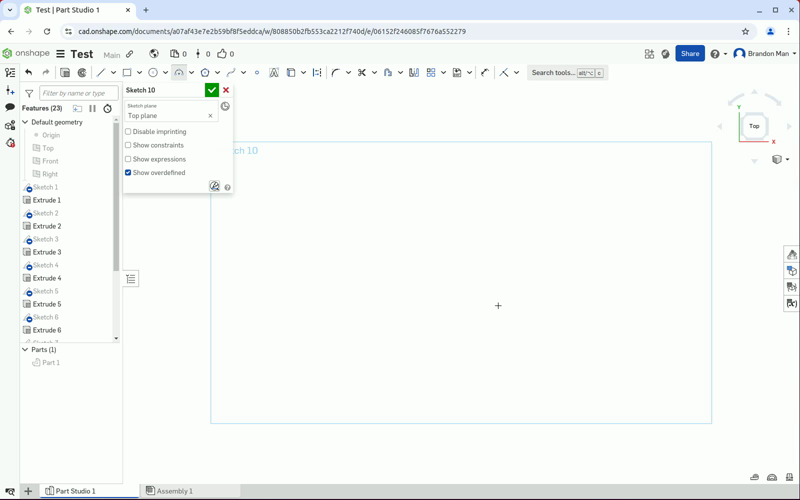
key_up(shift)
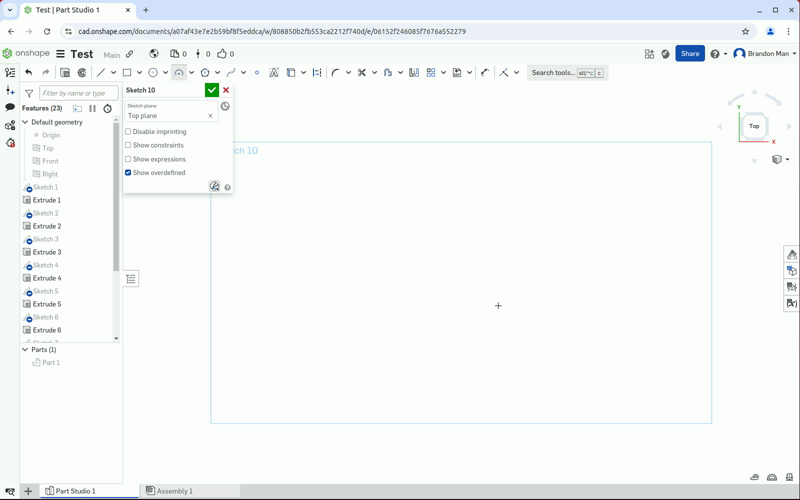
key_down(shift)
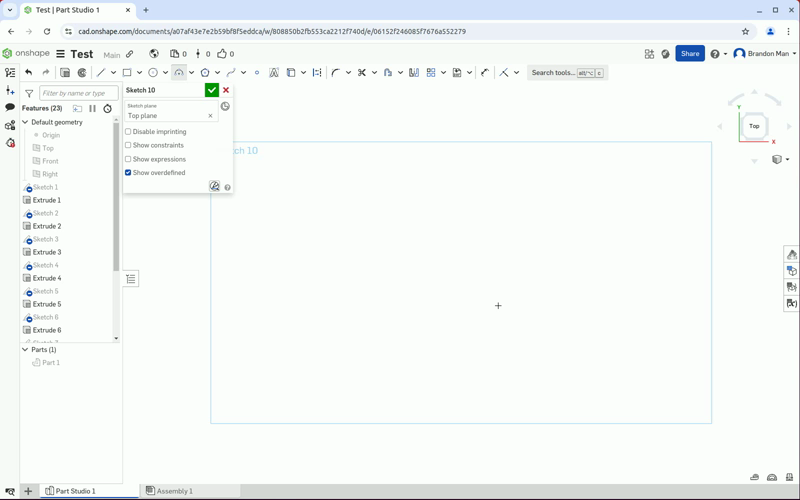
mouse_move(525, 305)
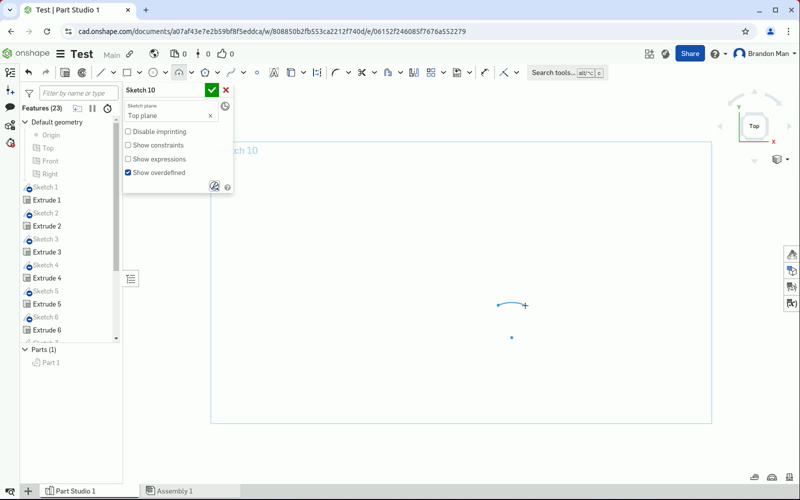
click(525, 305)
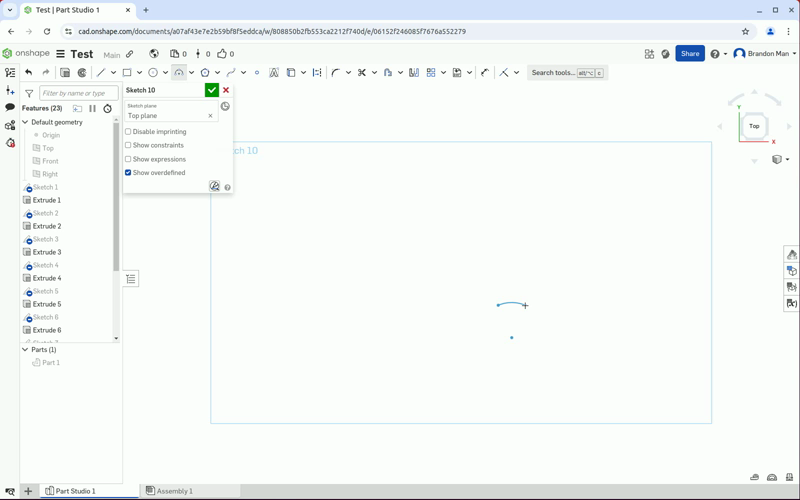
mouse_move(511, 291)
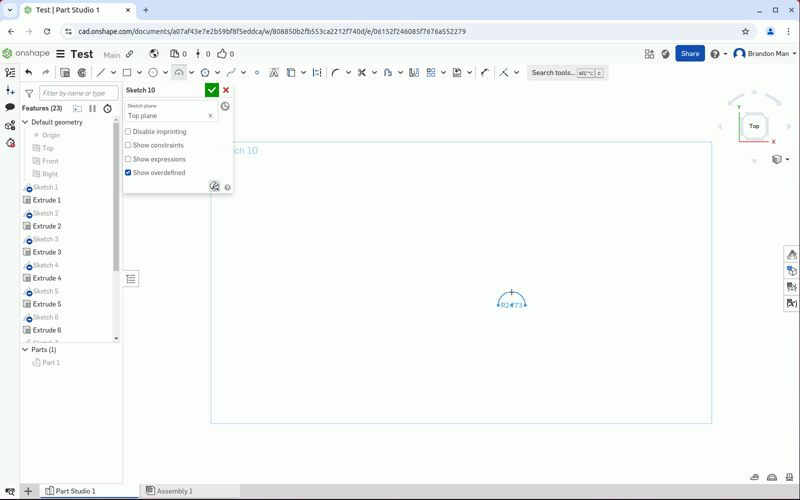
click(511, 291)
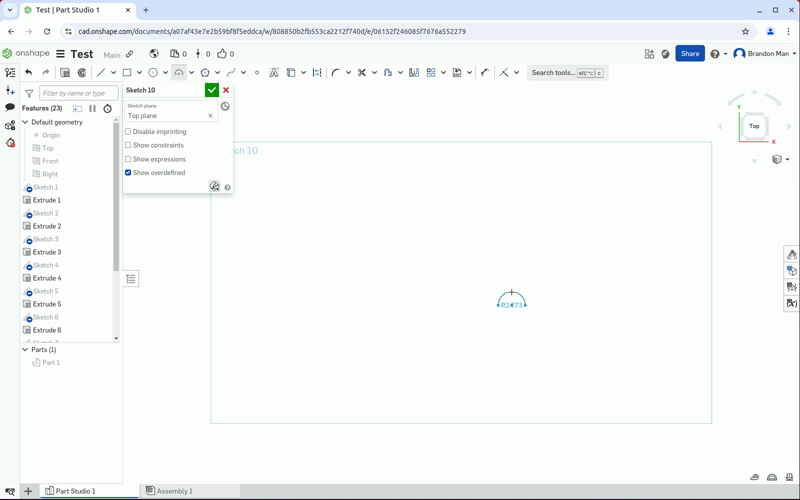
key_up(shift)
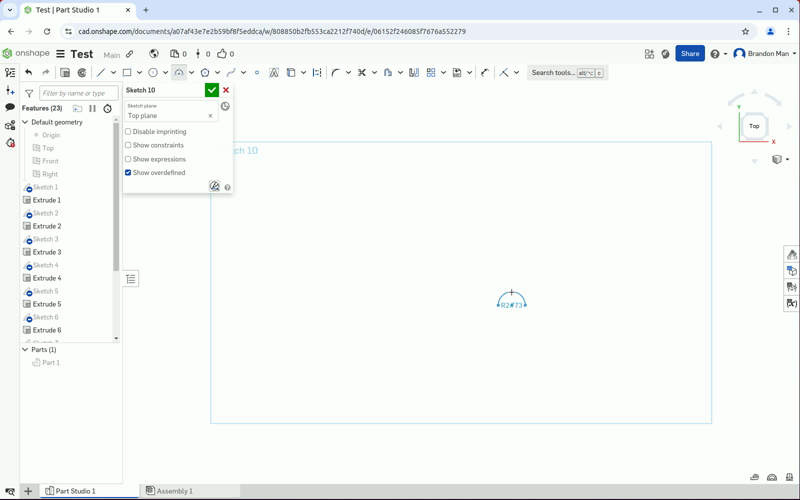
key(esc)
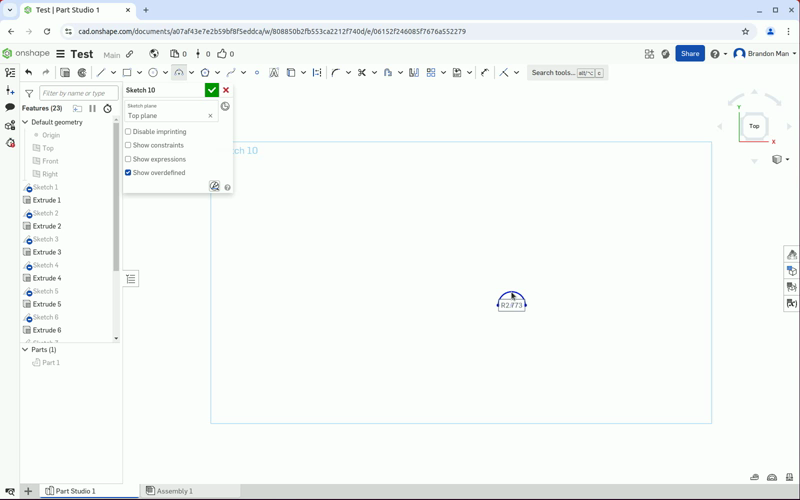
key(l)
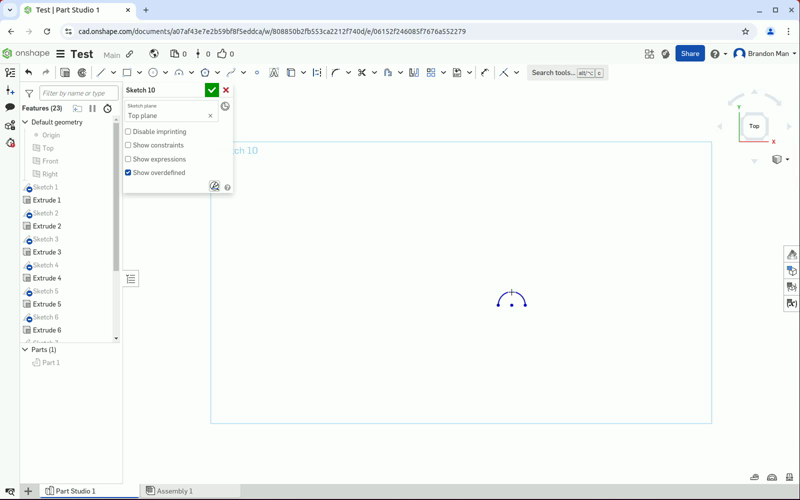
mouse_move(525, 305)
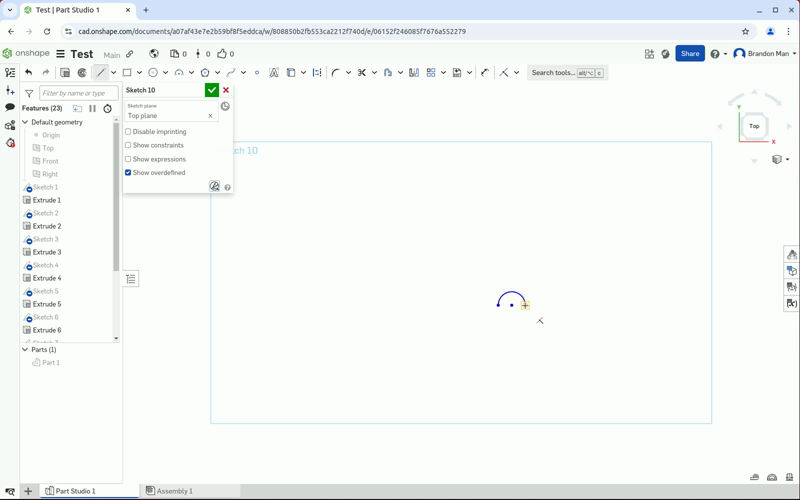
click(525, 305)
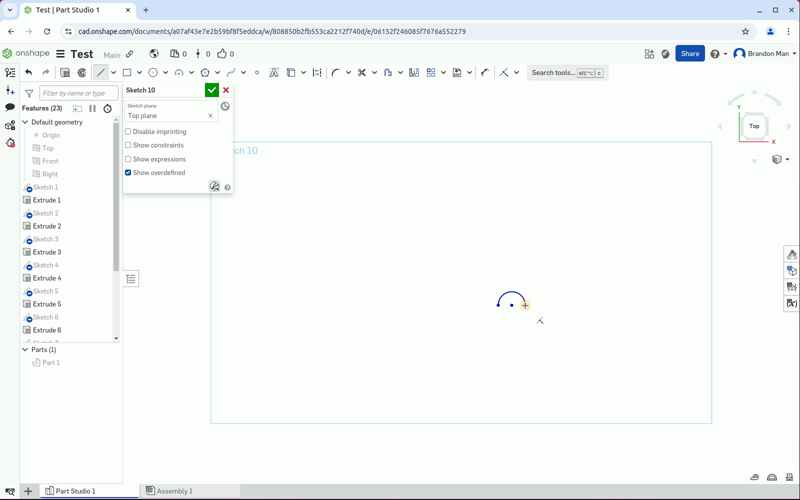
key_down(shift)
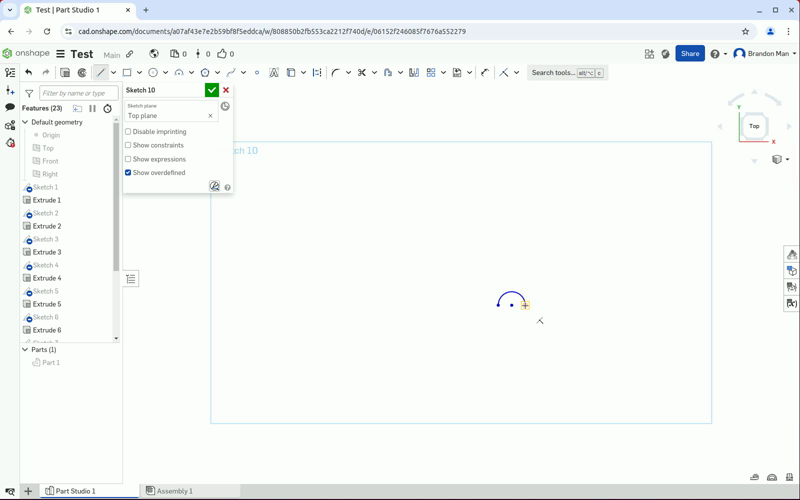
mouse_move(525, 198)
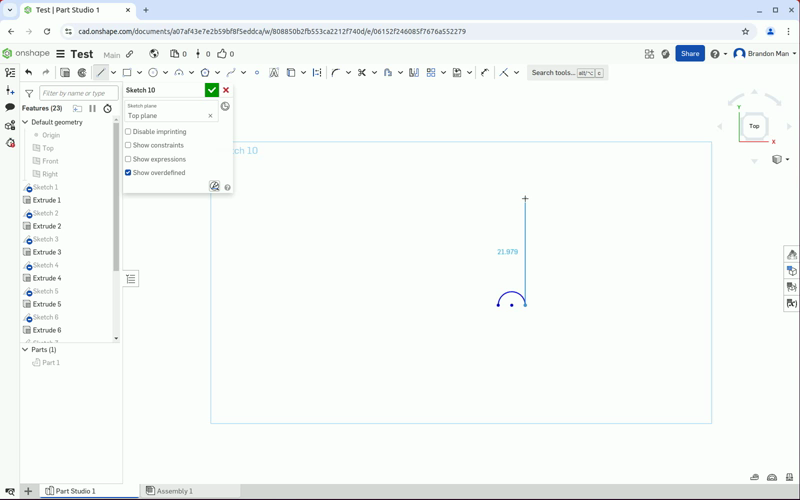
click(525, 198)
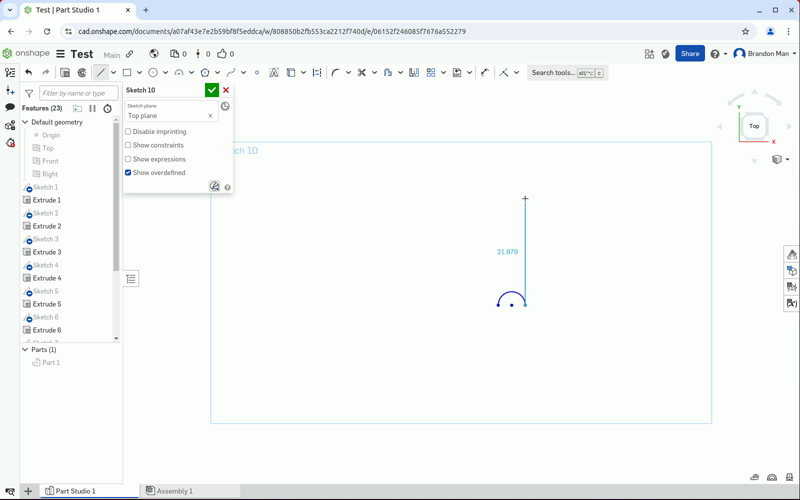
key_up(shift)
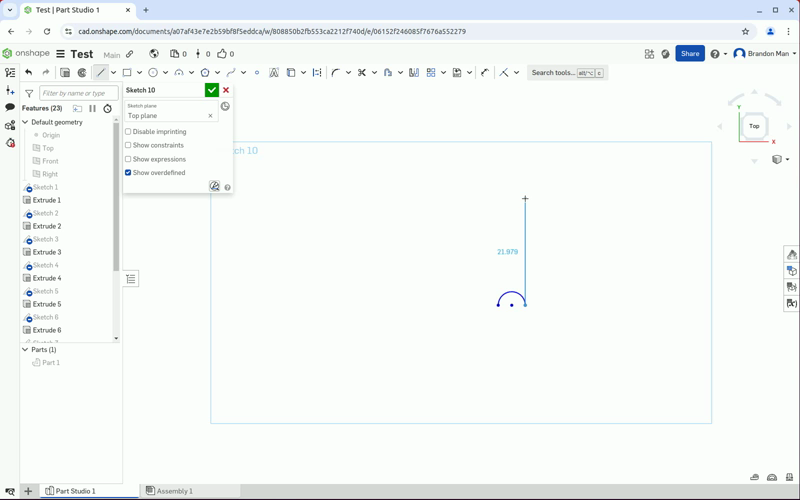
key(esc)
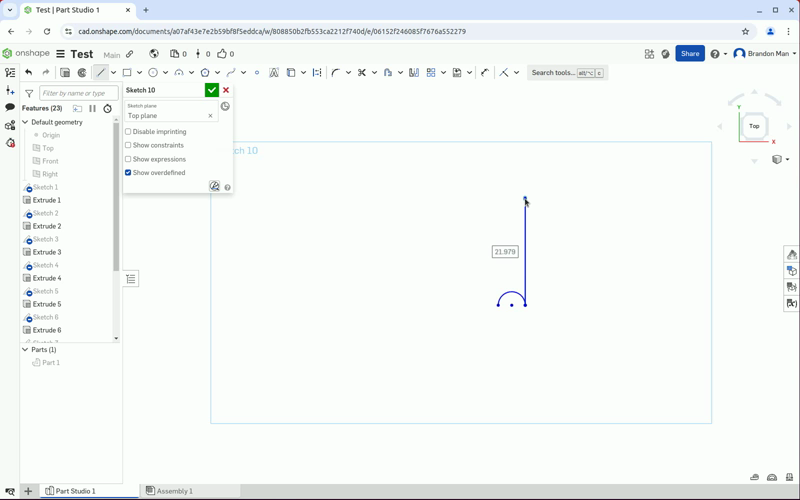
key(a)
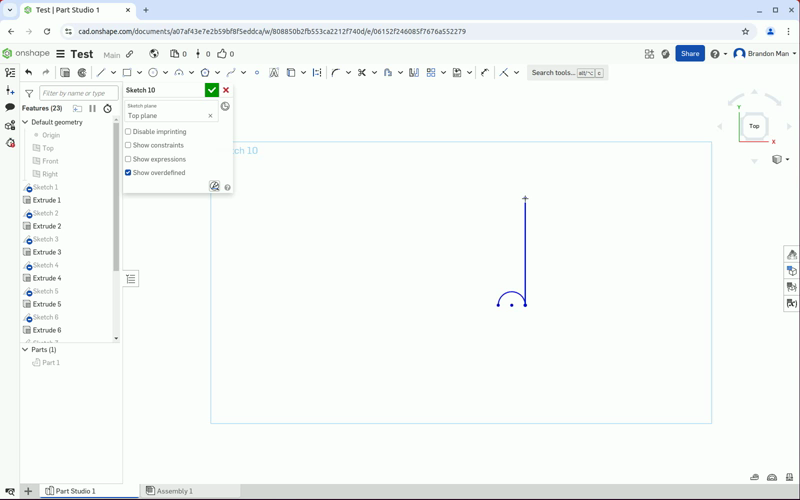
mouse_move(525, 198)
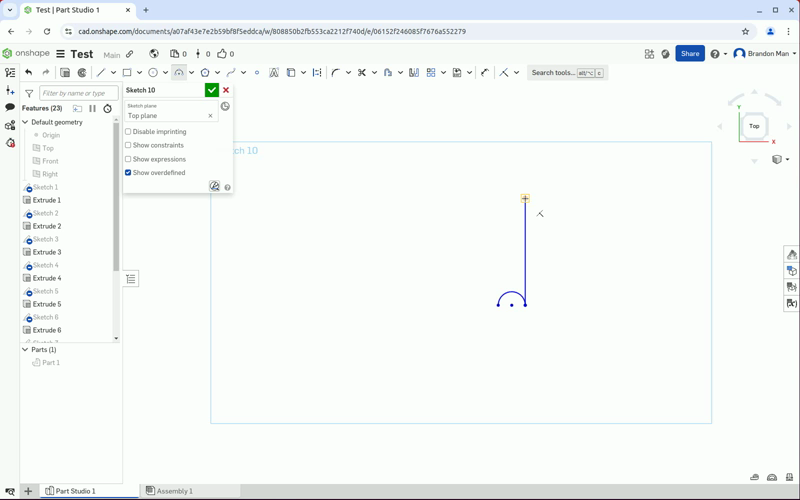
click(525, 198)
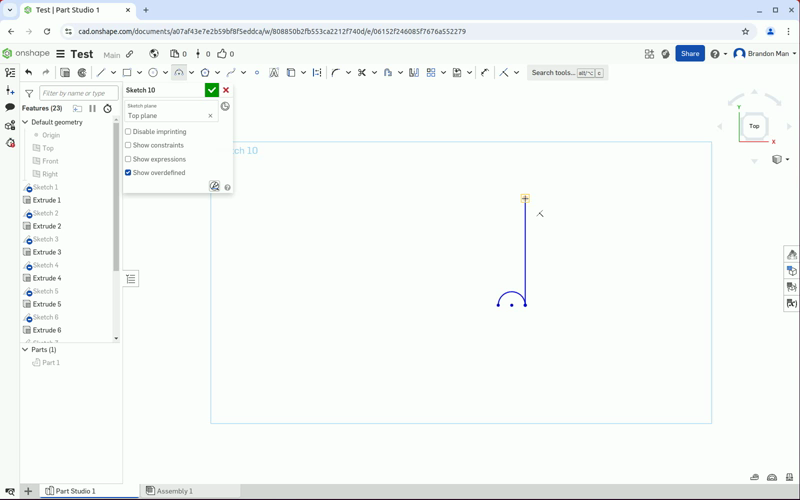
key_down(shift)
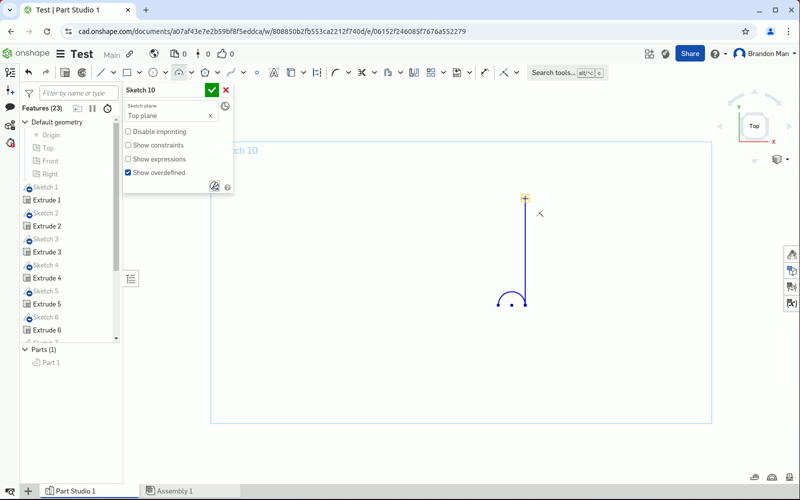
mouse_move(498, 198)
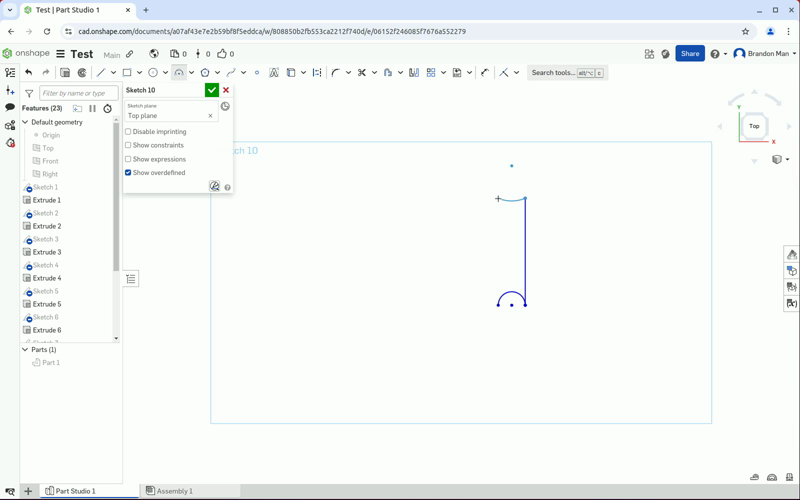
click(498, 198)
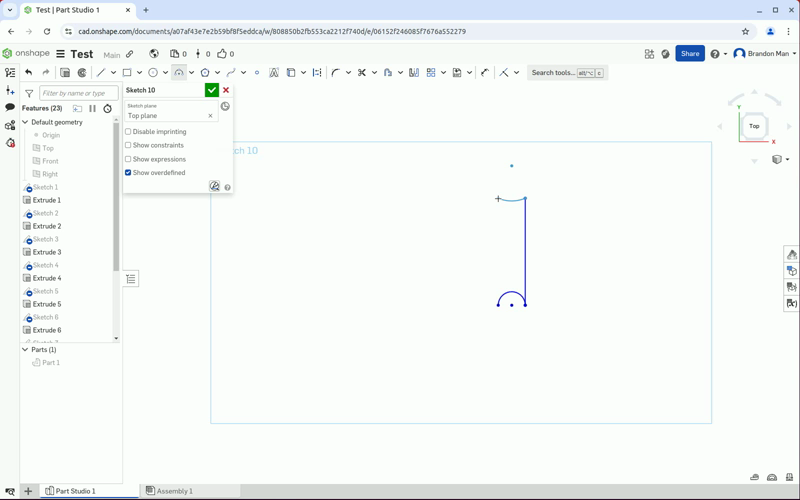
mouse_move(511, 211)
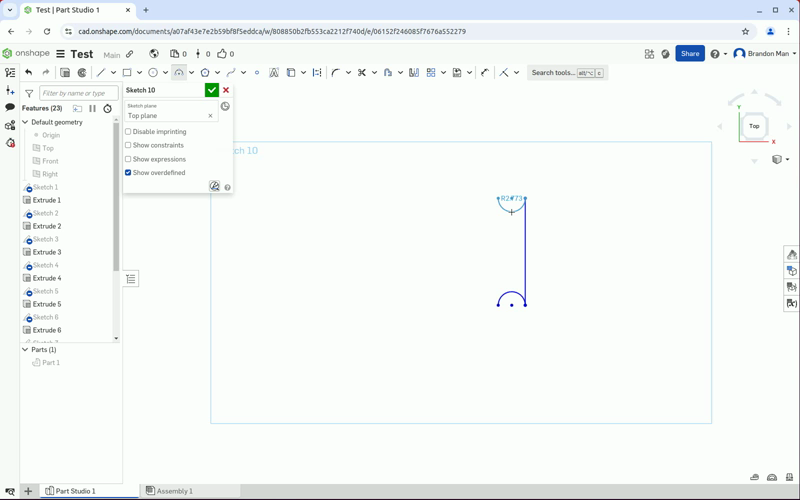
click(511, 211)
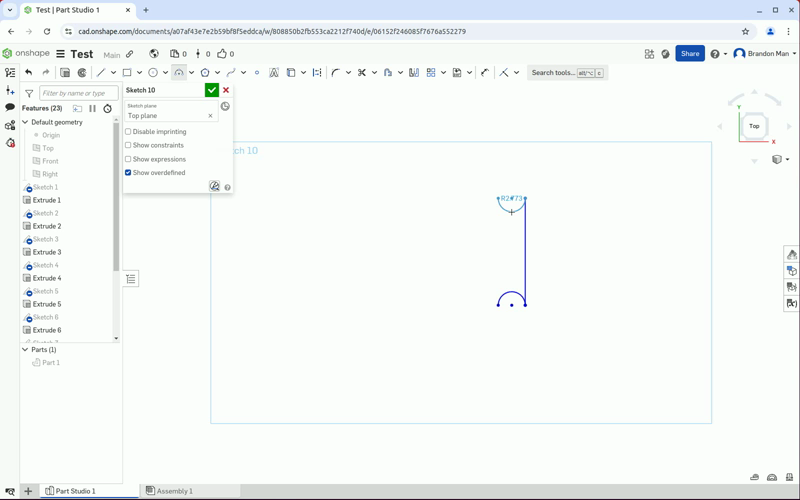
key_up(shift)
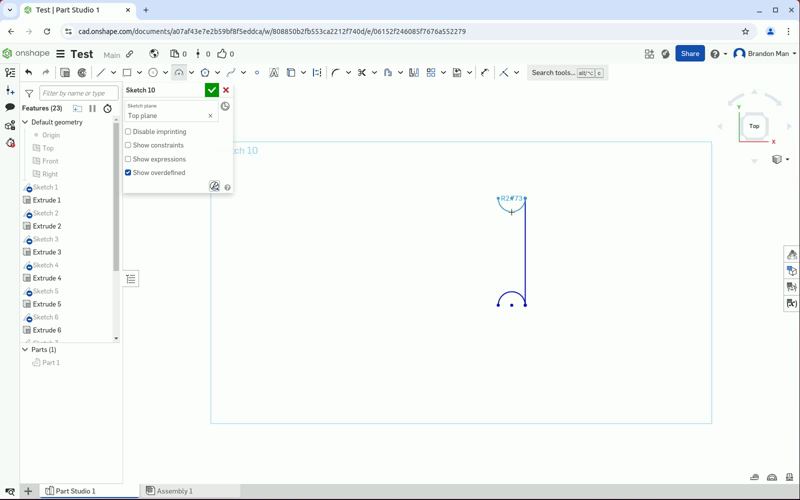
key(esc)
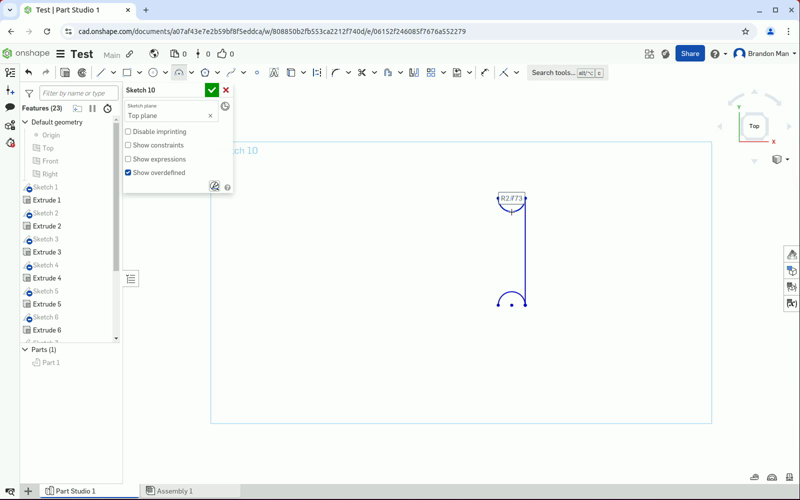
key(l)
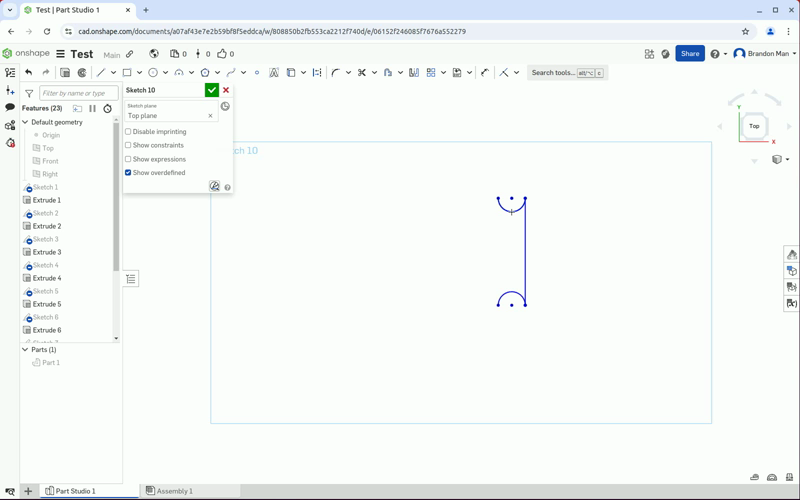
mouse_move(498, 198)
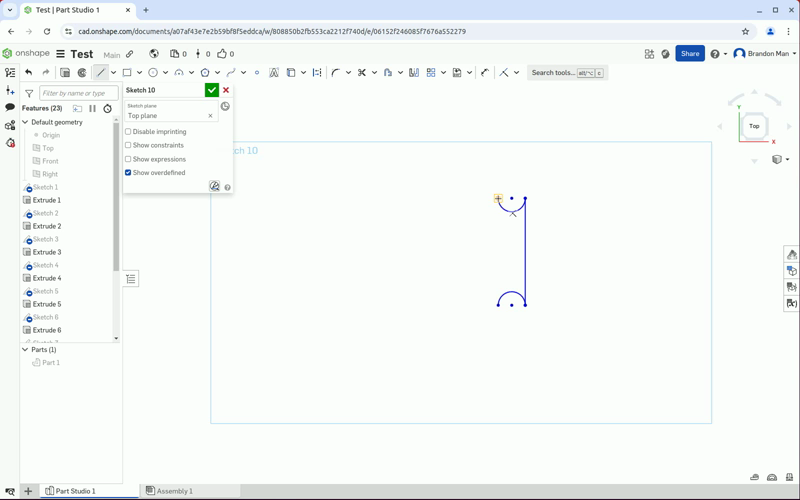
click(498, 198)
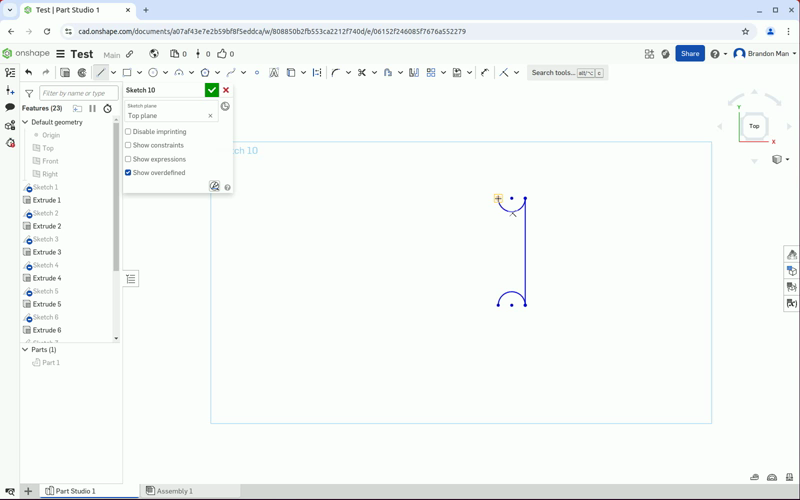
key_down(shift)
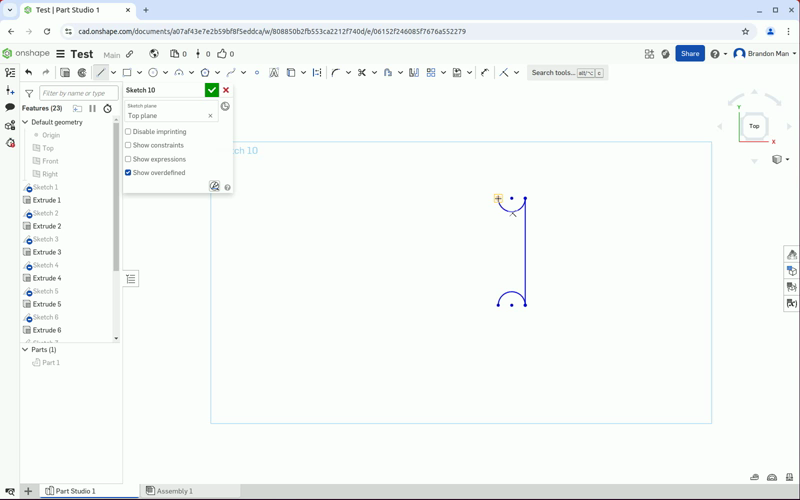
mouse_move(498, 305)
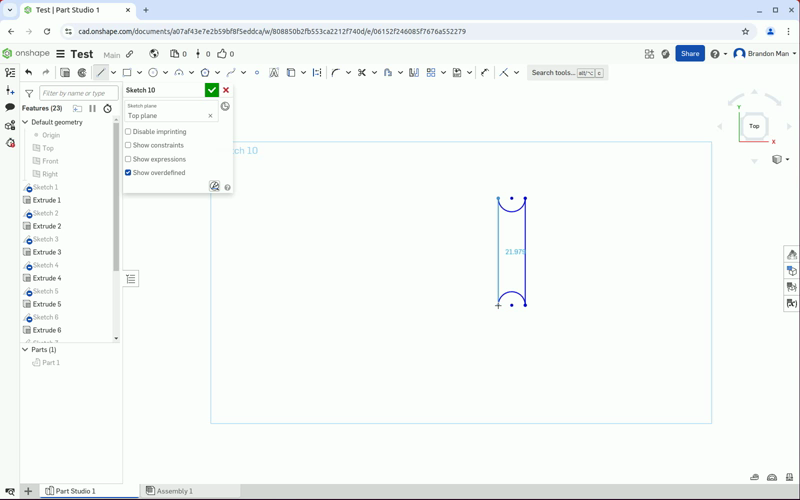
key_up(shift)
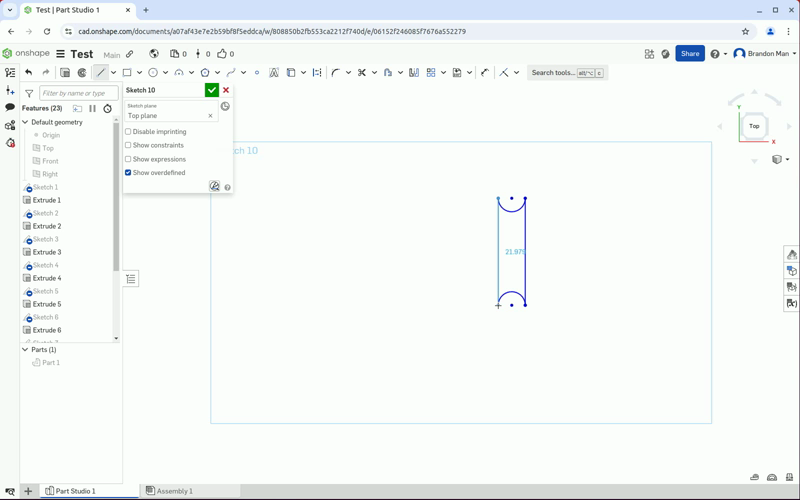
click(498, 305)
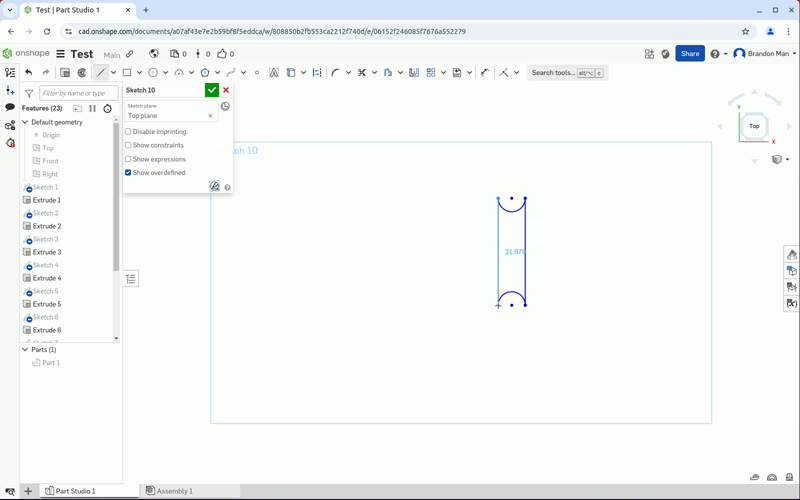
key(esc)
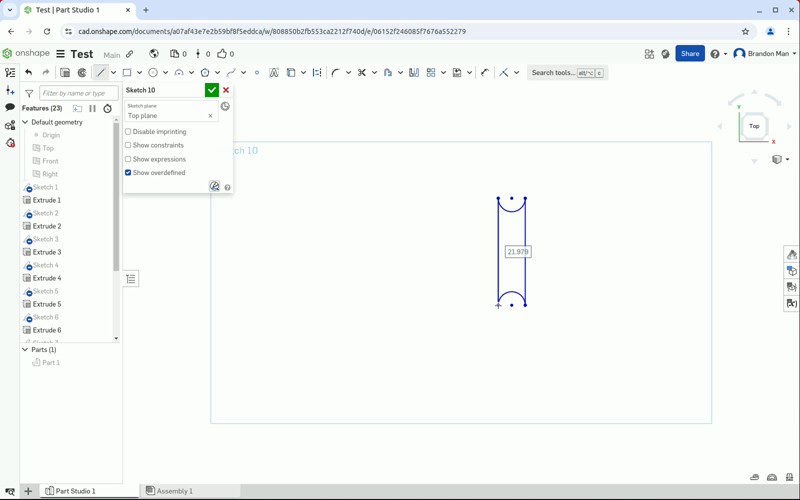
mouse_move(513, 248)
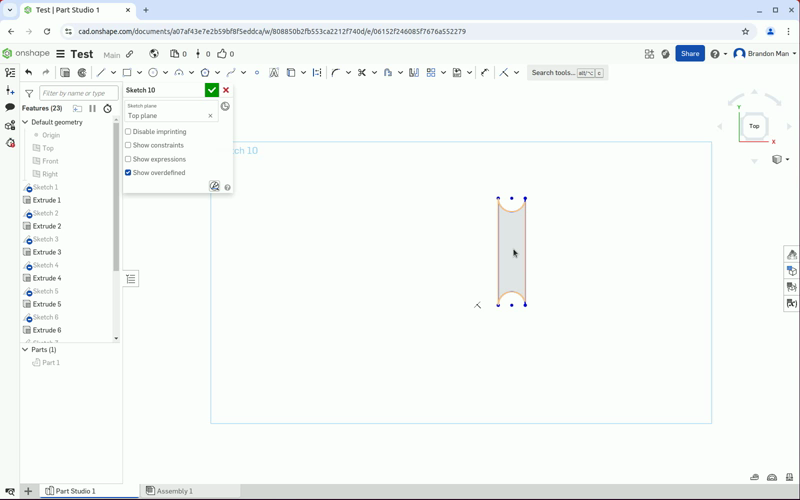
scroll(6)
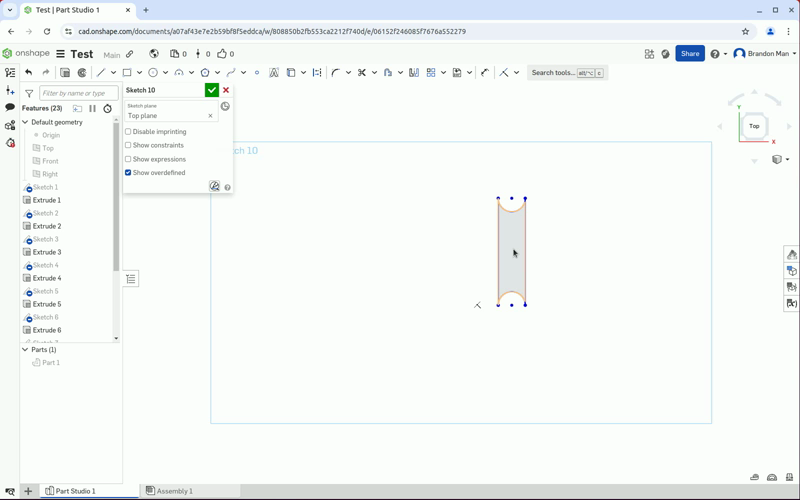
scroll(6)
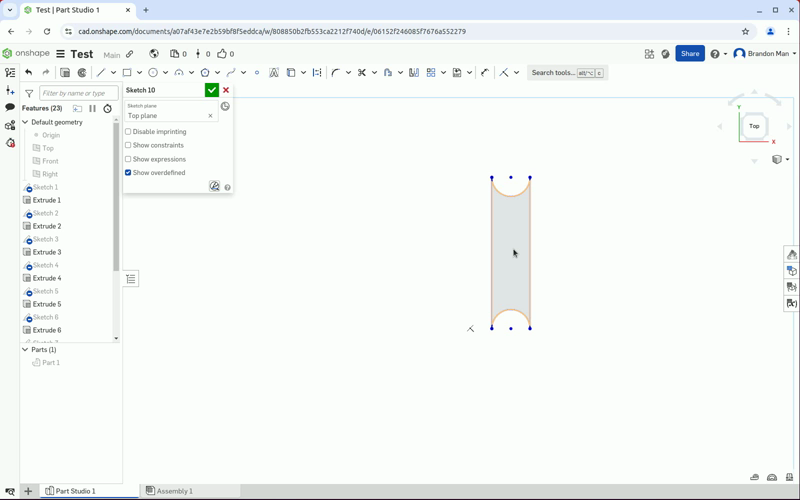
scroll(6)
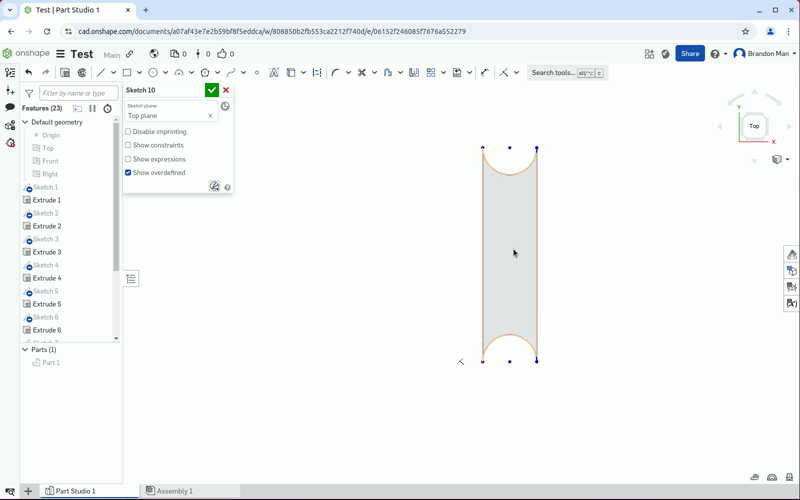
scroll(6)
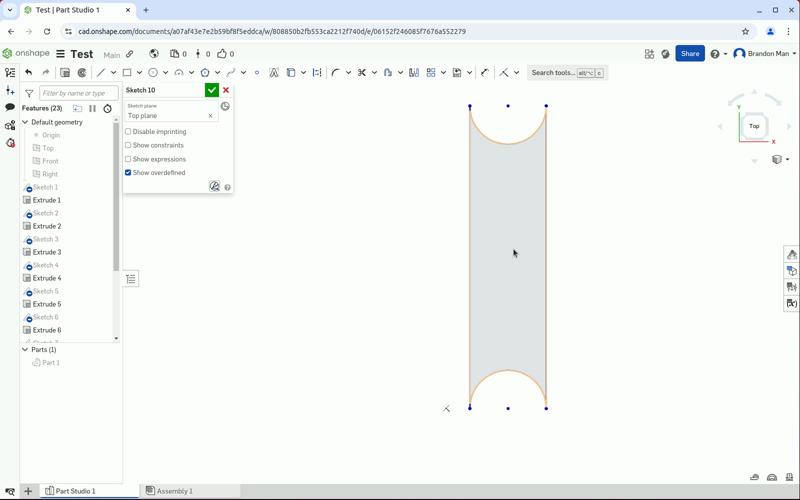
scroll(6)
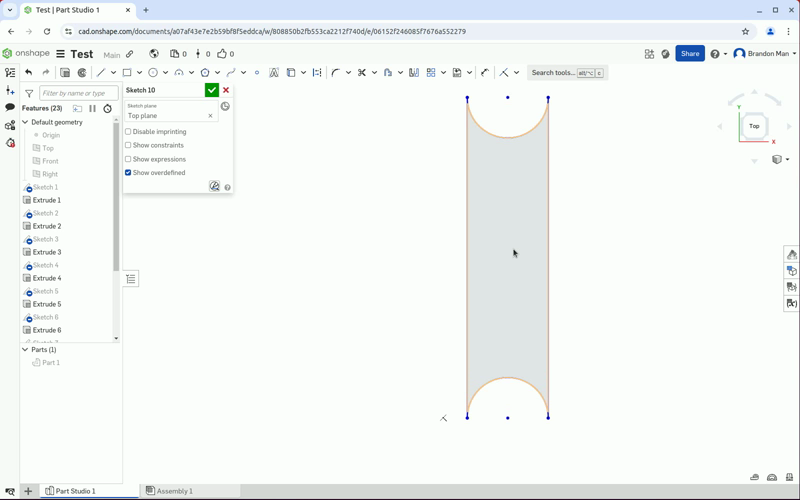
scroll(6)
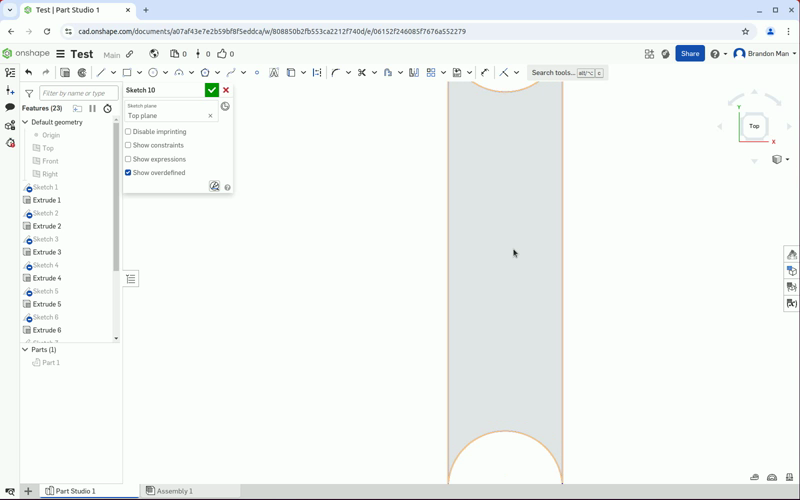
scroll(6)
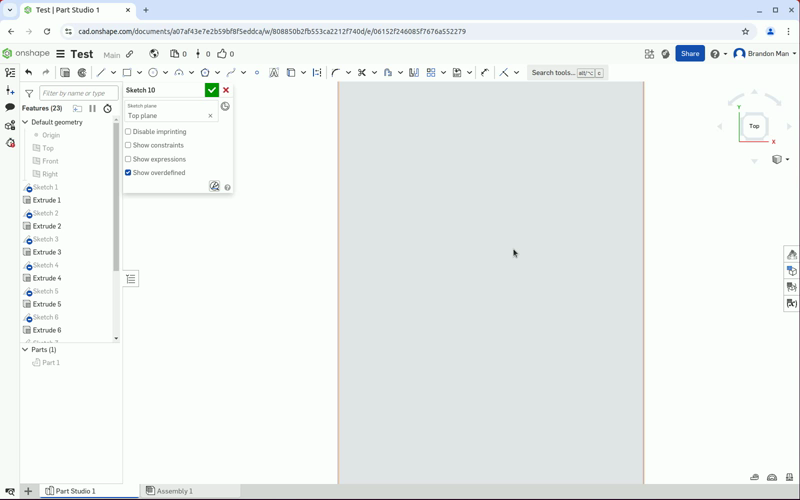
click(513, 248)
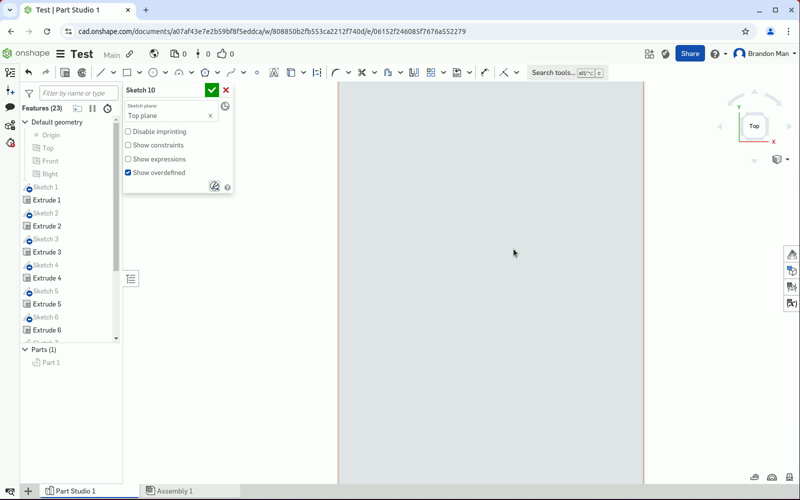
scroll(-6)
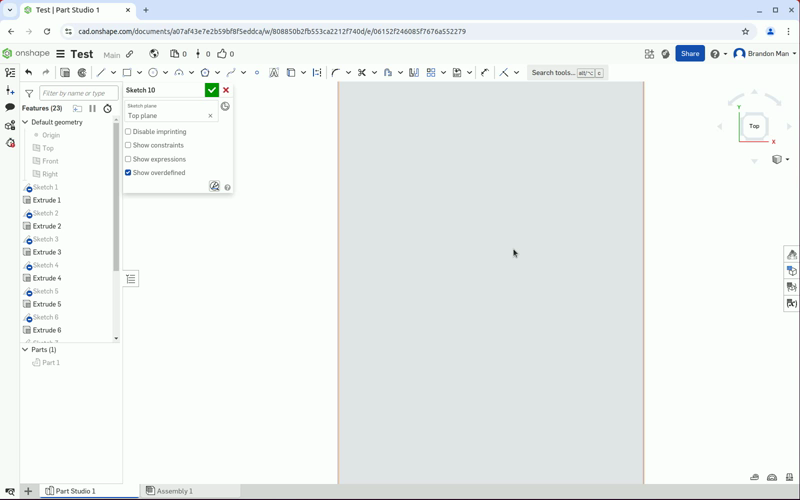
scroll(-6)
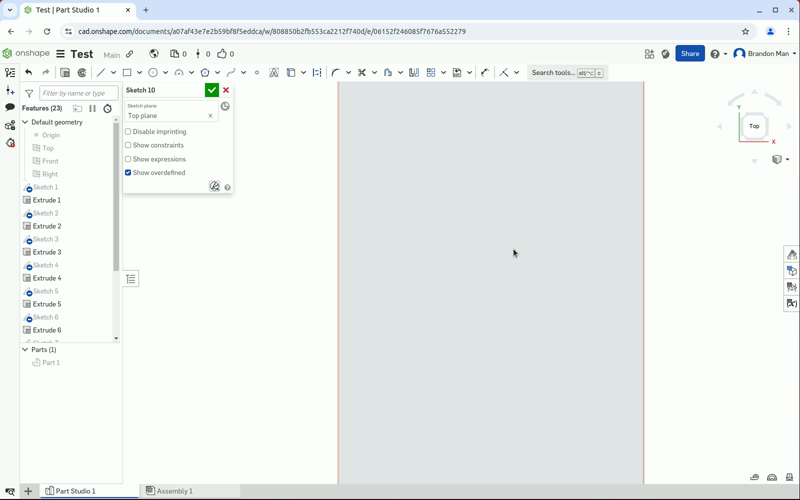
scroll(-6)
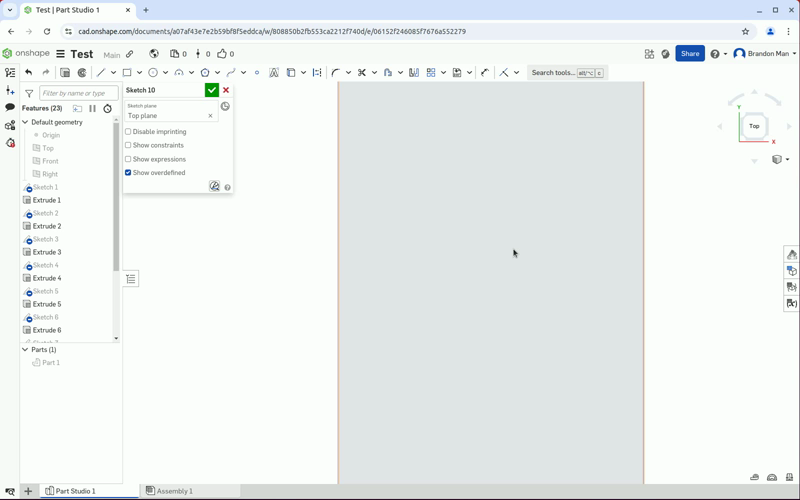
scroll(-6)
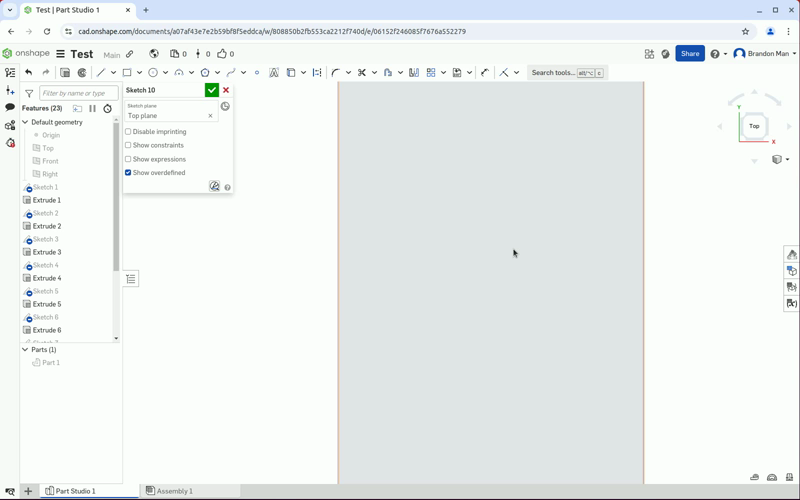
scroll(-6)
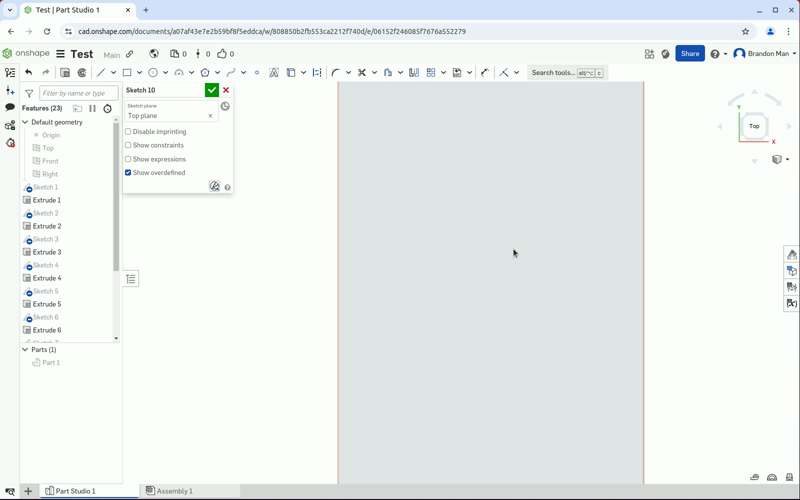
scroll(-6)
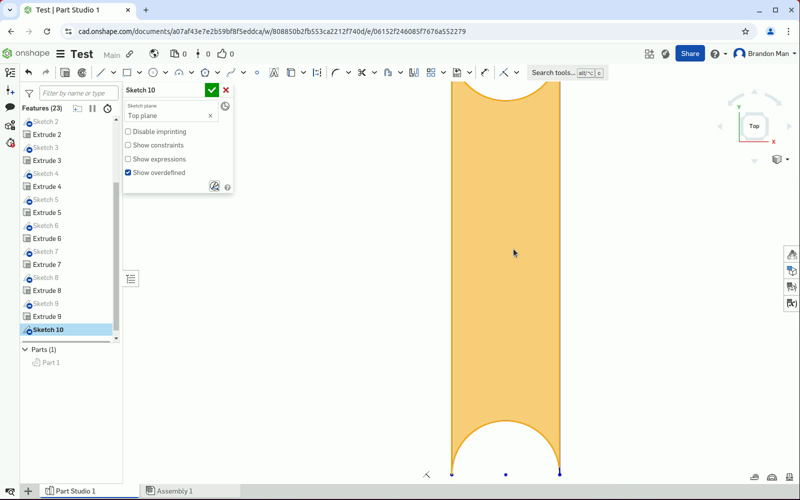
scroll(-6)
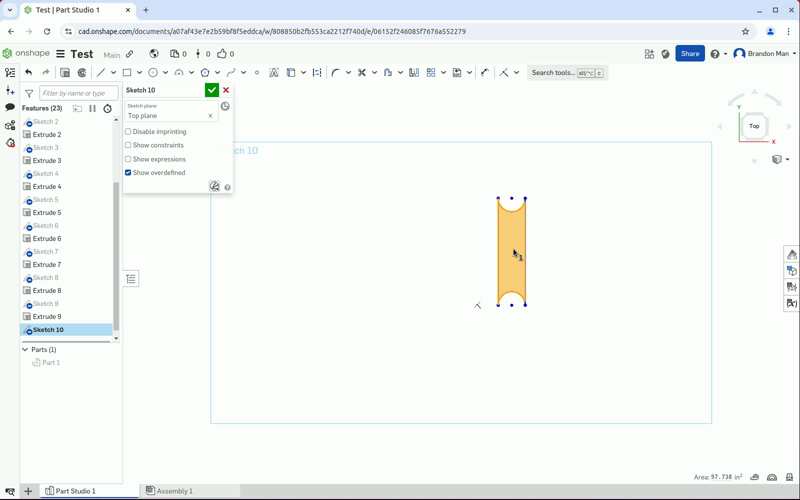
mouse_move(73, 352)
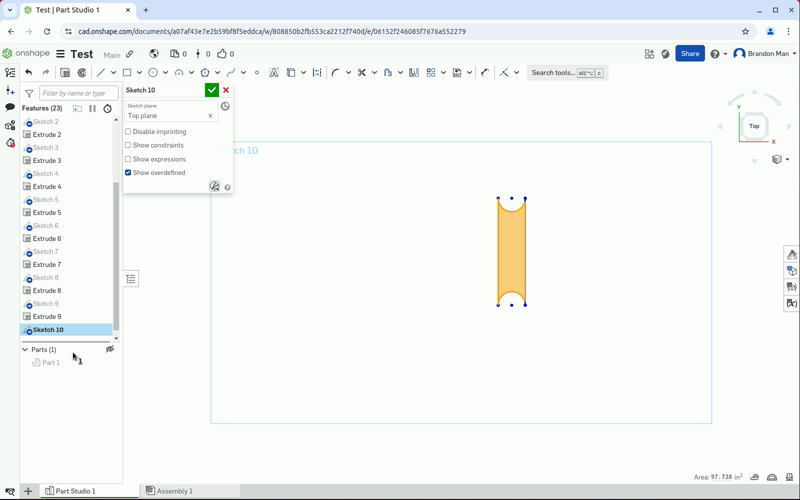
key(shift+y)
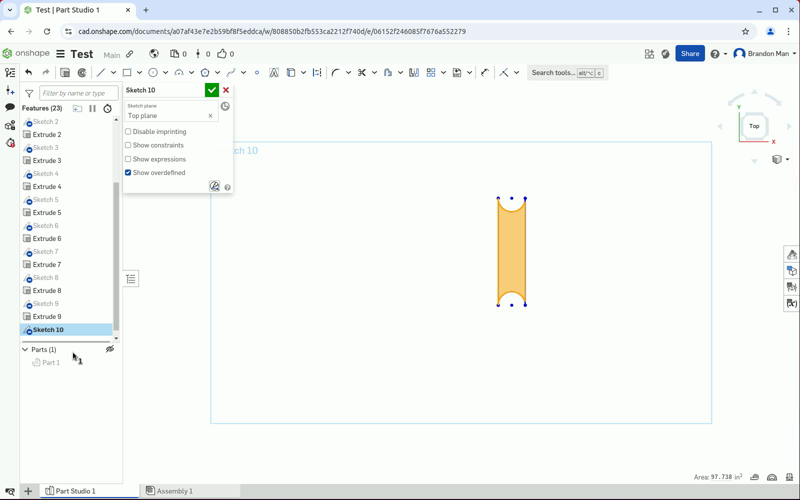
key(shift+e)
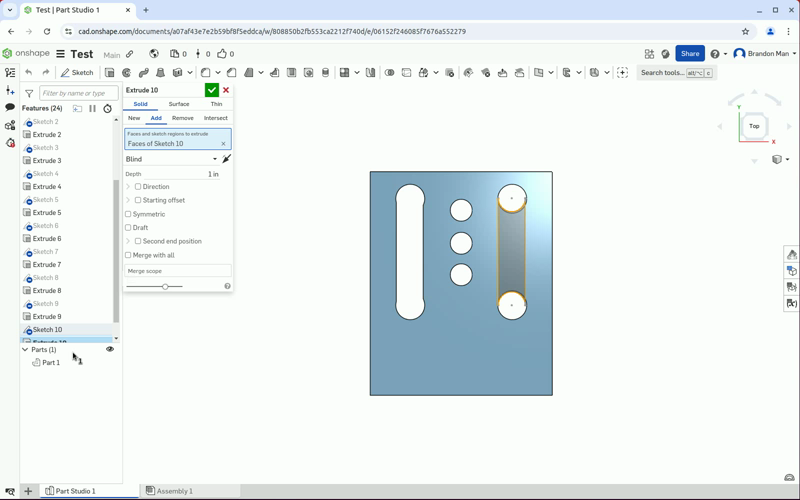
mouse_move(143, 106)
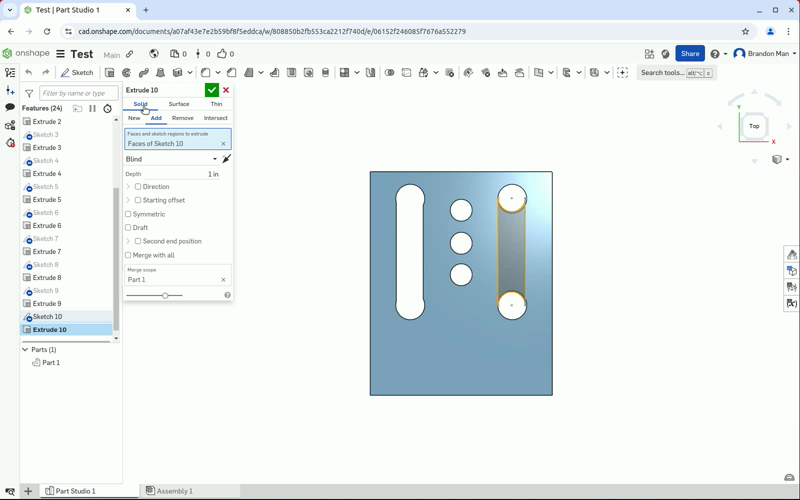
click(143, 106)
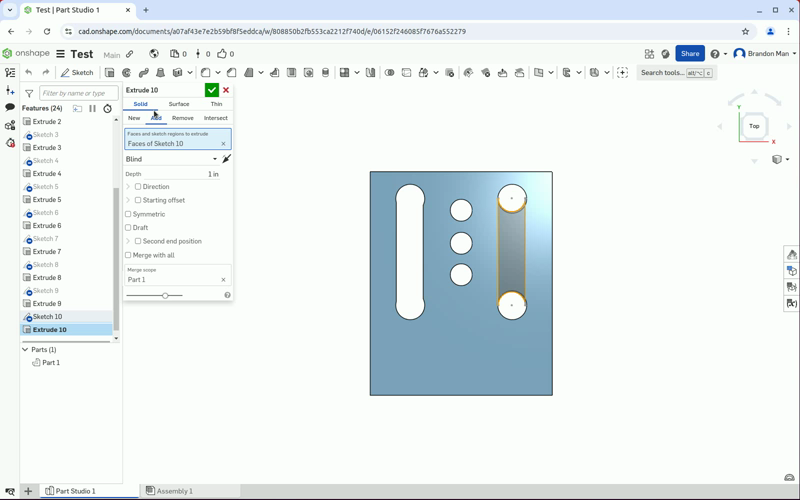
mouse_move(186, 120)
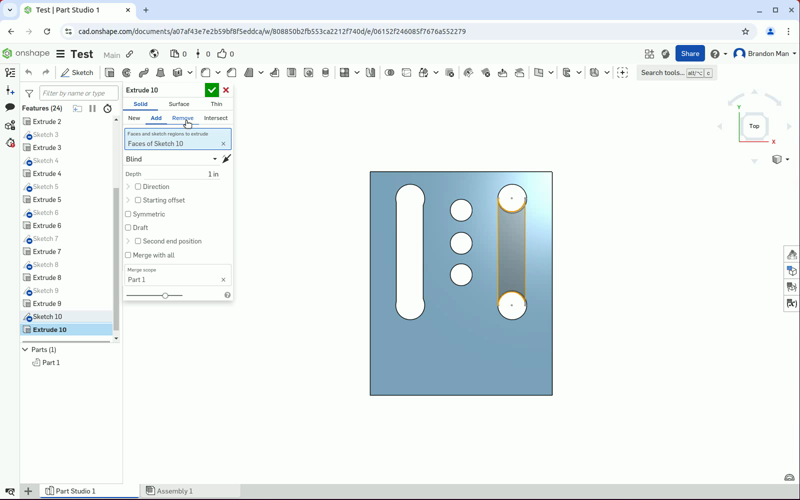
click(186, 120)
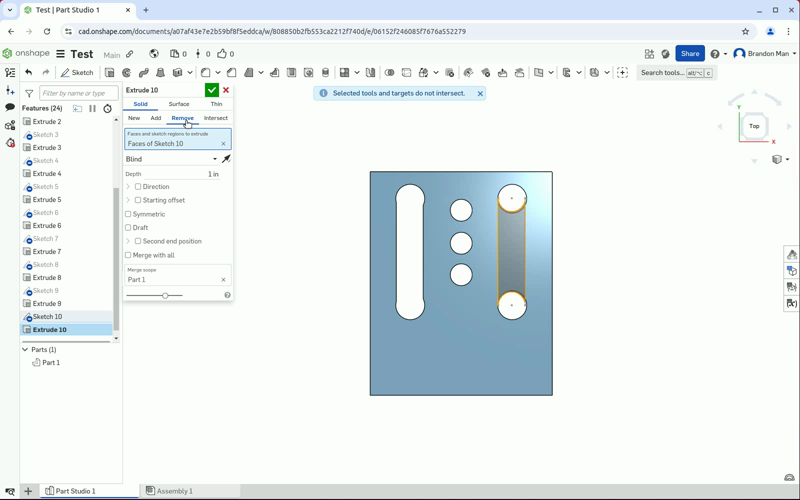
key(tab, 4)
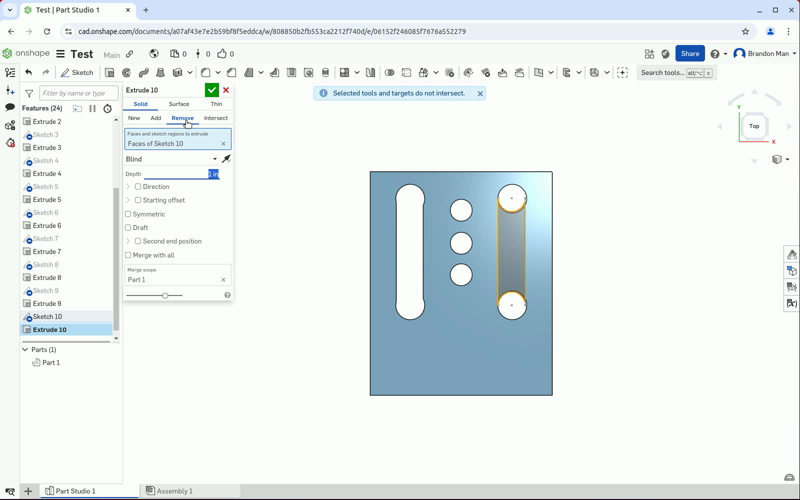
text(-4.574)
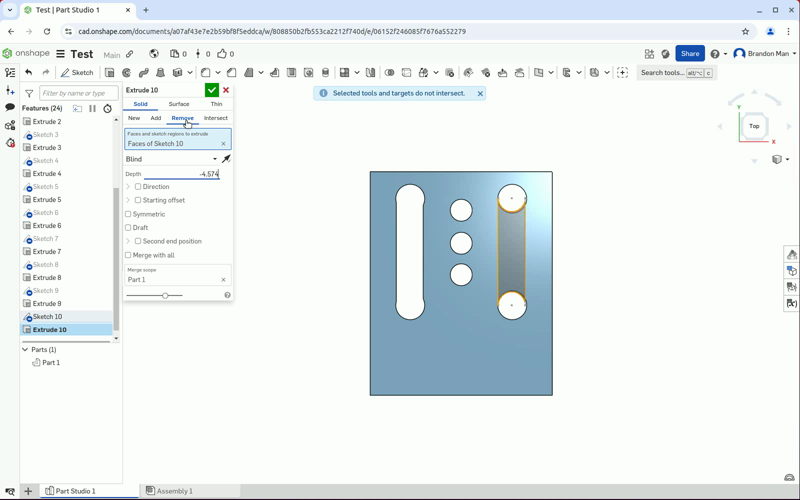
key(tab, 6)
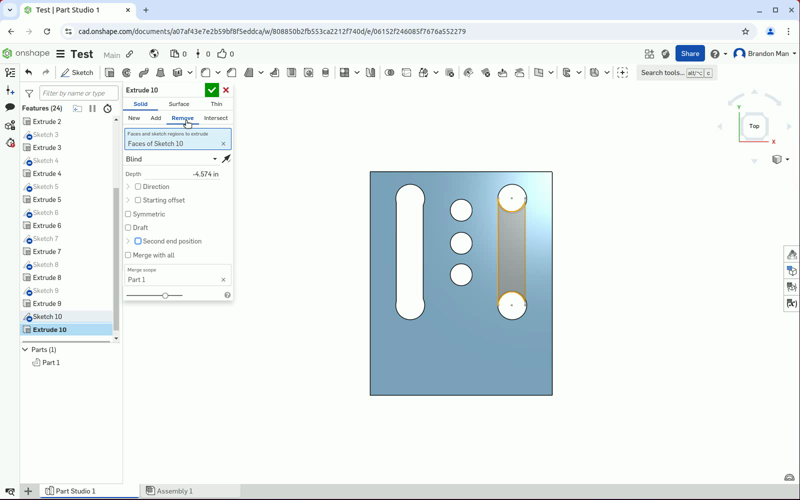
key(space)
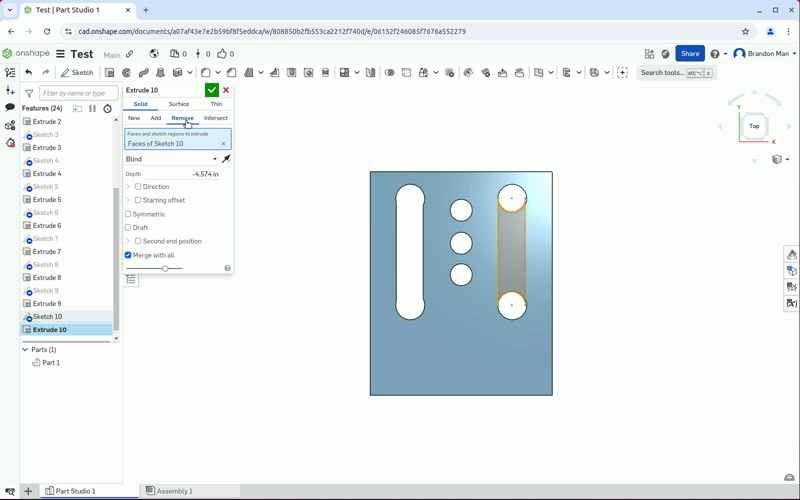
key(enter)
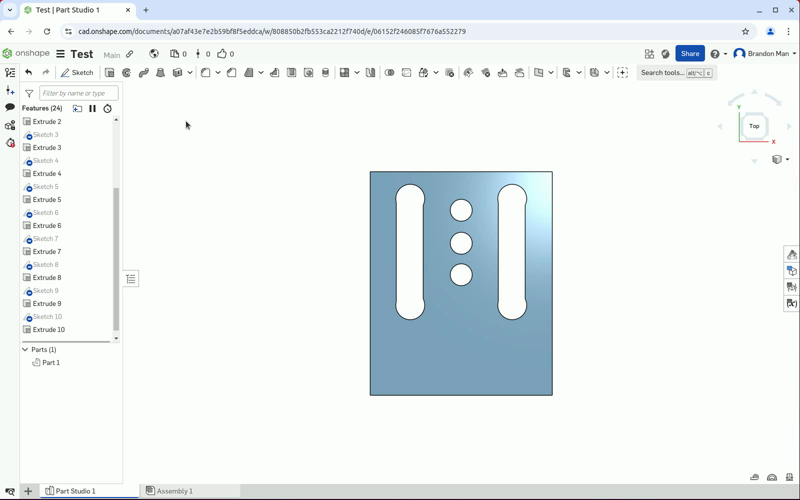
key(shift+h)
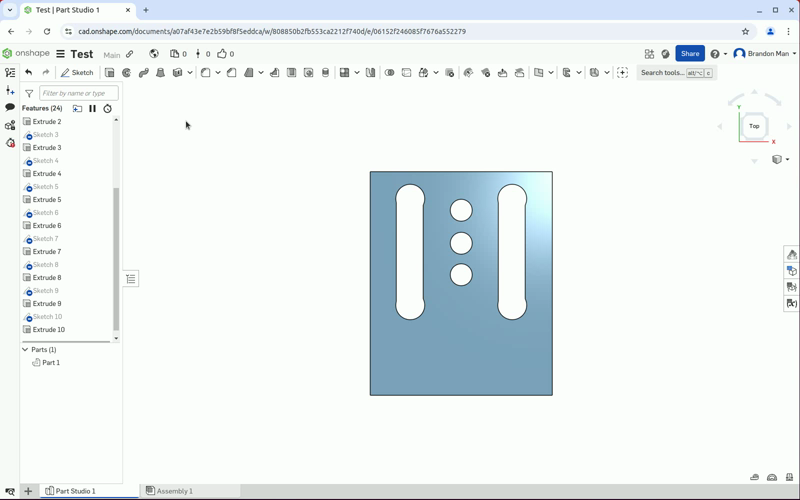
key(shift+h)
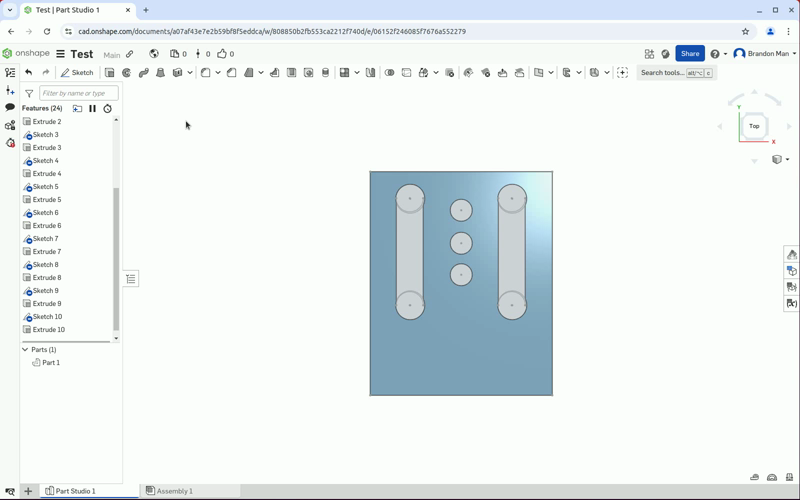
key(shift+7)
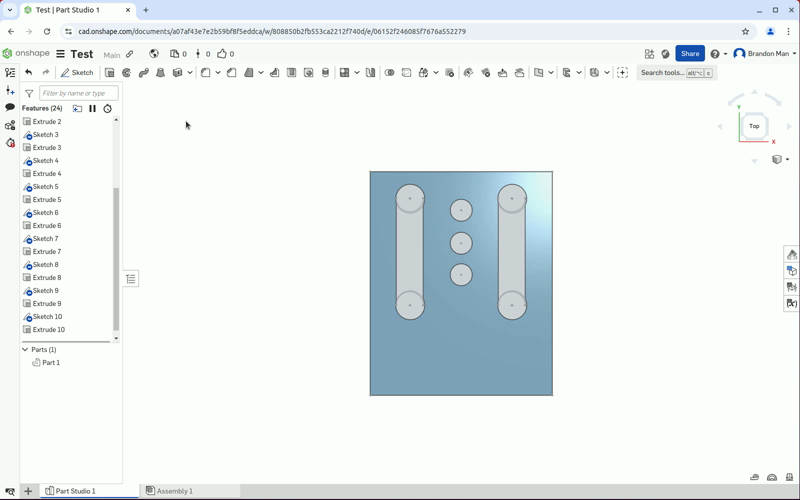
key(up, 3)
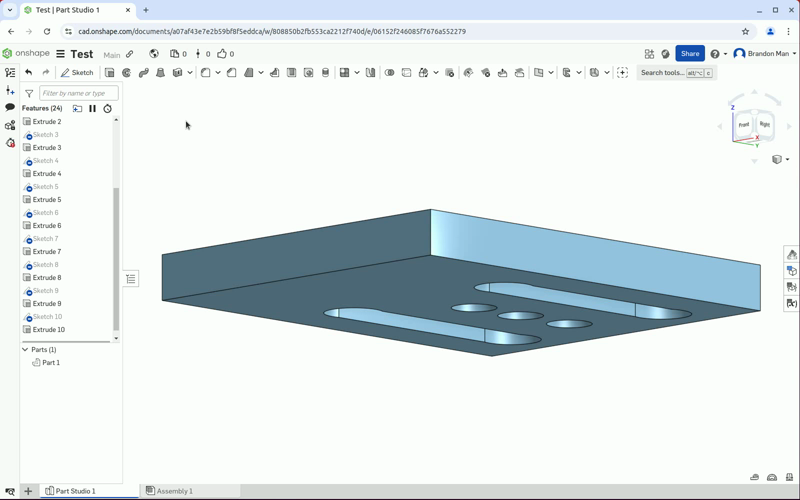
key(left, 3)
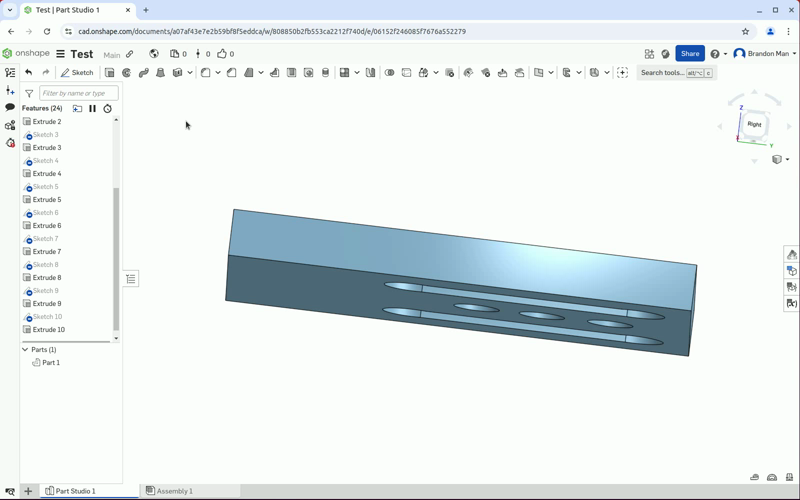
key(right, 3)
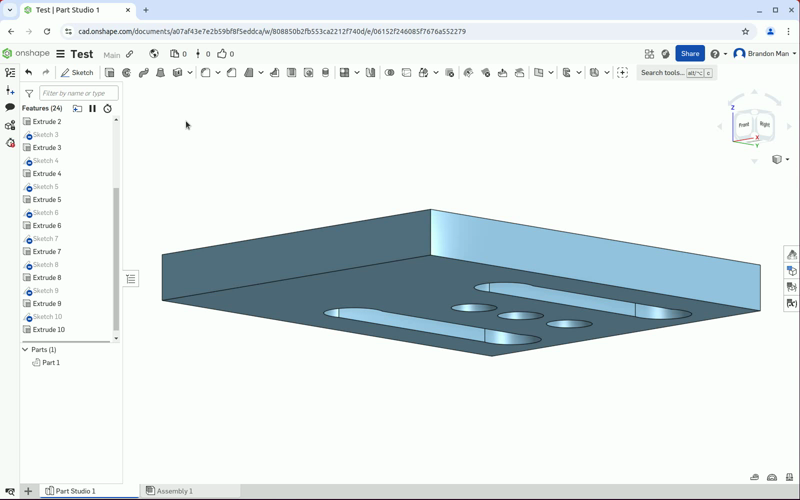
key(down, 3)
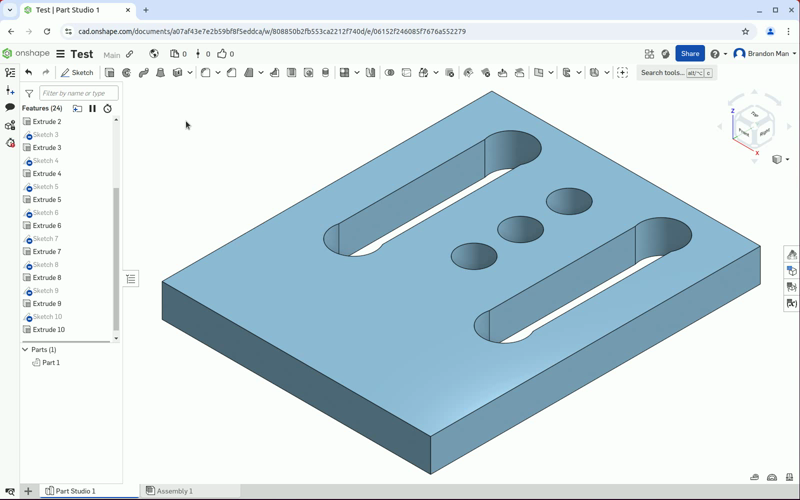
mouse_move(69, 85)
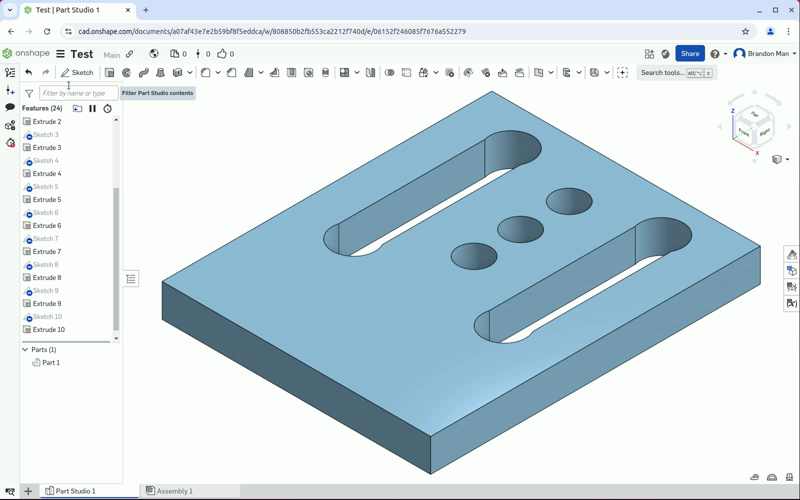
click(69, 85)